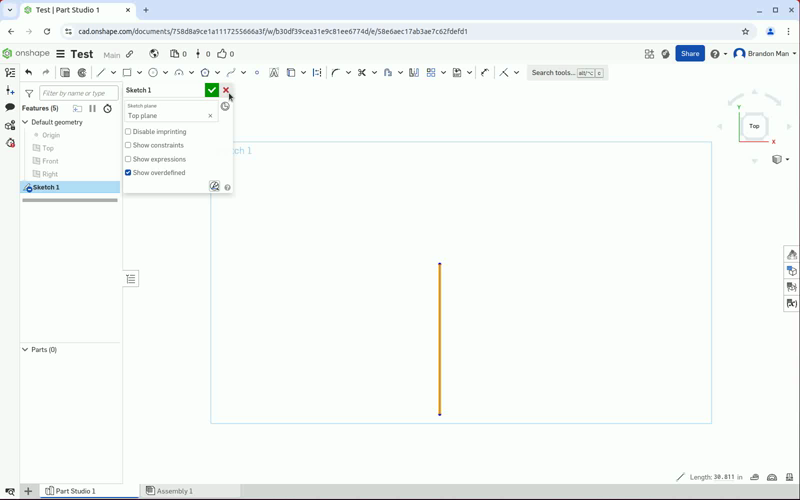
key(shift+h)
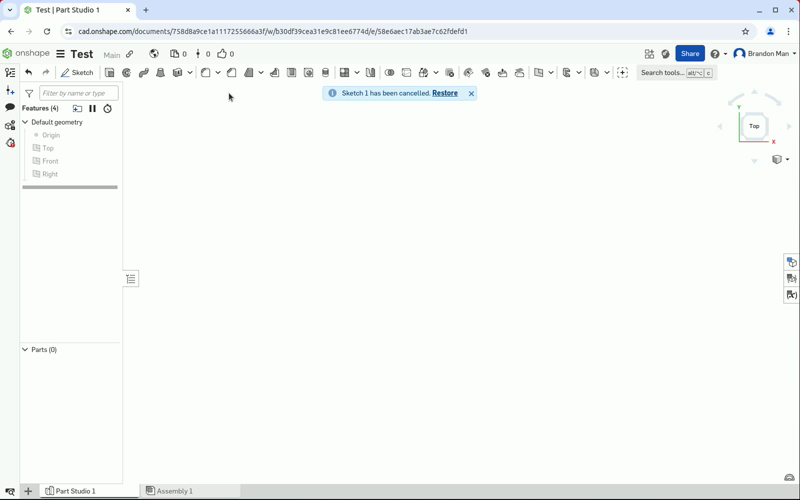
mouse_move(73, 352)
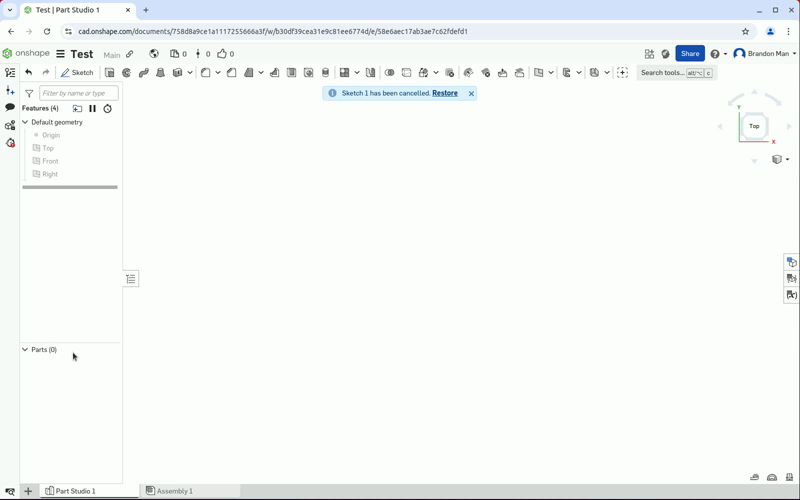
key(y)
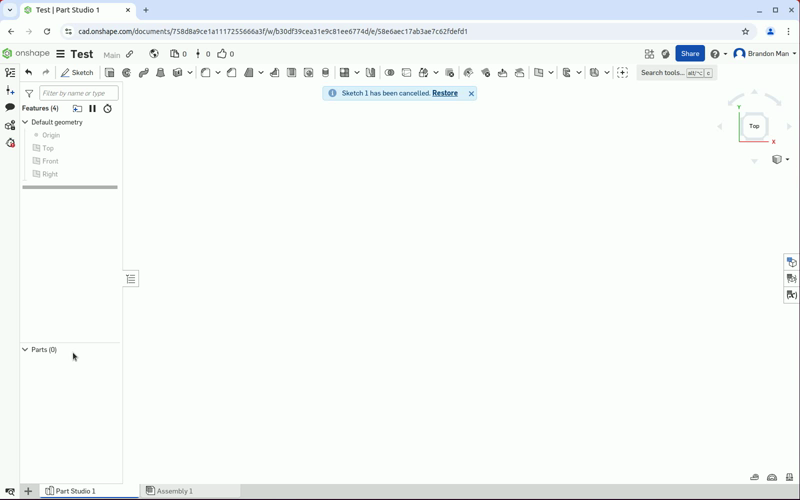
key(shift+p)
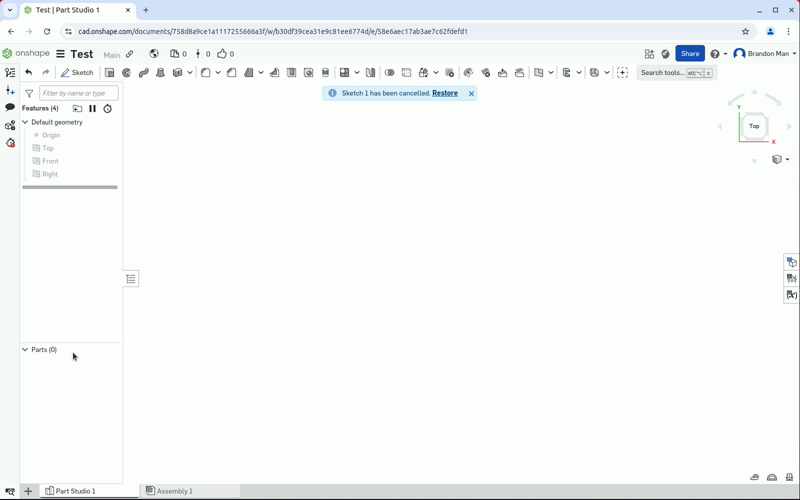
key(space)
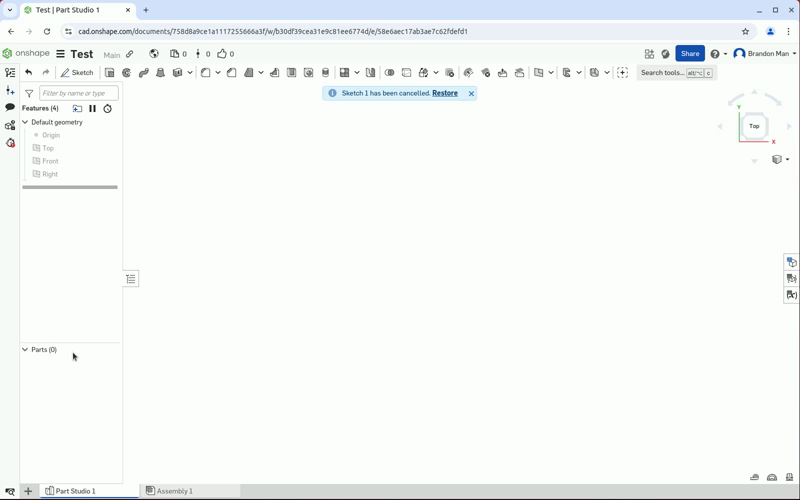
key_down(shift)
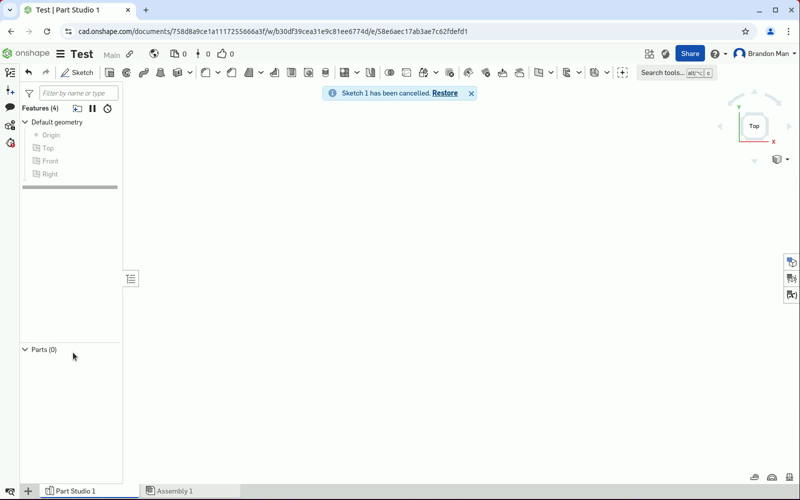
key(up)
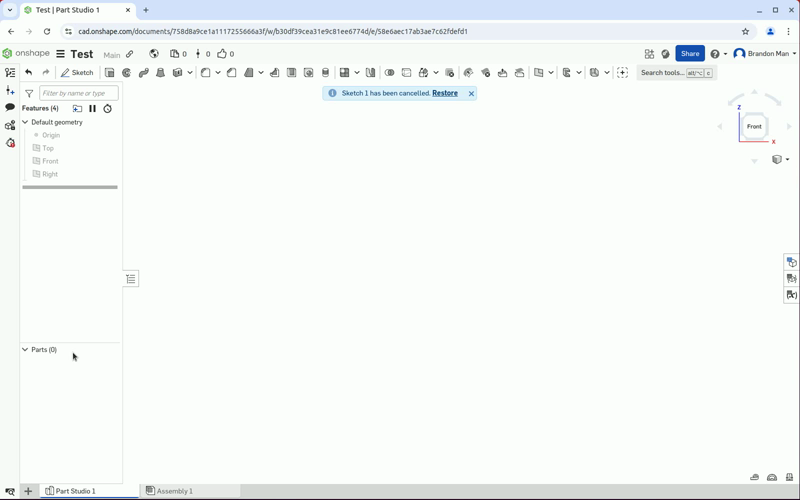
key_up(shift)
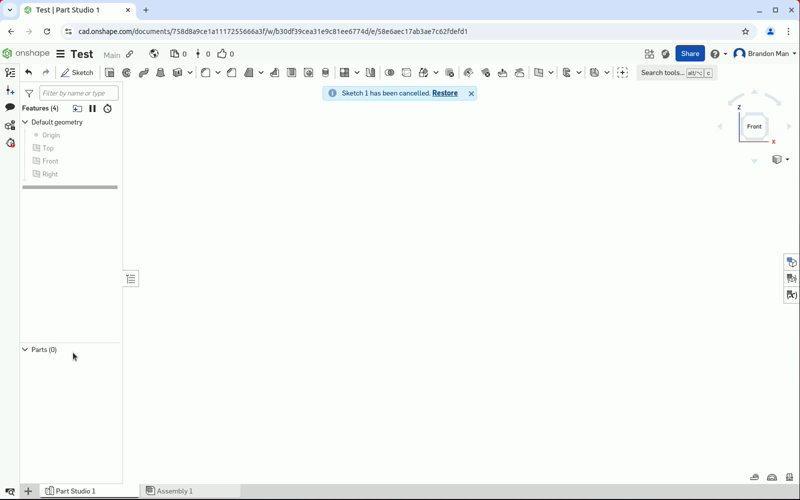
key(space)
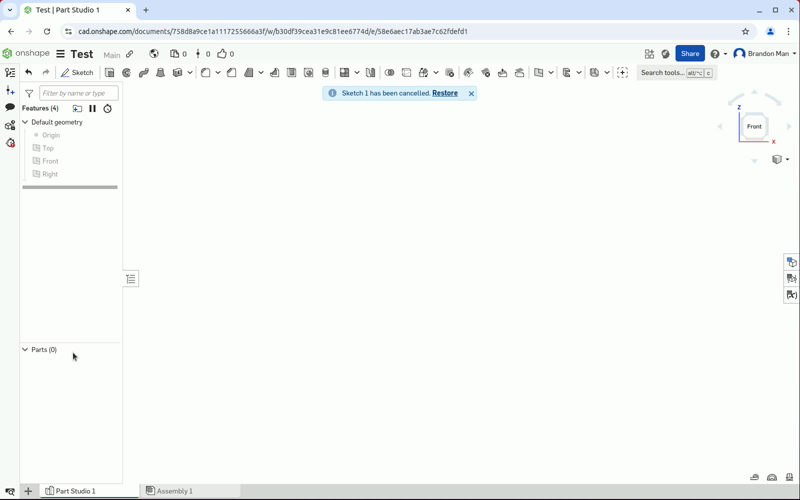
key_down(shift)
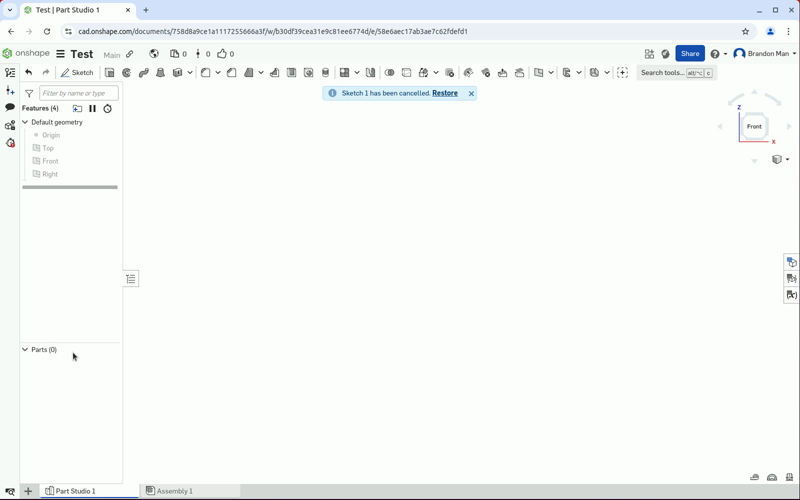
key(left)
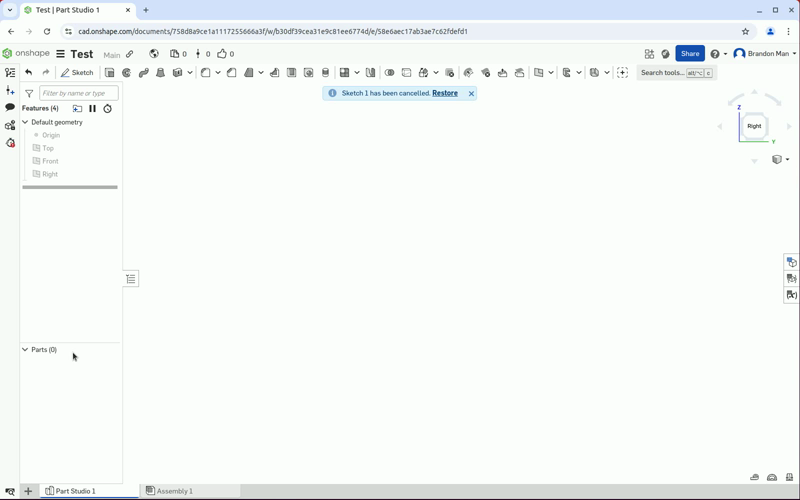
key_up(shift)
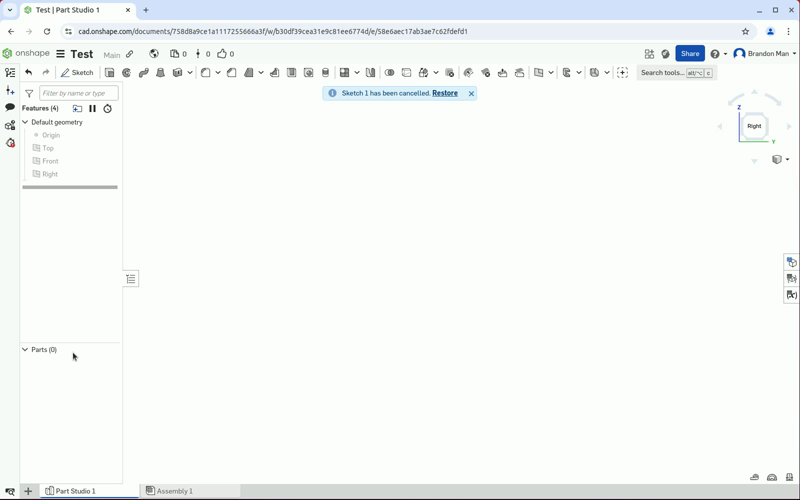
mouse_move(73, 352)
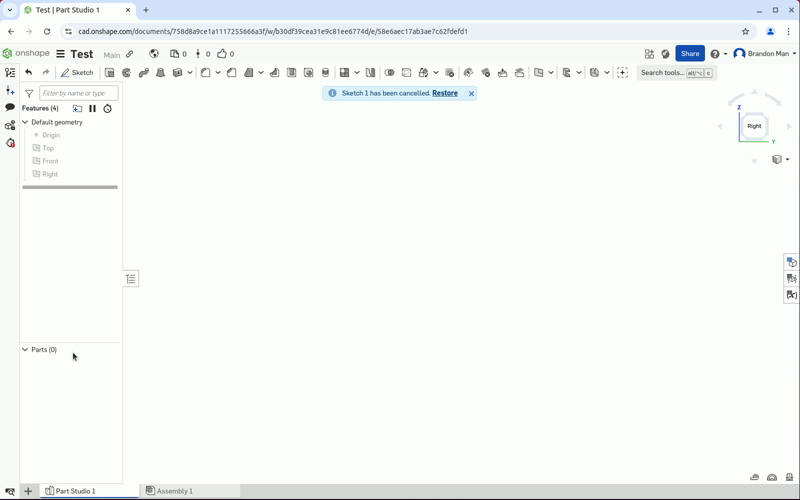
key(shift+y)
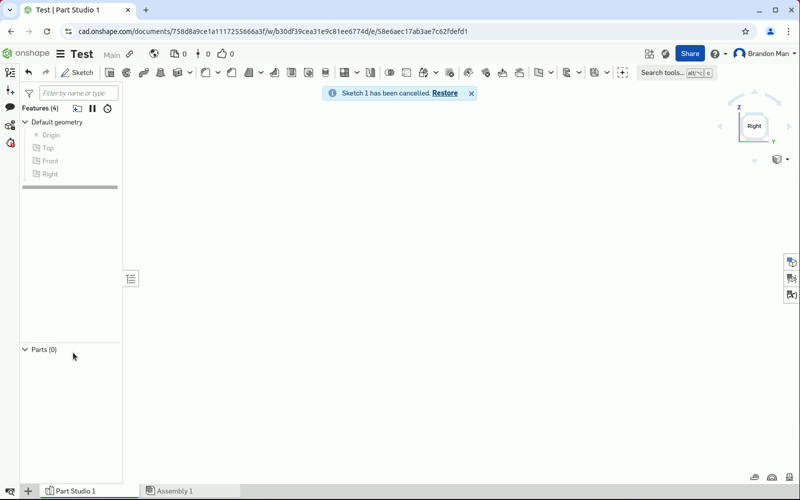
key(shift+s)
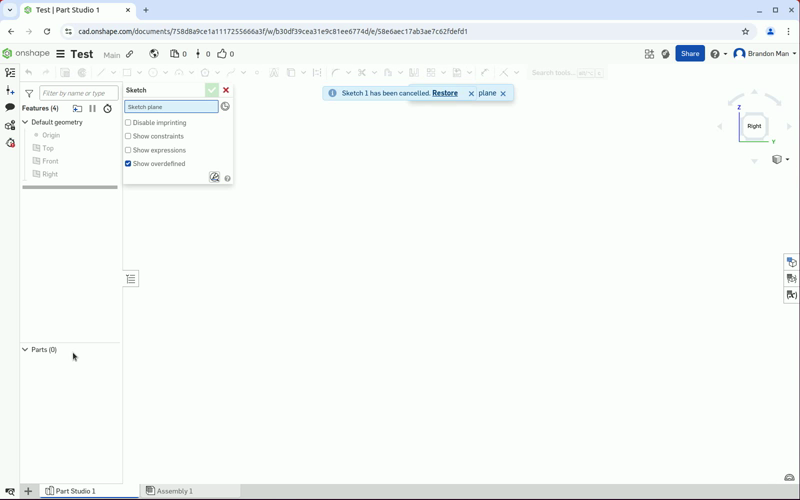
mouse_move(73, 176)
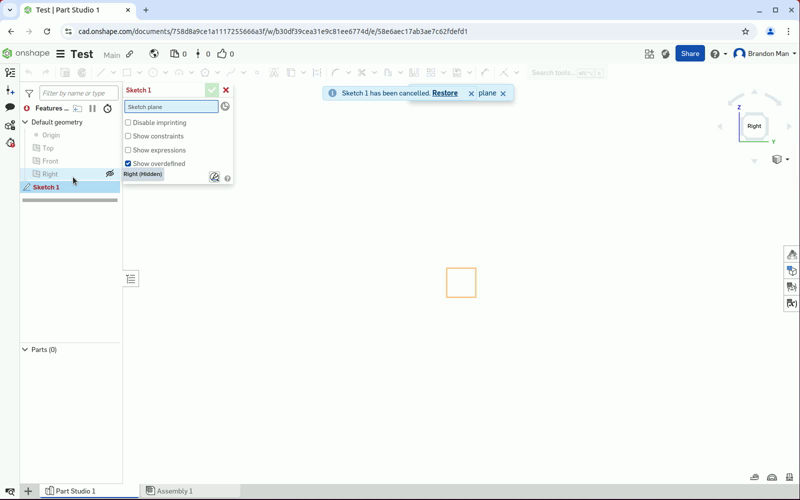
click(73, 176)
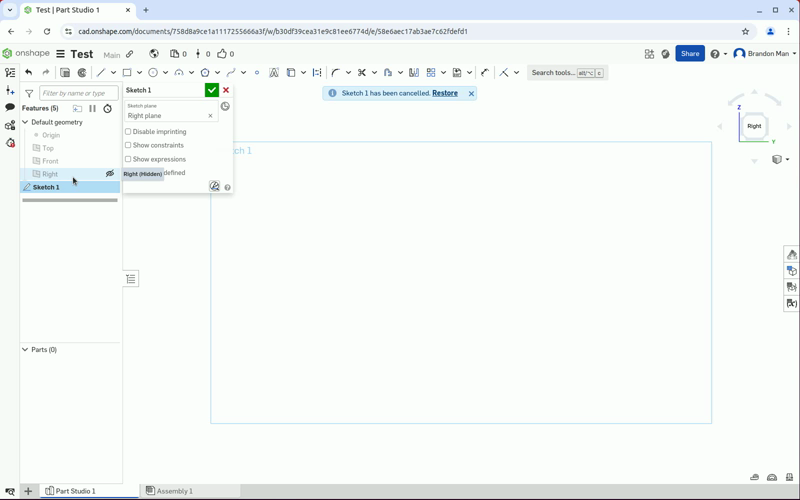
mouse_move(73, 352)
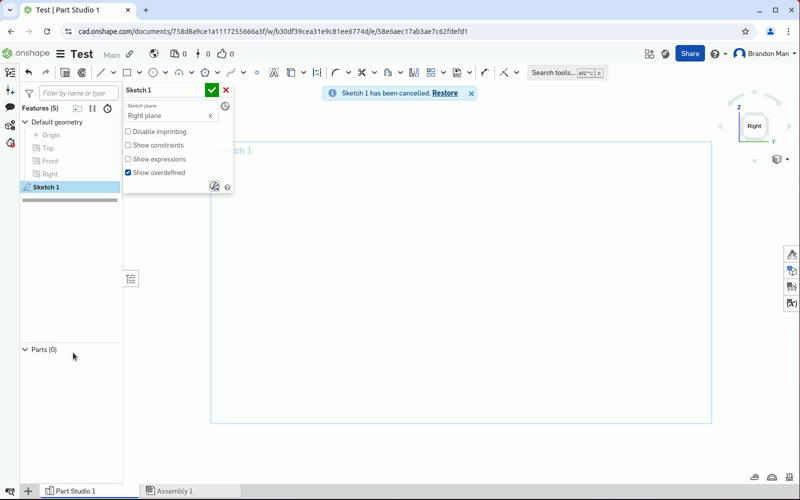
key(y)
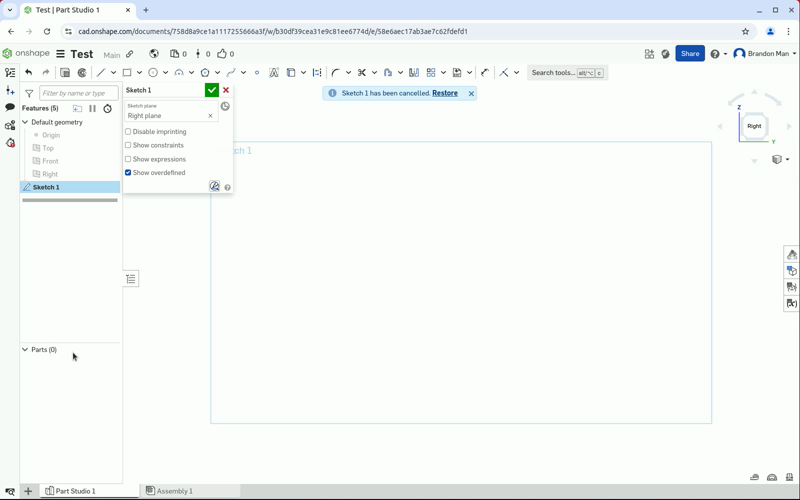
key(l)
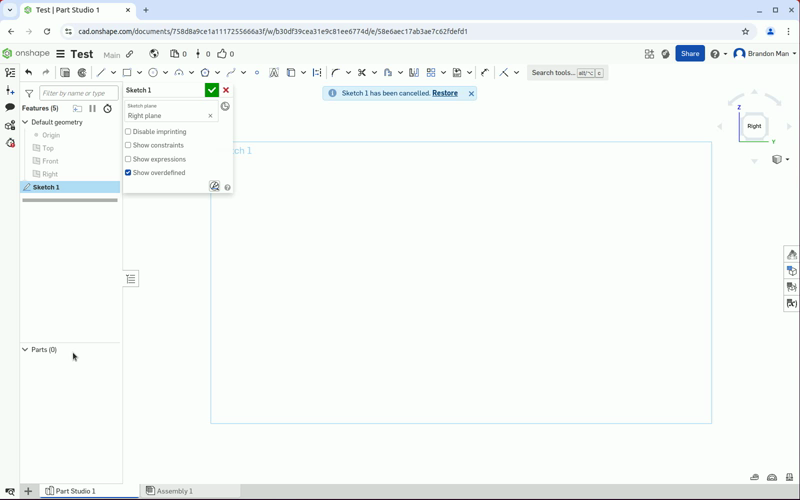
key_down(shift)
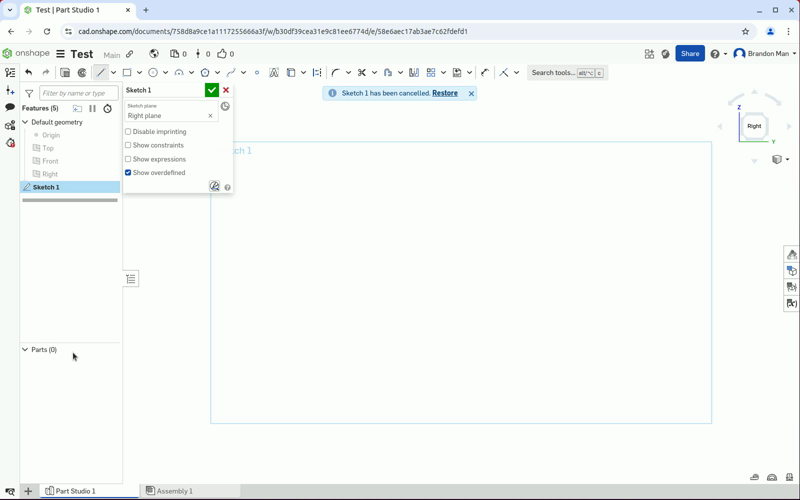
mouse_move(376, 318)
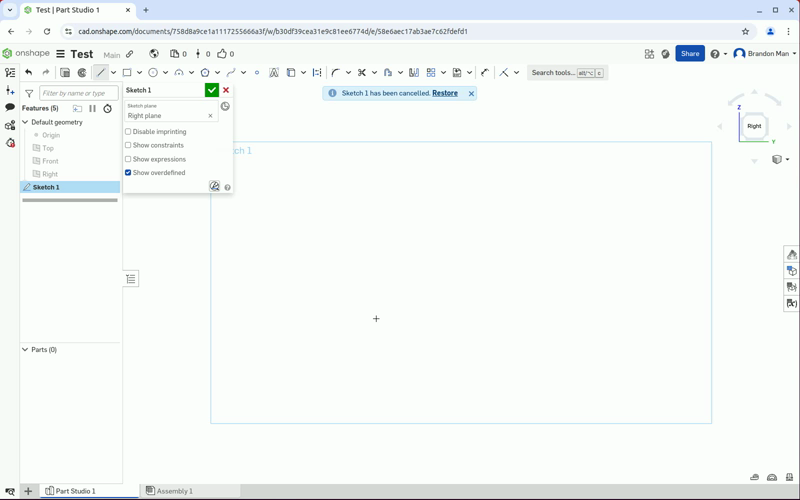
click(376, 318)
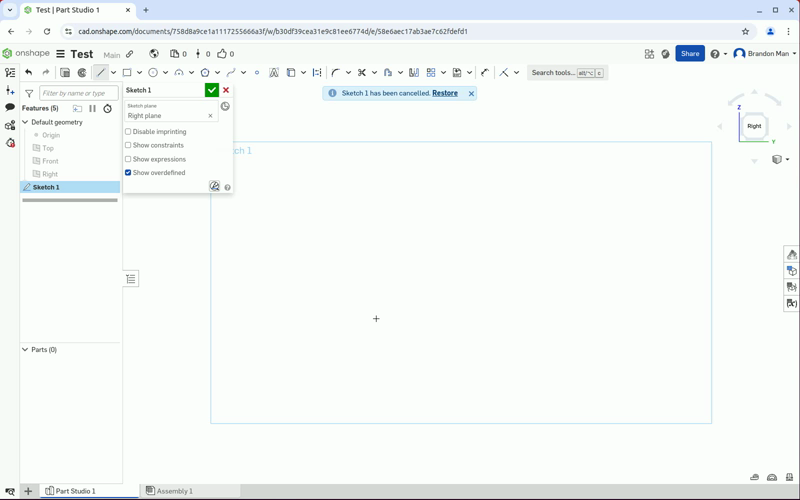
key_up(shift)
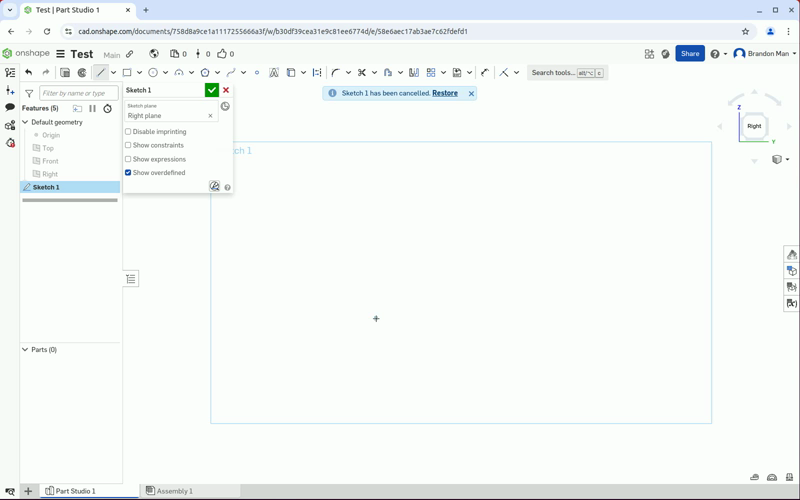
key_down(shift)
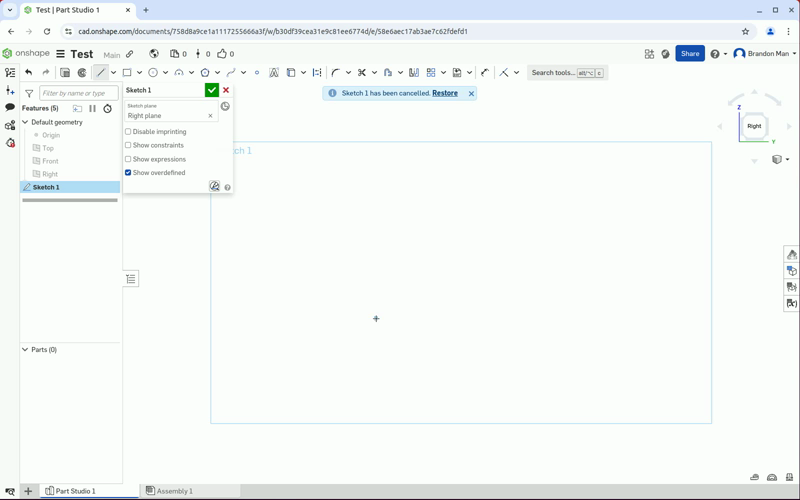
mouse_move(572, 318)
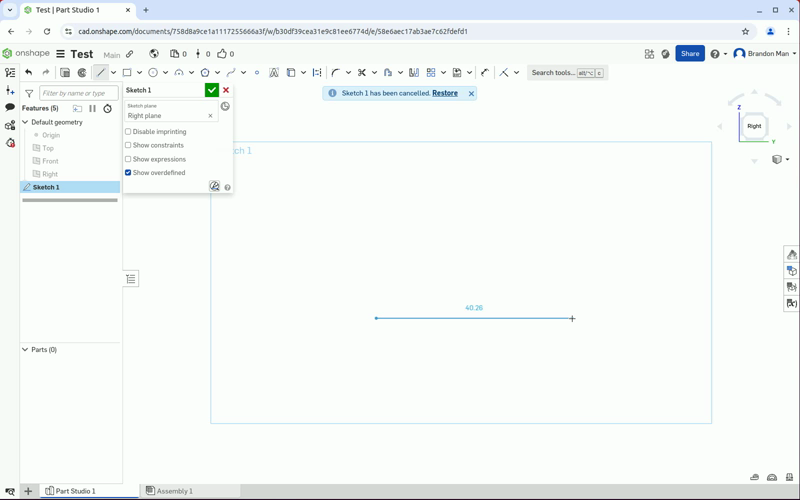
click(572, 318)
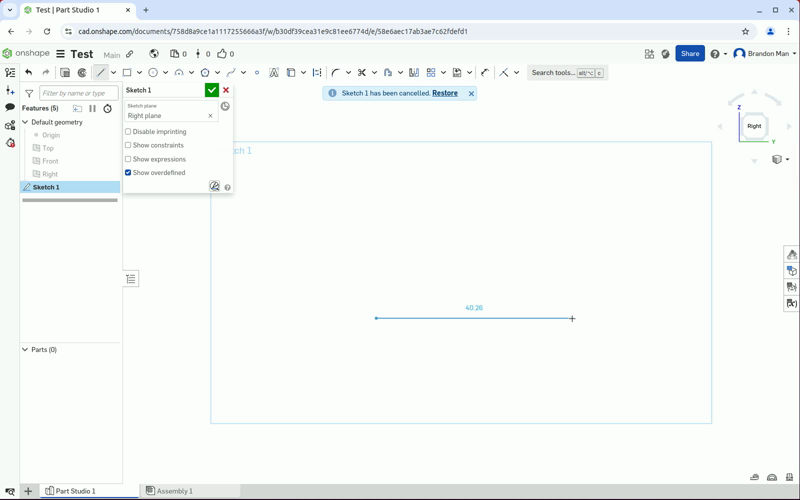
key_up(shift)
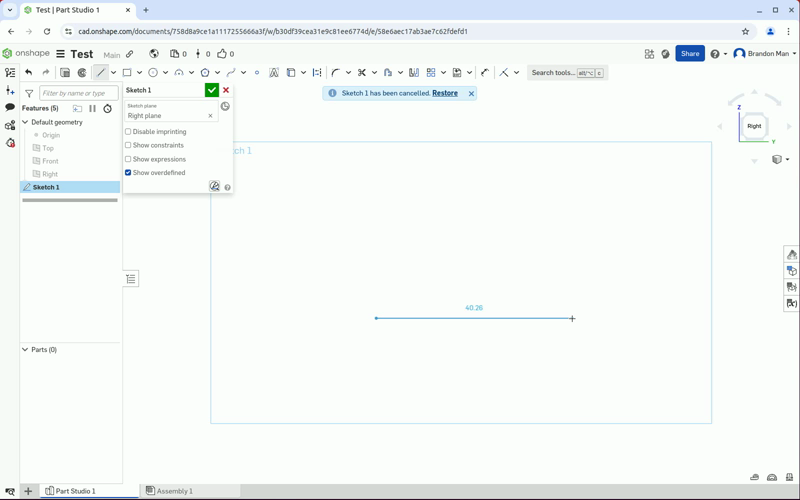
key_down(shift)
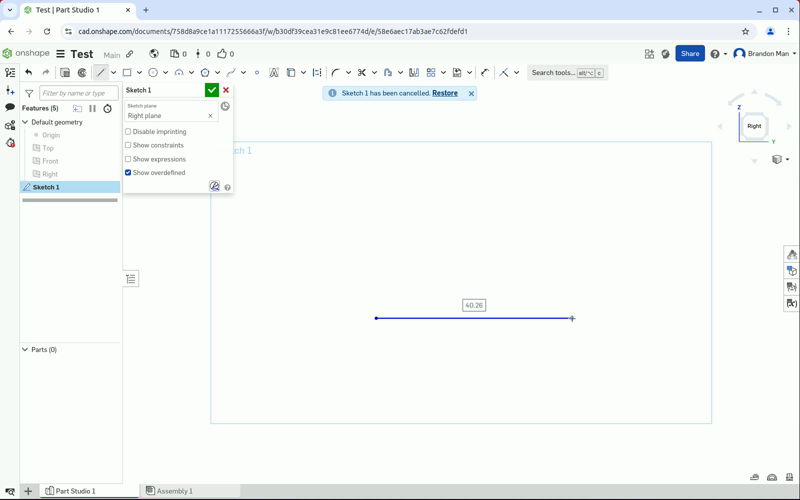
mouse_move(589, 318)
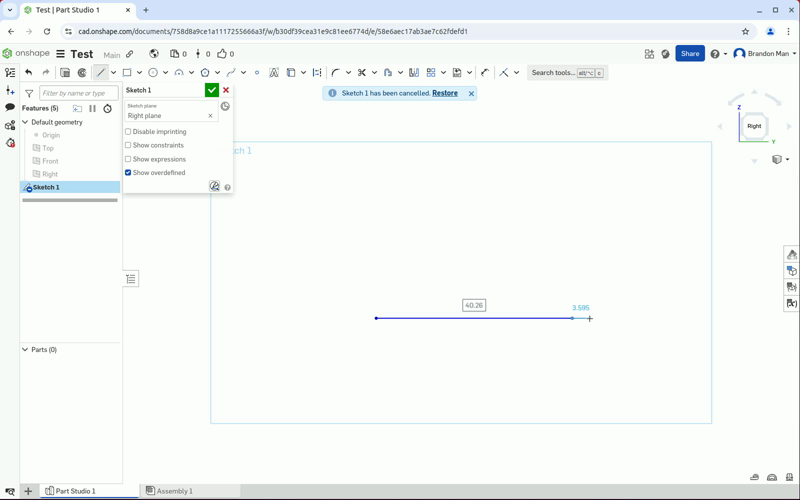
mouse_move(572, 285)
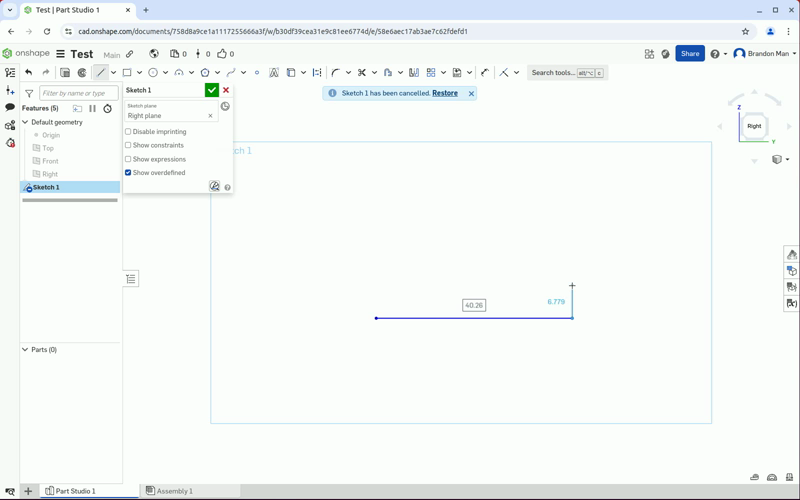
click(572, 285)
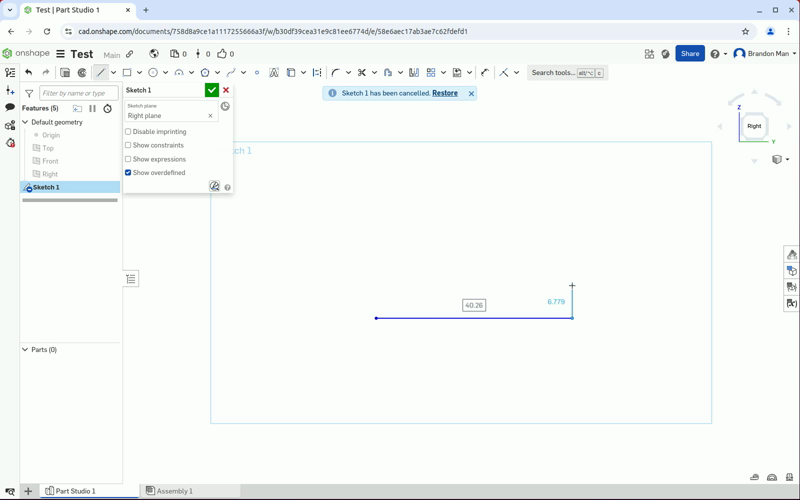
key_up(shift)
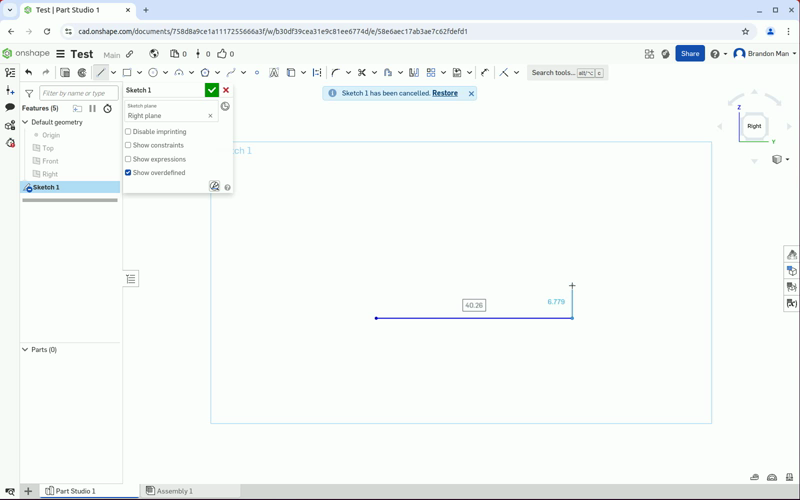
key_down(shift)
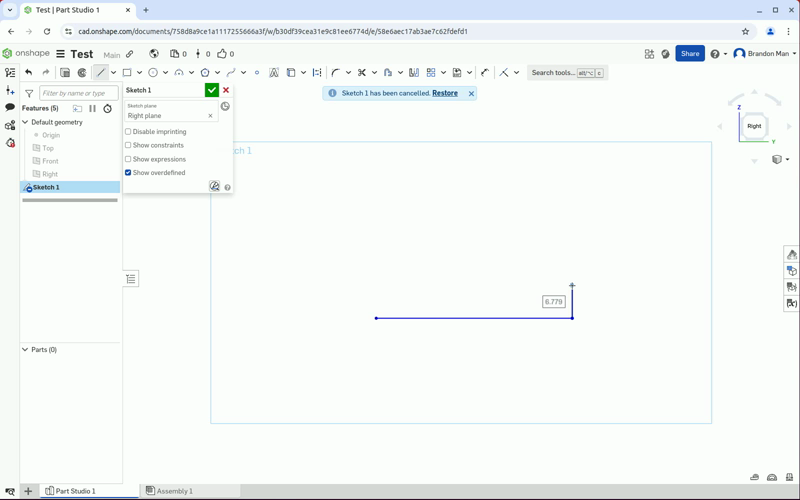
mouse_move(376, 285)
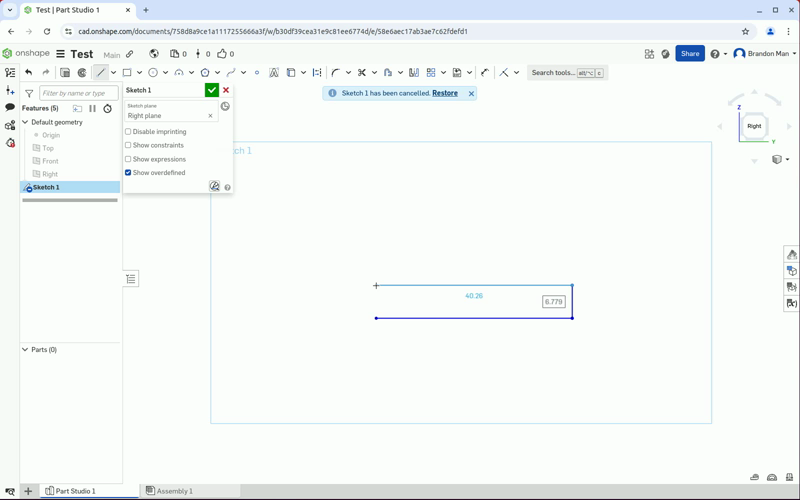
click(376, 285)
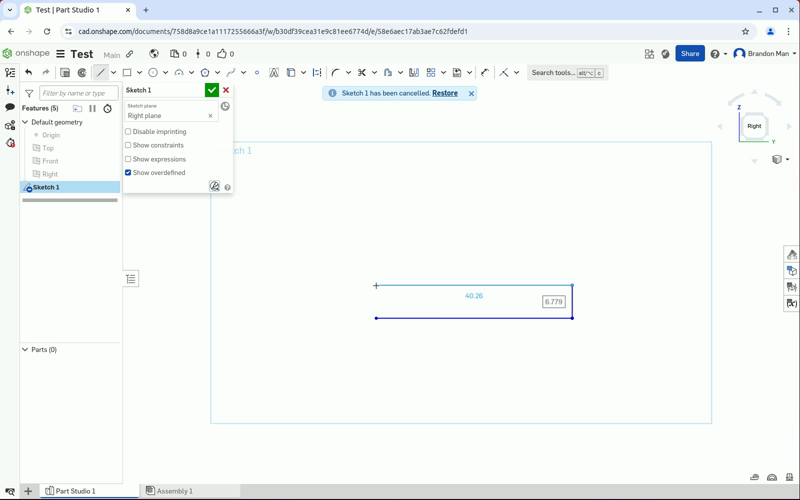
key_up(shift)
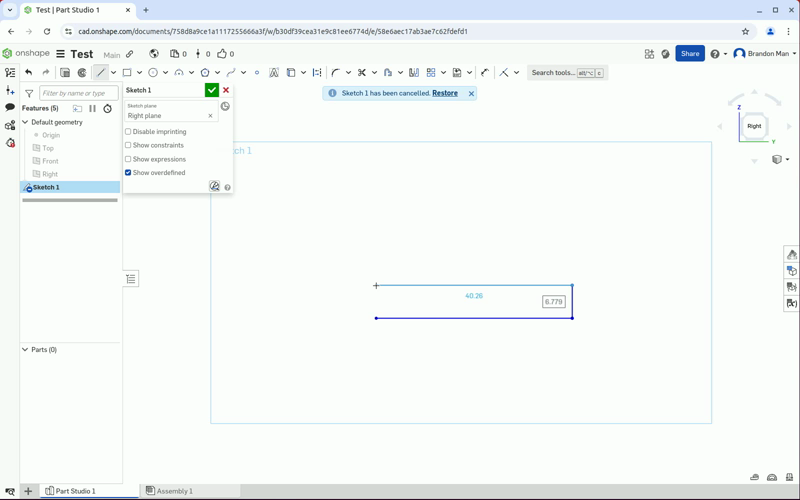
mouse_move(406, 285)
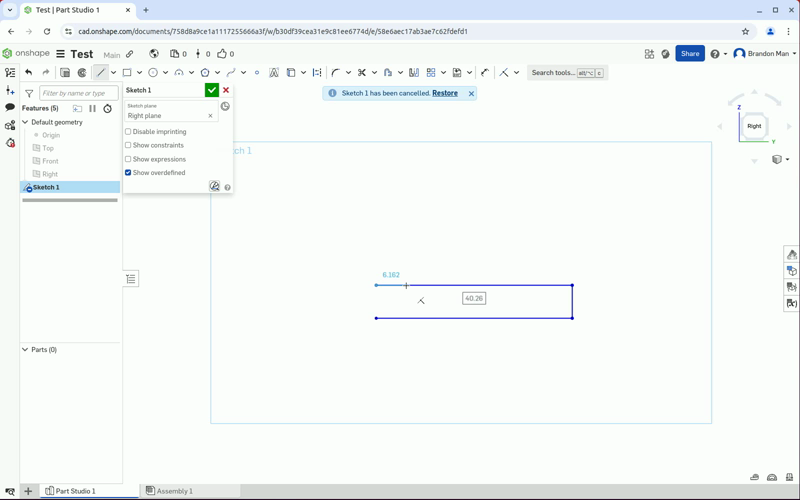
key_down(shift)
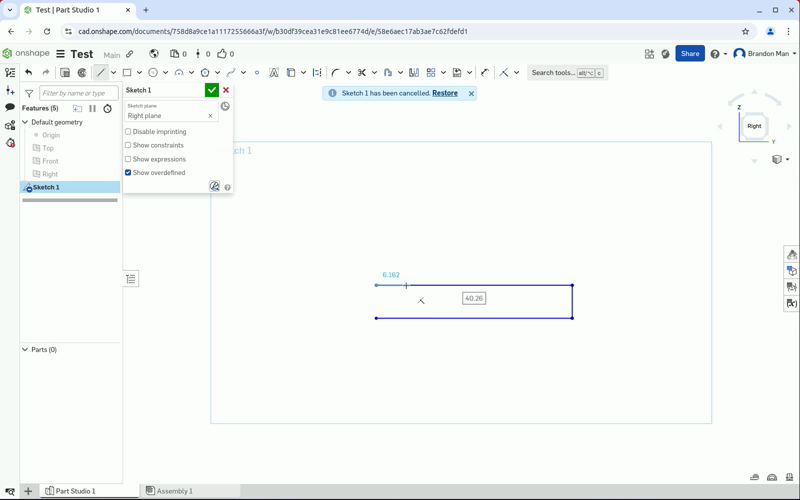
mouse_move(376, 318)
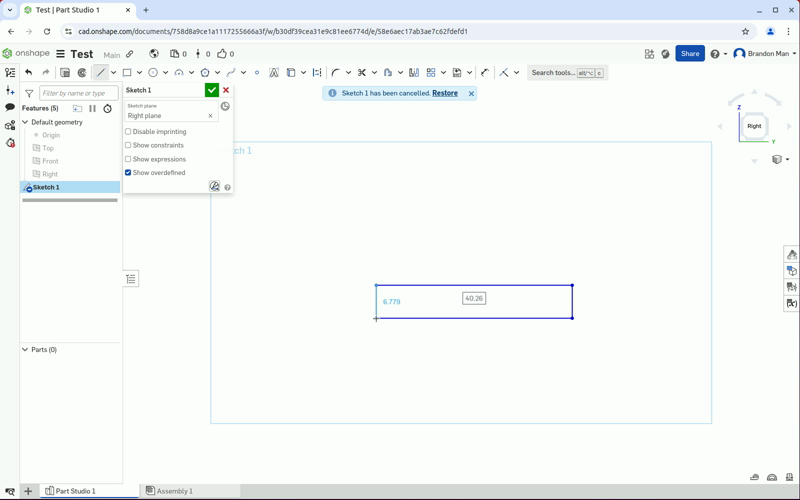
key_up(shift)
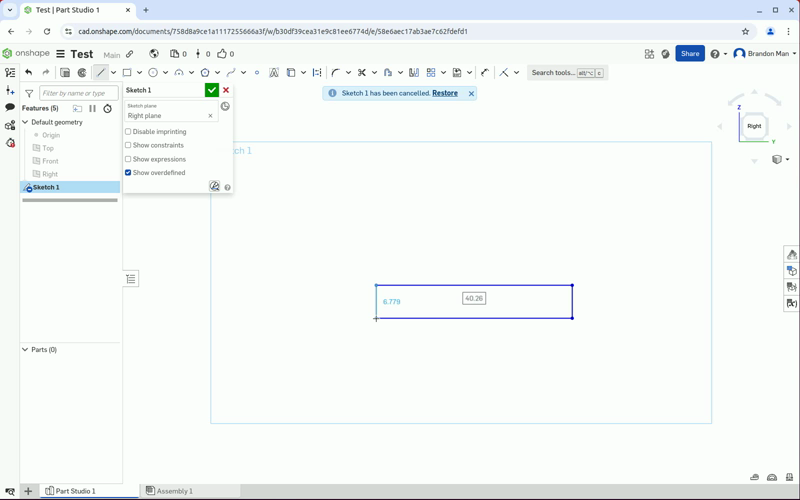
click(376, 318)
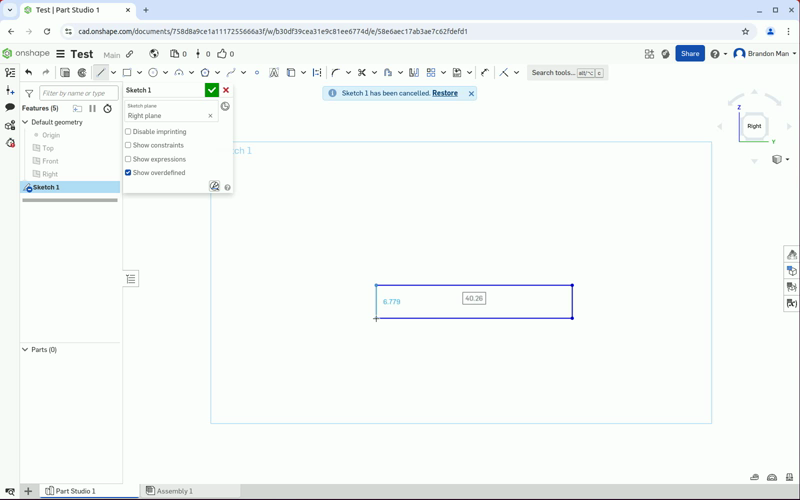
key(esc)
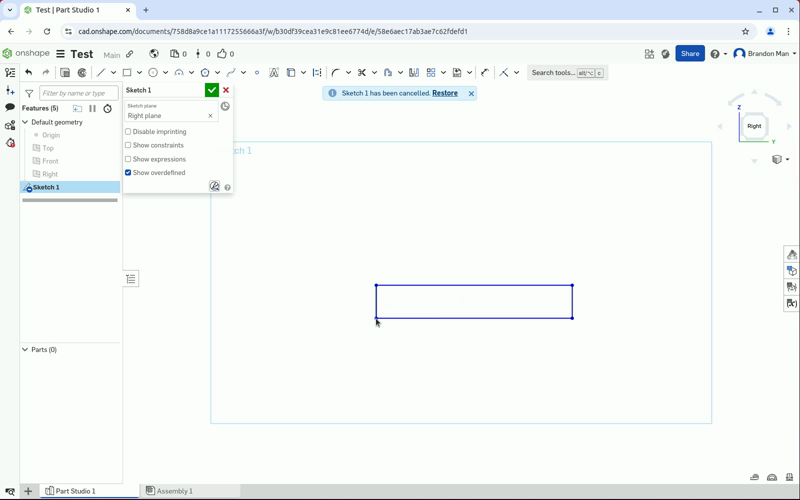
mouse_move(483, 307)
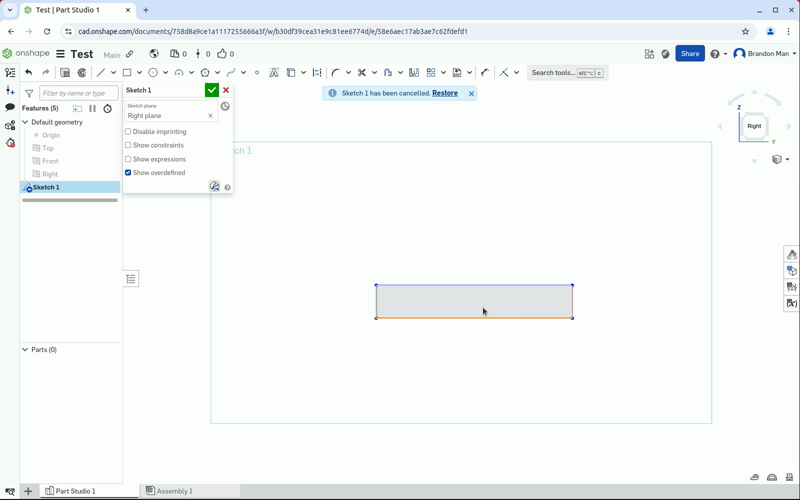
click(483, 307)
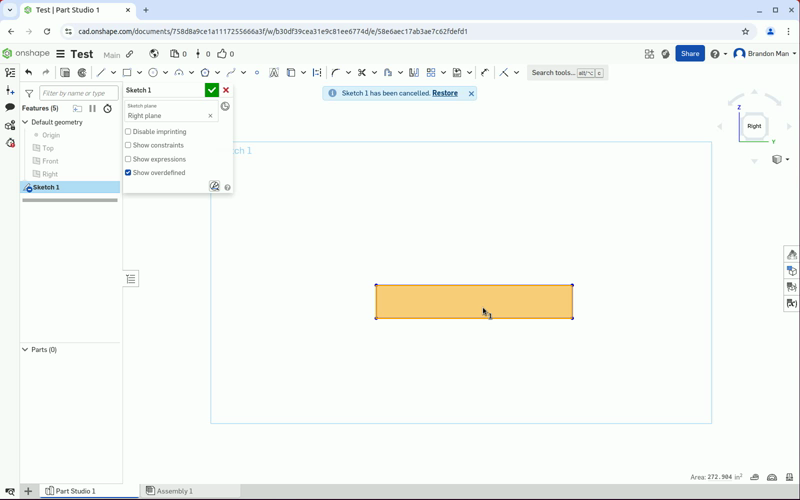
mouse_move(73, 352)
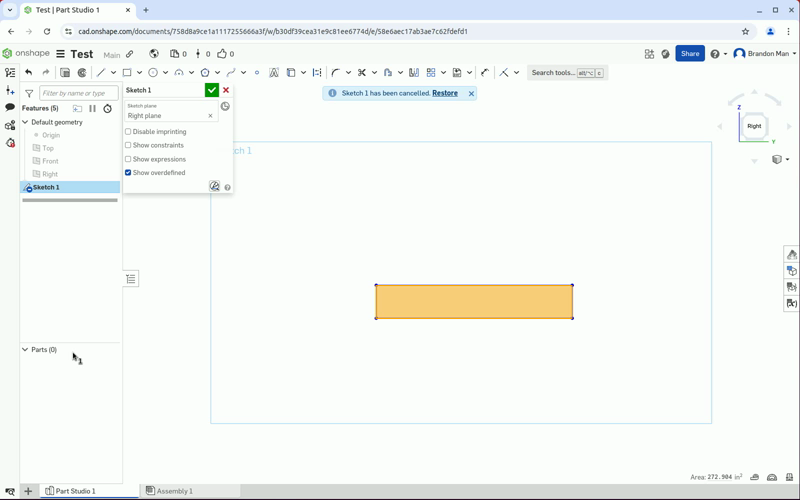
key(shift+y)
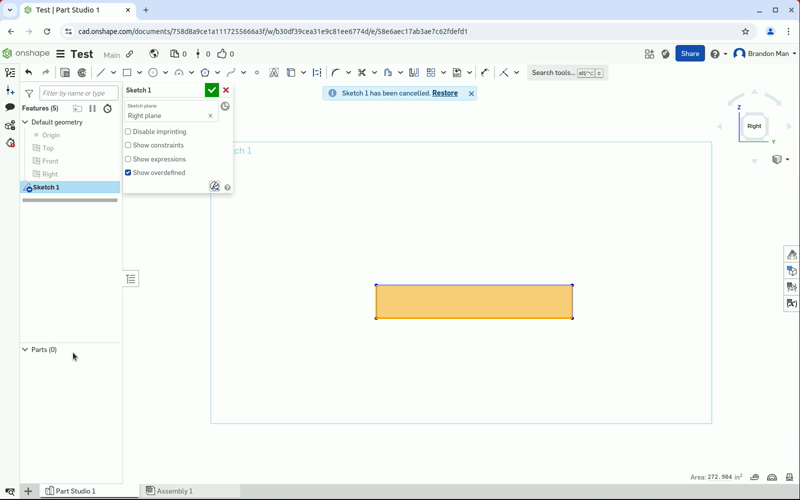
key(shift+e)
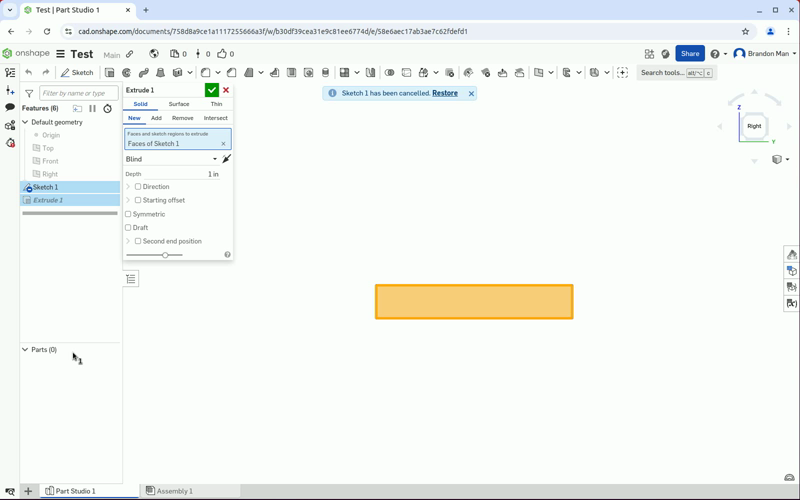
mouse_move(143, 106)
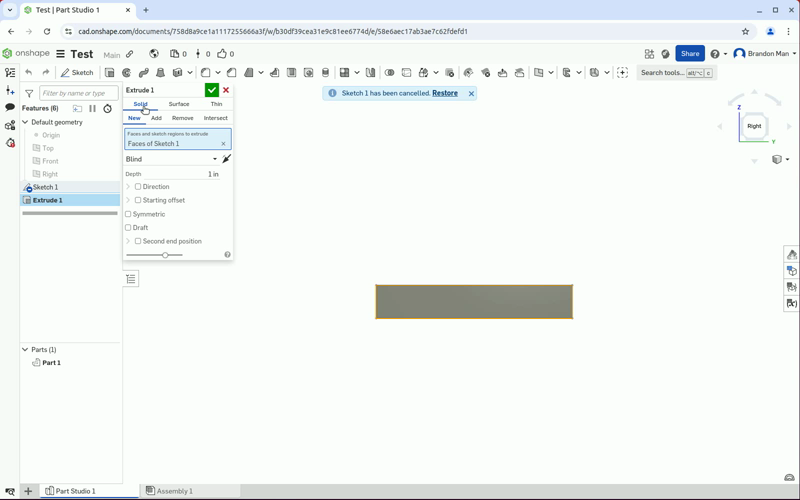
click(143, 106)
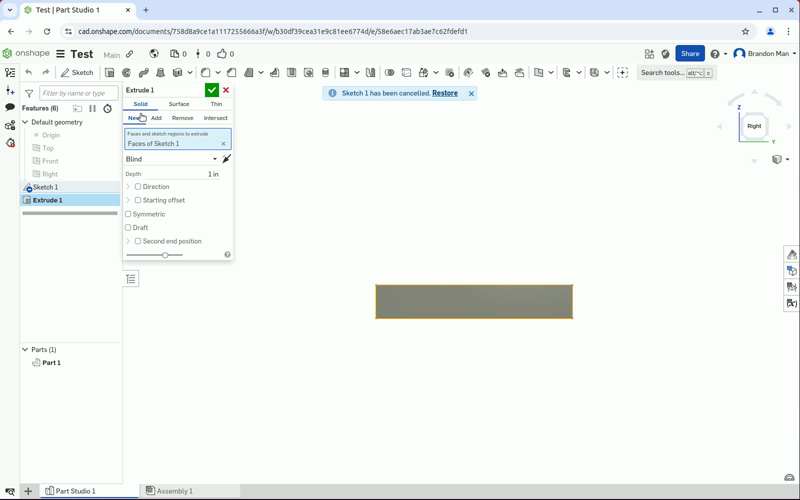
mouse_move(137, 120)
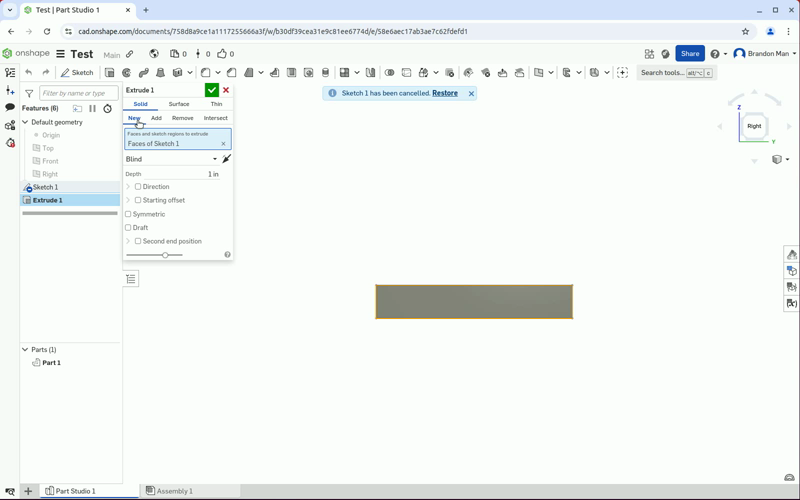
click(137, 120)
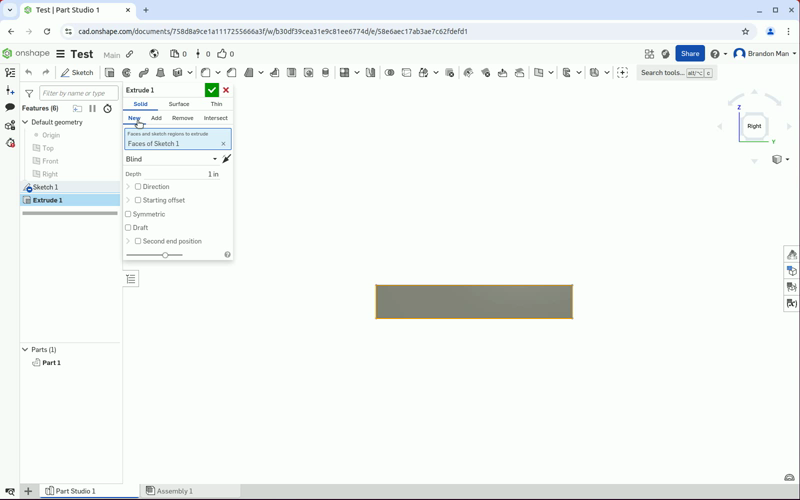
key(tab, 4)
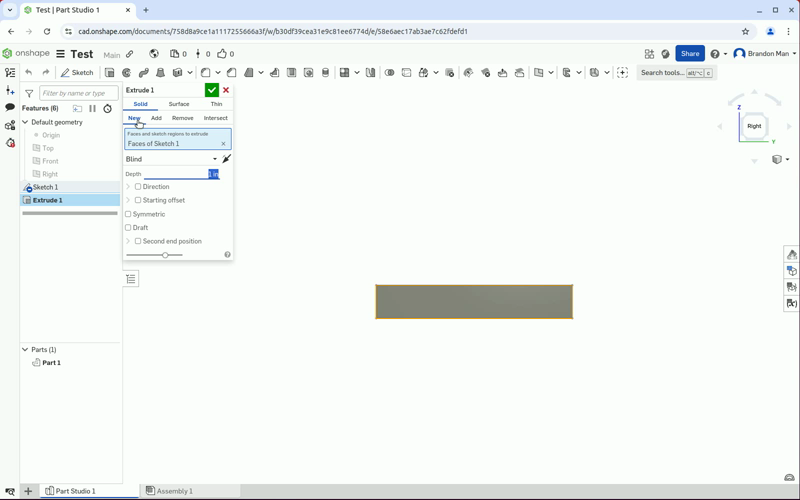
text(0.963)
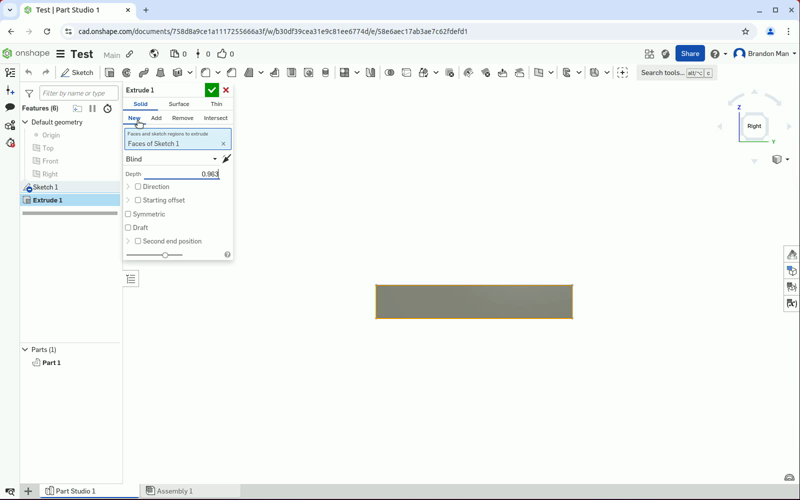
key(enter)
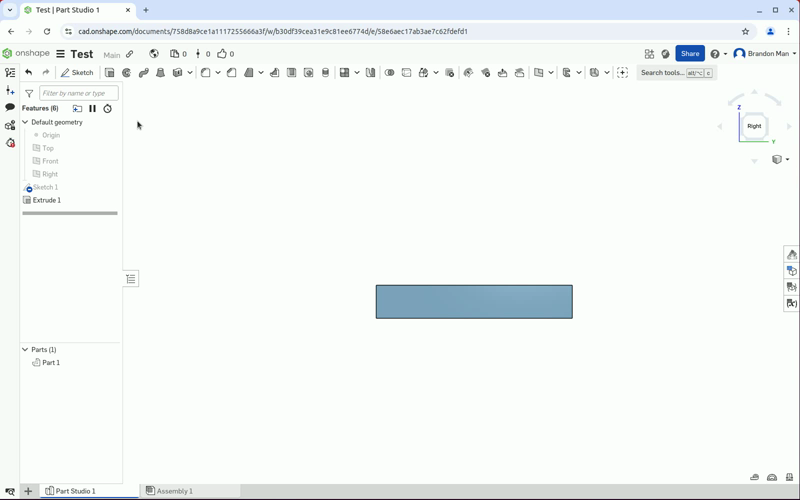
key(shift+h)
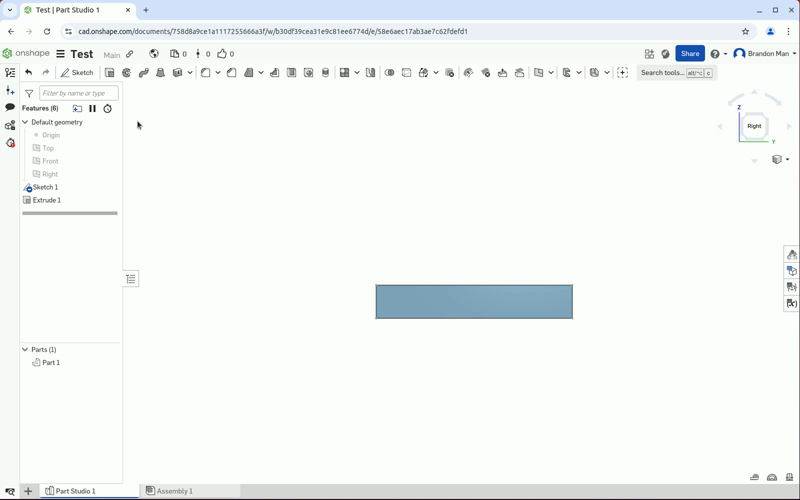
key(shift+h)
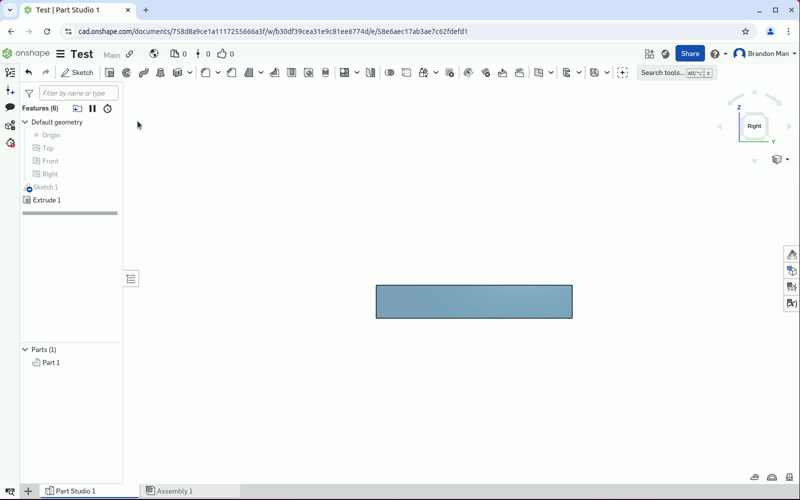
mouse_move(73, 189)
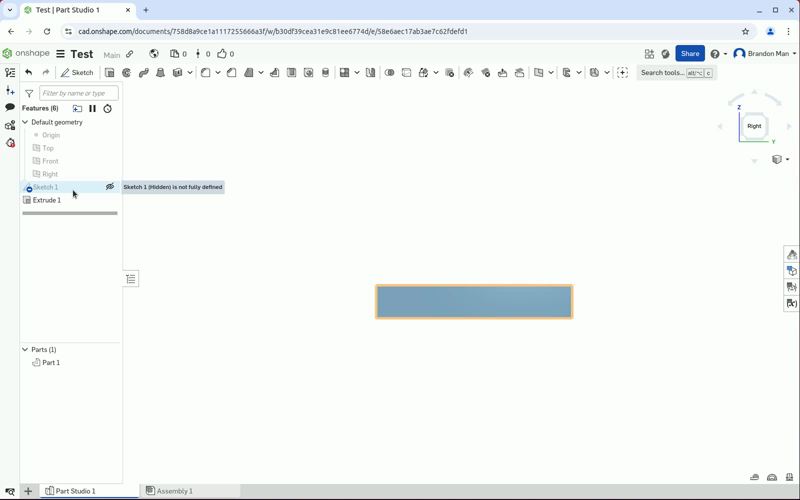
click(73, 189)
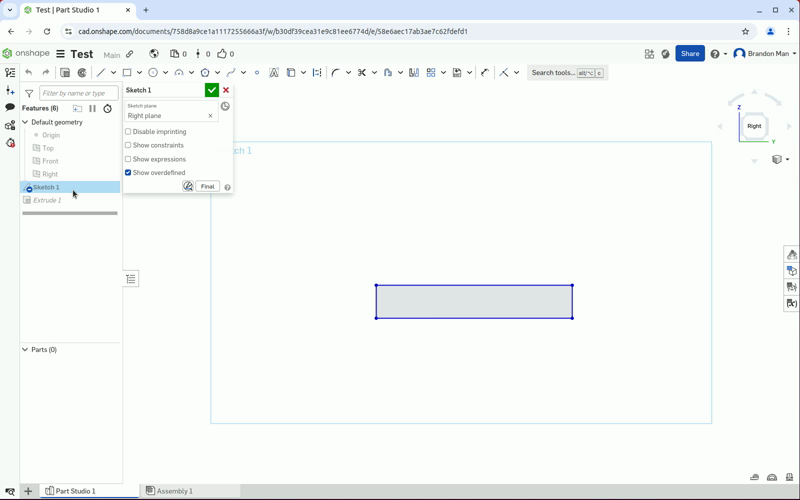
mouse_move(229, 92)
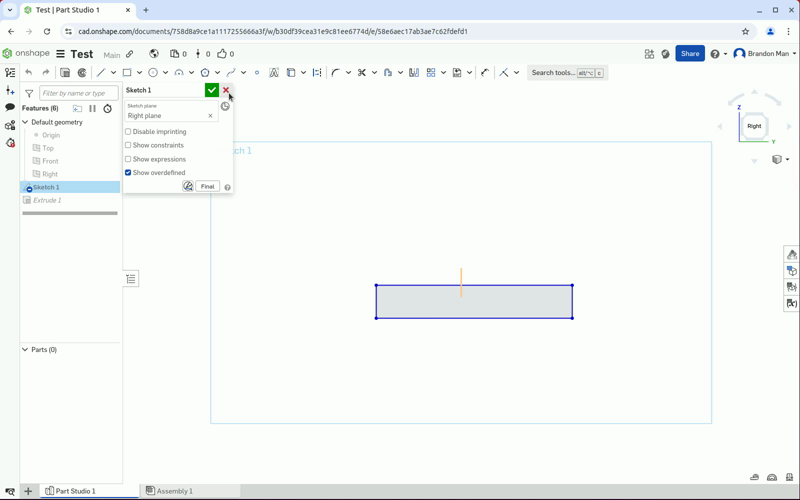
click(229, 92)
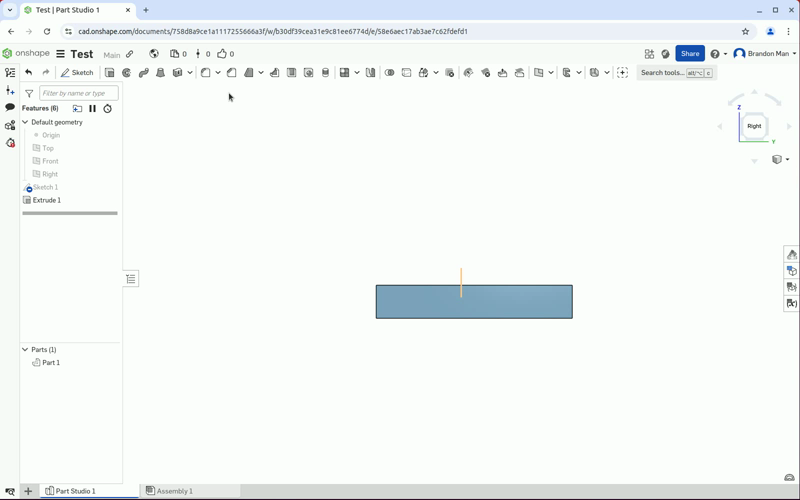
mouse_move(541, 75)
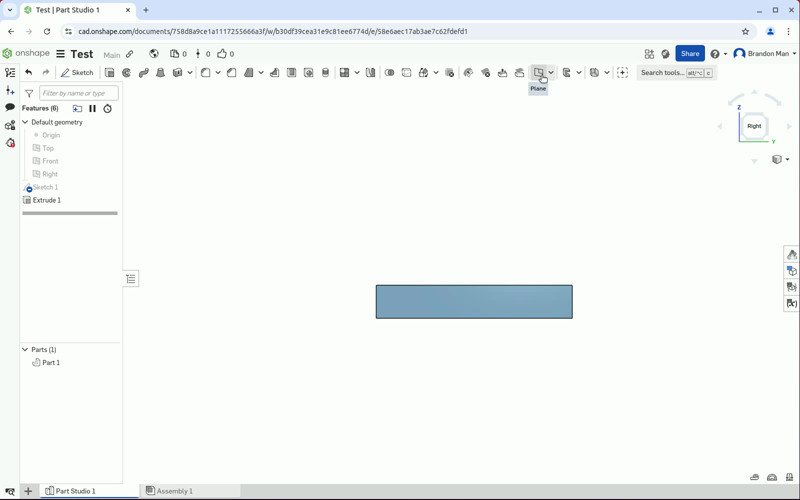
click(541, 75)
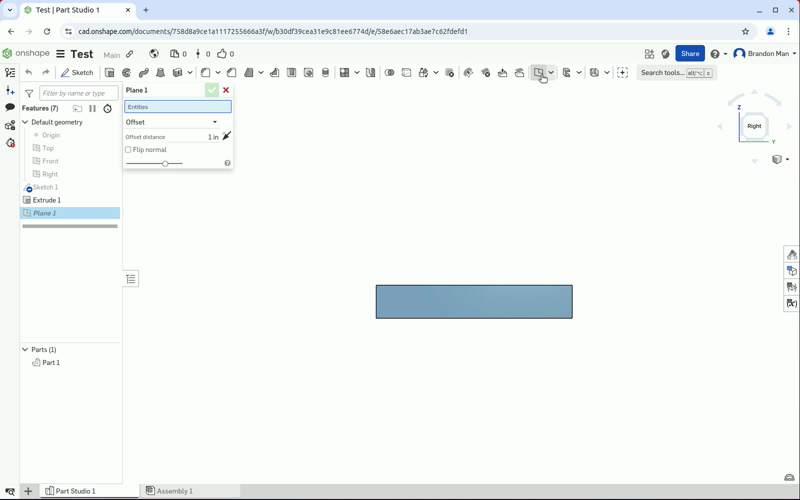
mouse_move(73, 176)
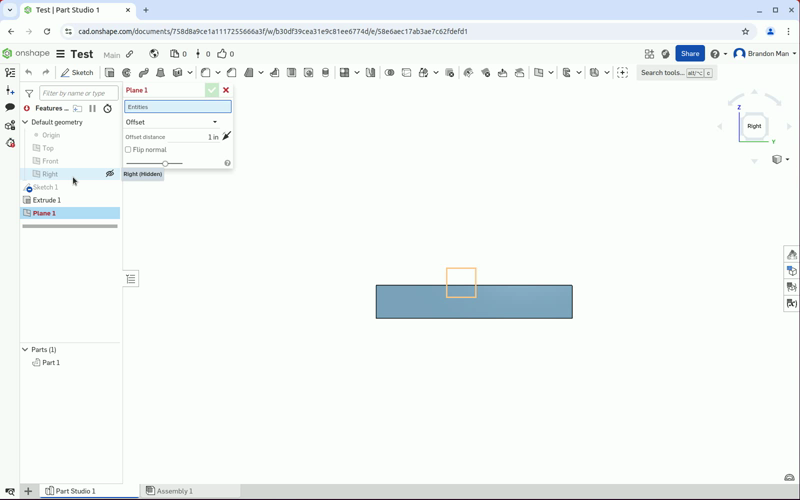
click(73, 176)
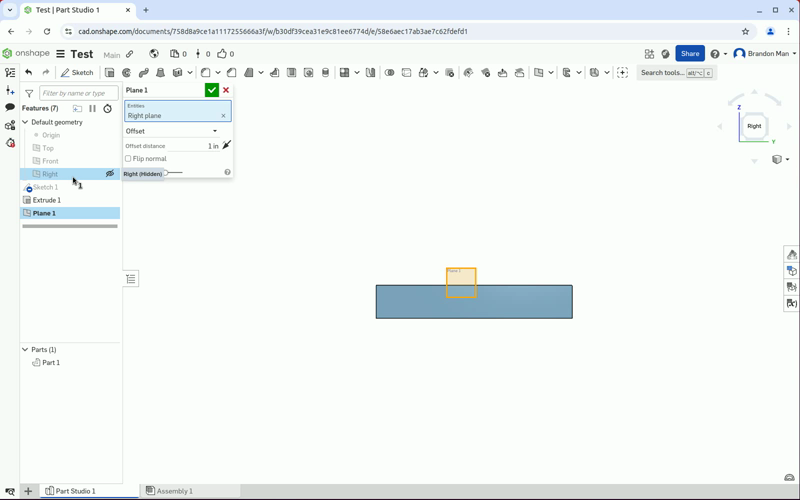
key(tab, 2)
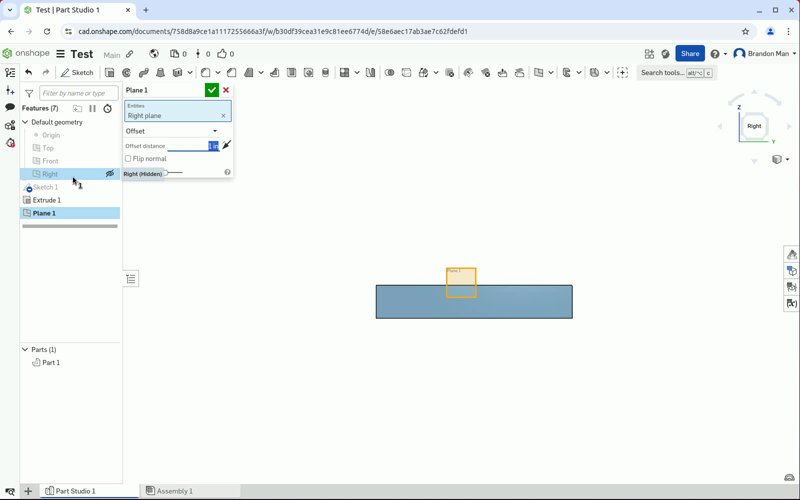
text(0.955)
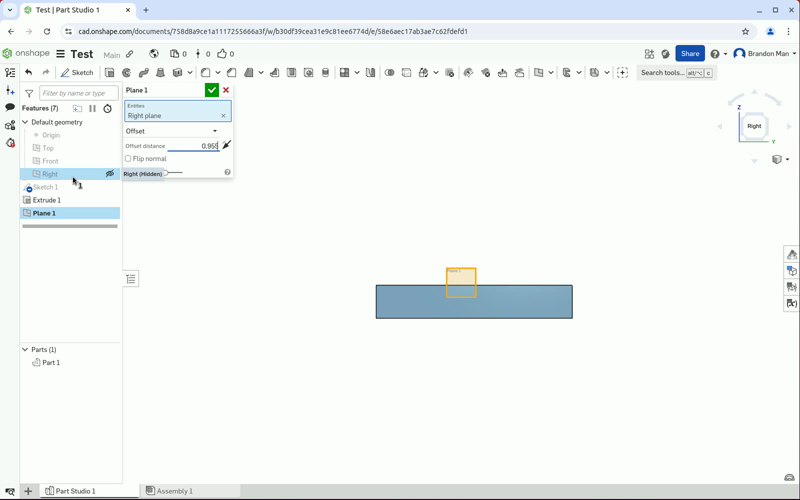
key(enter, 2)
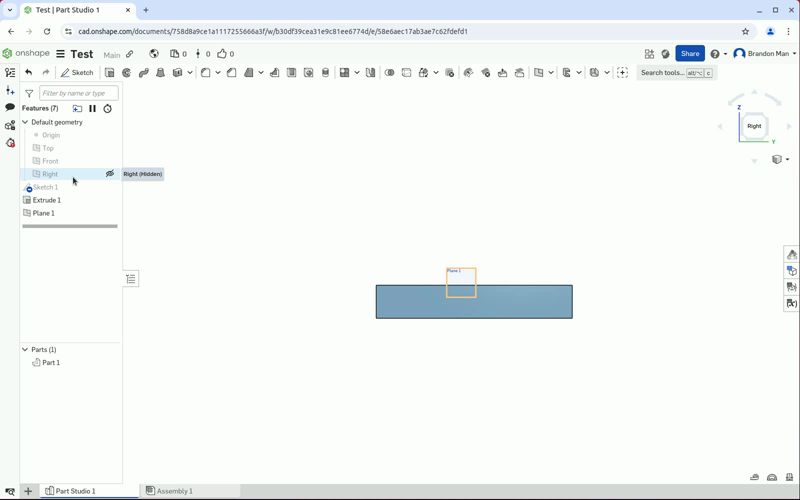
key(shift+s)
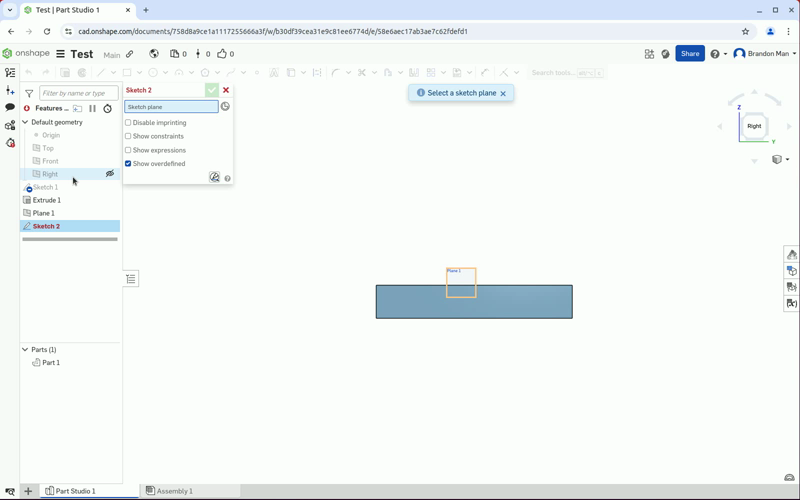
mouse_move(73, 215)
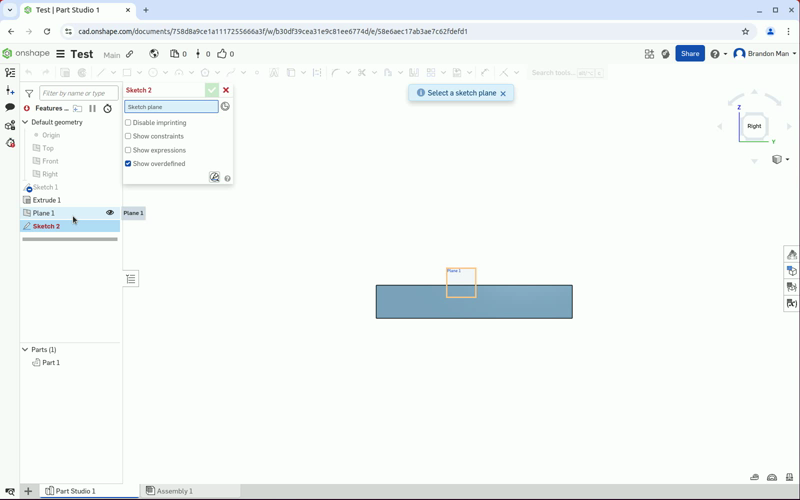
click(73, 215)
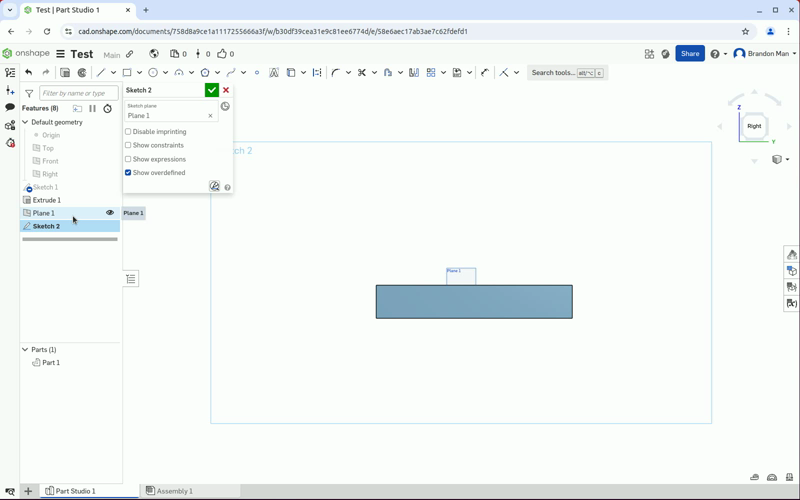
mouse_move(73, 352)
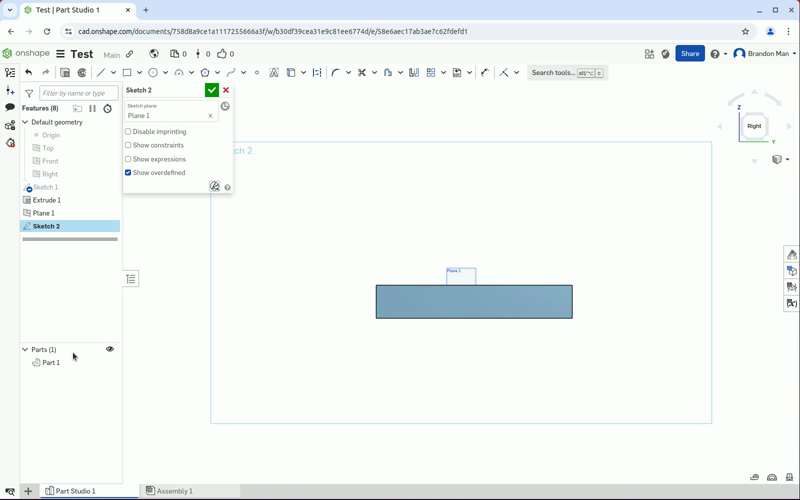
key(y)
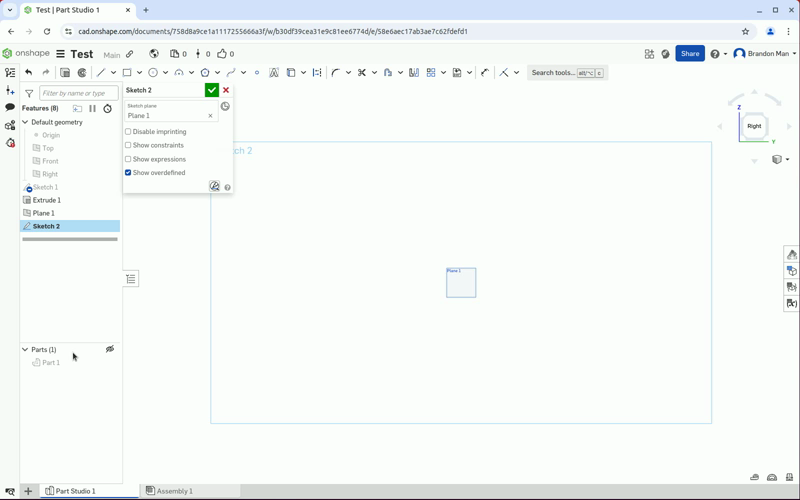
key(l)
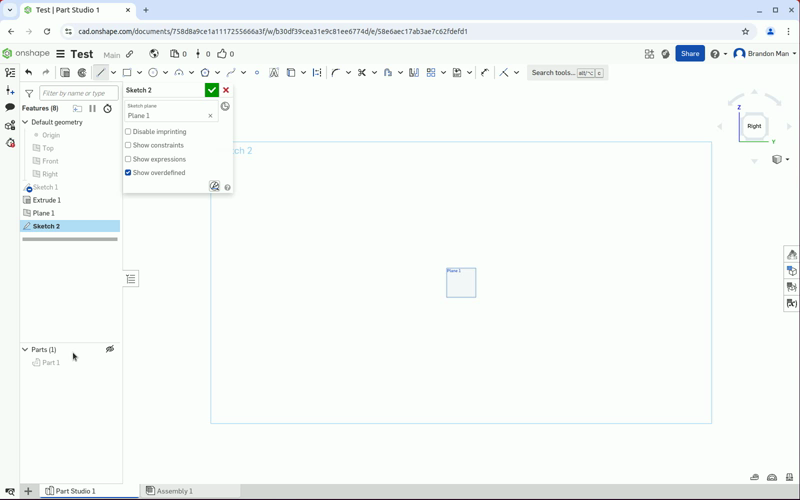
key_down(shift)
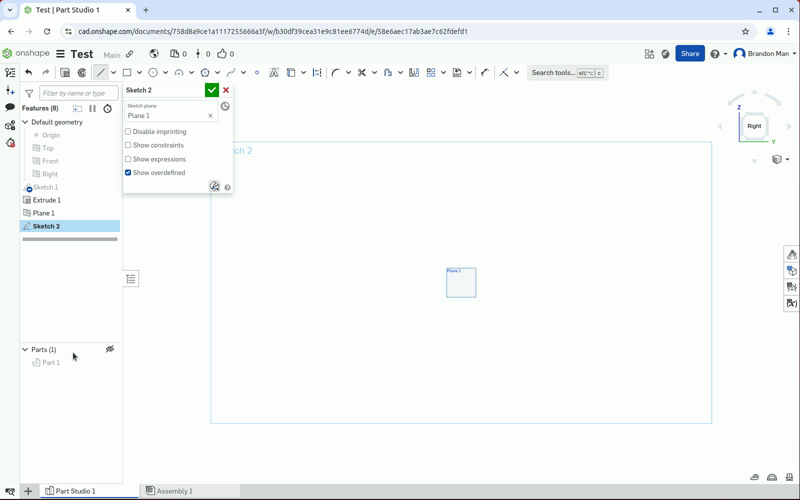
mouse_move(414, 318)
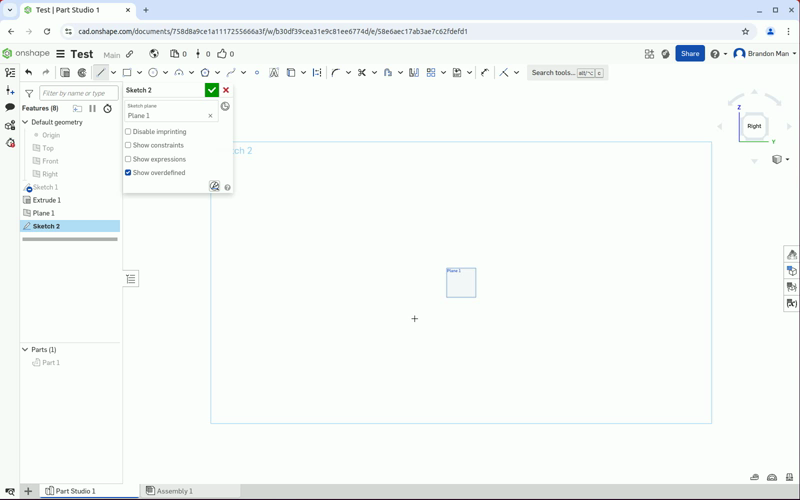
click(414, 318)
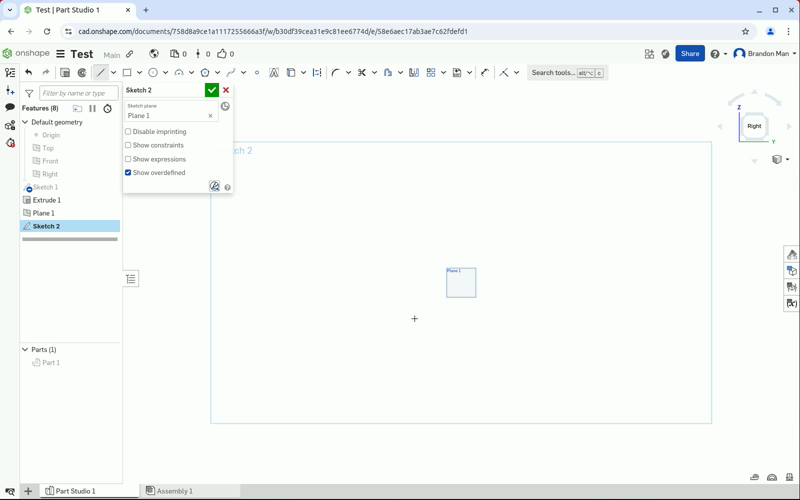
key_up(shift)
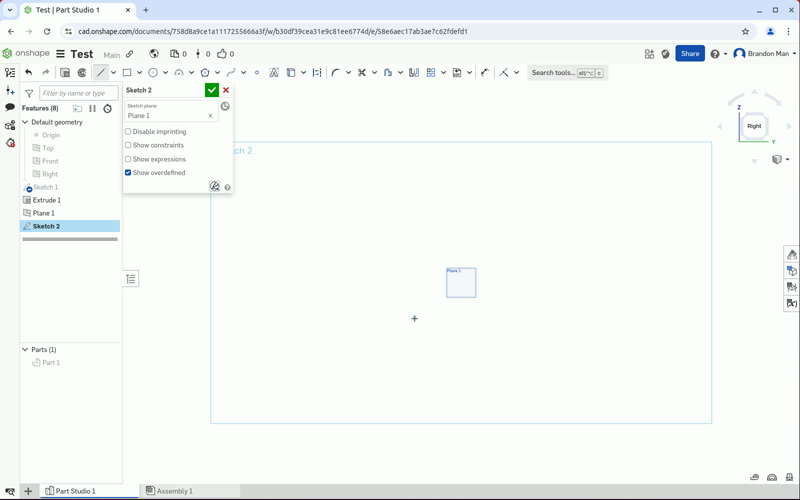
key_down(shift)
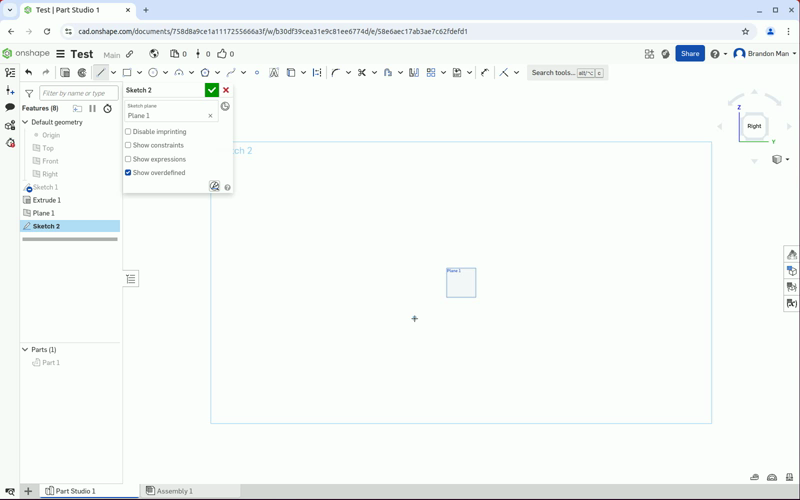
mouse_move(444, 318)
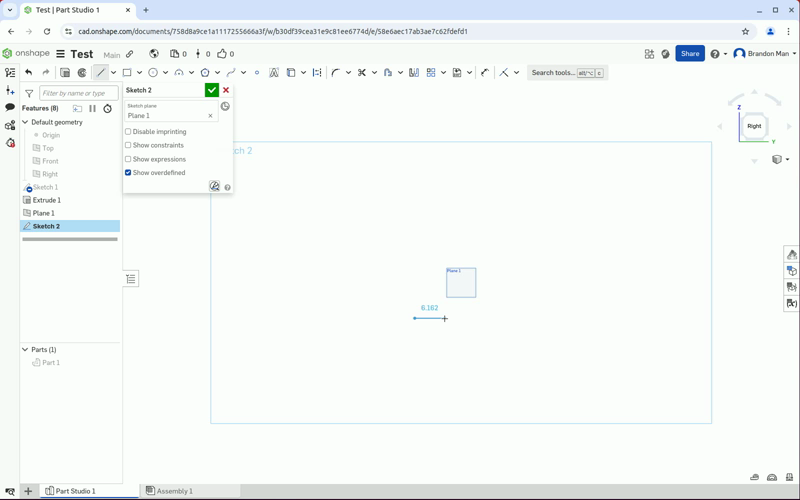
mouse_move(417, 318)
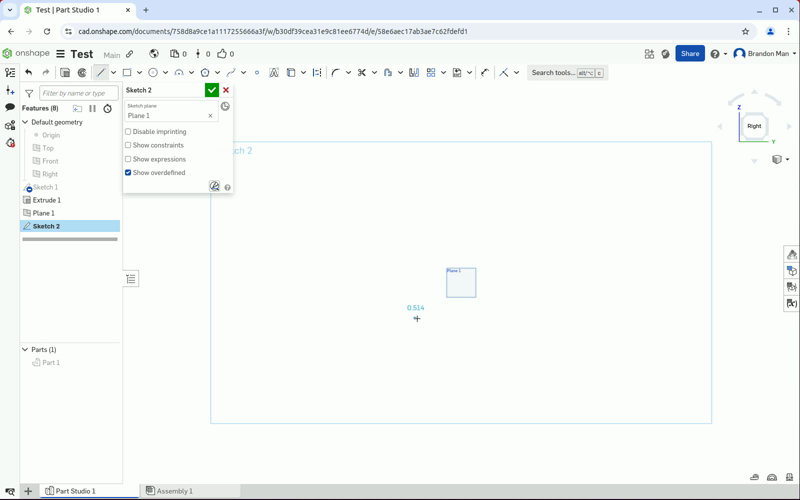
scroll(6)
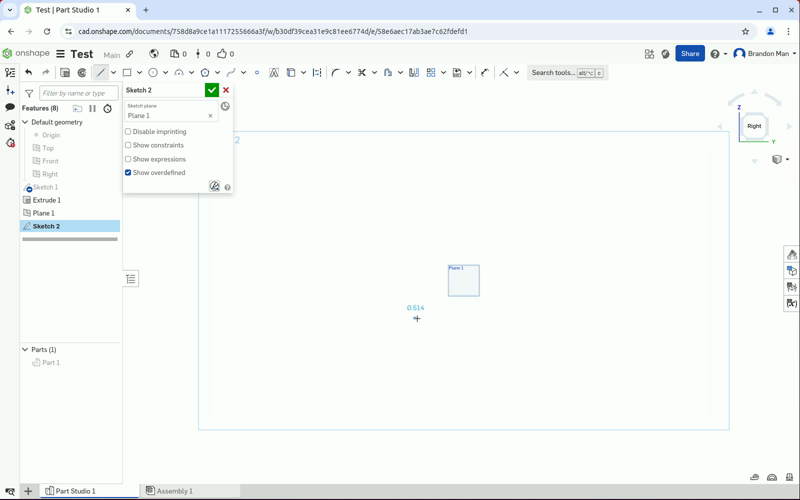
scroll(6)
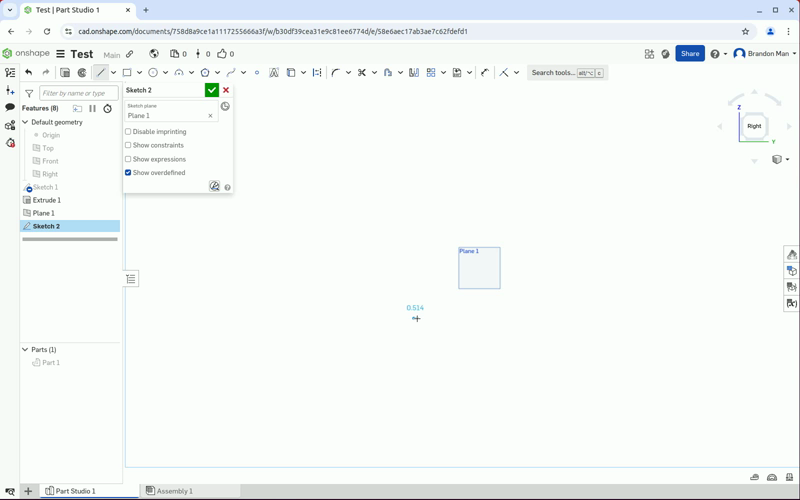
scroll(6)
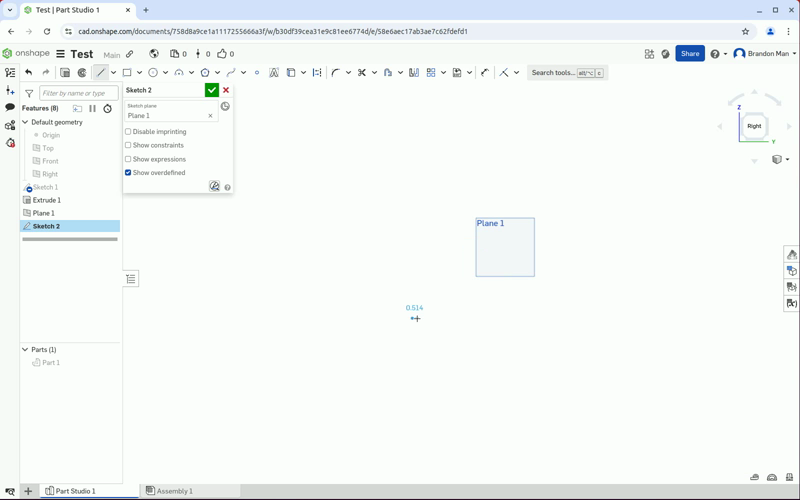
scroll(6)
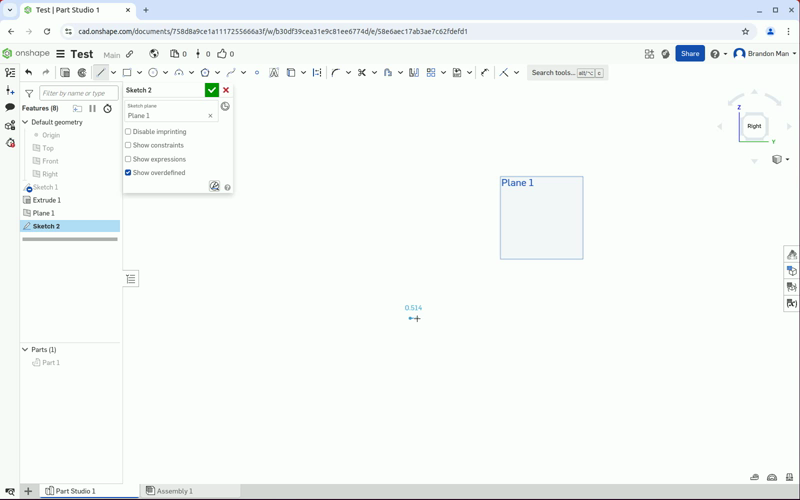
scroll(6)
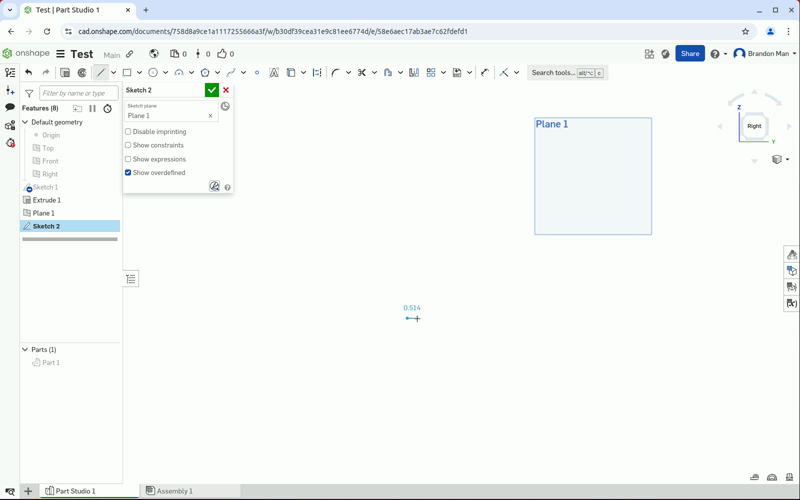
scroll(6)
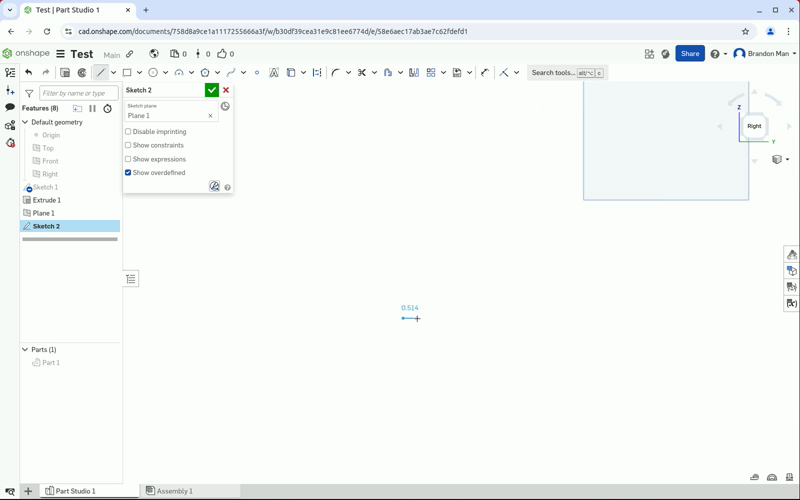
scroll(6)
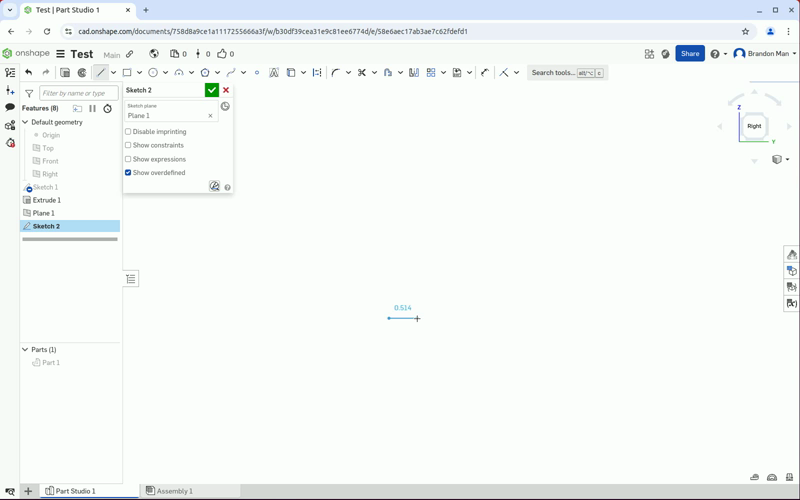
click(417, 318)
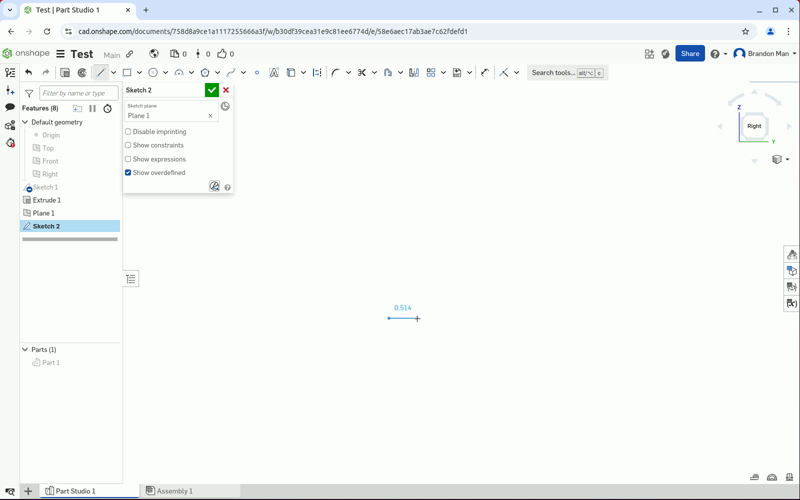
scroll(-6)
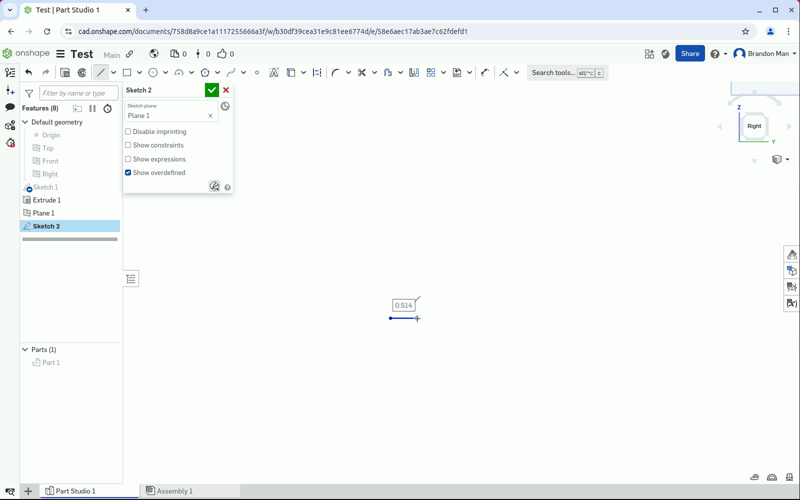
scroll(-6)
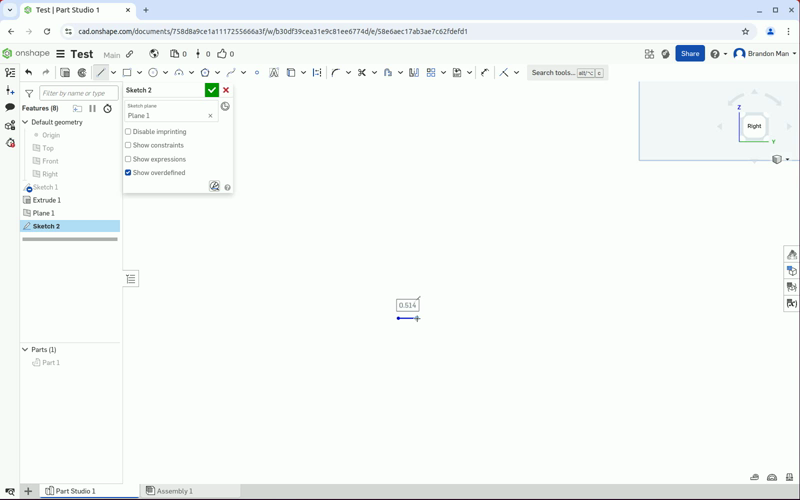
scroll(-6)
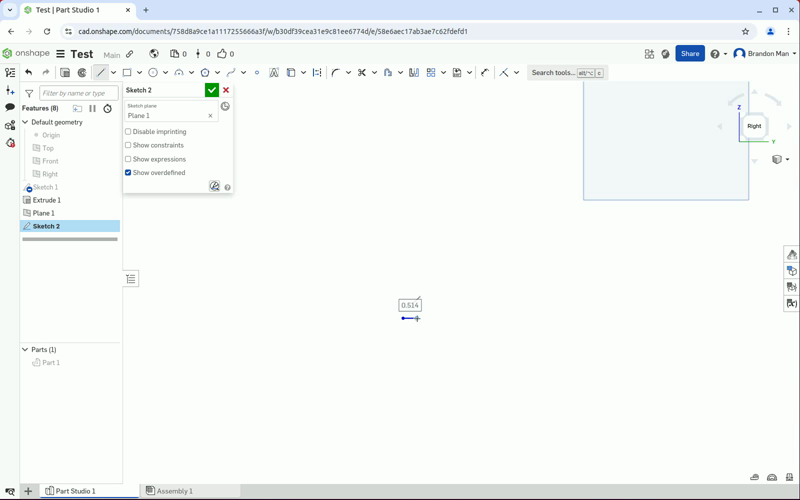
scroll(-6)
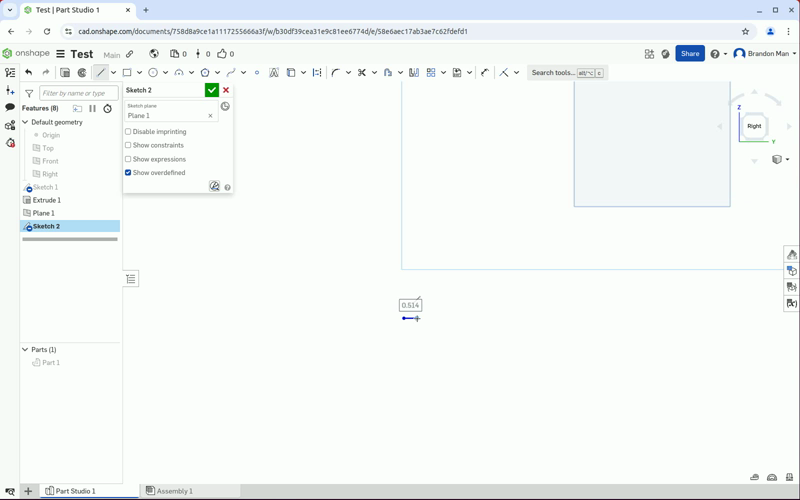
scroll(-6)
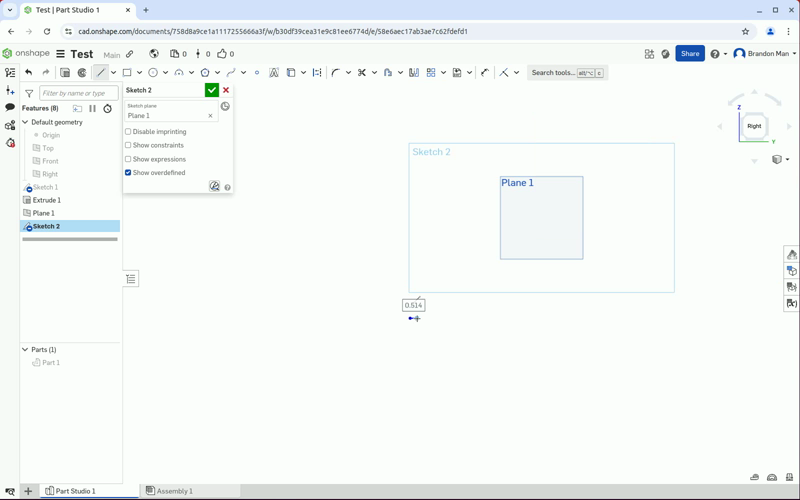
scroll(-6)
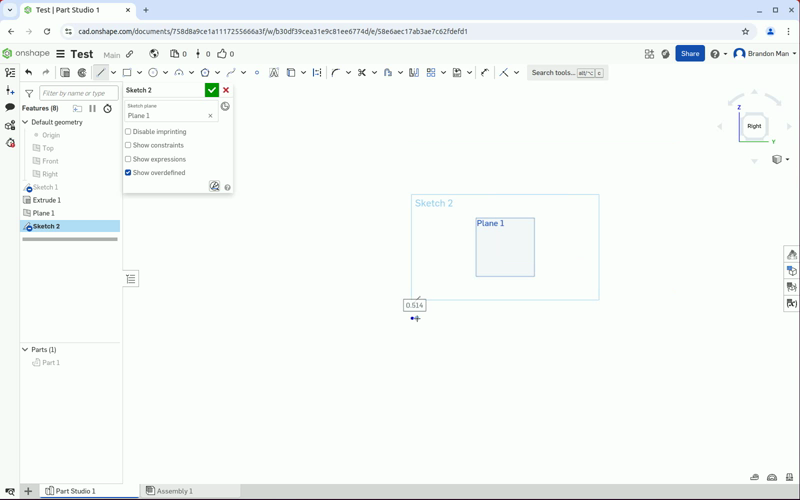
scroll(-6)
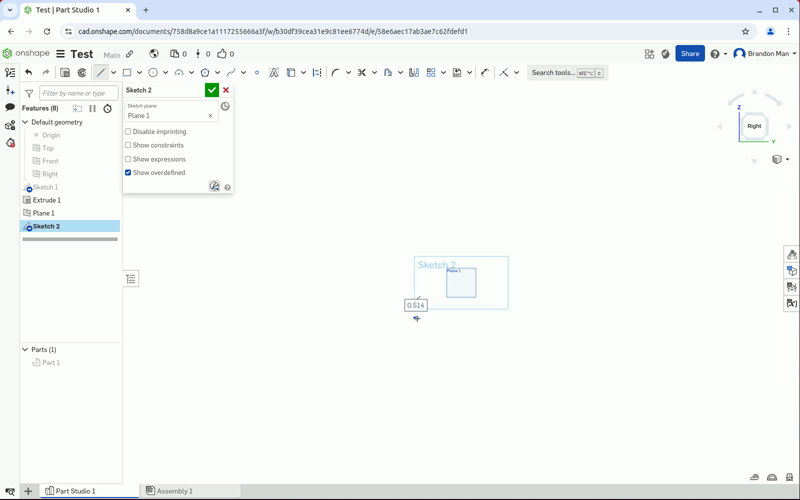
key_up(shift)
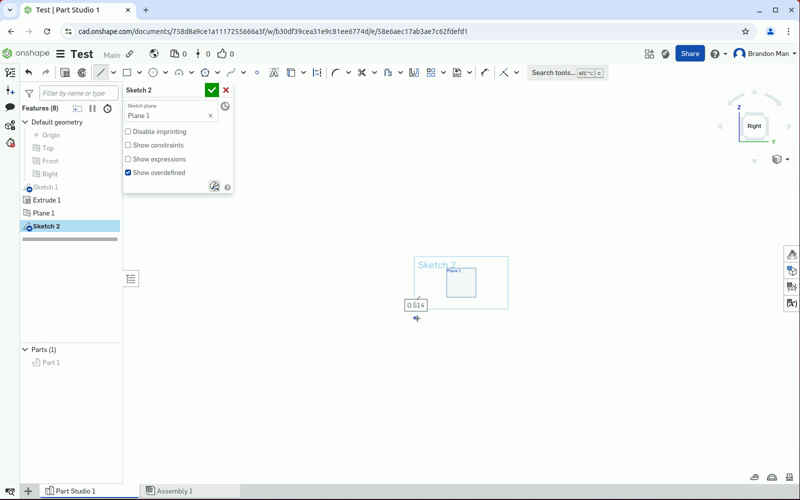
key_down(shift)
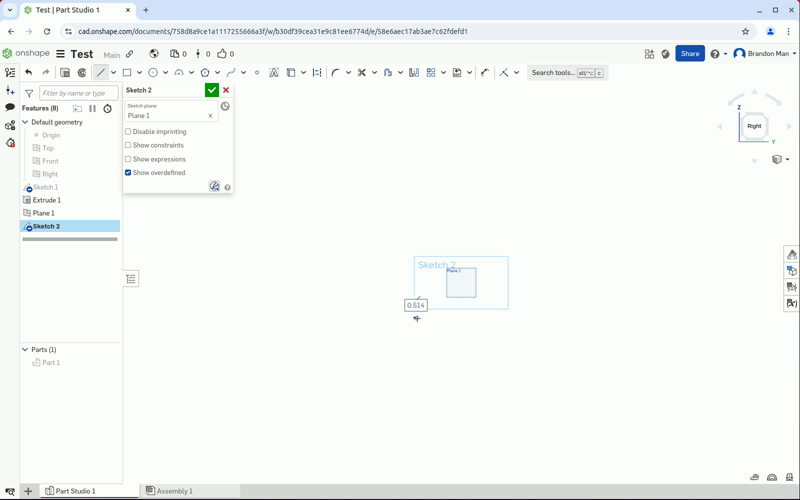
mouse_move(447, 318)
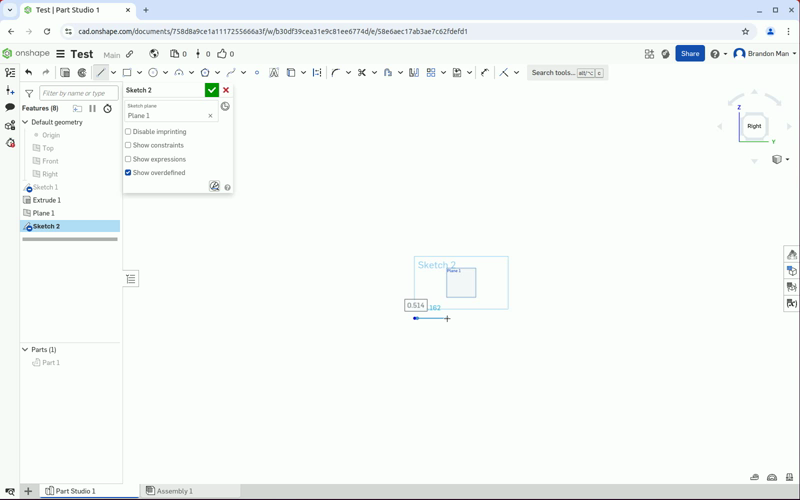
mouse_move(417, 284)
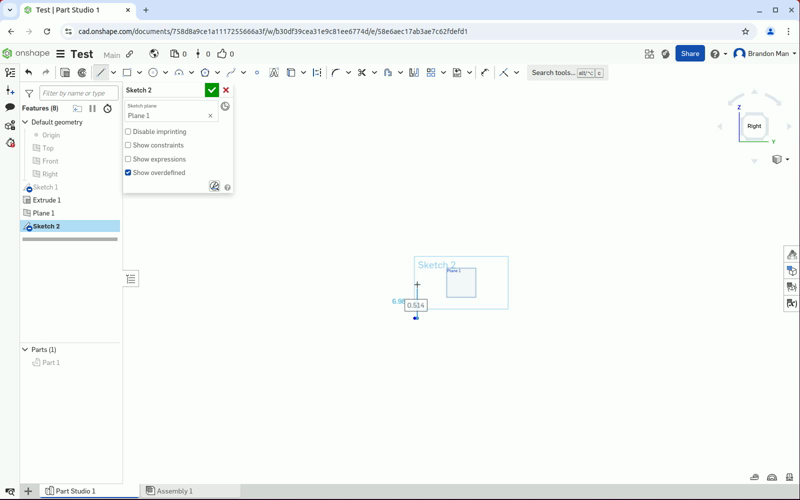
click(417, 284)
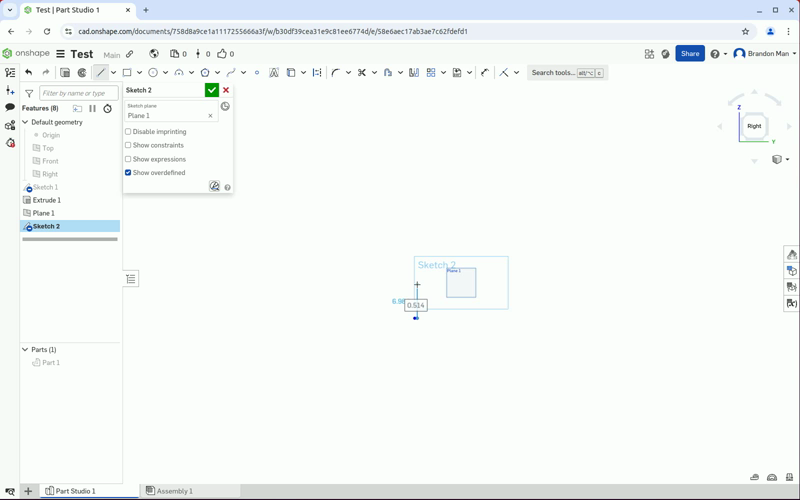
key_up(shift)
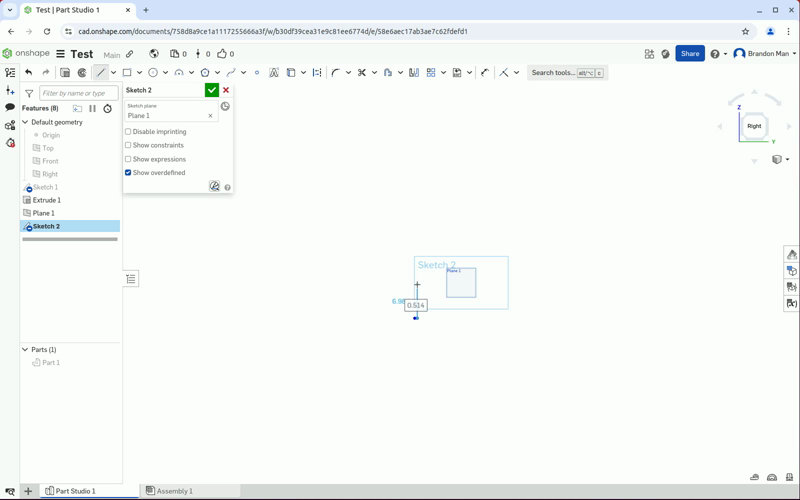
key_down(shift)
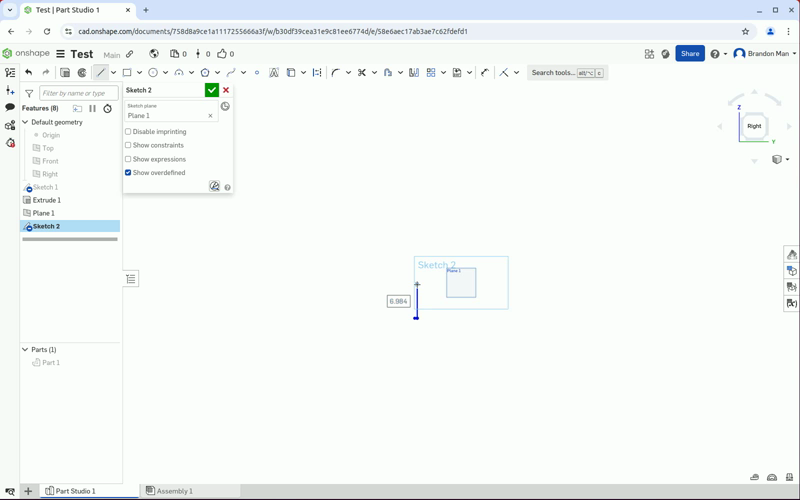
mouse_move(447, 284)
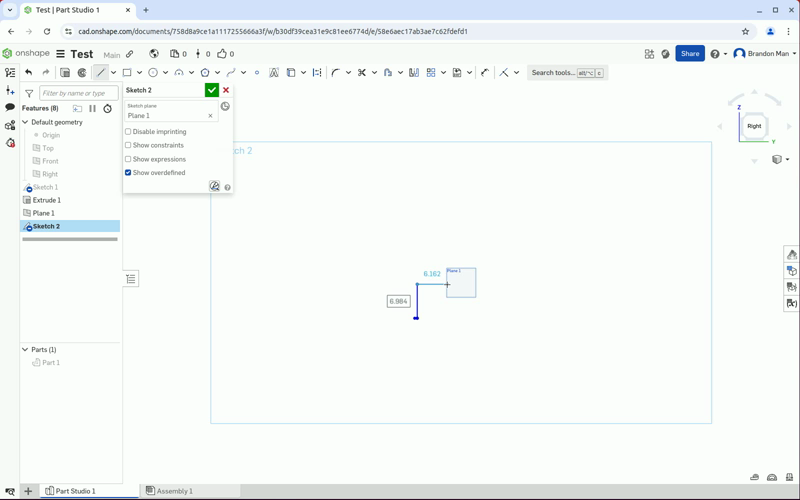
mouse_move(414, 284)
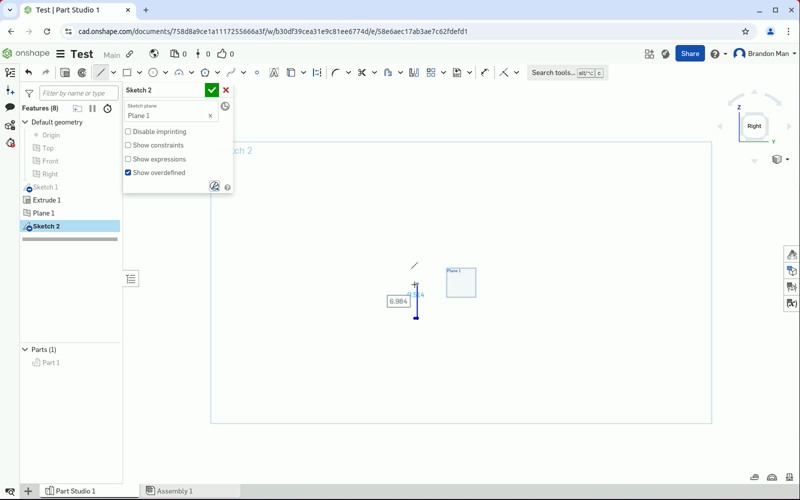
scroll(6)
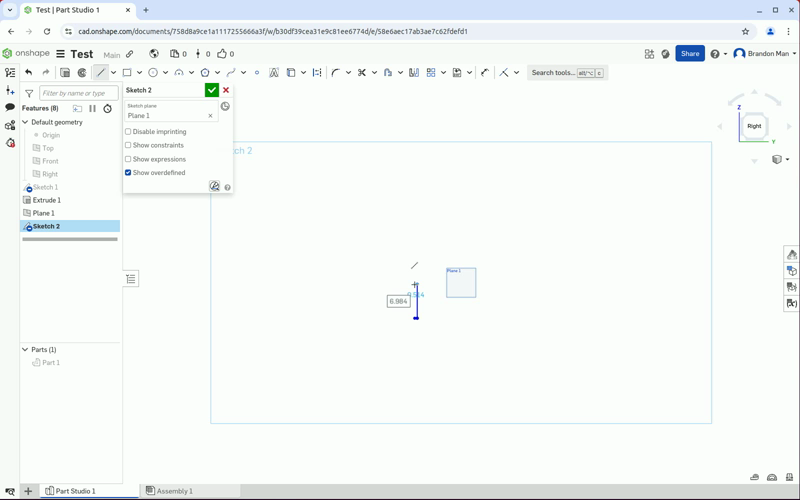
scroll(6)
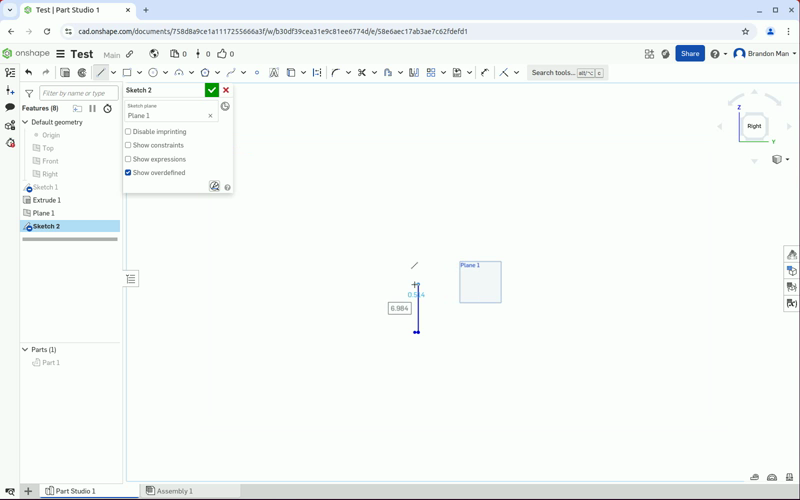
scroll(6)
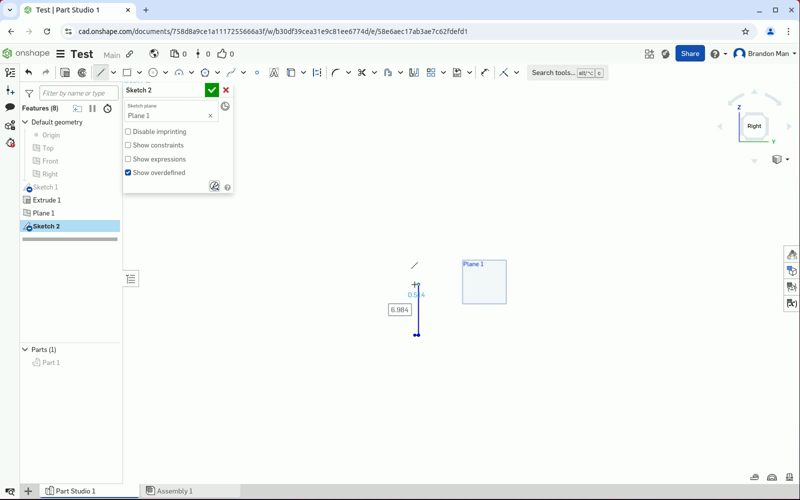
scroll(6)
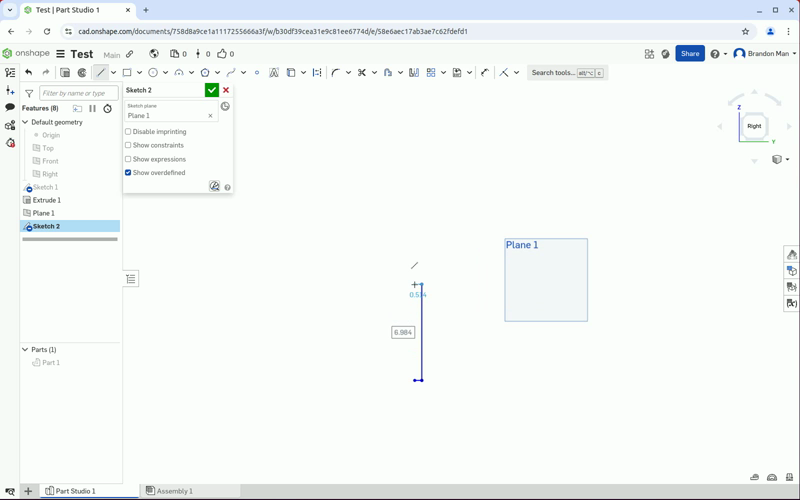
scroll(6)
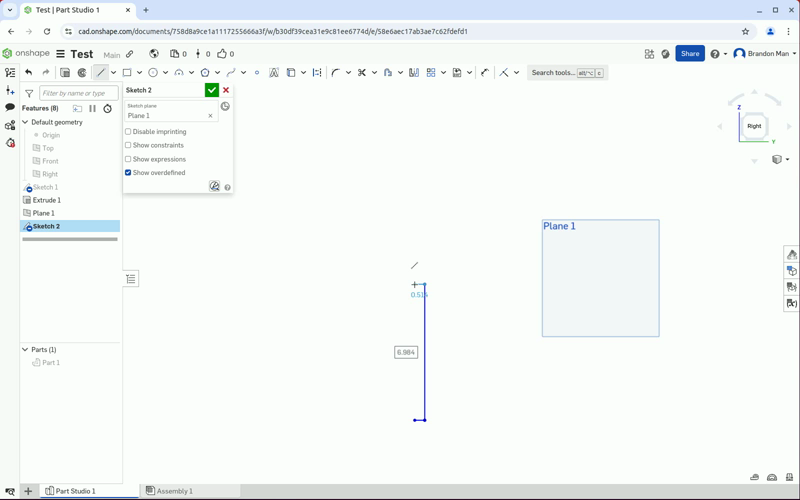
scroll(6)
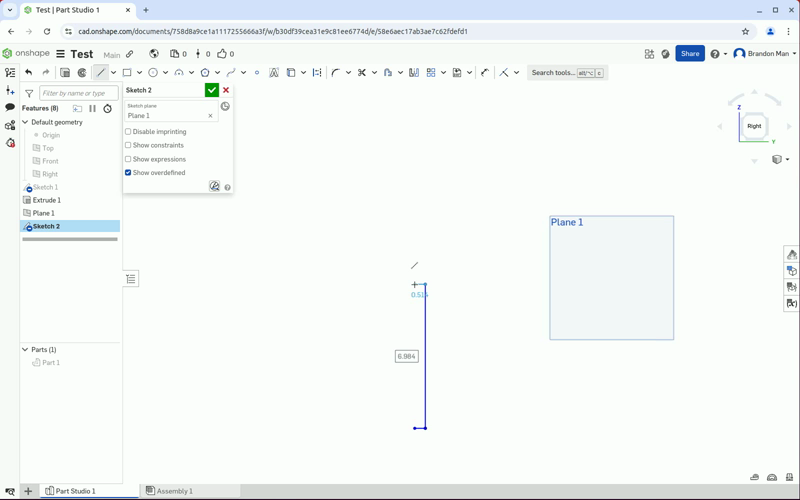
scroll(6)
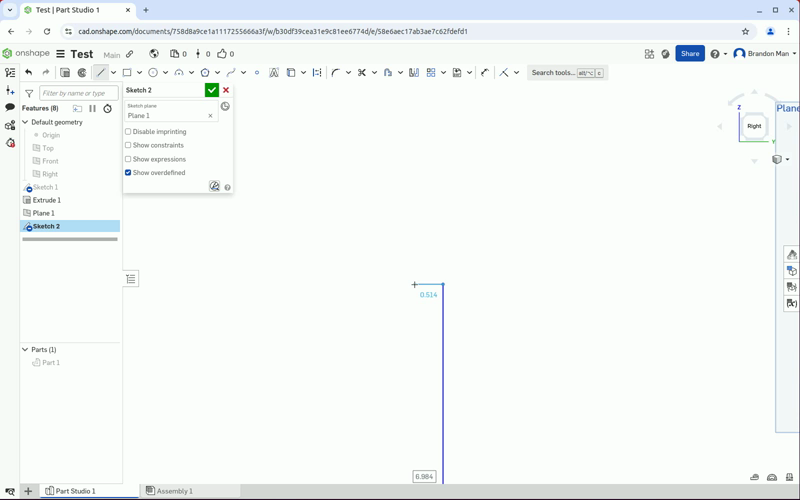
click(414, 284)
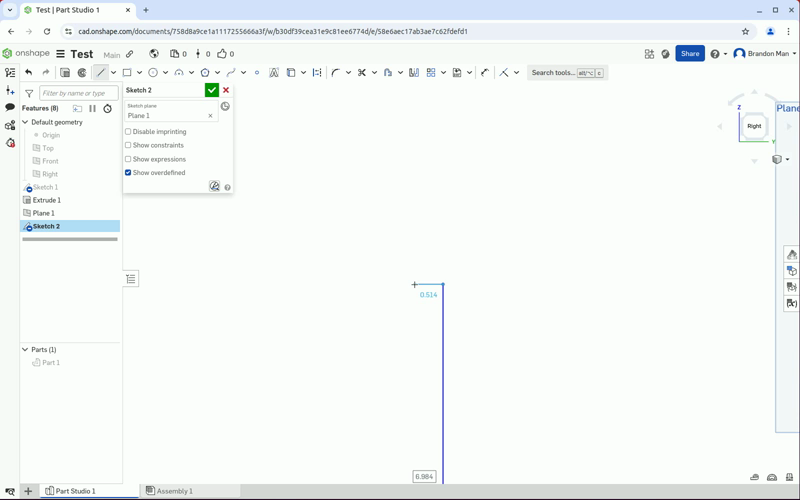
scroll(-6)
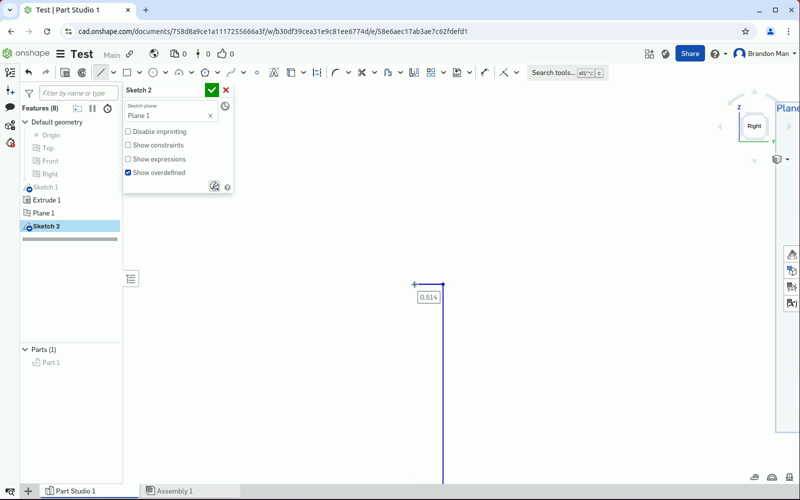
scroll(-6)
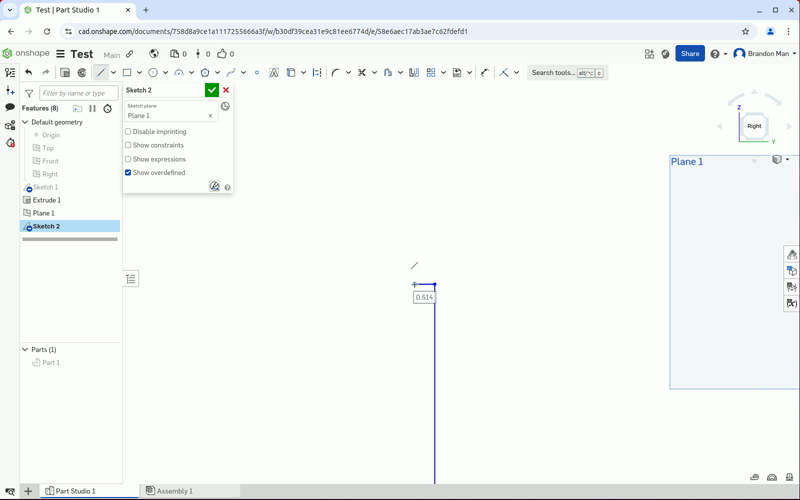
scroll(-6)
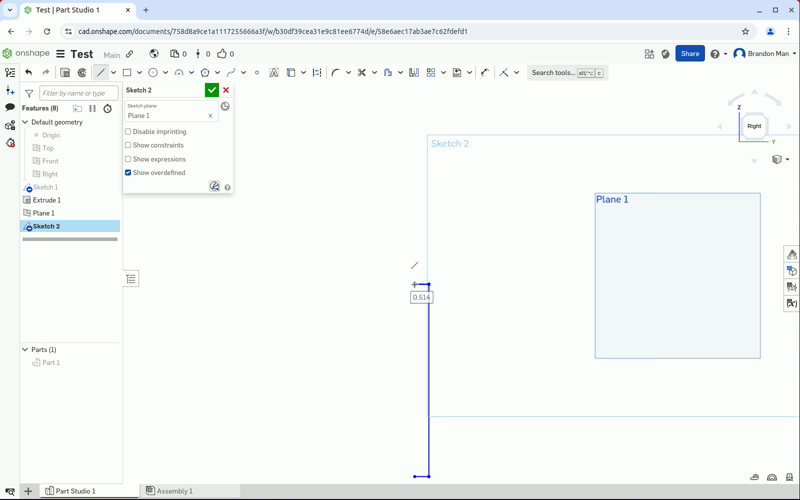
scroll(-6)
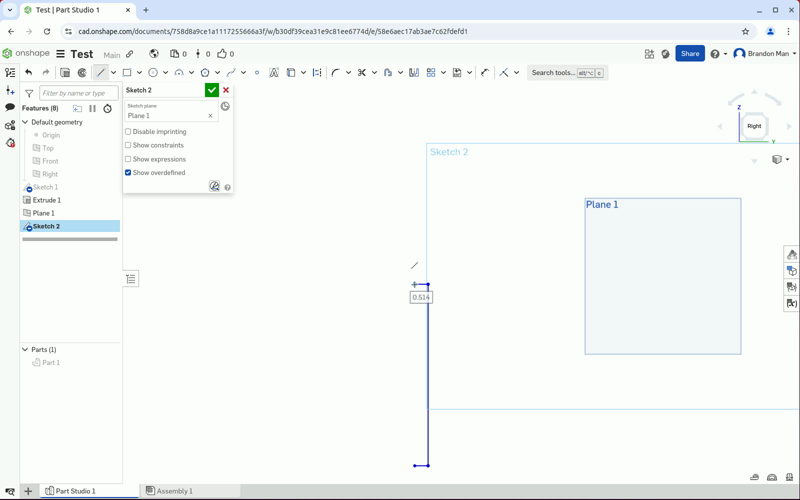
scroll(-6)
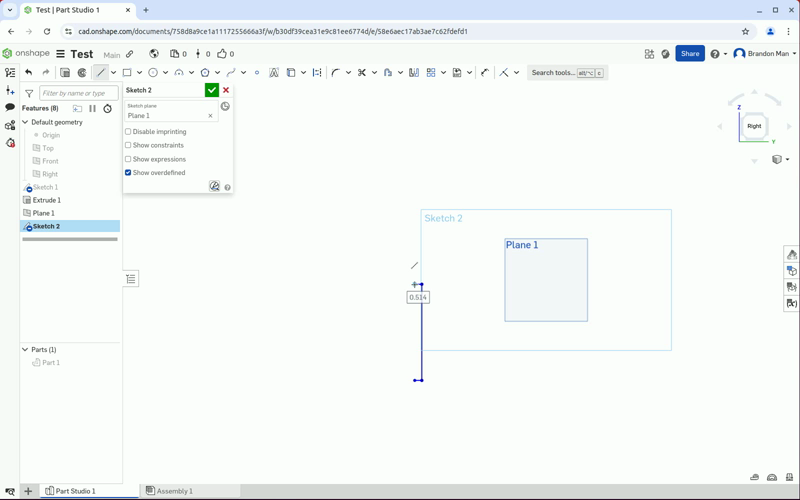
scroll(-6)
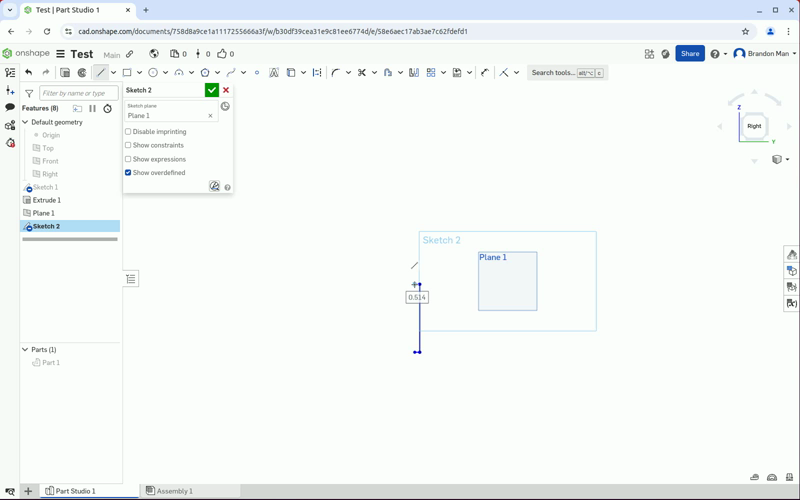
scroll(-6)
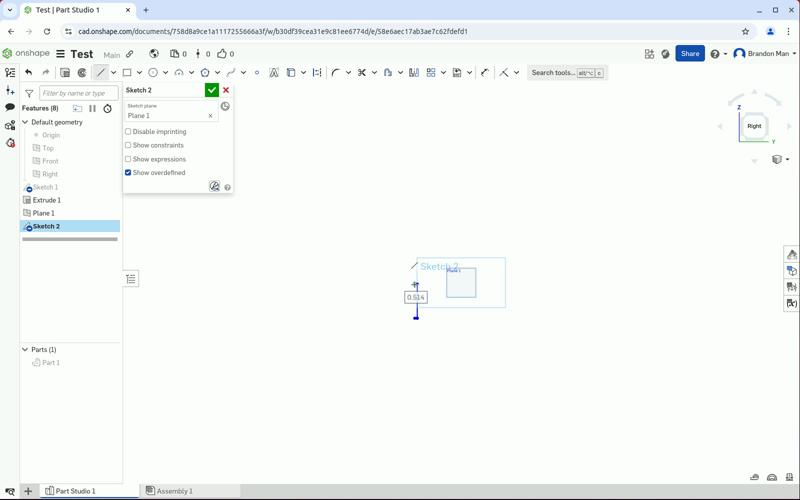
key_up(shift)
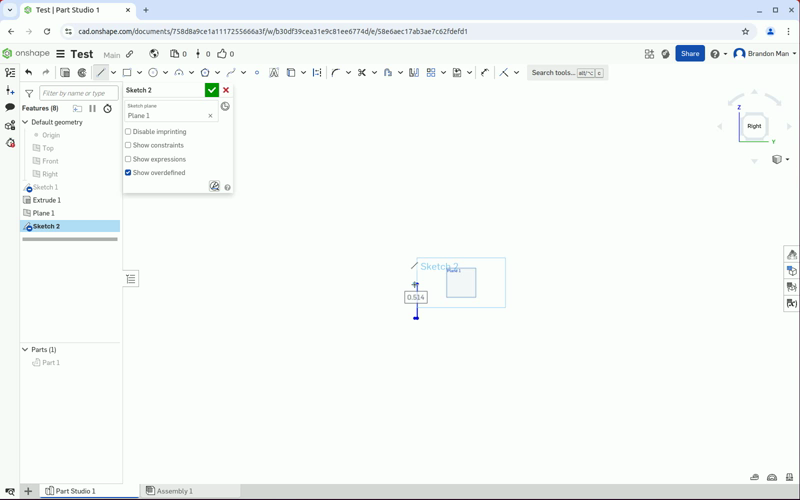
mouse_move(444, 284)
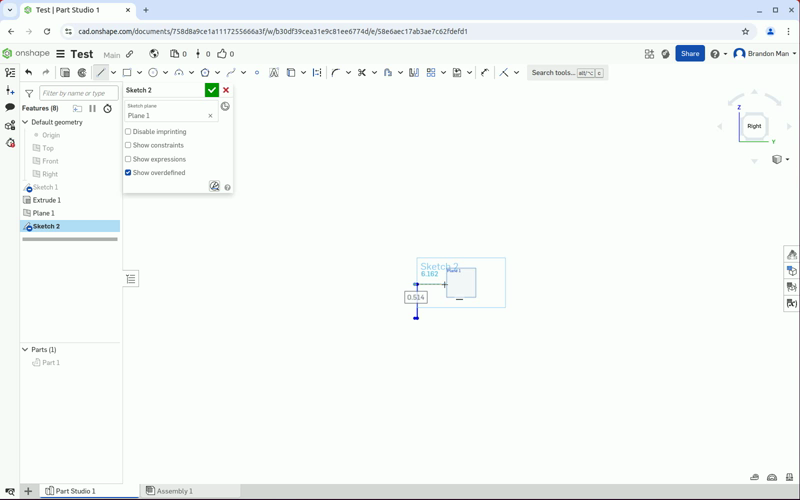
key_down(shift)
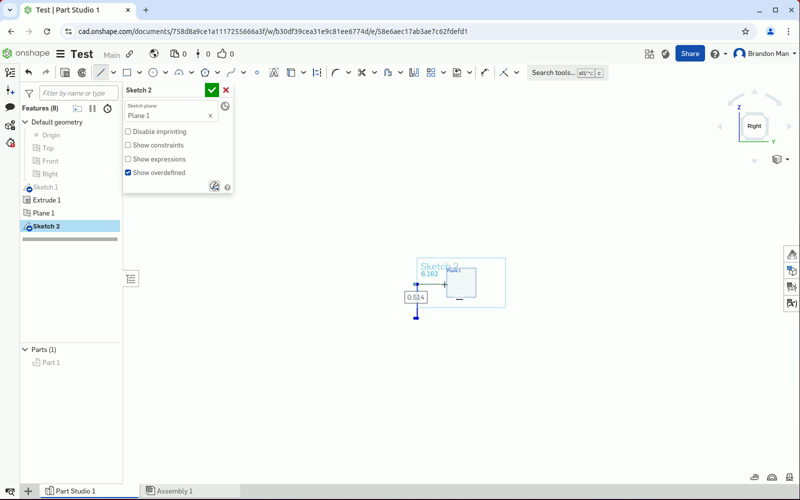
mouse_move(414, 318)
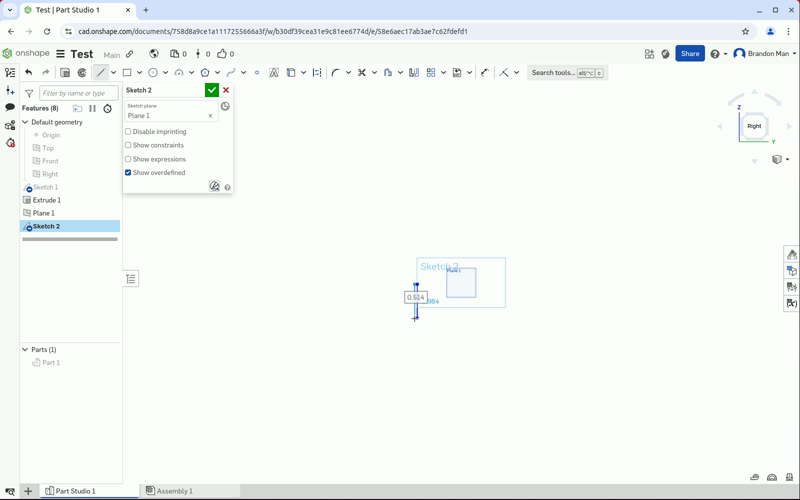
scroll(6)
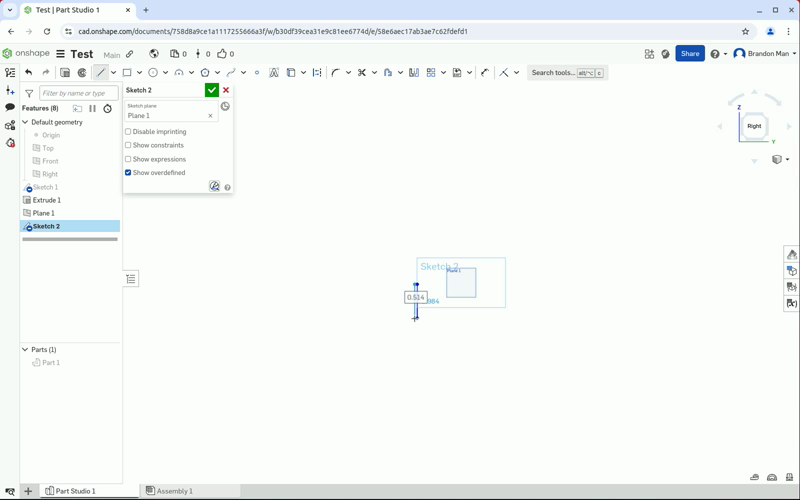
scroll(6)
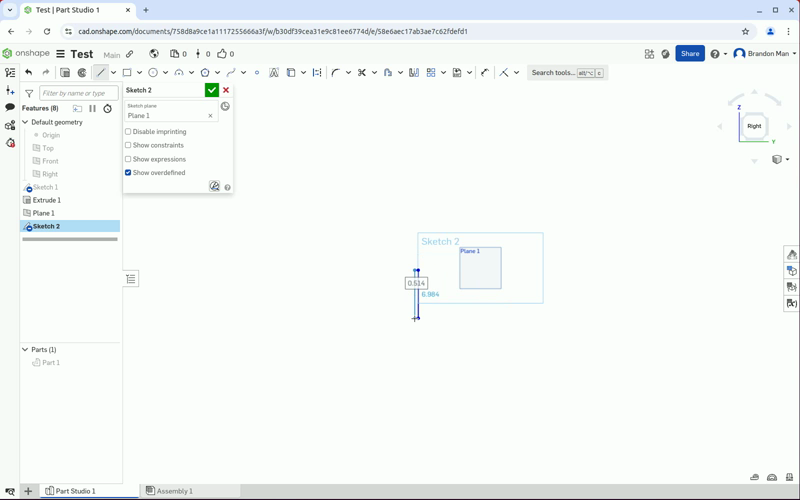
scroll(6)
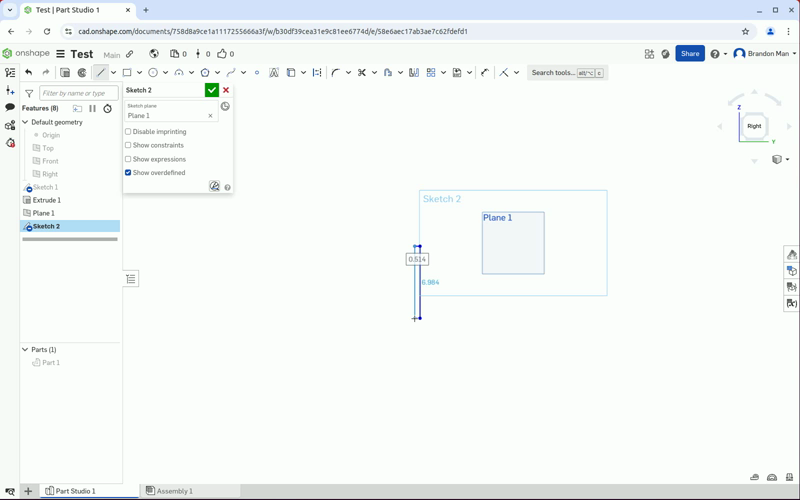
scroll(6)
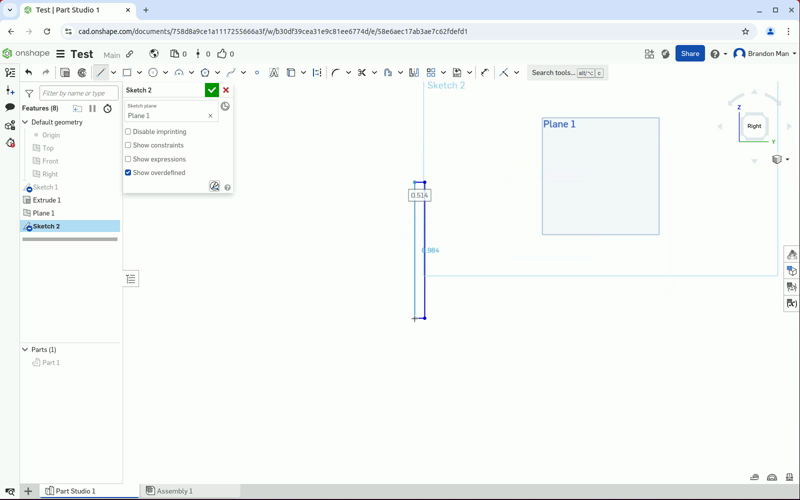
scroll(6)
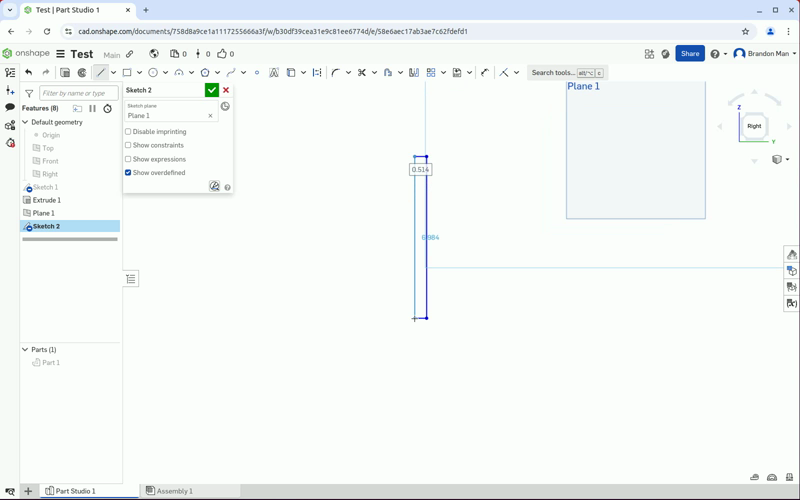
scroll(6)
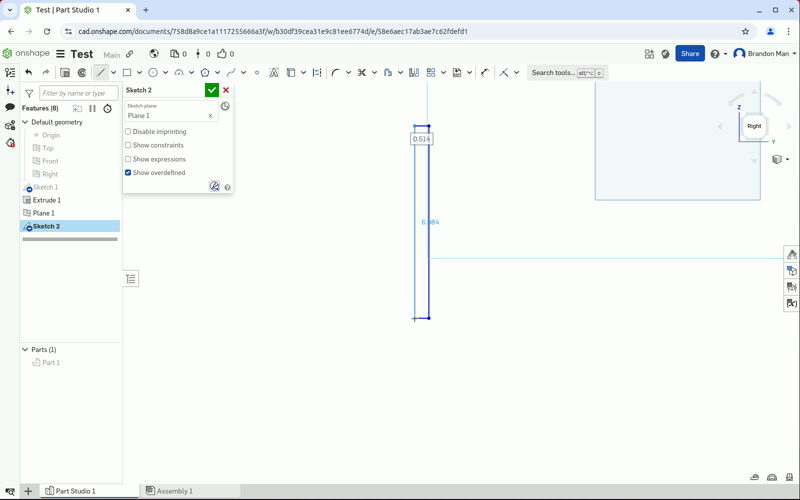
scroll(6)
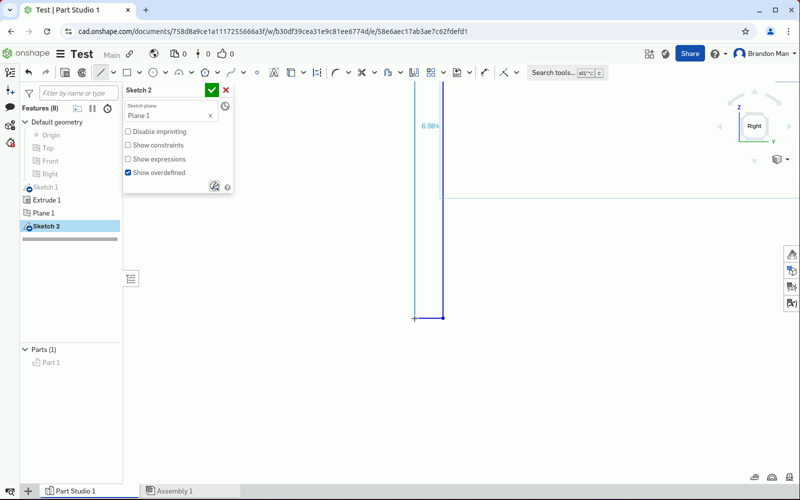
key_up(shift)
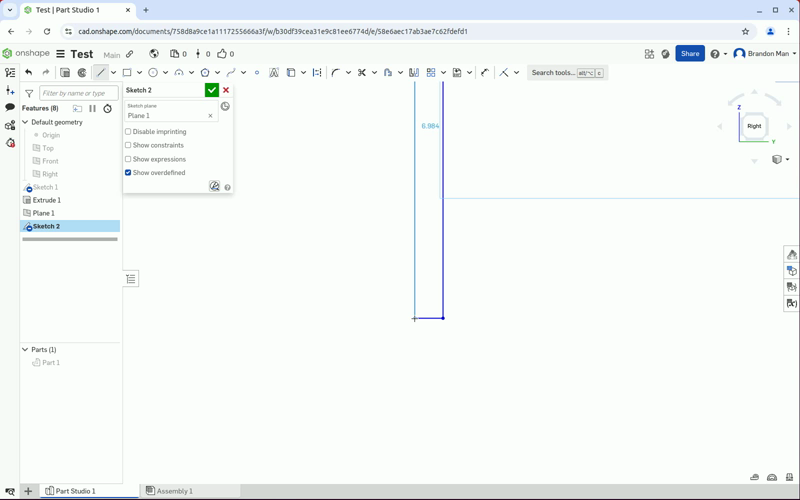
click(414, 318)
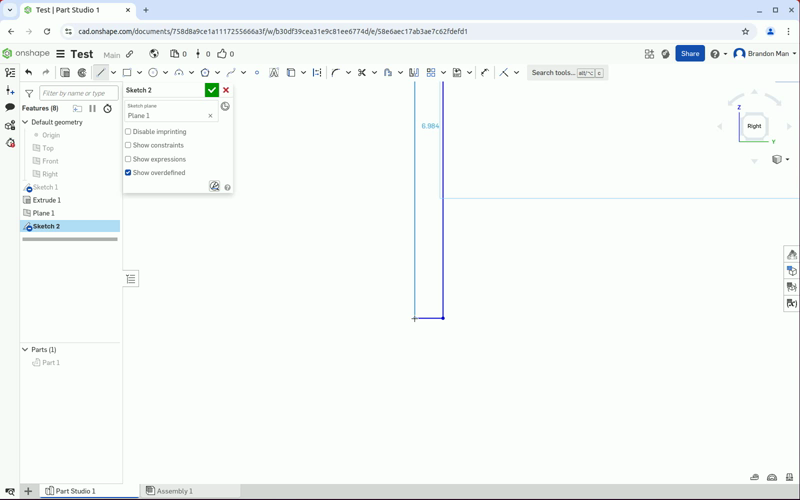
scroll(-6)
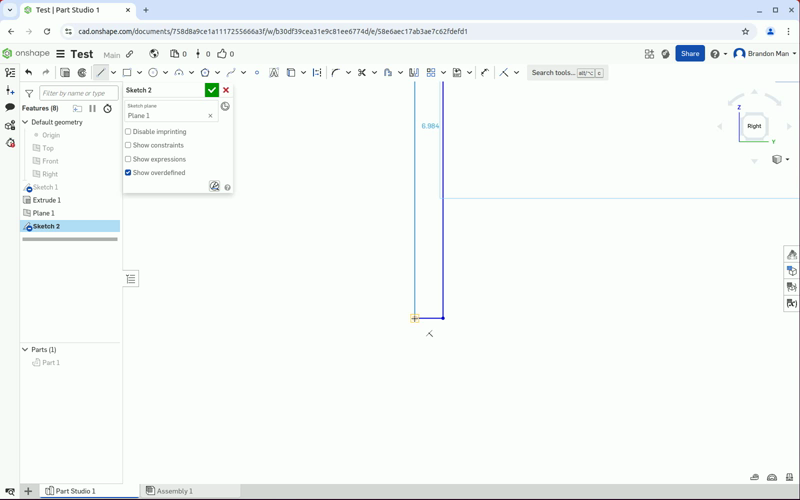
scroll(-6)
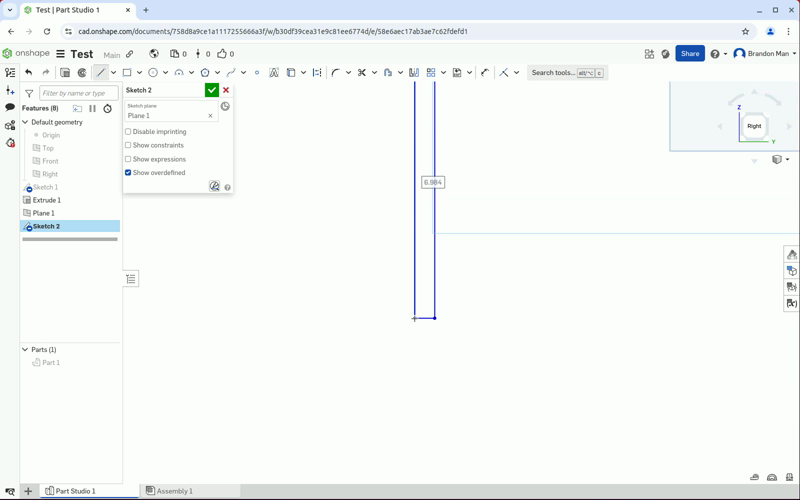
scroll(-6)
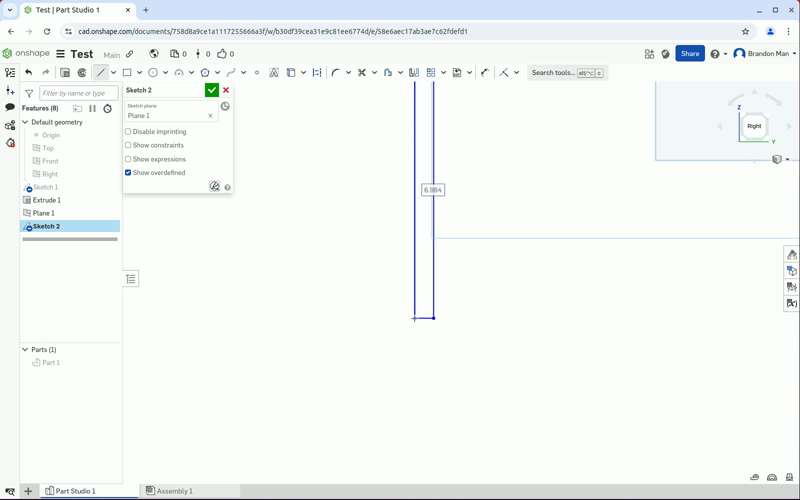
scroll(-6)
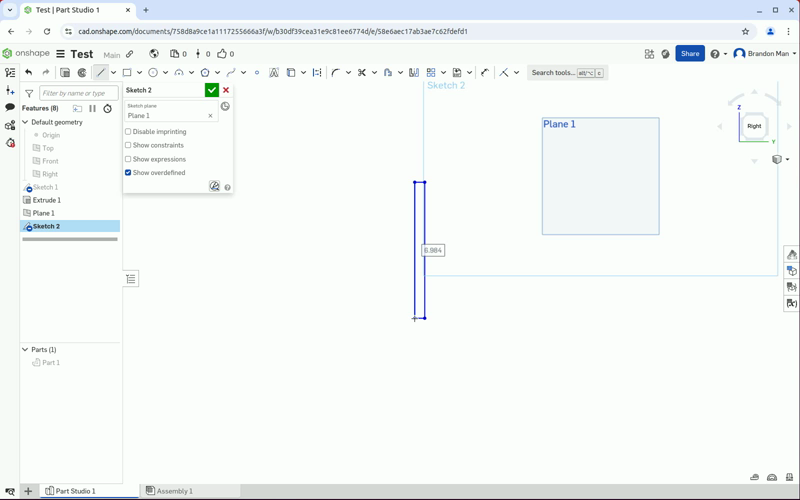
scroll(-6)
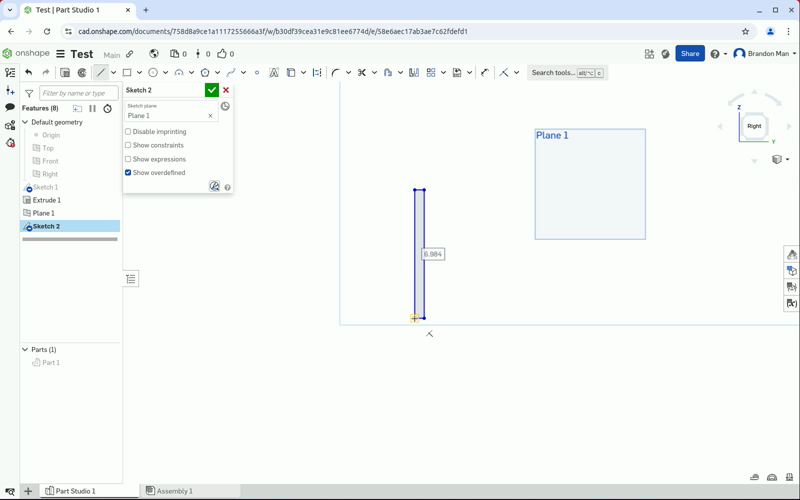
scroll(-6)
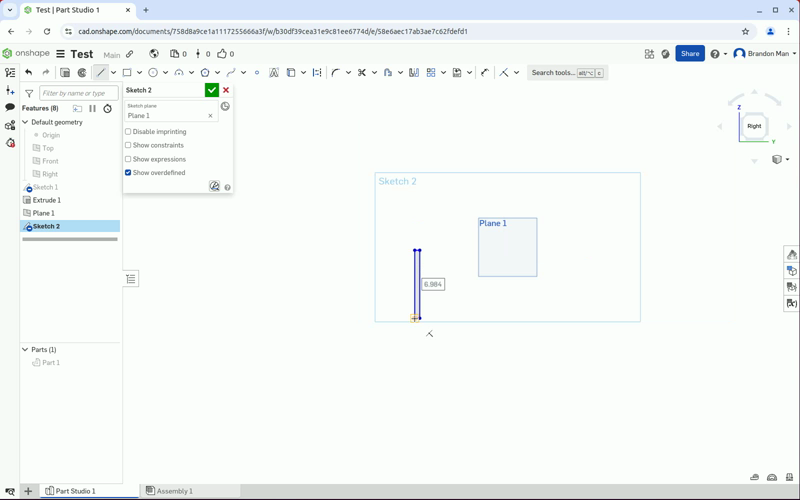
scroll(-6)
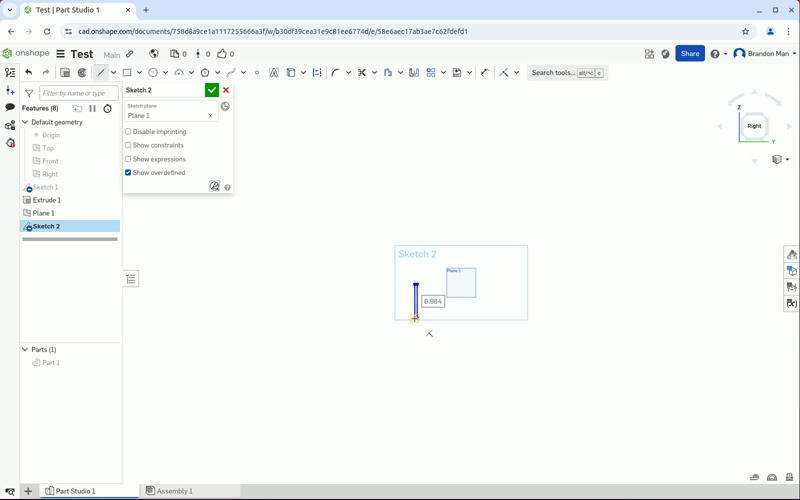
key(esc)
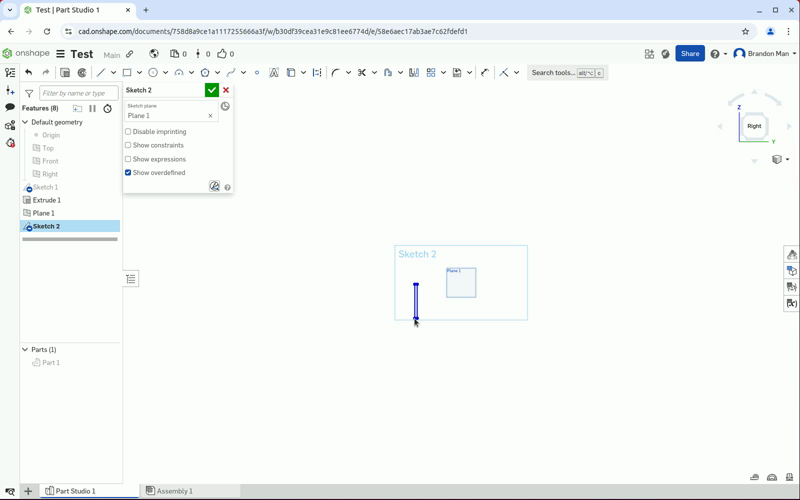
mouse_move(416, 288)
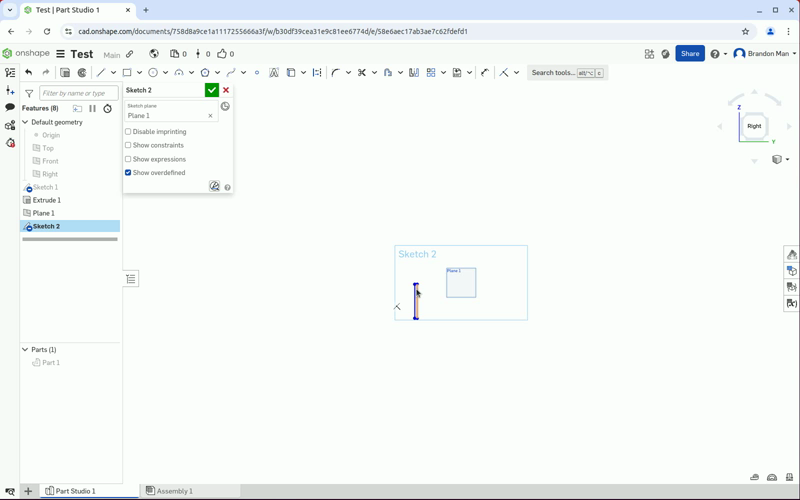
scroll(6)
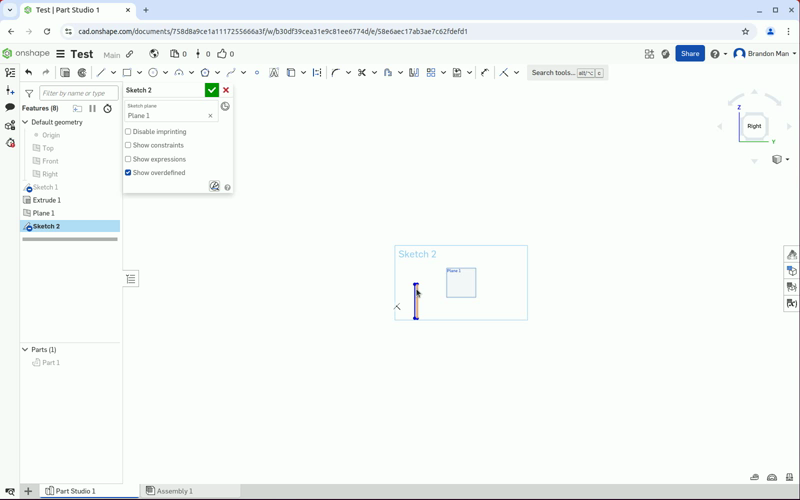
scroll(6)
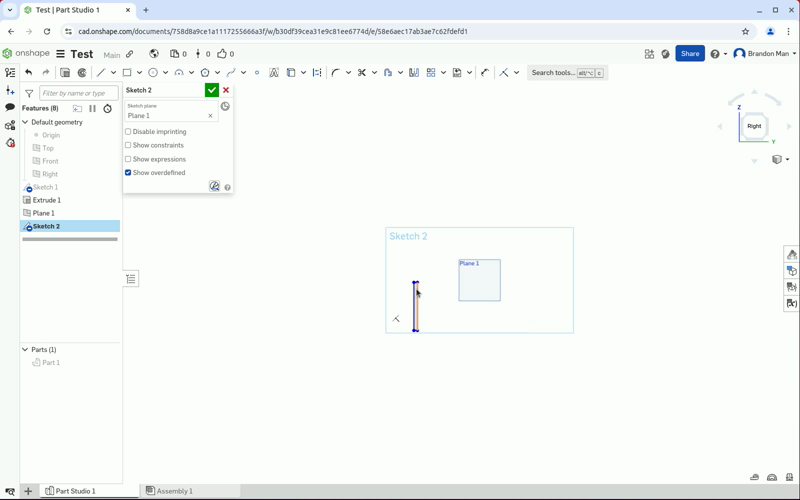
scroll(6)
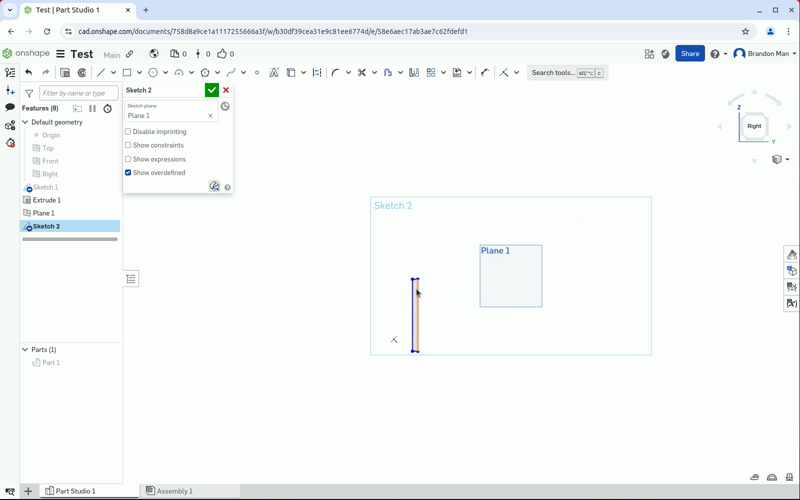
scroll(6)
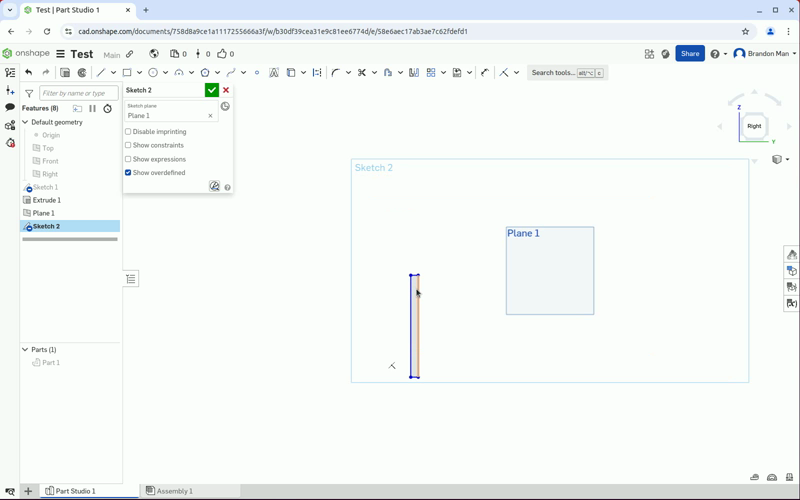
scroll(6)
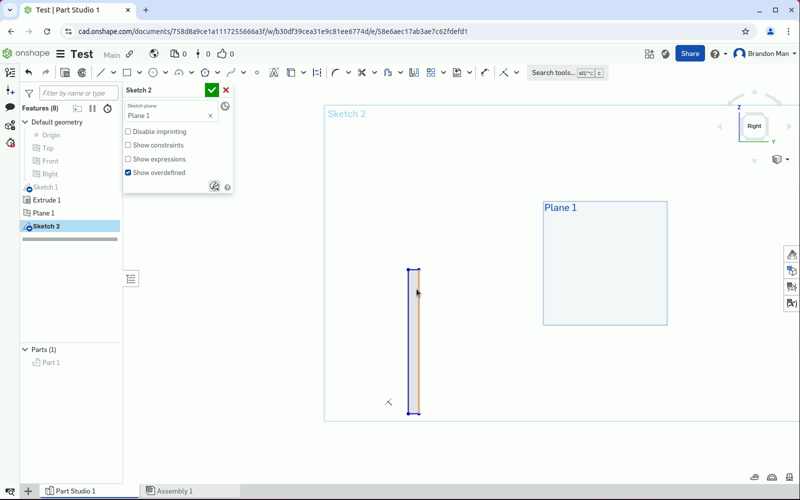
scroll(6)
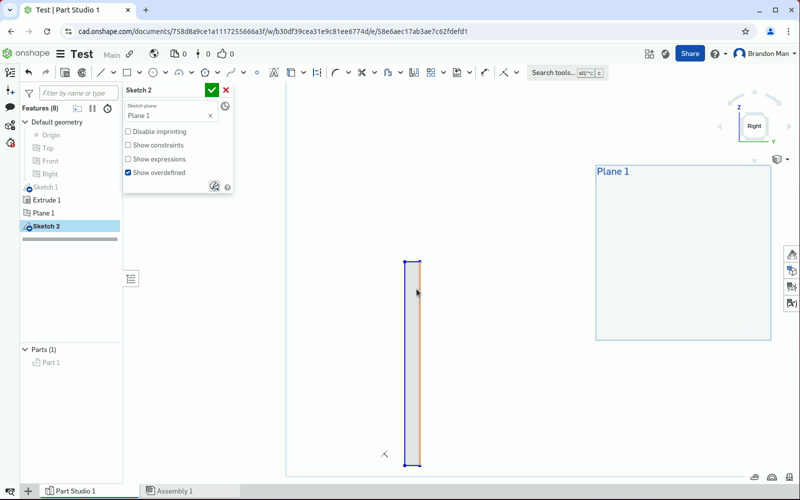
scroll(6)
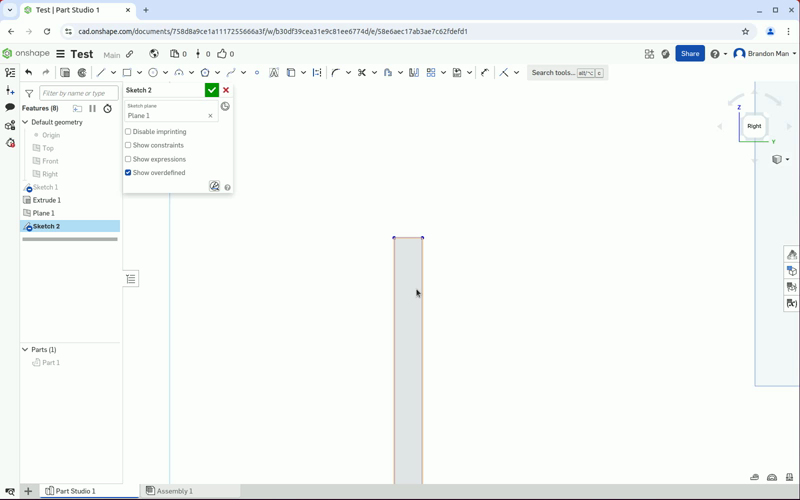
click(416, 288)
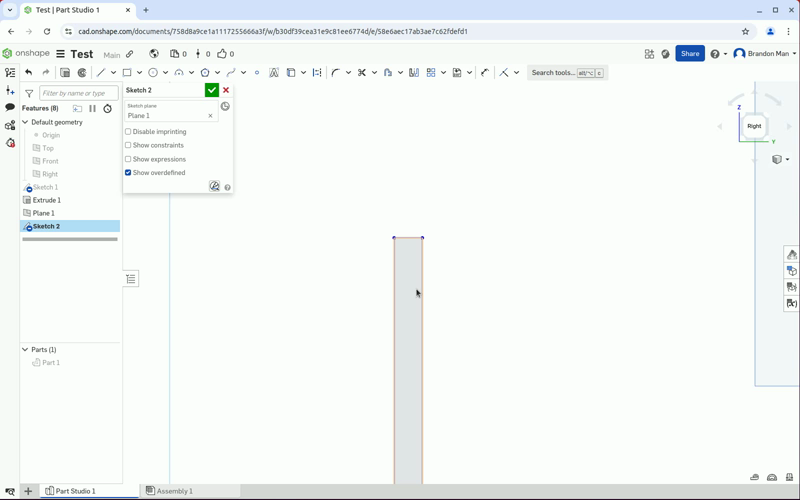
scroll(-6)
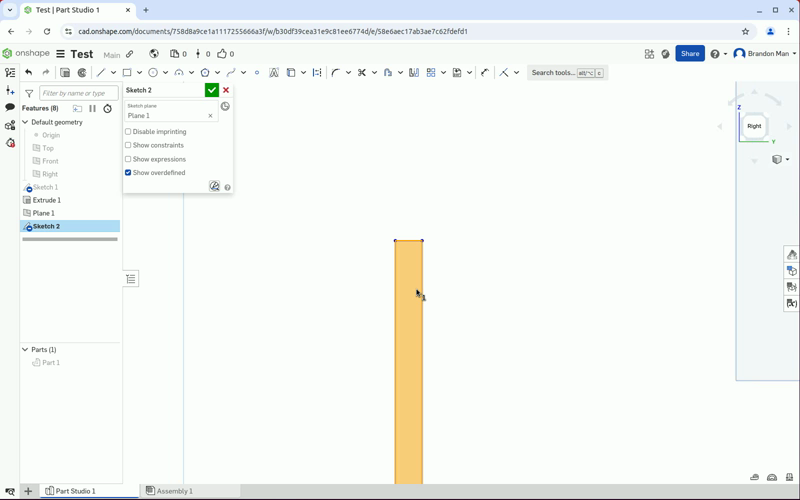
scroll(-6)
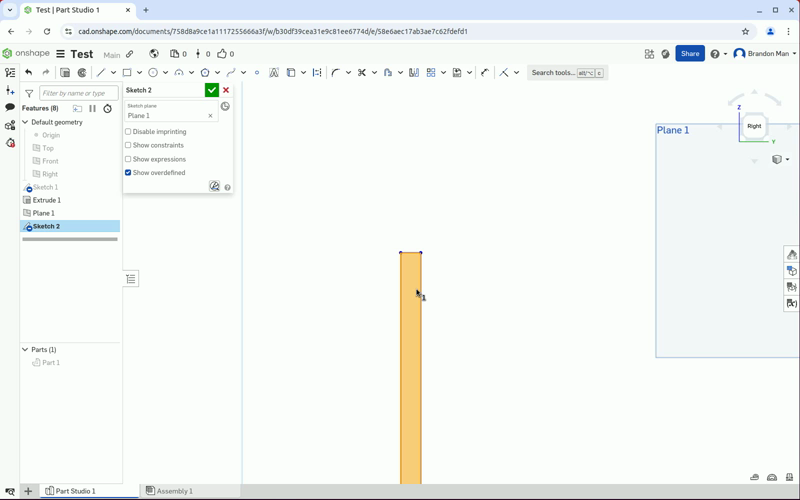
scroll(-6)
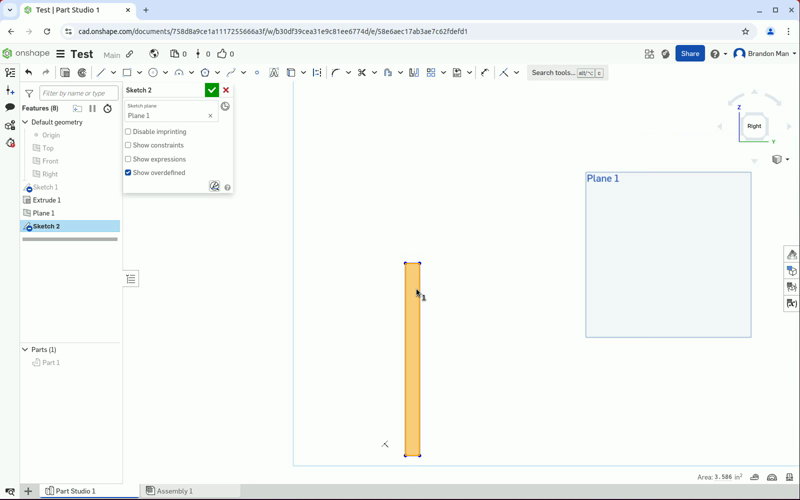
scroll(-6)
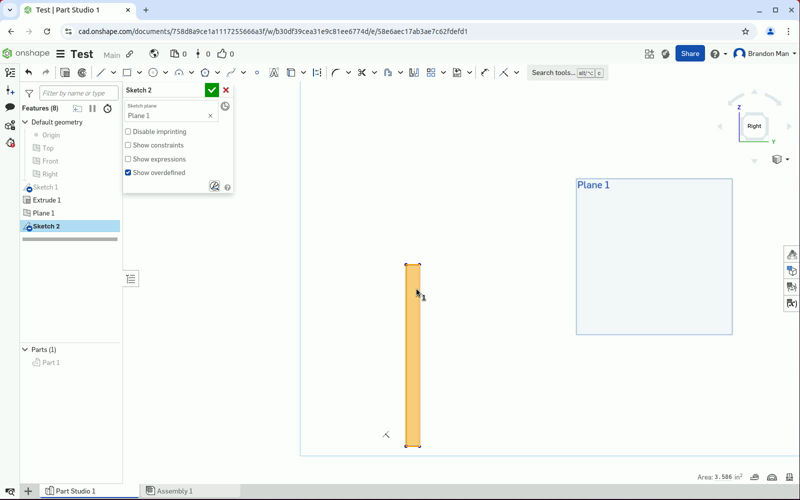
scroll(-6)
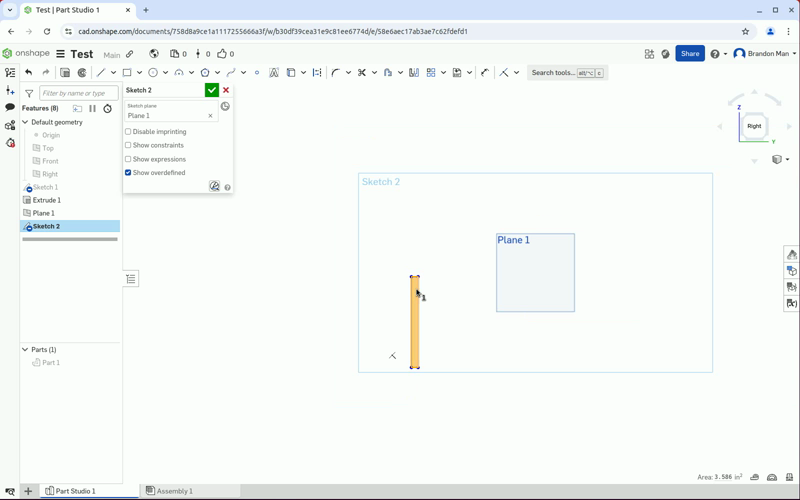
scroll(-6)
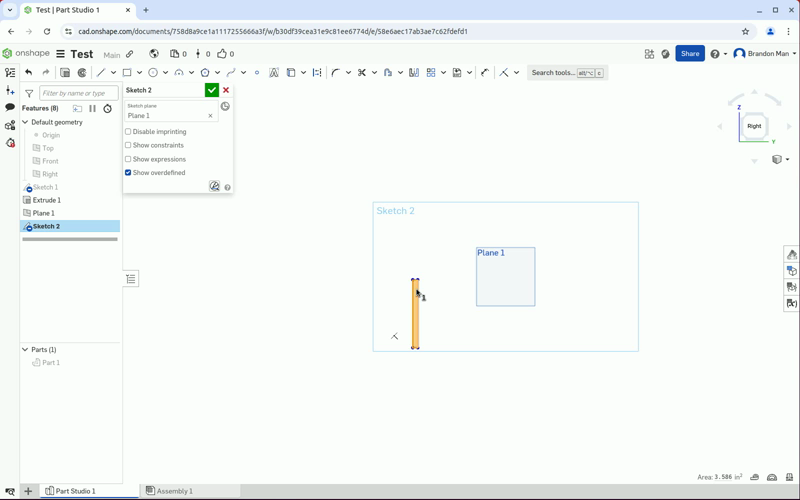
scroll(-6)
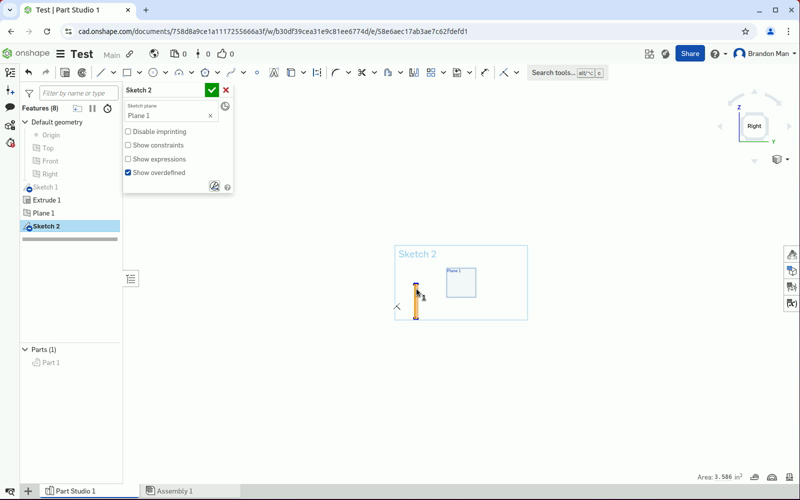
mouse_move(73, 352)
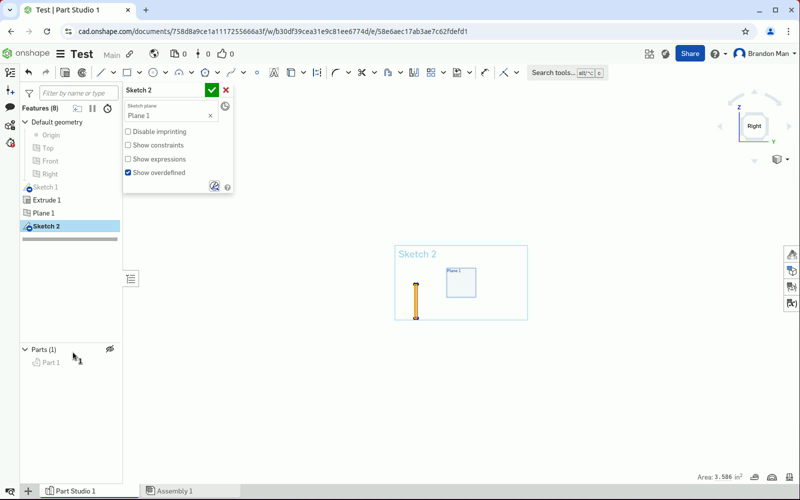
key(shift+y)
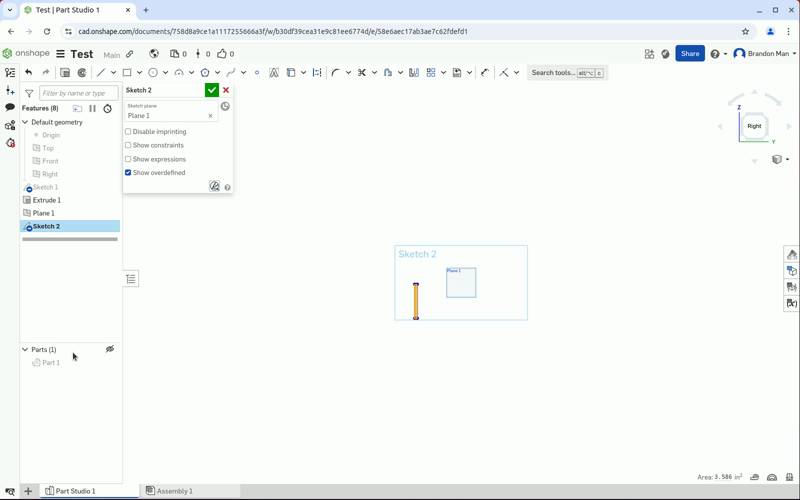
key(shift+e)
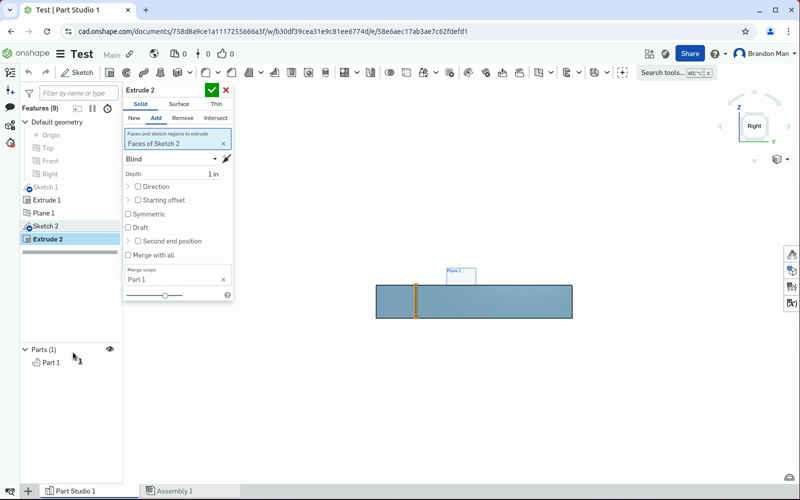
mouse_move(143, 106)
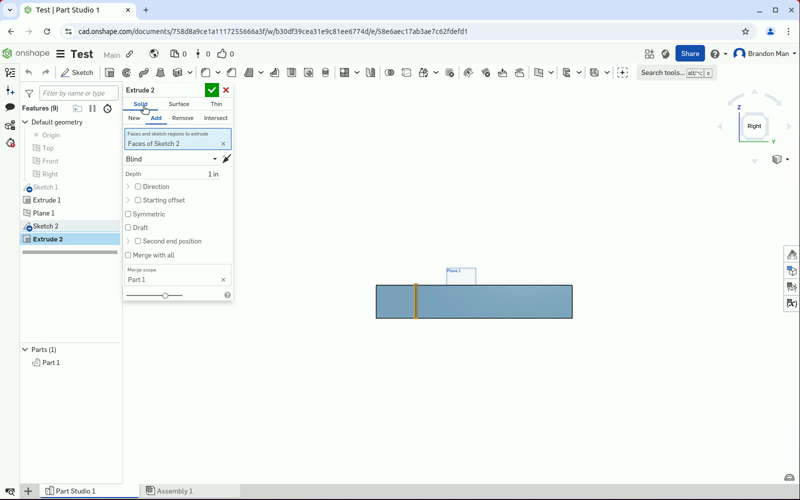
click(143, 106)
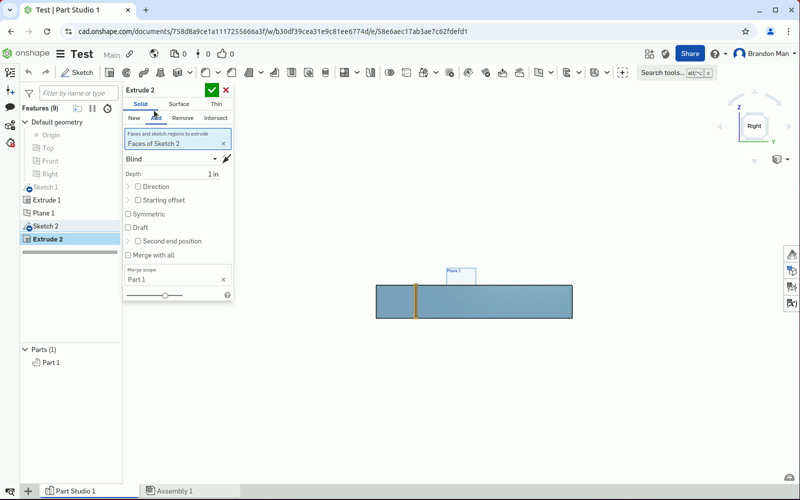
mouse_move(186, 120)
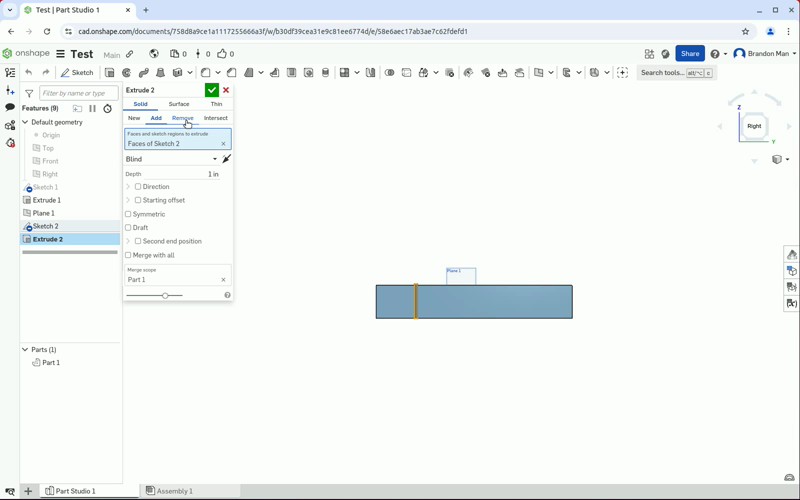
click(186, 120)
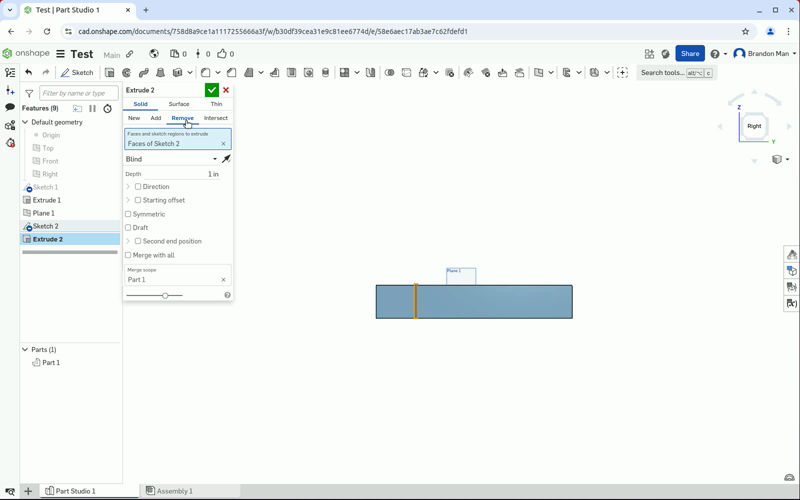
key(tab, 4)
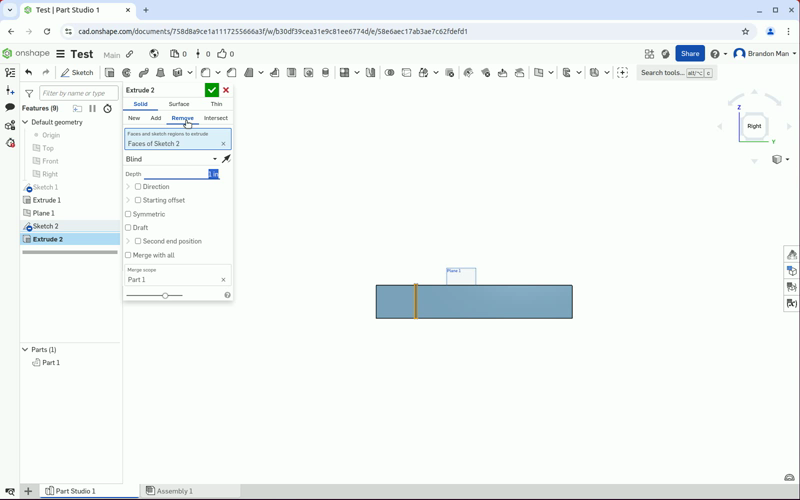
text(0.481)
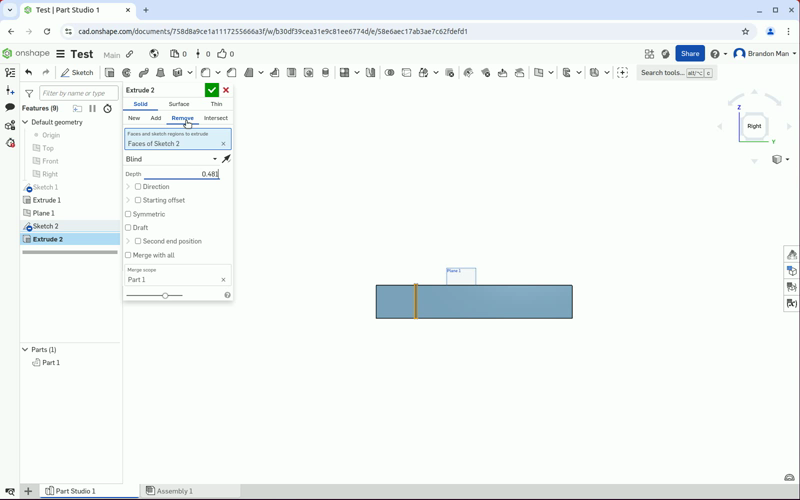
key(tab, 6)
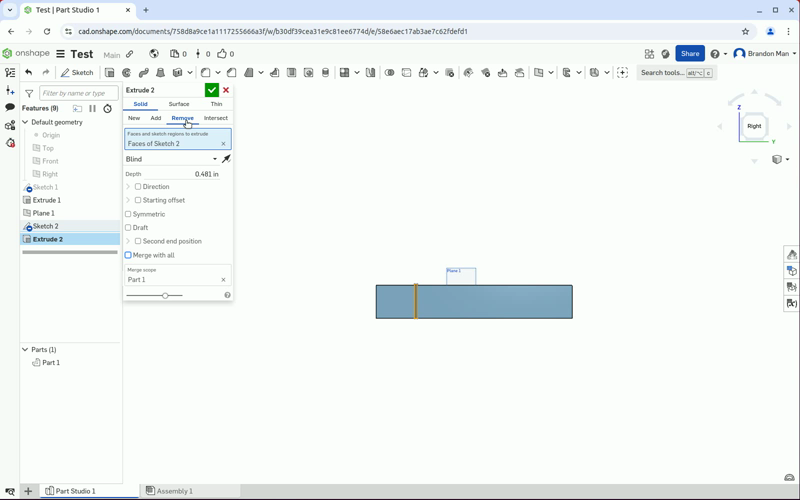
key(space)
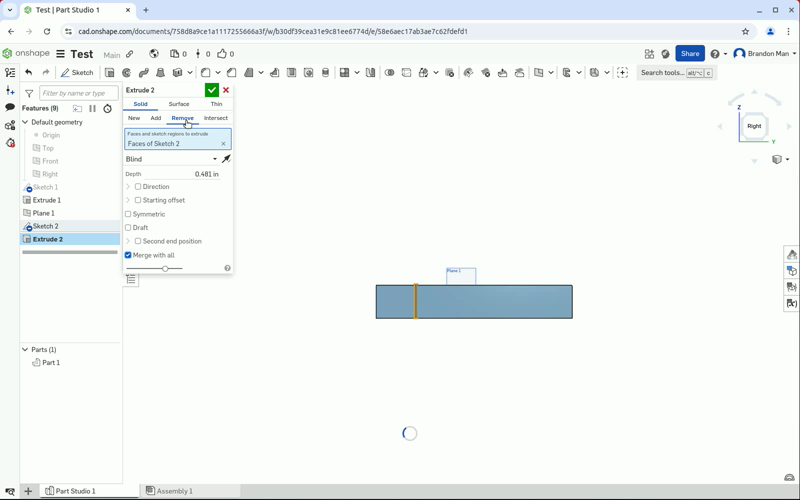
key(enter)
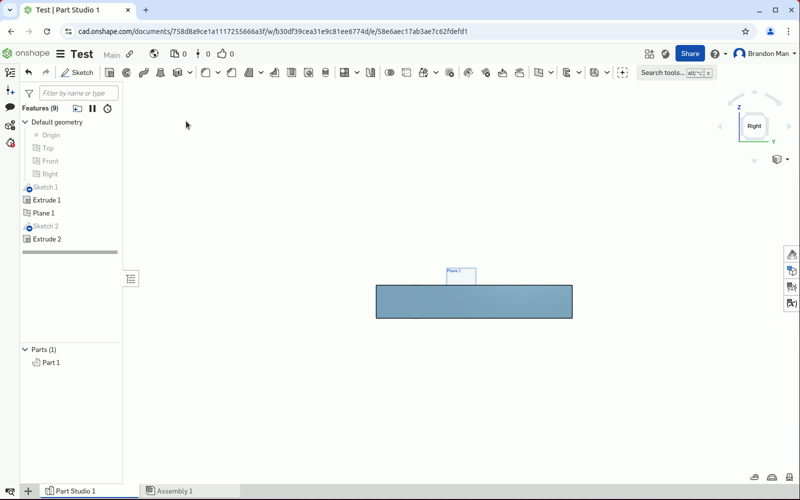
key(shift+h)
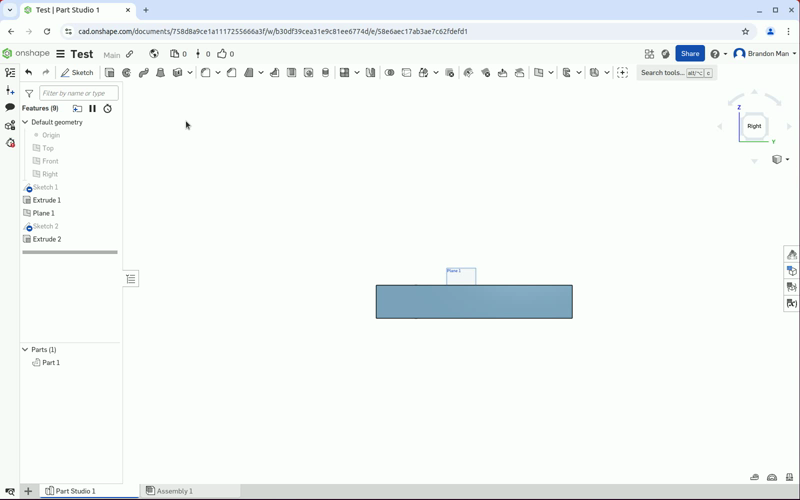
key(shift+h)
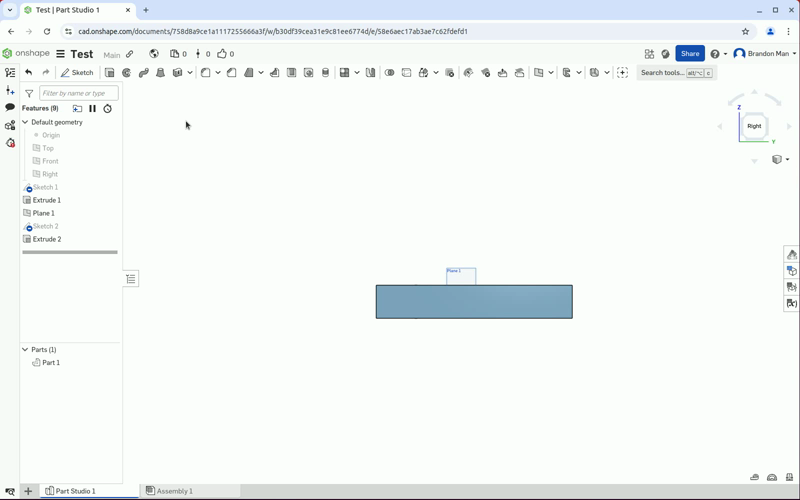
mouse_move(73, 189)
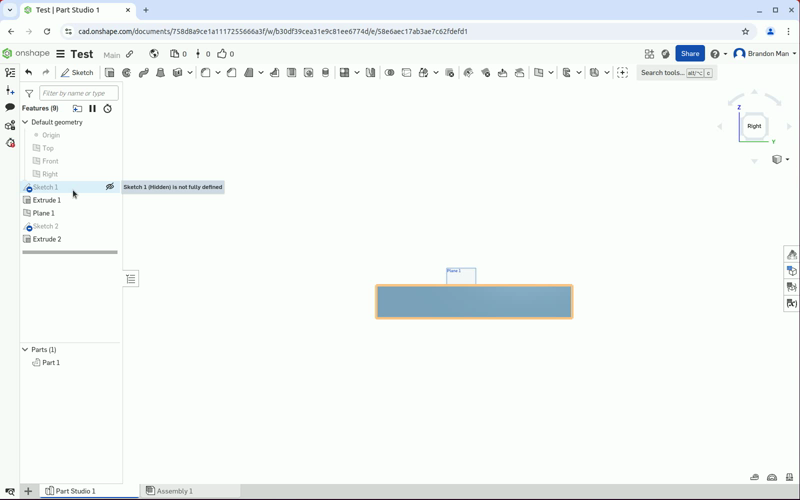
click(73, 189)
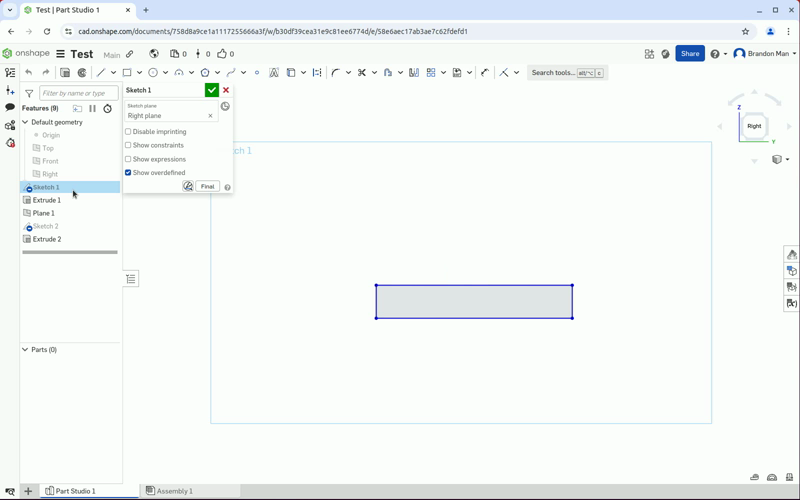
mouse_move(229, 92)
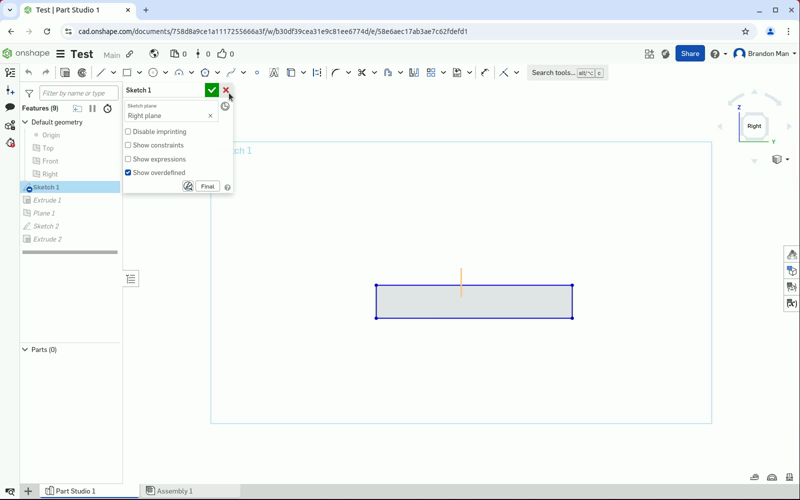
click(229, 92)
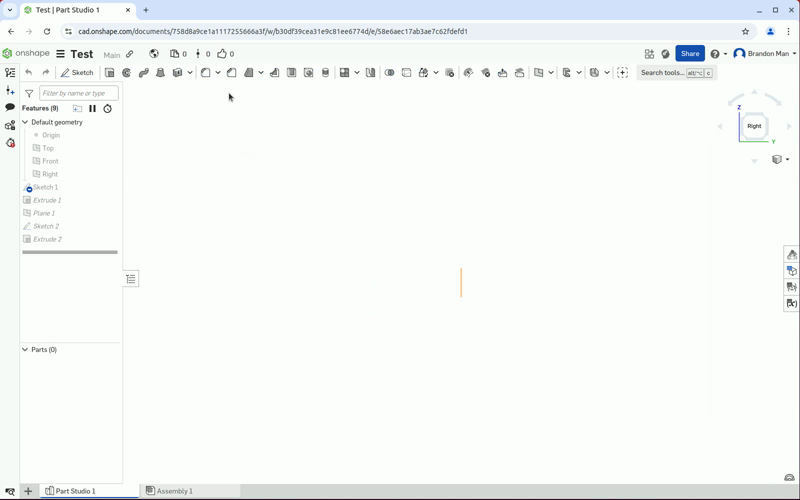
key(shift+s)
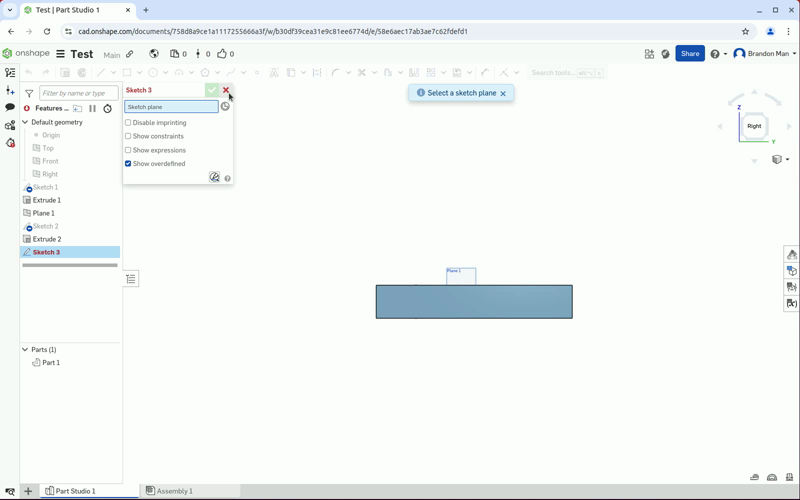
mouse_move(73, 215)
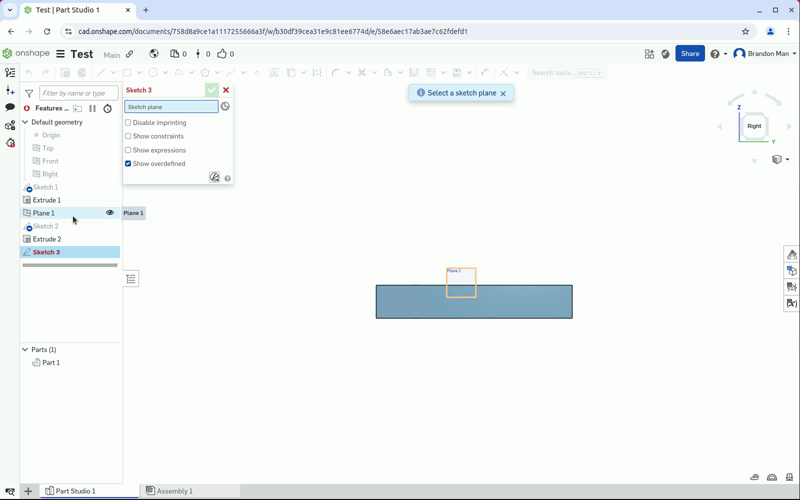
click(73, 215)
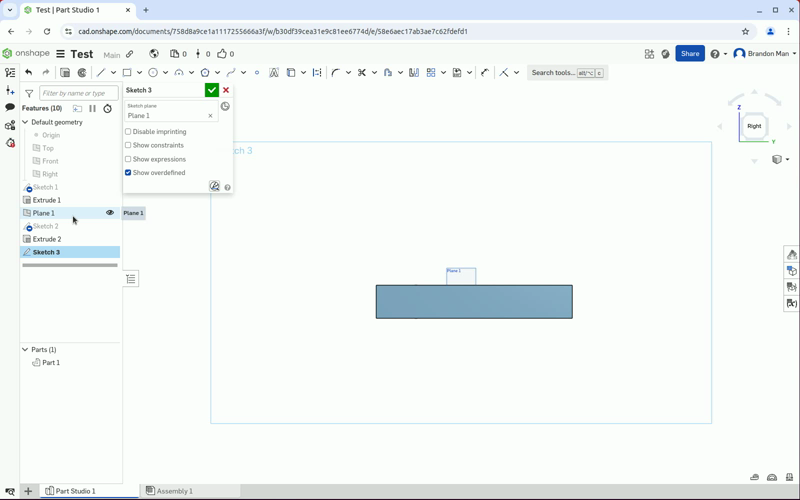
mouse_move(73, 352)
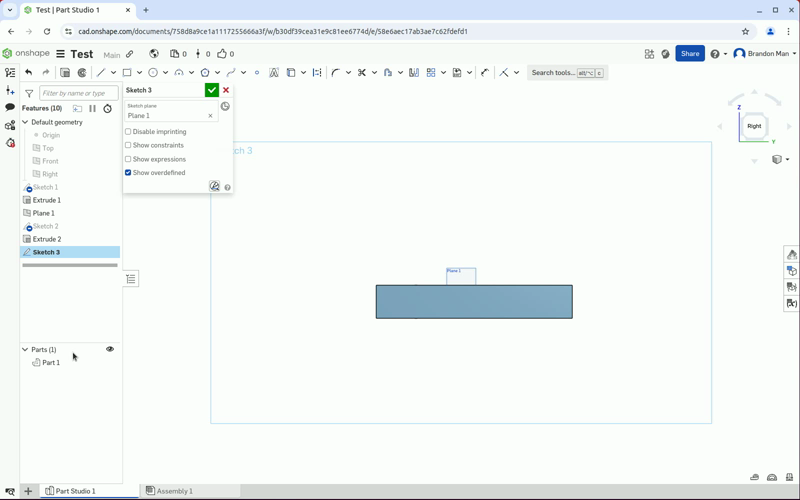
key(y)
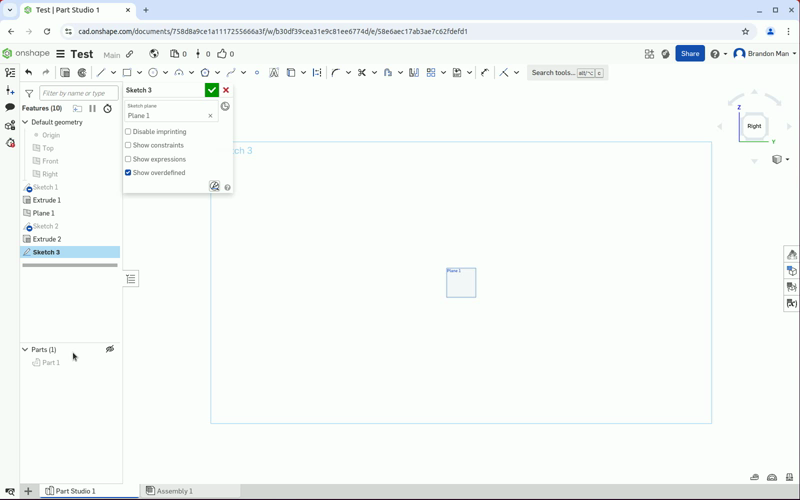
key(l)
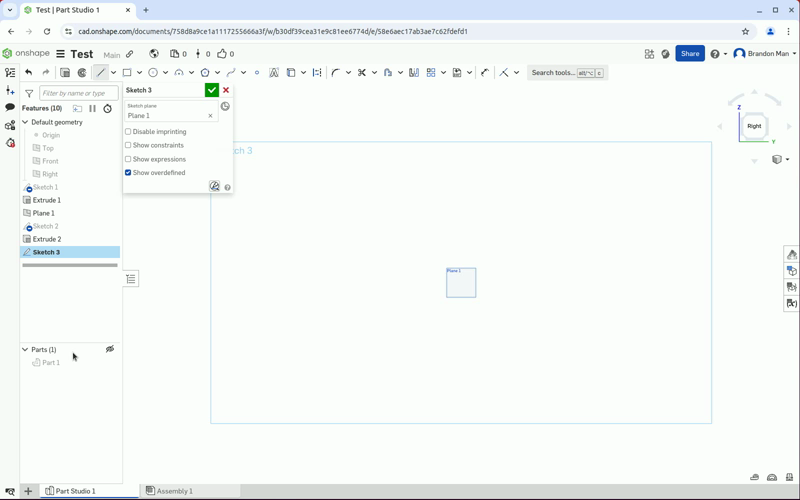
key_down(shift)
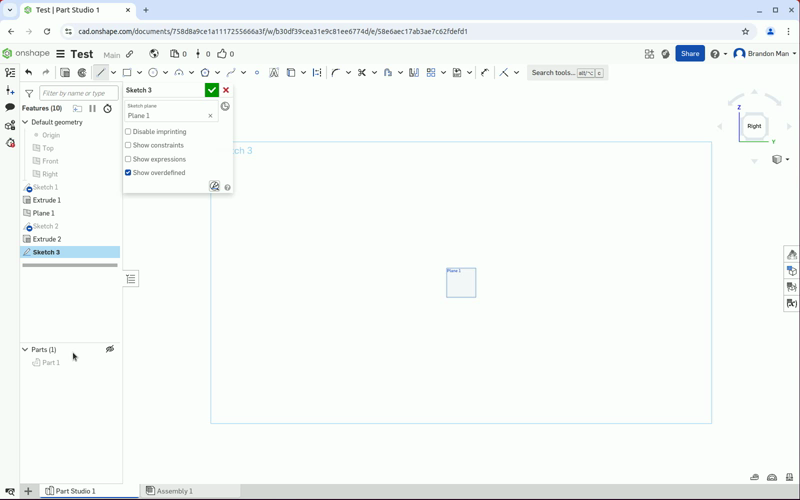
mouse_move(453, 318)
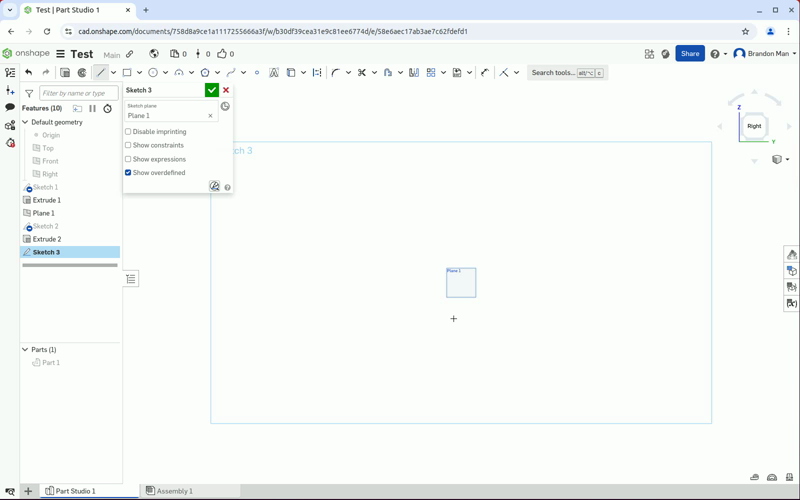
click(453, 318)
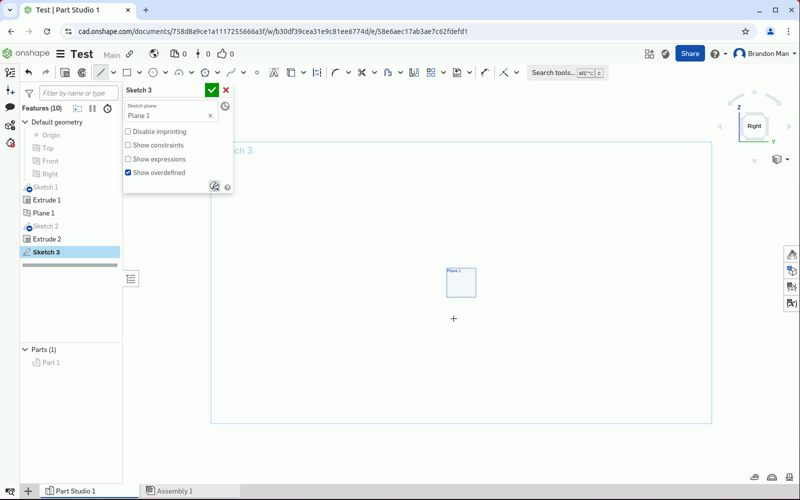
key_up(shift)
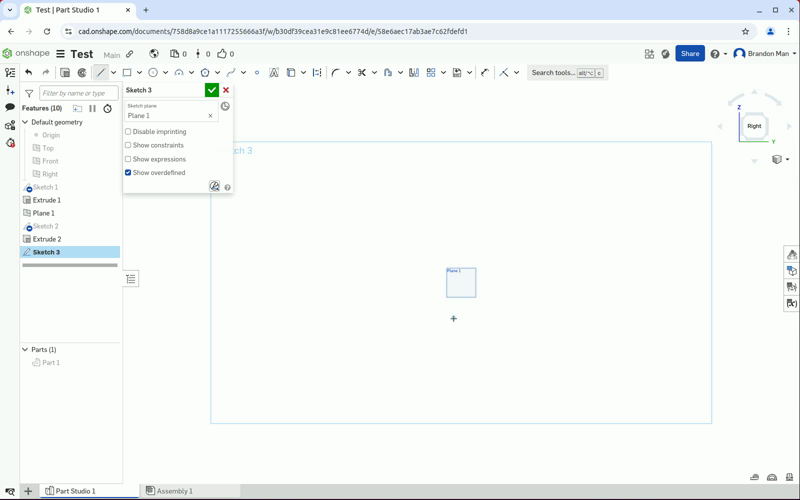
key_down(shift)
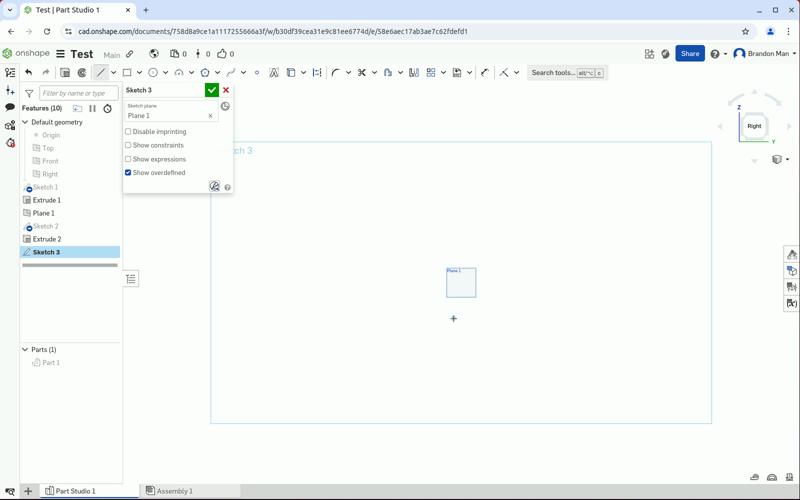
mouse_move(483, 318)
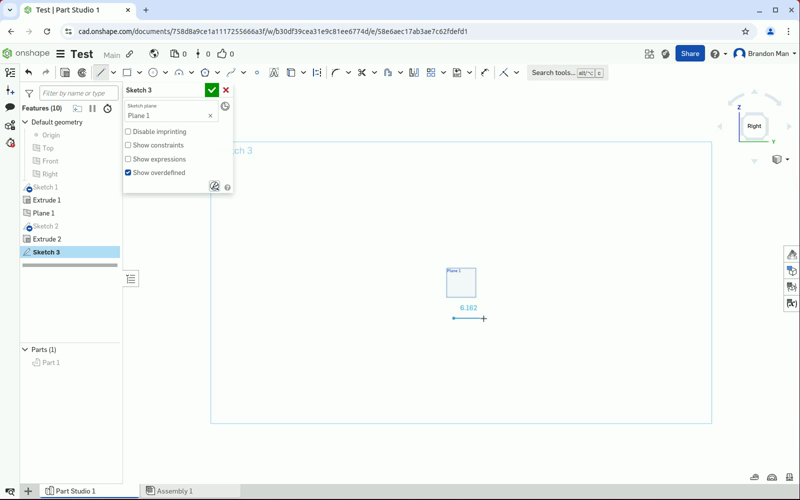
mouse_move(456, 318)
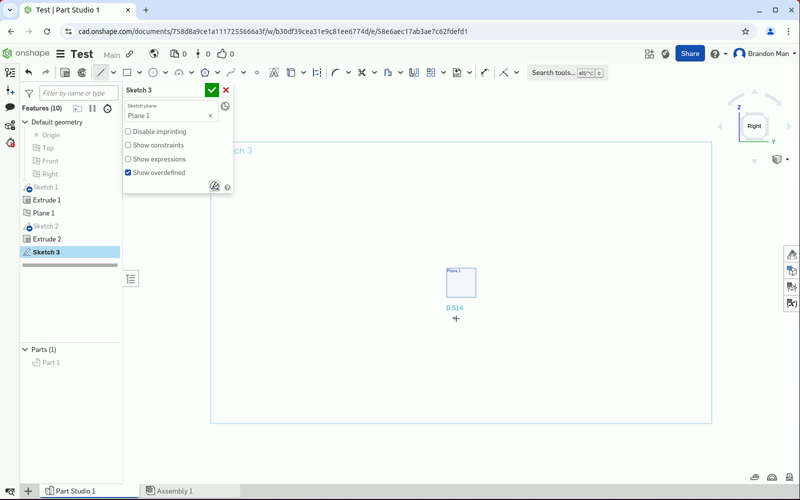
scroll(6)
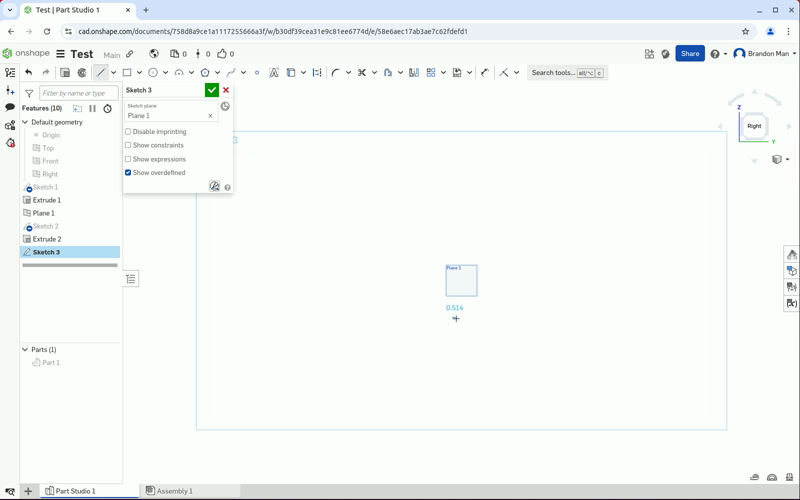
scroll(6)
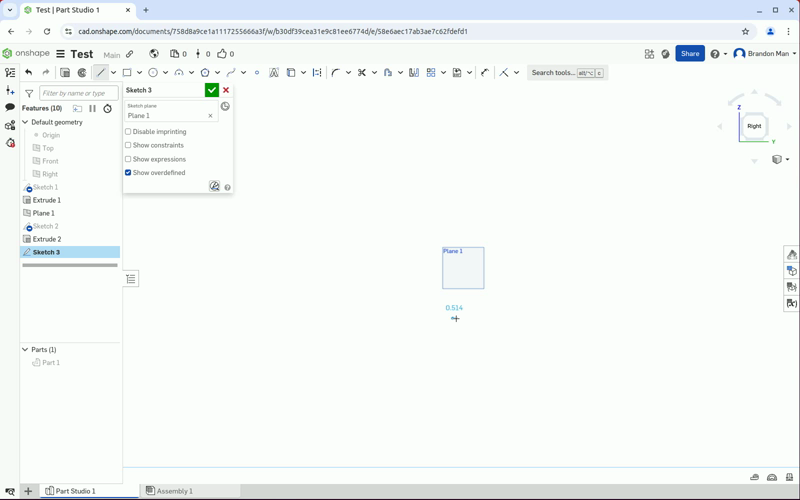
scroll(6)
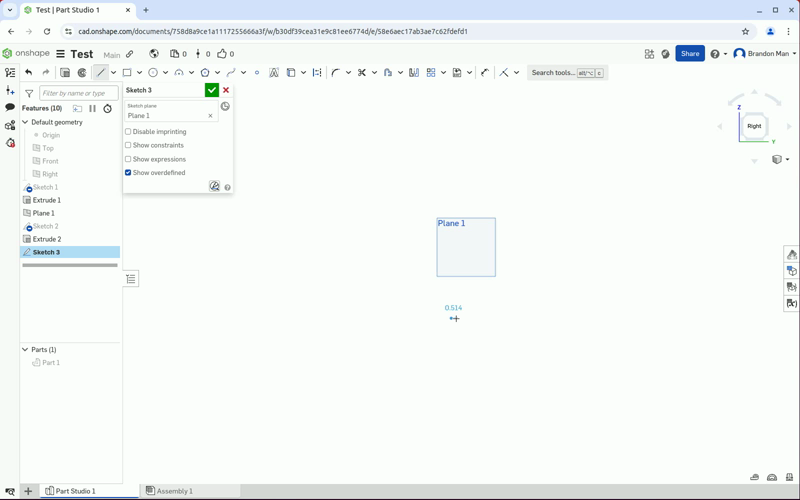
scroll(6)
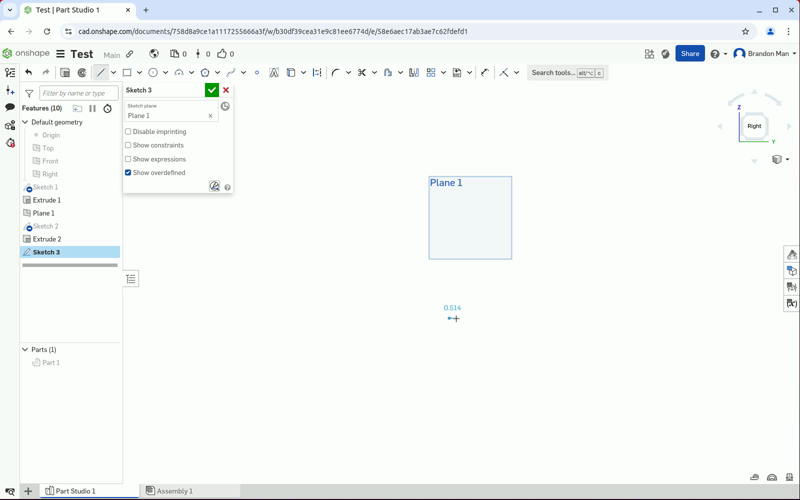
scroll(6)
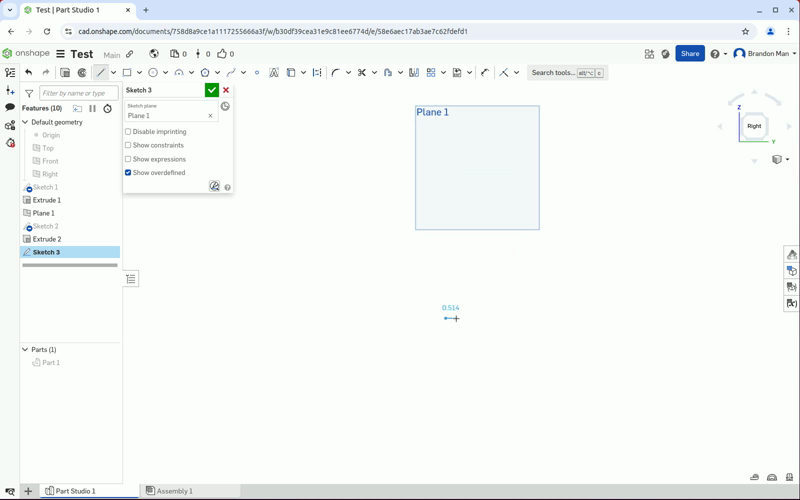
scroll(6)
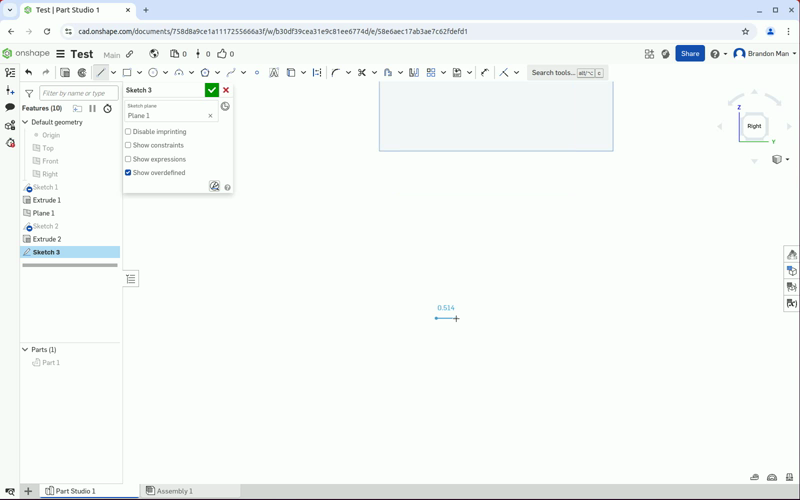
scroll(6)
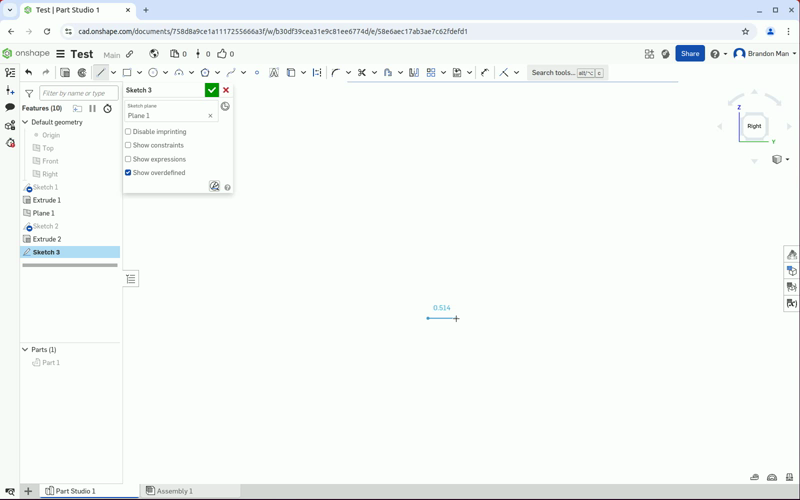
click(456, 318)
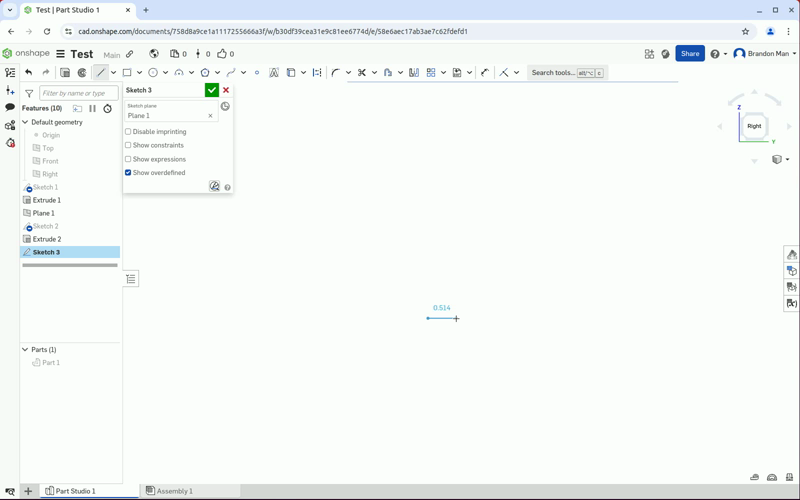
scroll(-6)
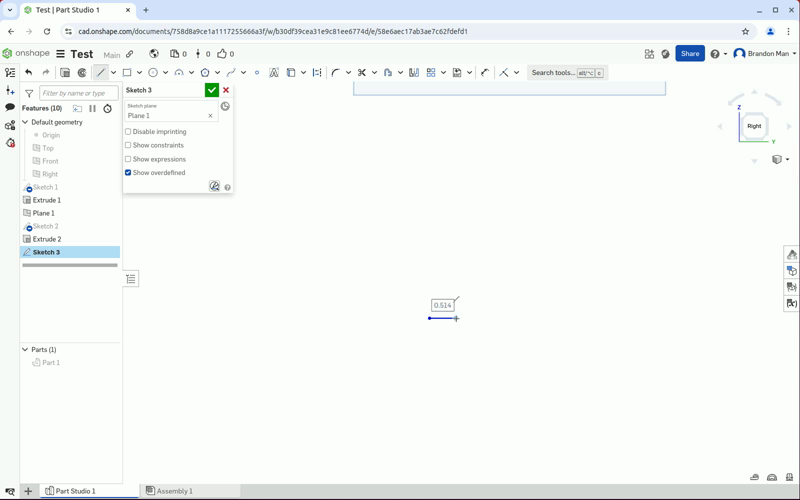
scroll(-6)
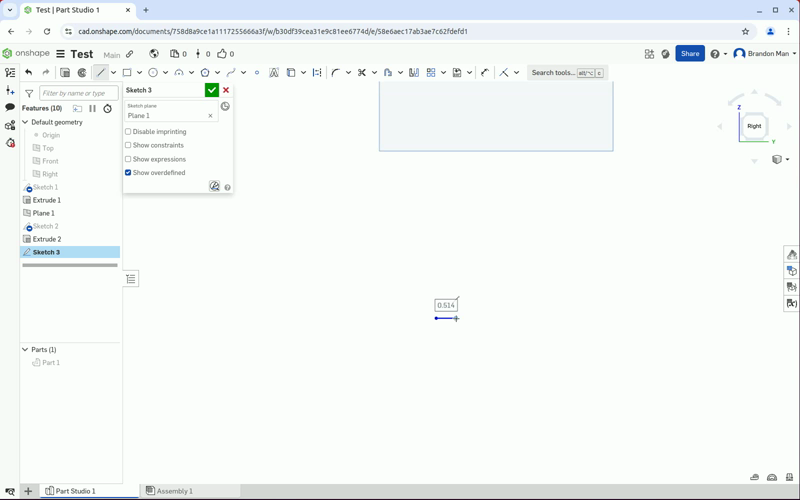
scroll(-6)
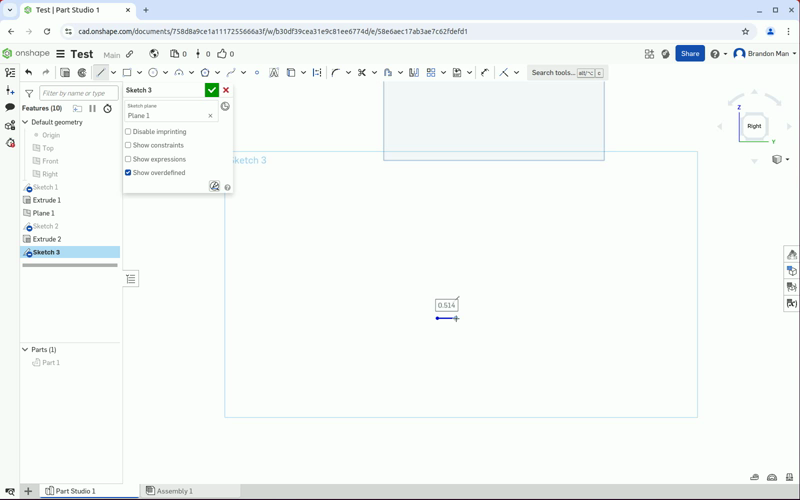
scroll(-6)
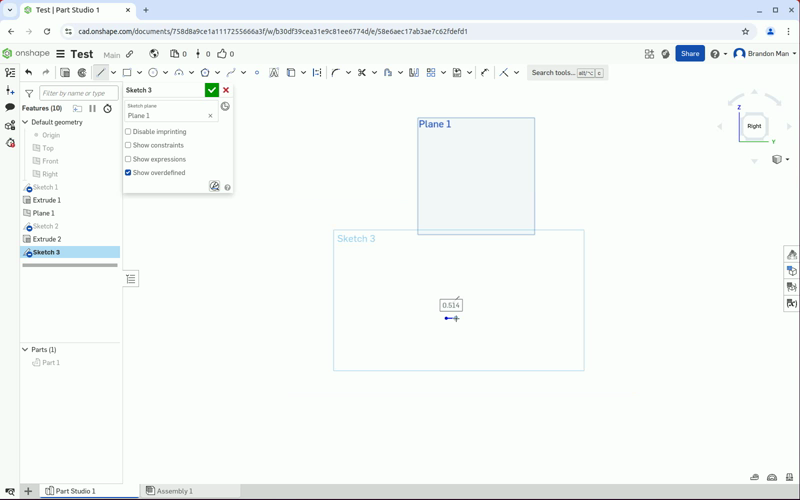
scroll(-6)
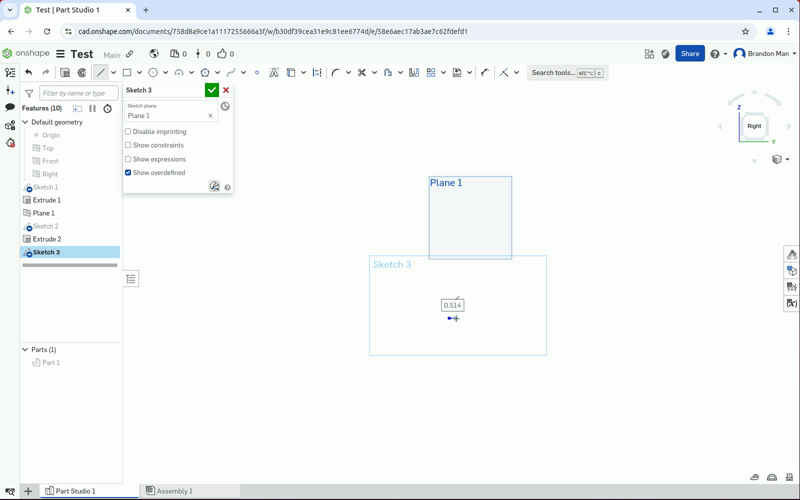
scroll(-6)
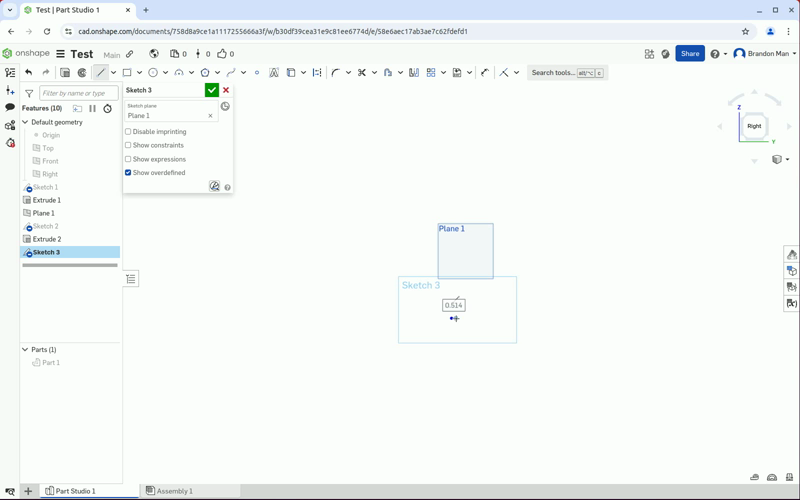
scroll(-6)
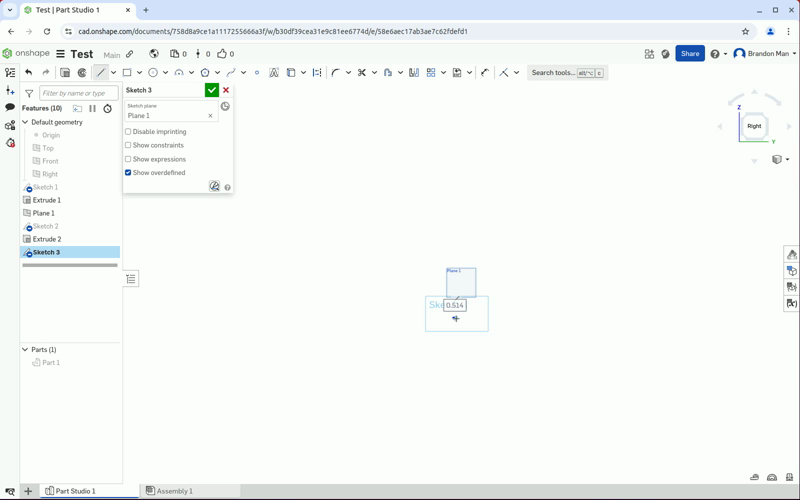
key_up(shift)
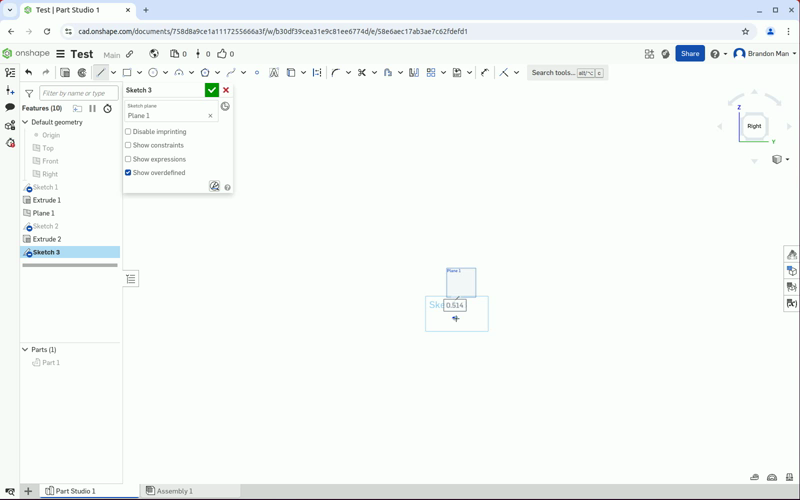
key_down(shift)
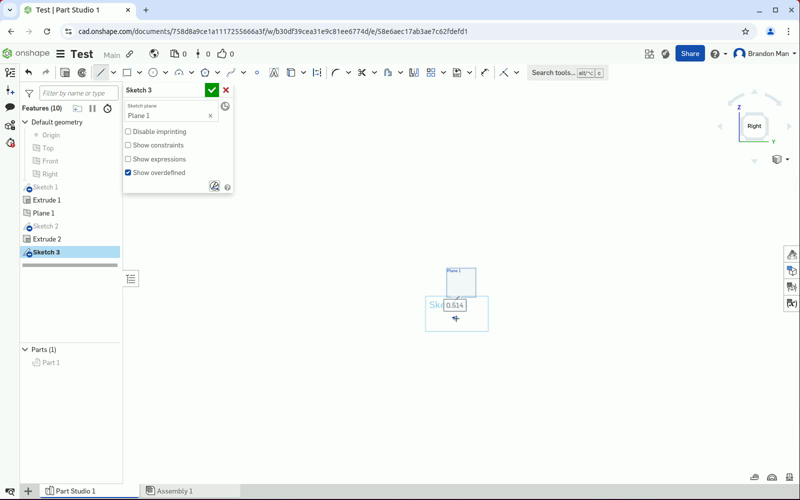
mouse_move(486, 318)
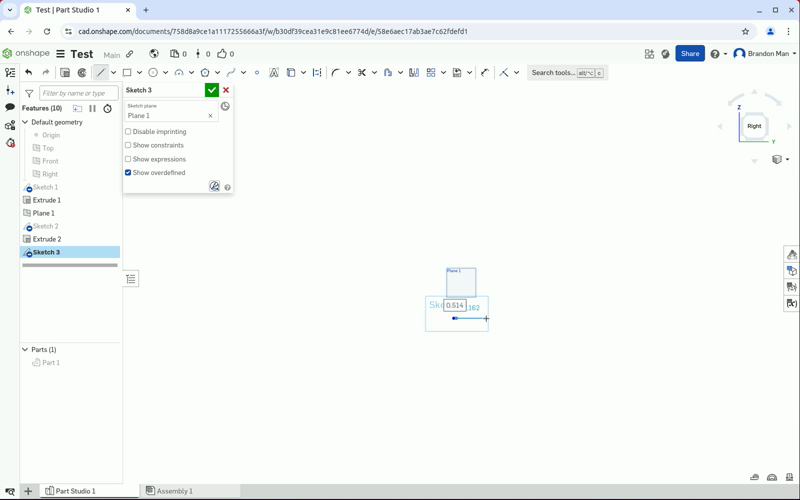
mouse_move(456, 284)
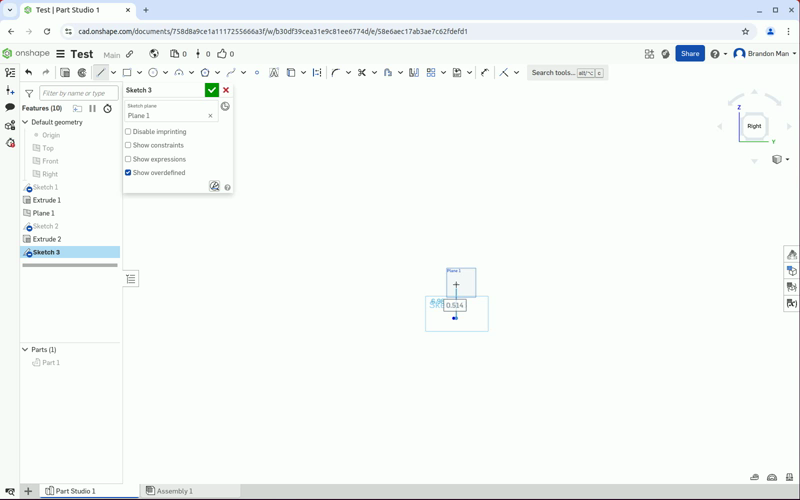
click(456, 284)
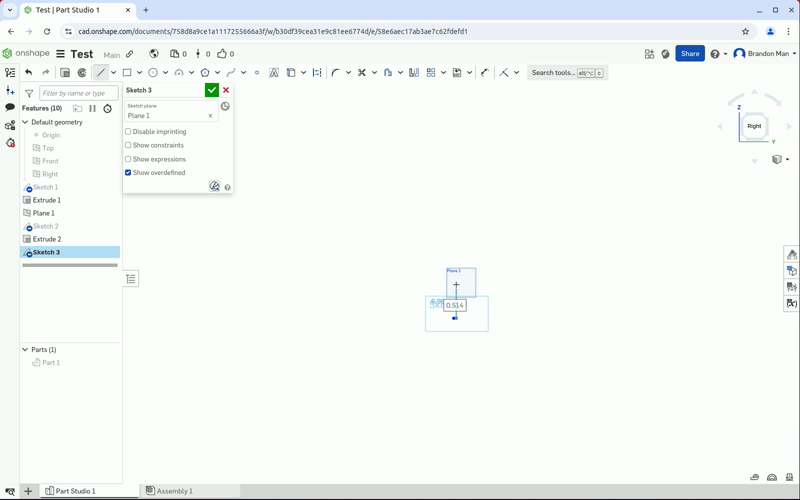
key_up(shift)
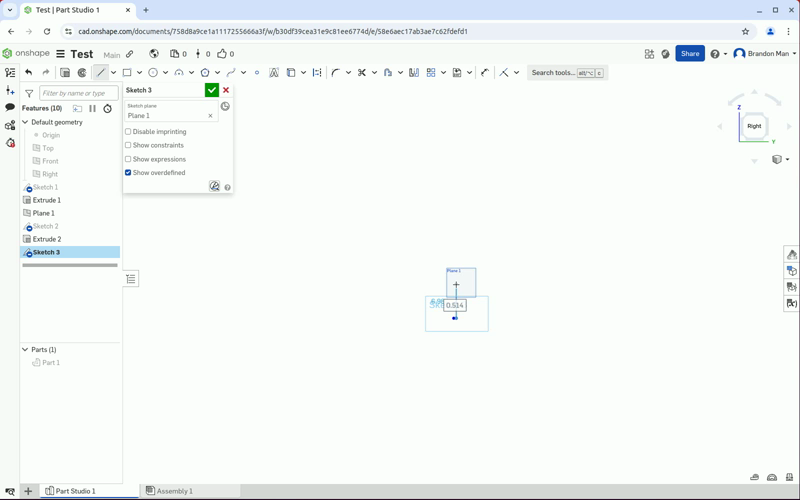
key_down(shift)
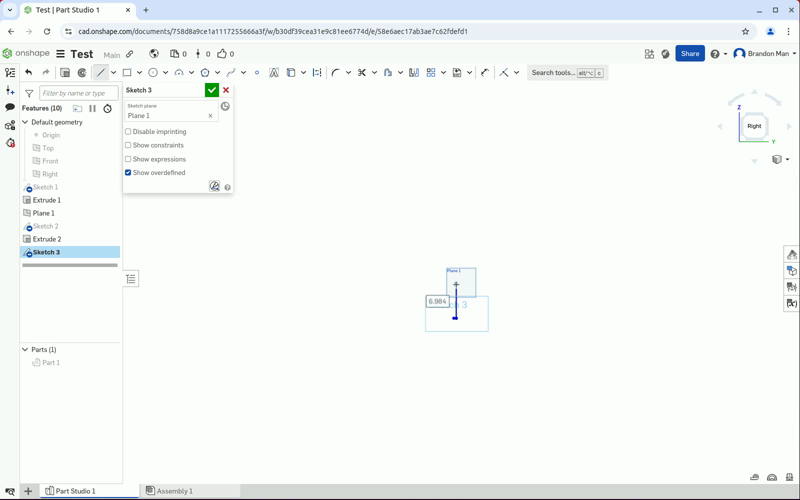
mouse_move(486, 284)
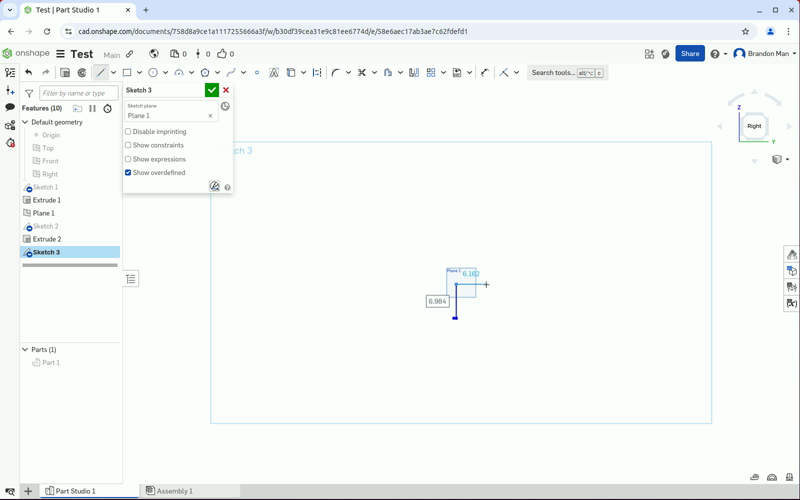
mouse_move(453, 284)
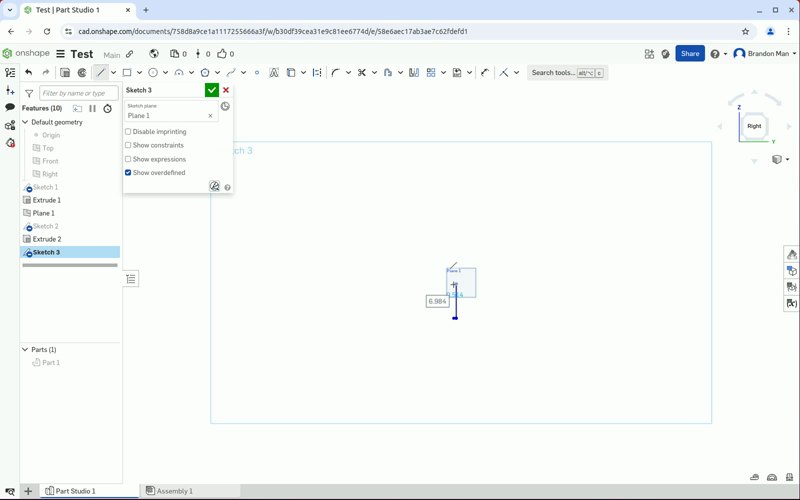
scroll(6)
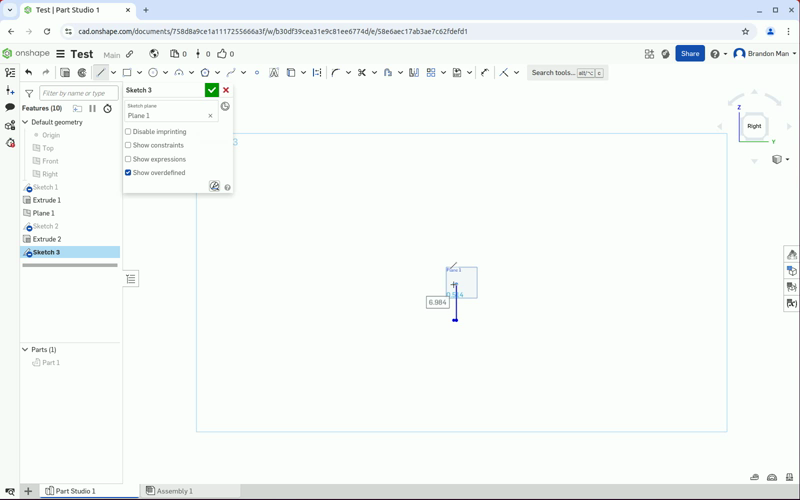
scroll(6)
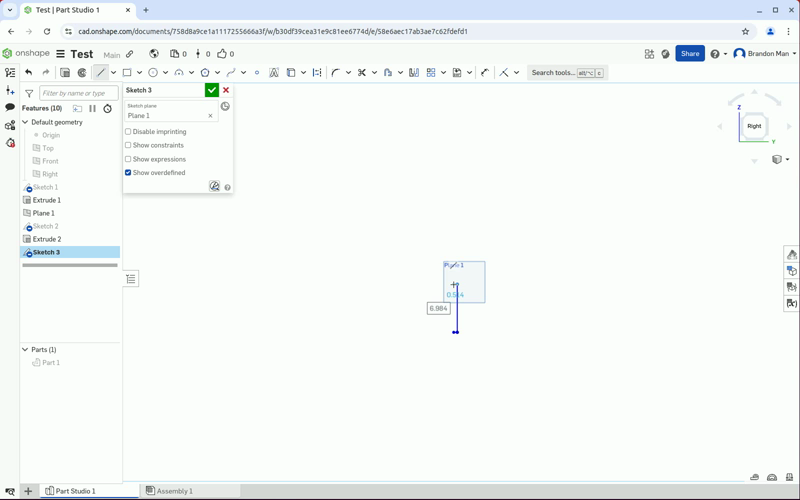
scroll(6)
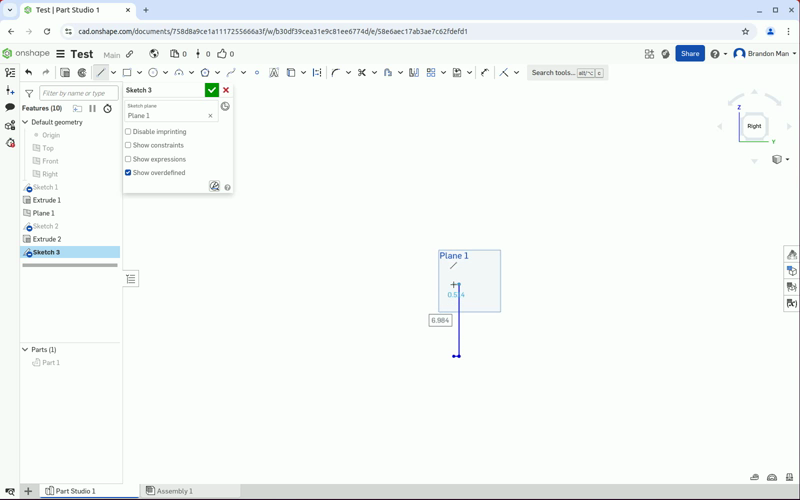
scroll(6)
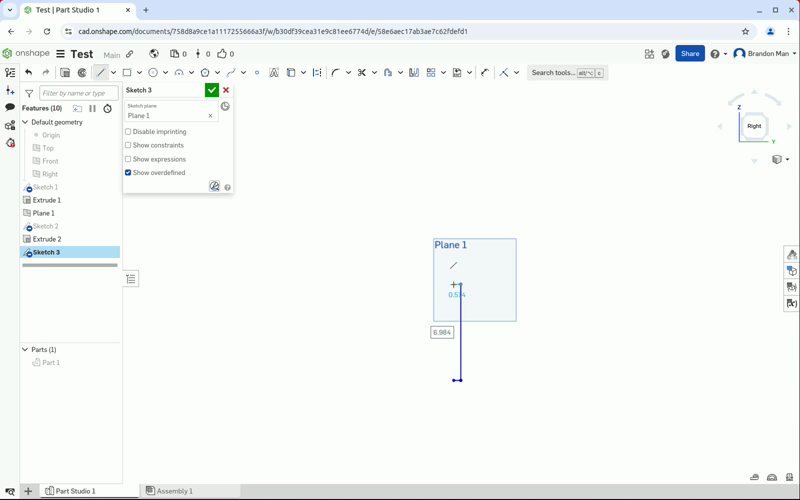
scroll(6)
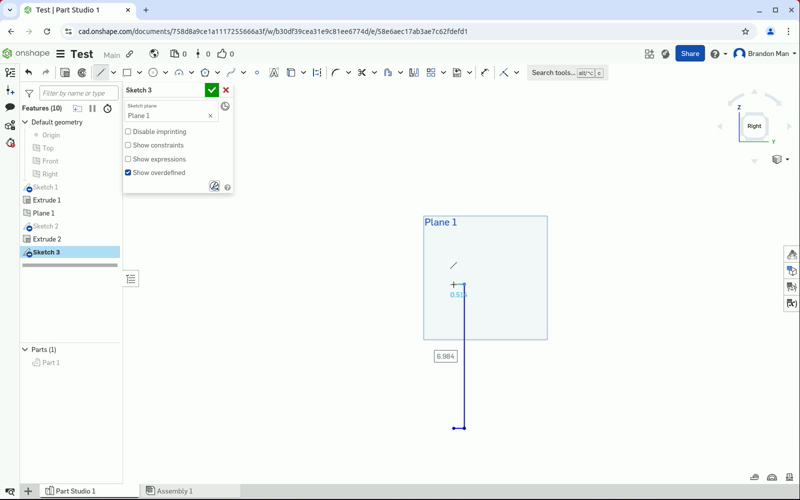
scroll(6)
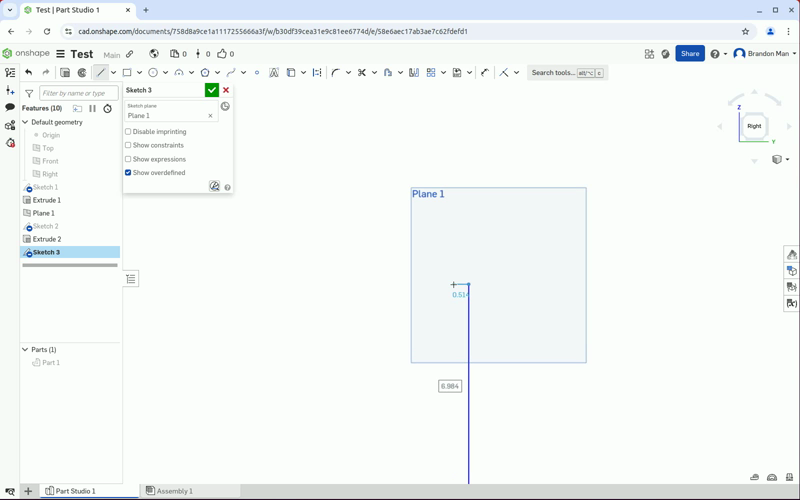
scroll(6)
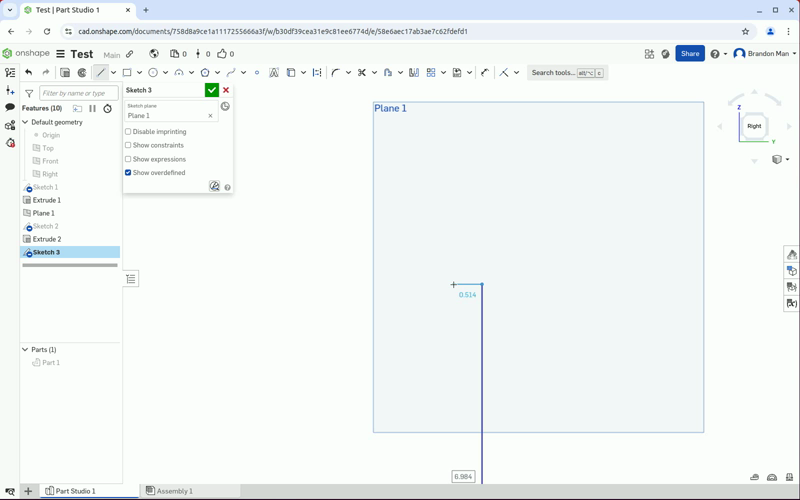
click(453, 284)
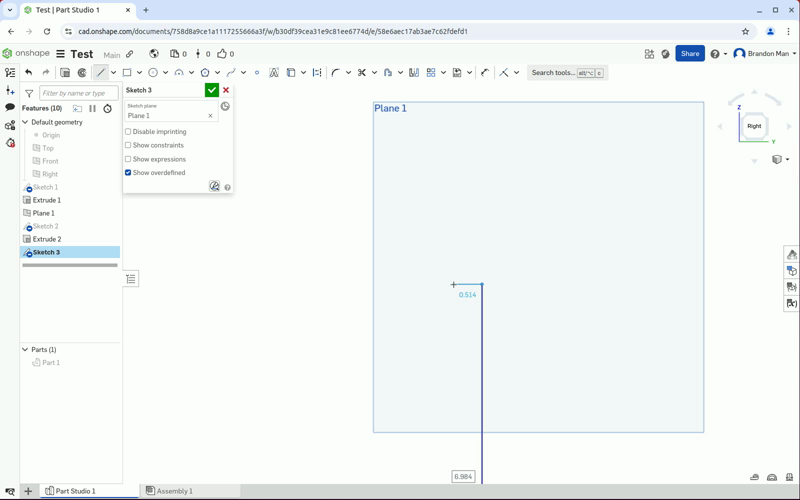
scroll(-6)
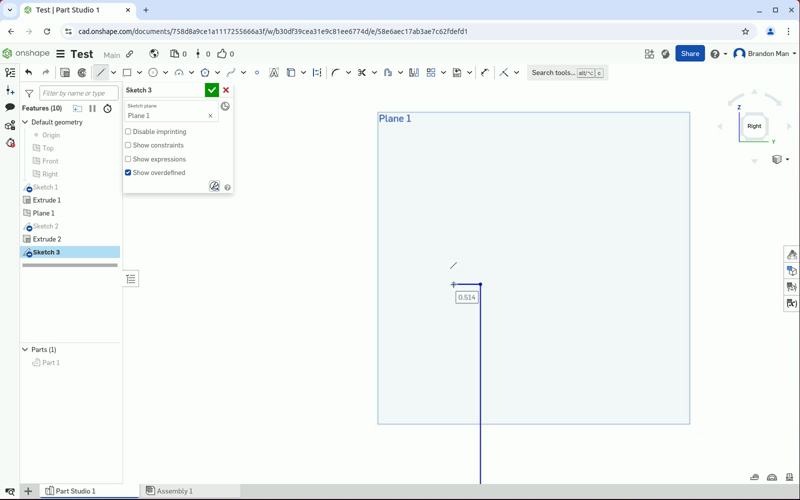
scroll(-6)
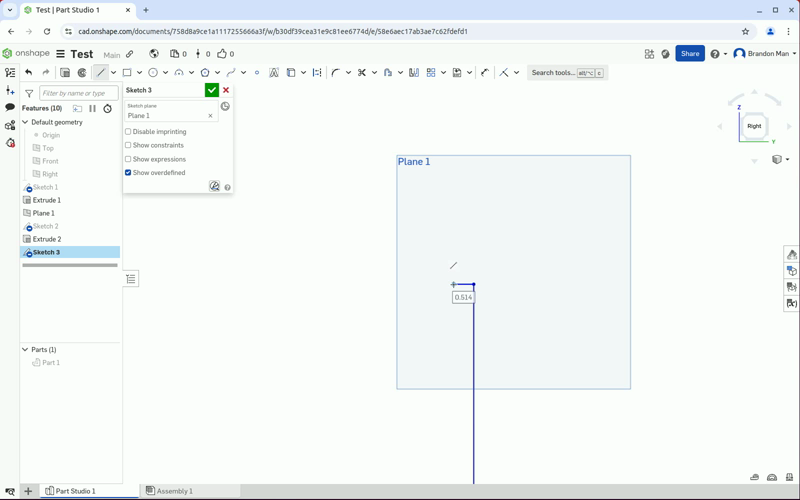
scroll(-6)
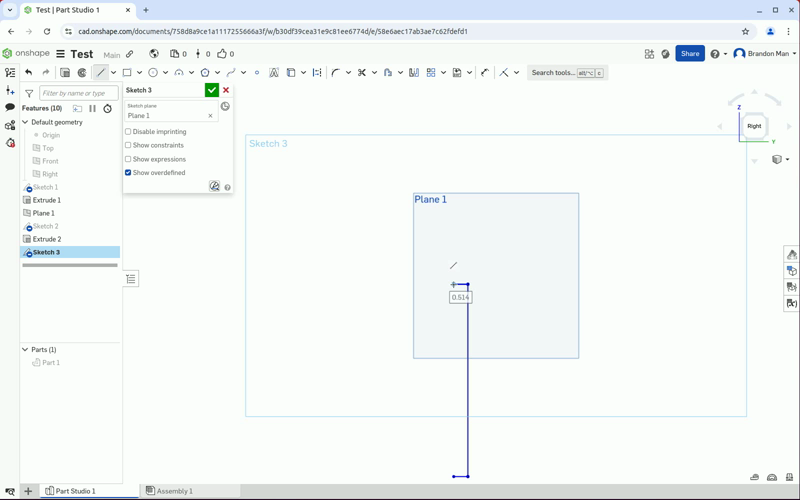
scroll(-6)
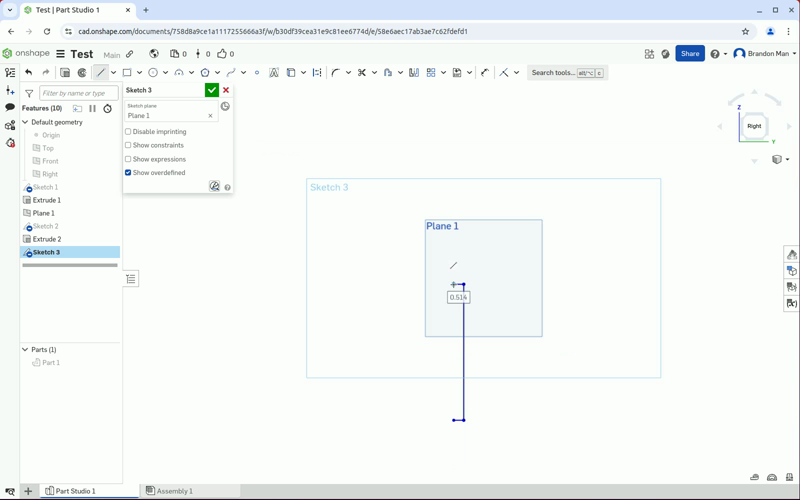
scroll(-6)
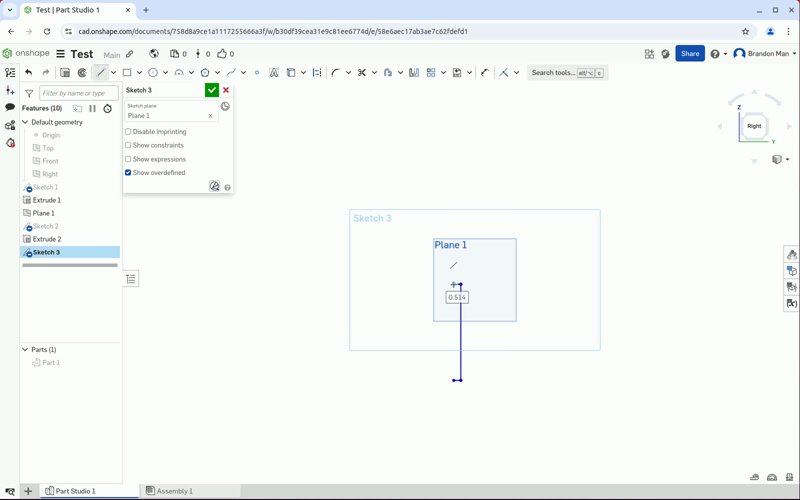
scroll(-6)
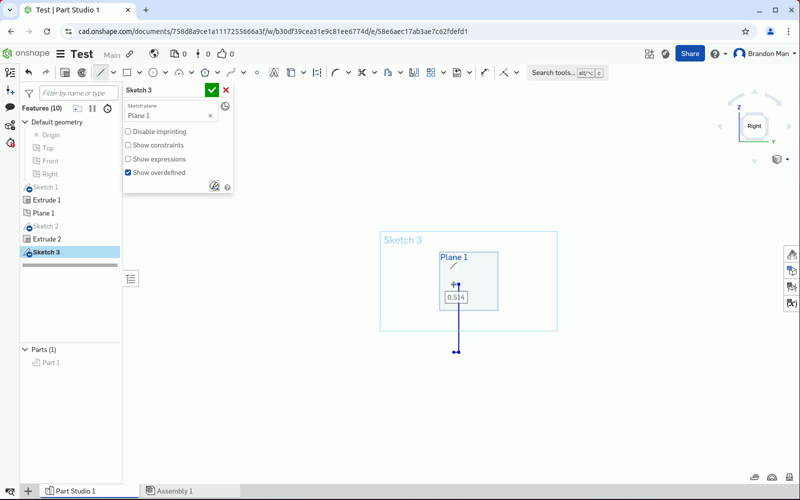
scroll(-6)
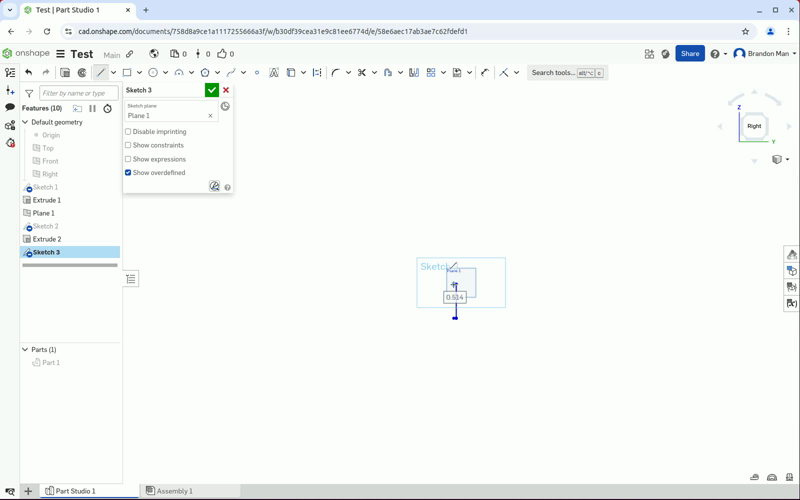
key_up(shift)
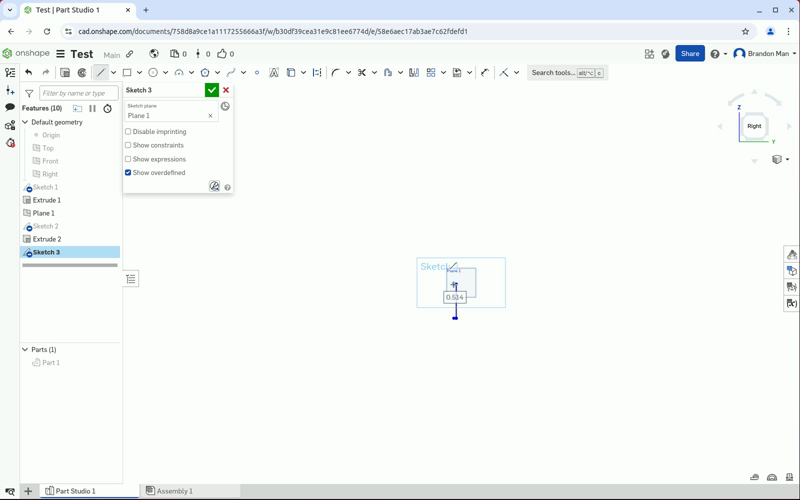
mouse_move(483, 284)
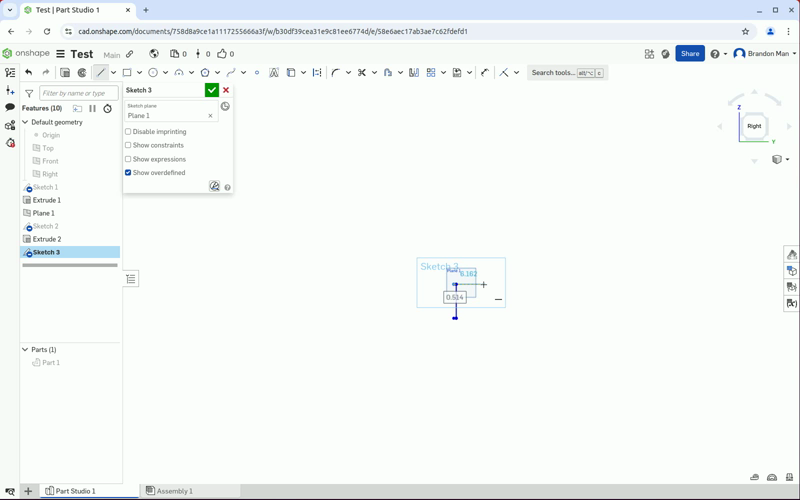
key_down(shift)
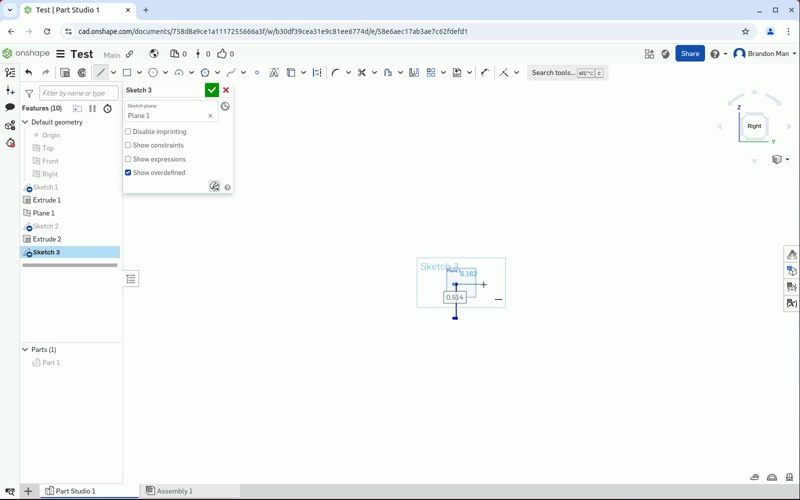
mouse_move(453, 318)
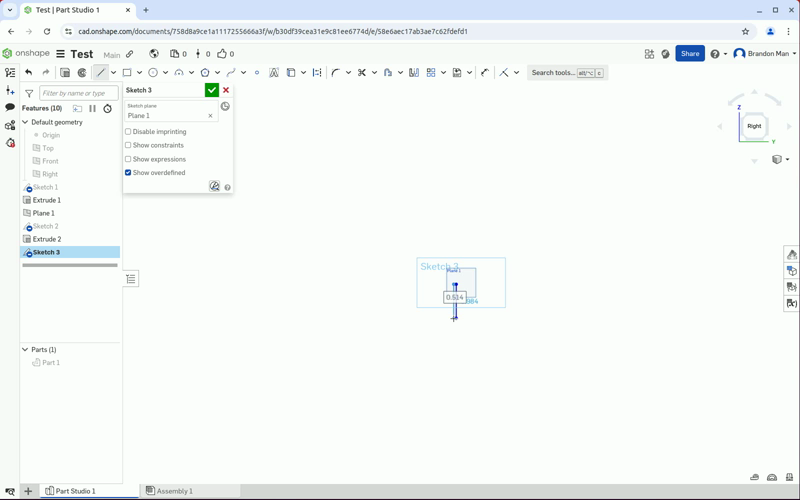
scroll(6)
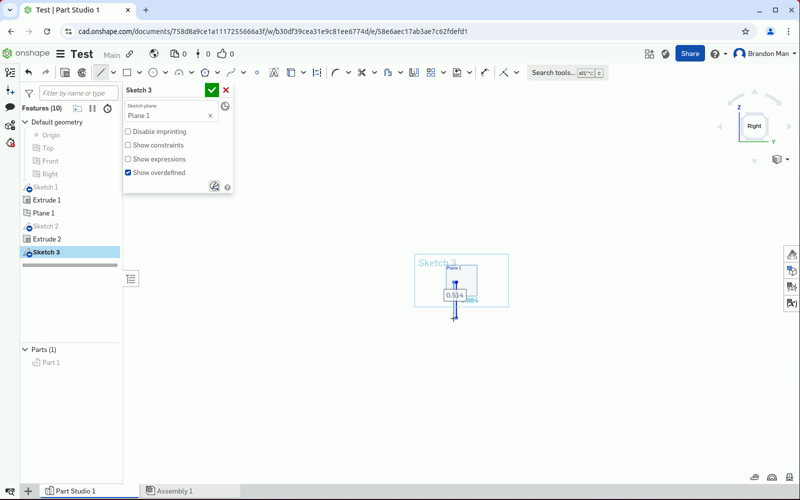
scroll(6)
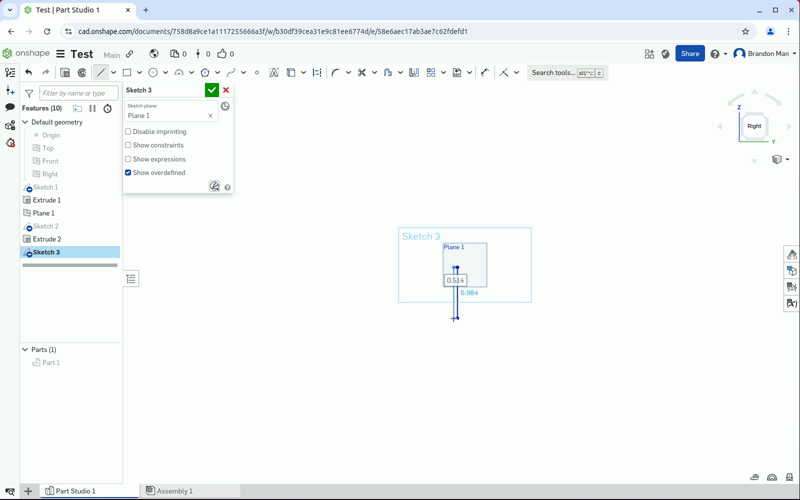
scroll(6)
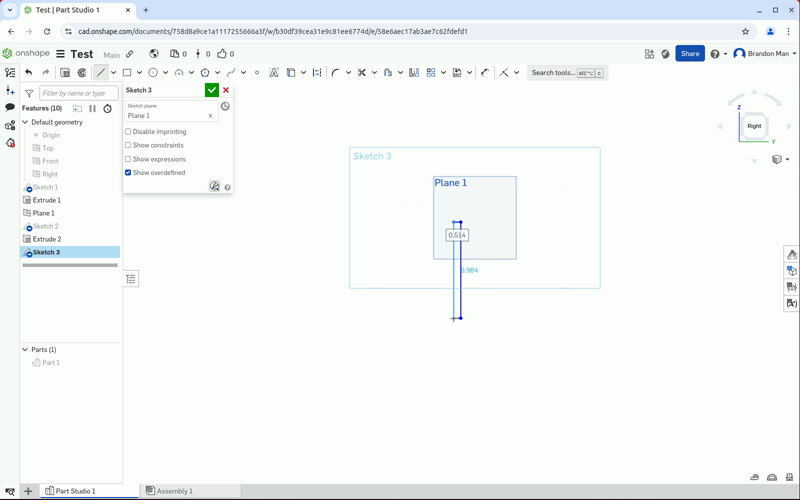
scroll(6)
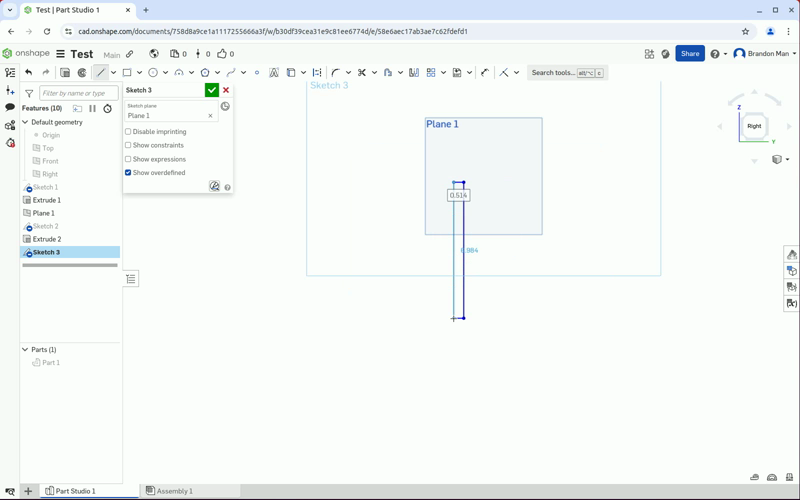
scroll(6)
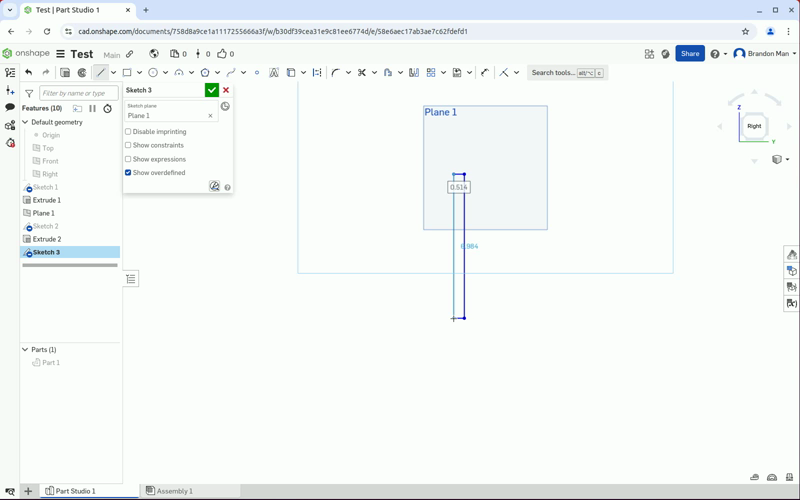
scroll(6)
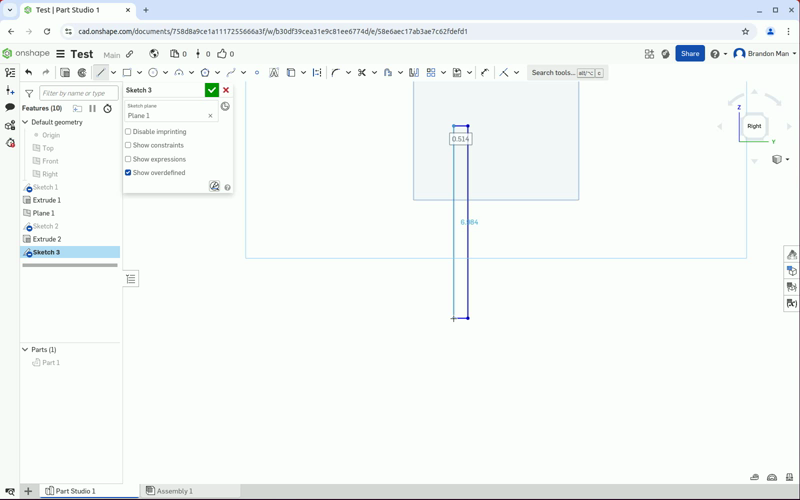
scroll(6)
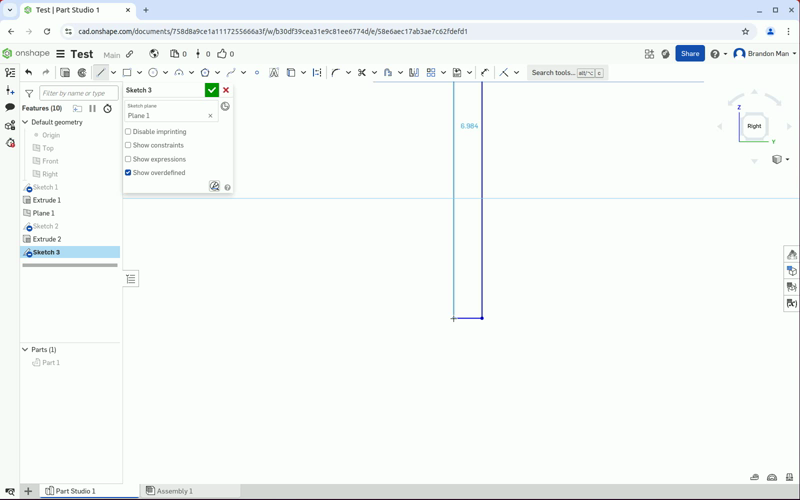
key_up(shift)
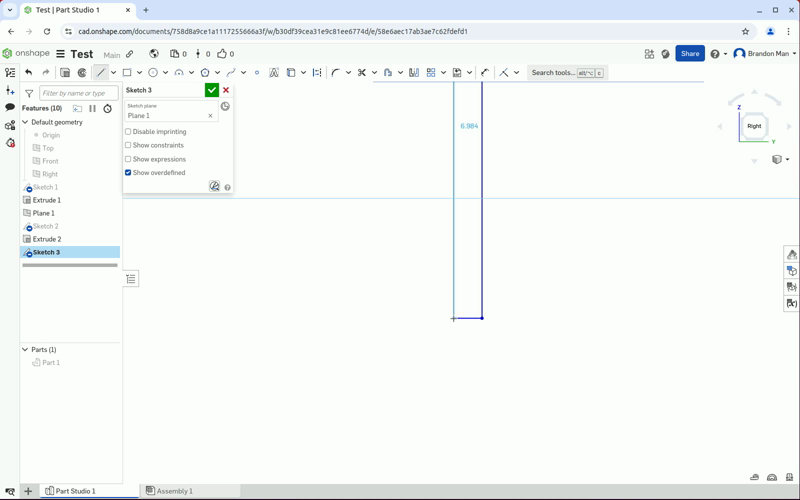
click(453, 318)
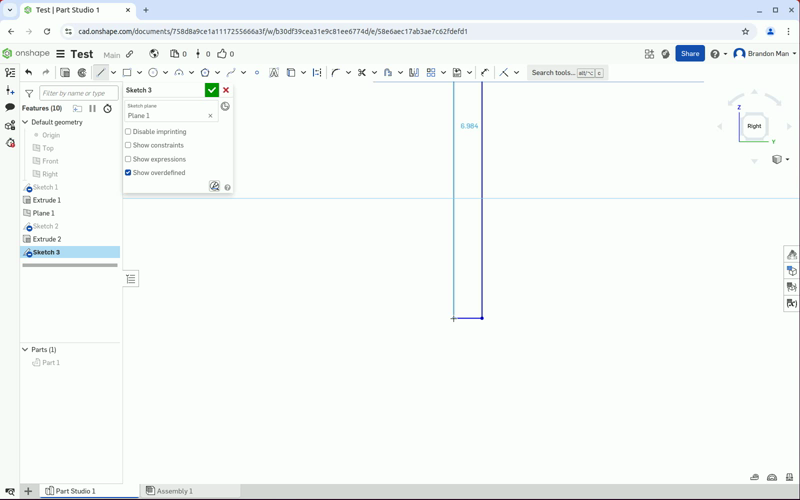
scroll(-6)
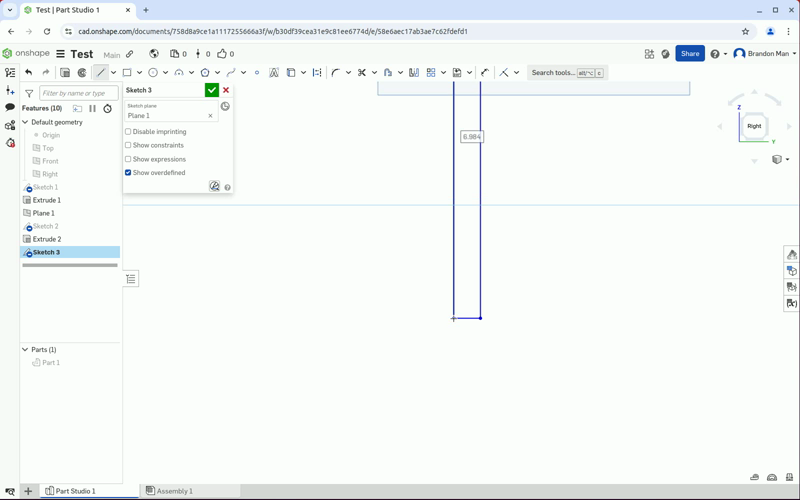
scroll(-6)
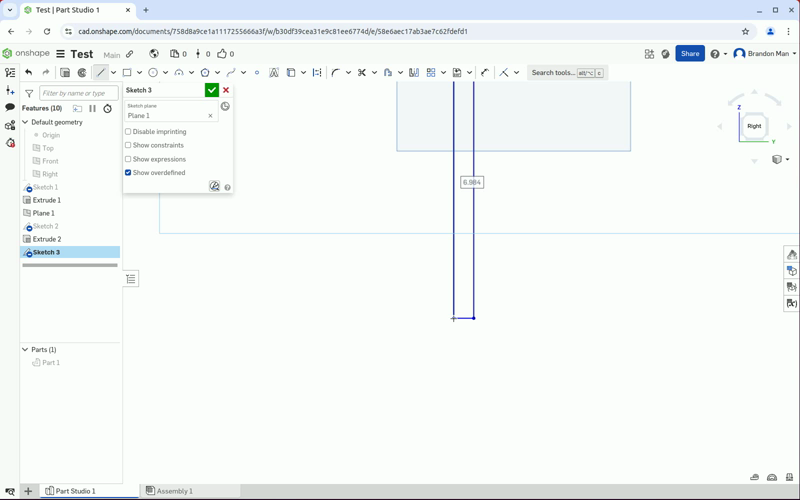
scroll(-6)
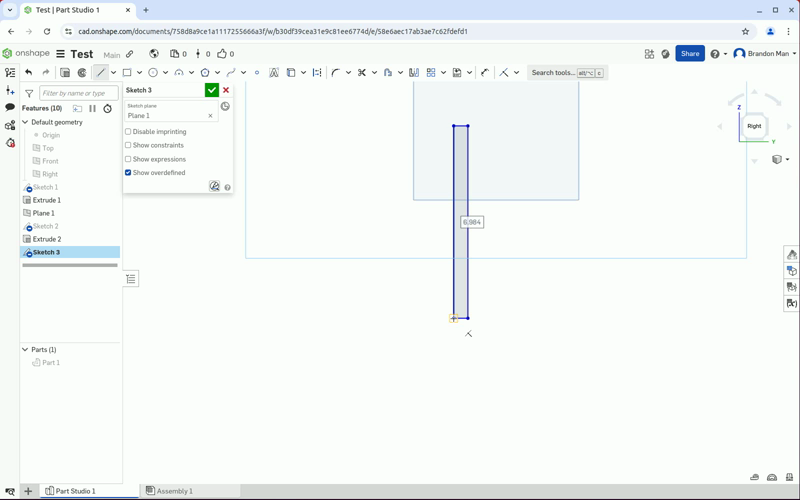
scroll(-6)
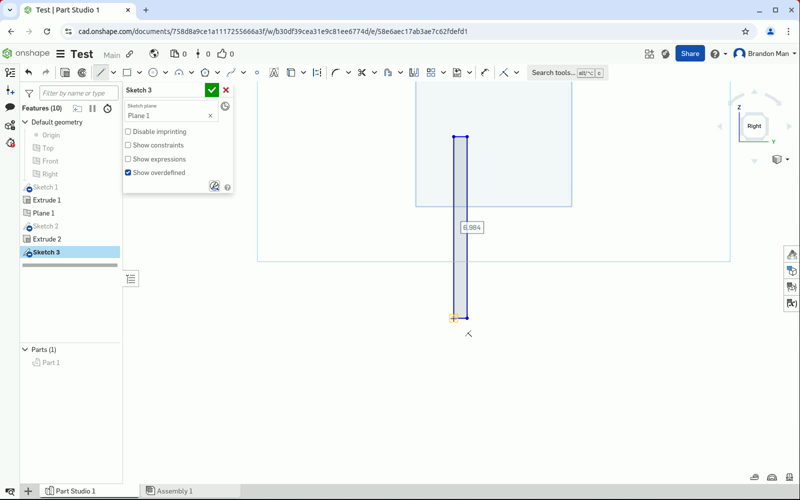
scroll(-6)
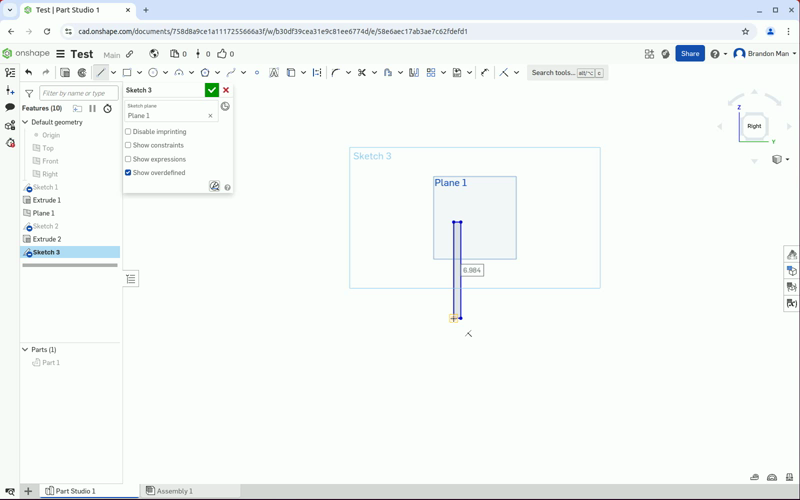
scroll(-6)
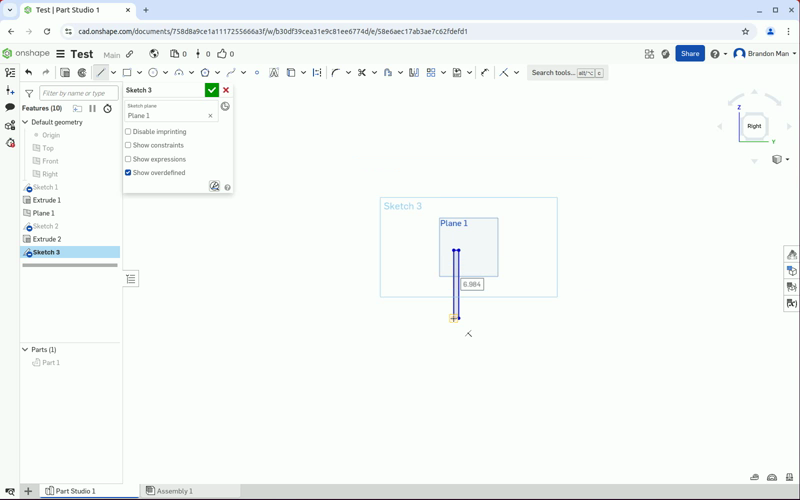
scroll(-6)
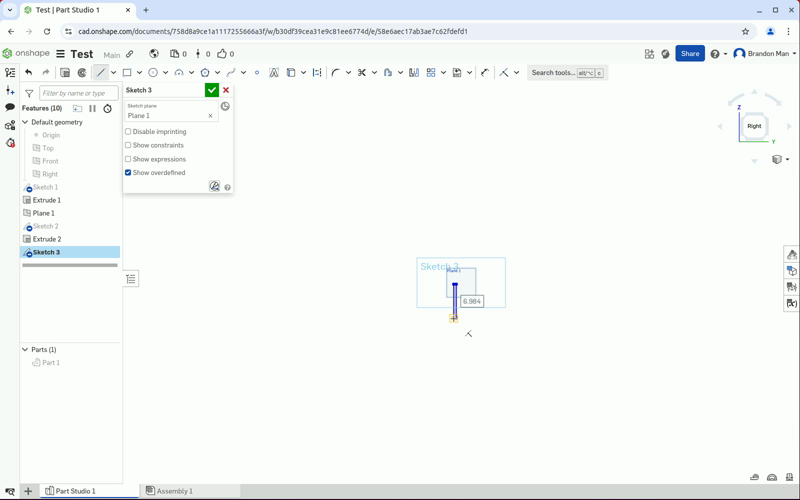
key(esc)
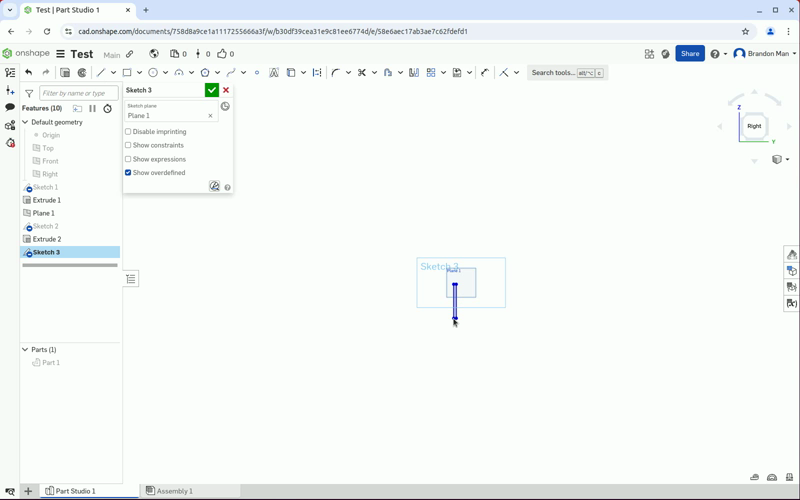
mouse_move(453, 284)
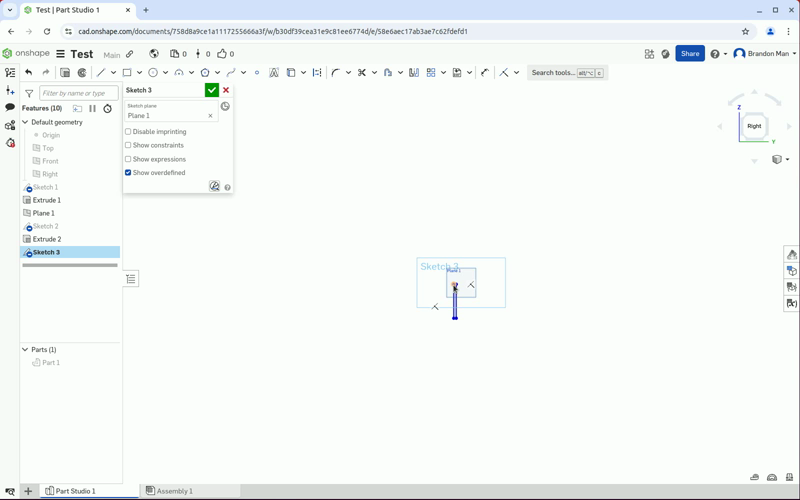
scroll(6)
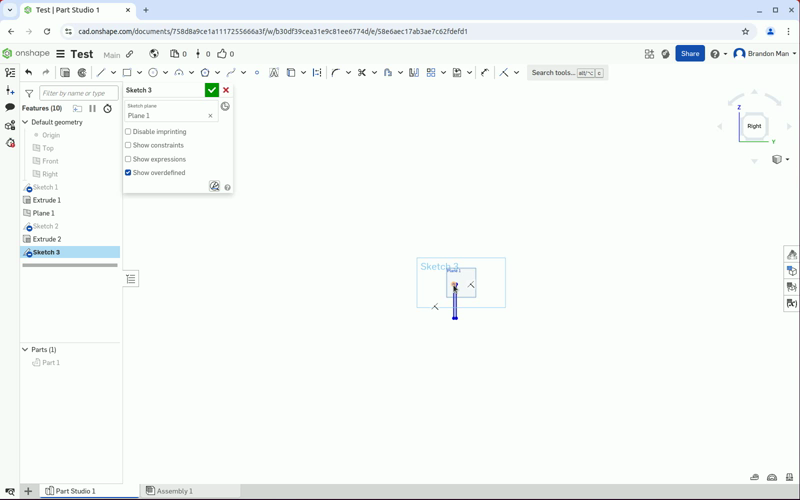
scroll(6)
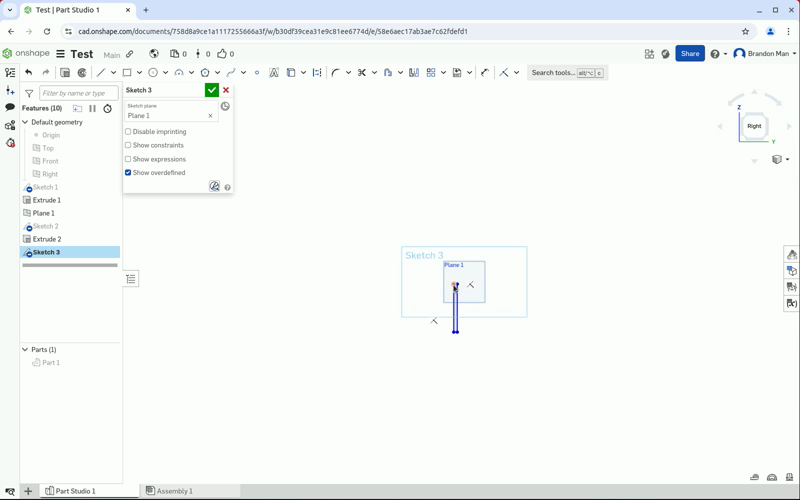
scroll(6)
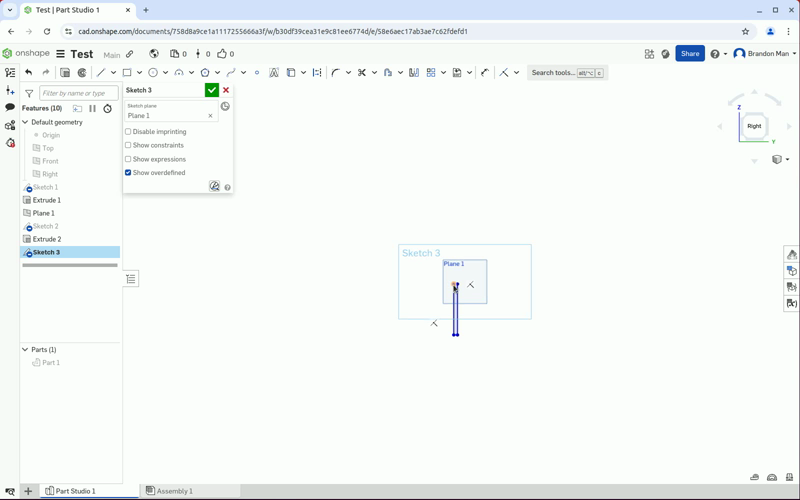
scroll(6)
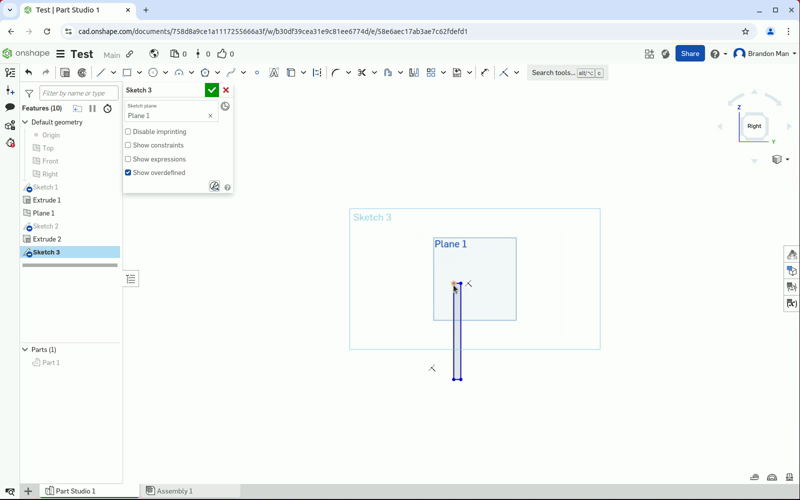
scroll(6)
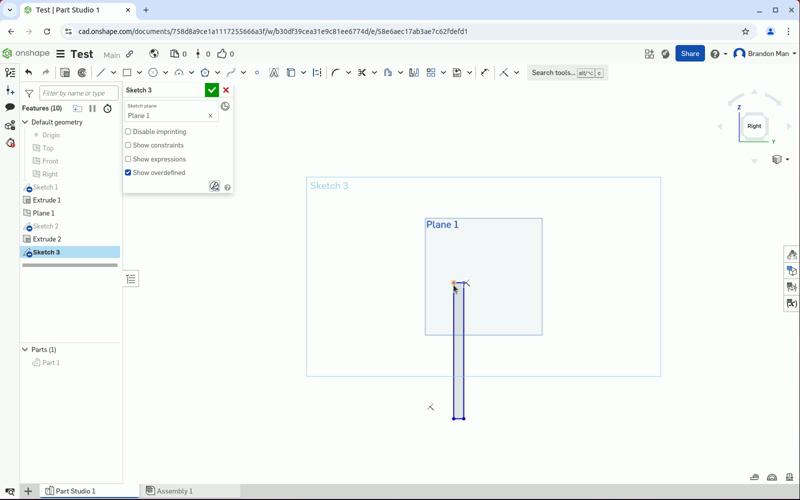
scroll(6)
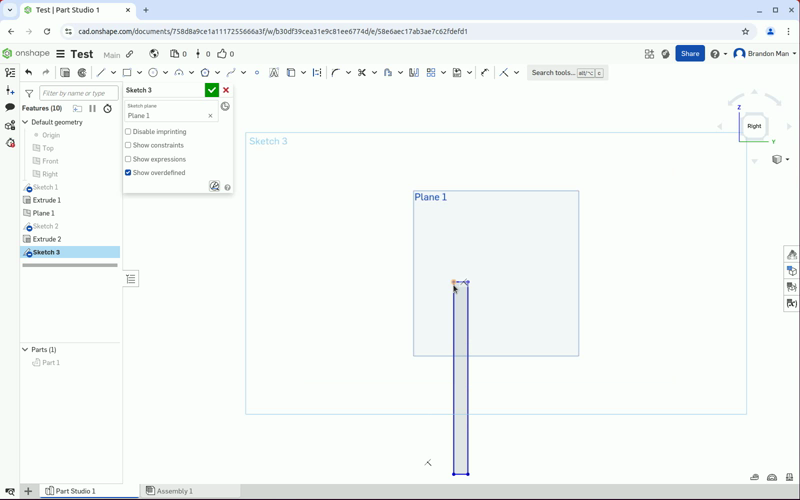
scroll(6)
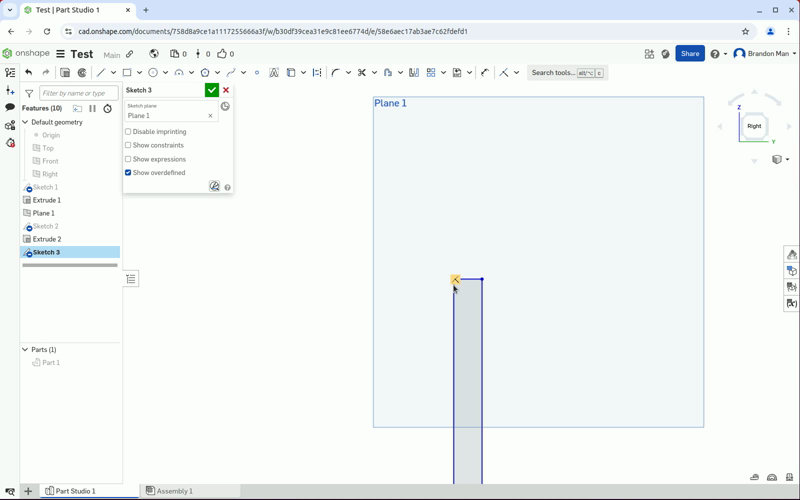
click(453, 284)
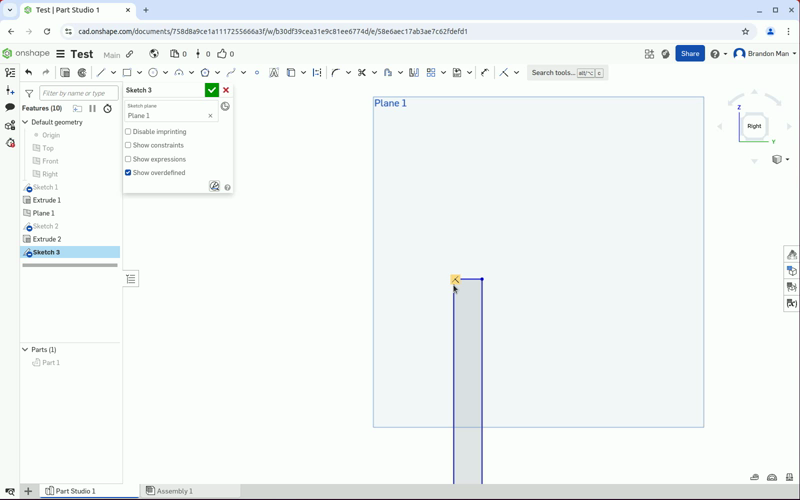
scroll(-6)
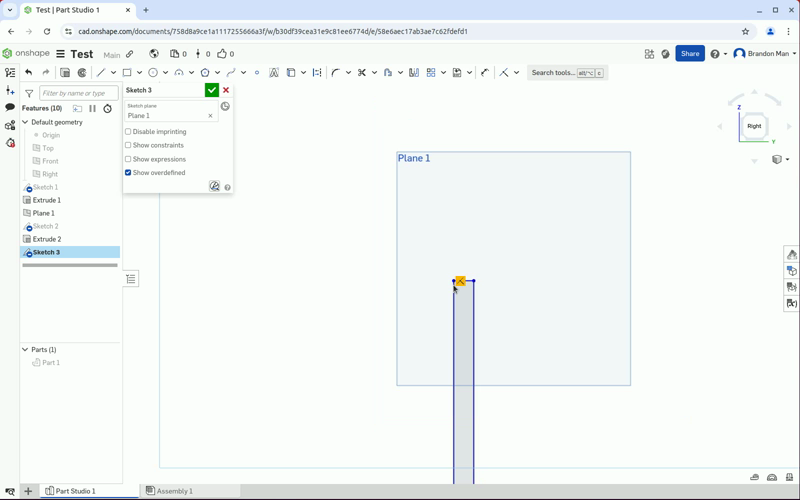
scroll(-6)
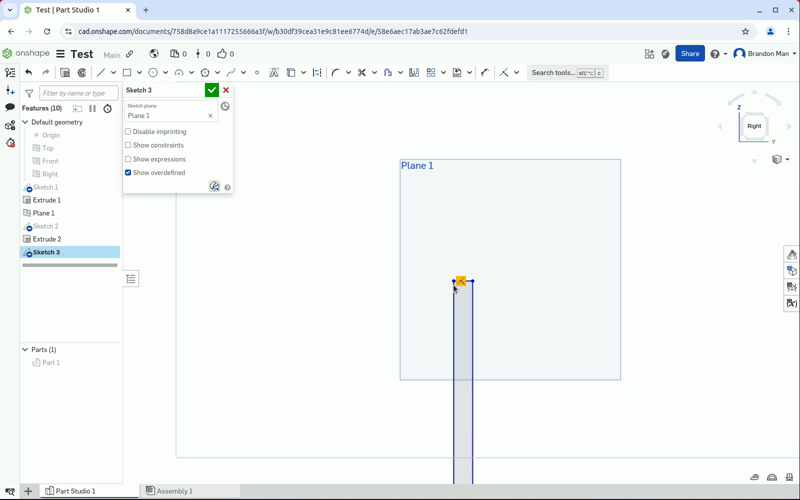
scroll(-6)
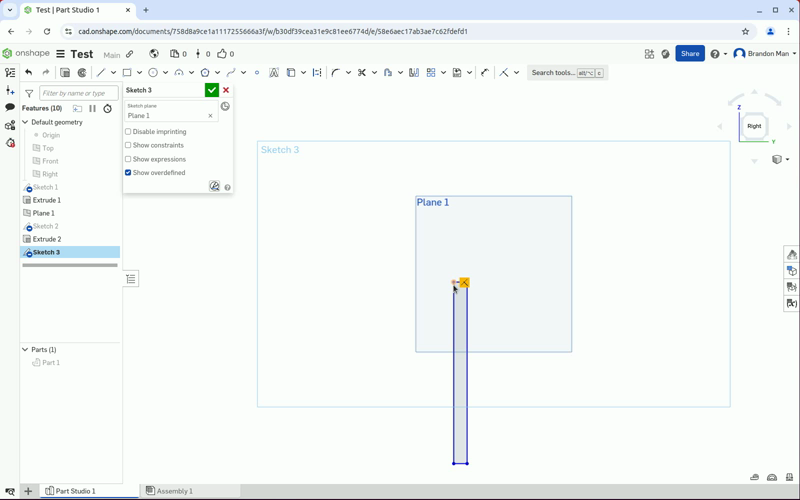
scroll(-6)
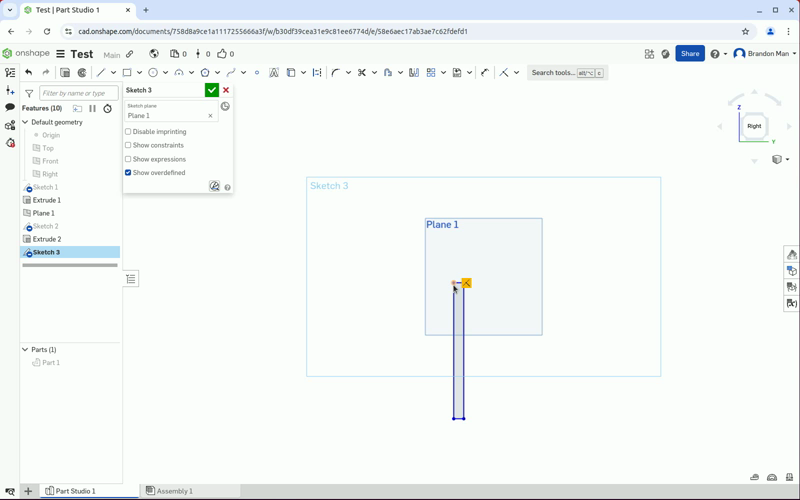
scroll(-6)
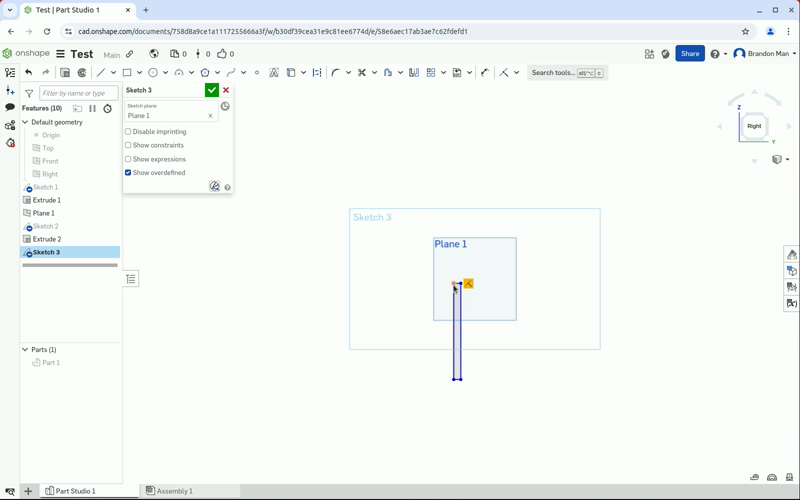
scroll(-6)
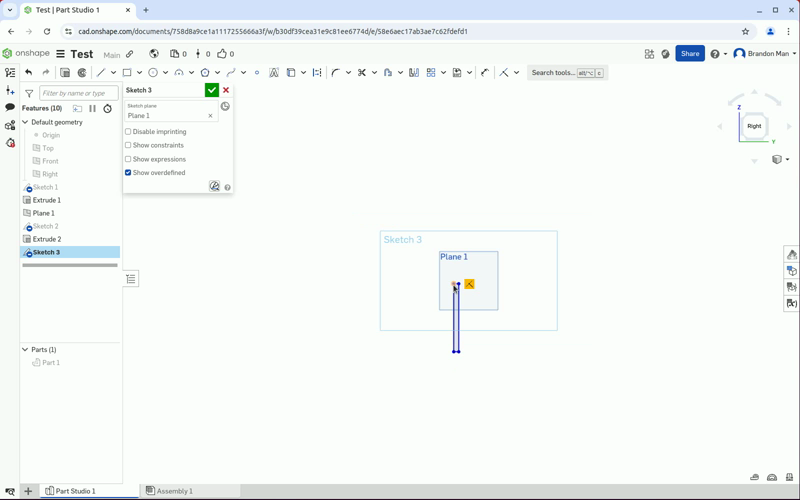
scroll(-6)
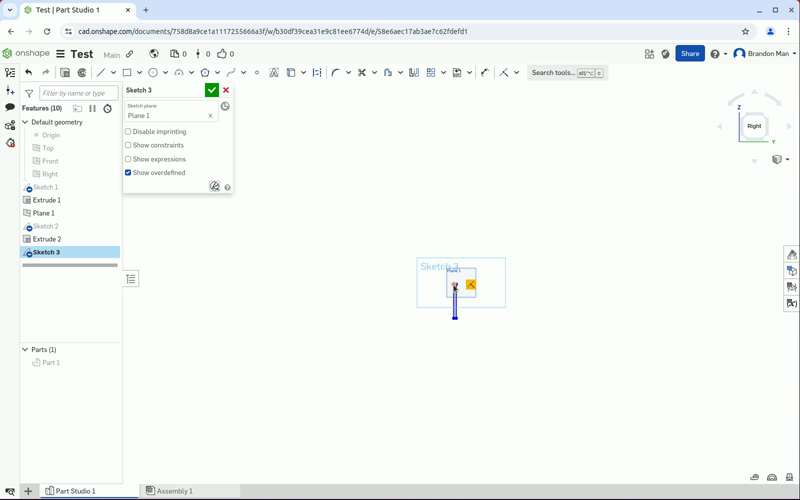
mouse_move(73, 352)
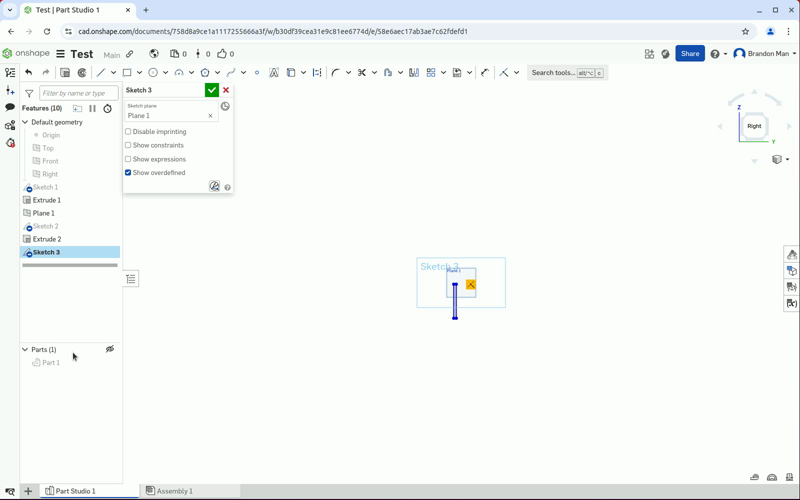
key(shift+y)
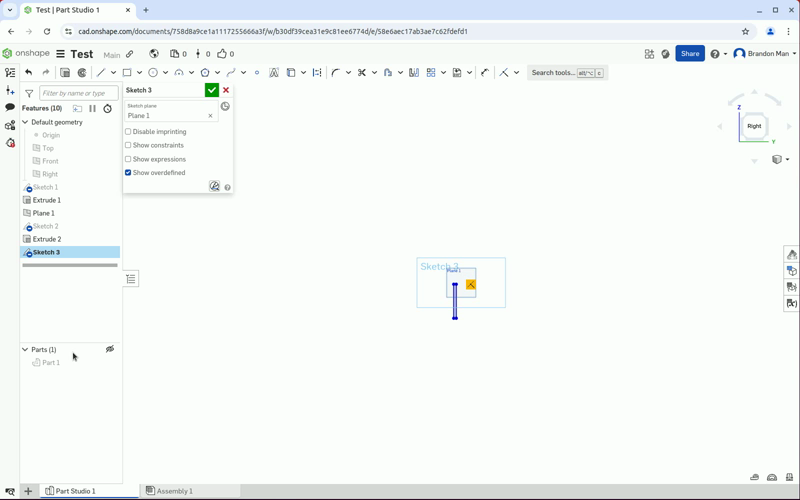
key(shift+e)
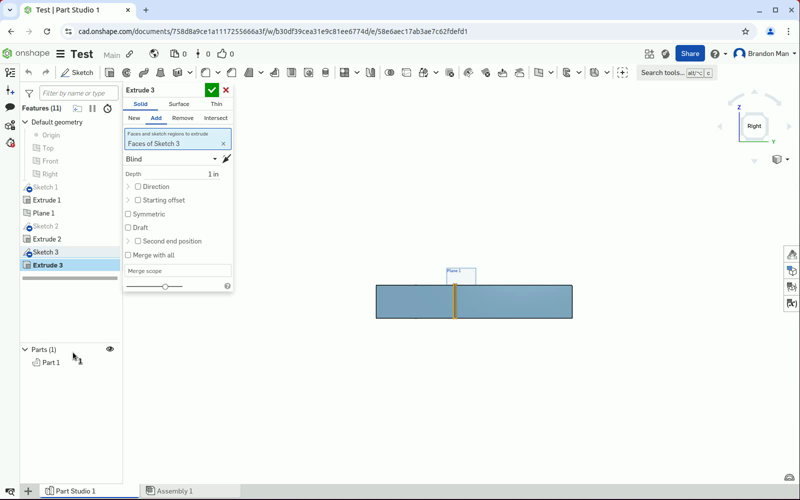
mouse_move(143, 106)
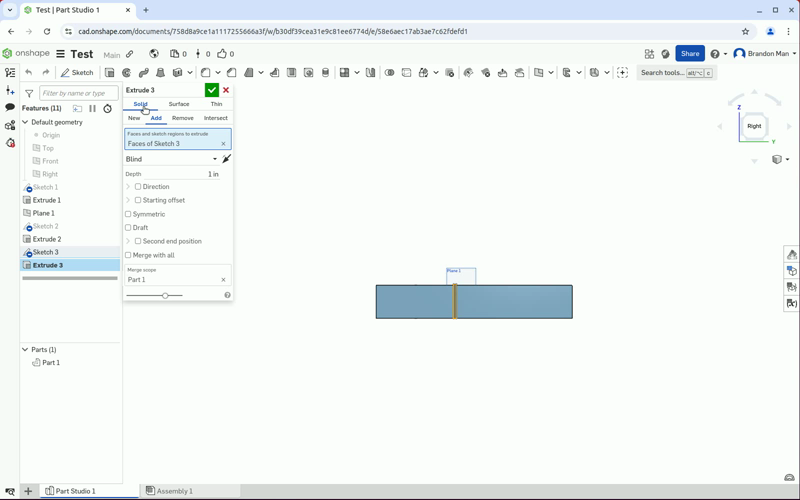
click(143, 106)
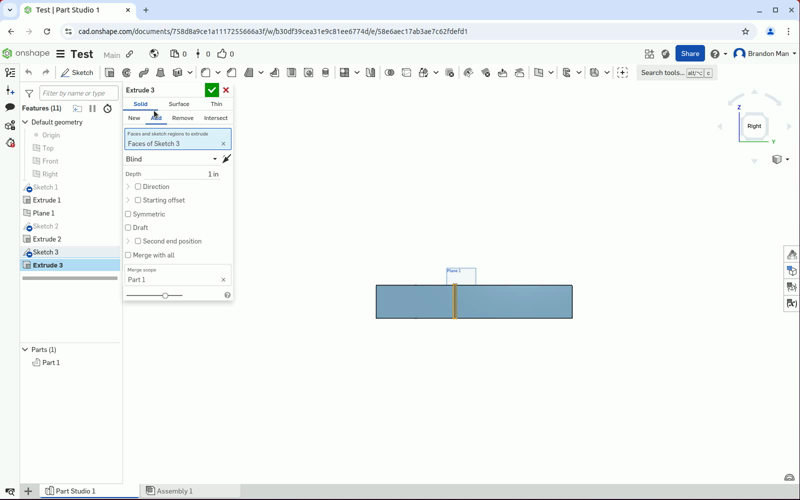
mouse_move(186, 120)
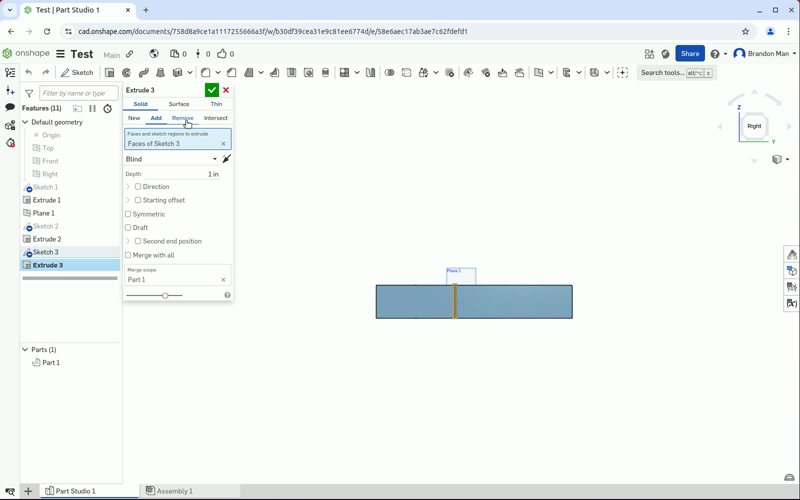
click(186, 120)
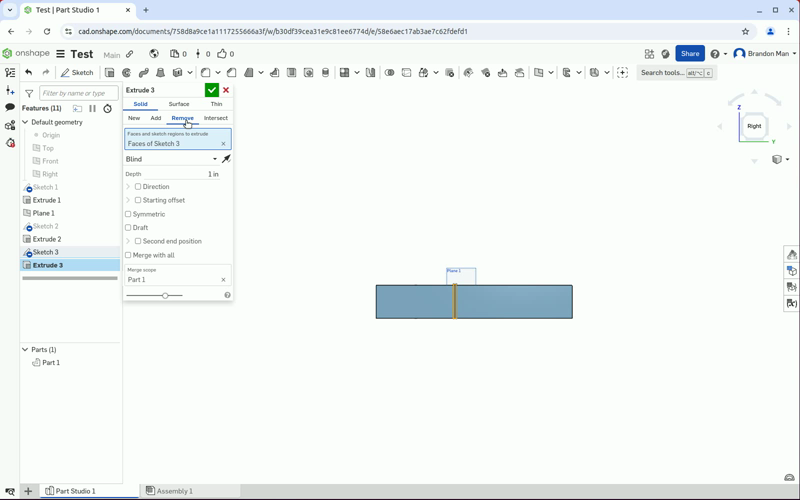
key(tab, 4)
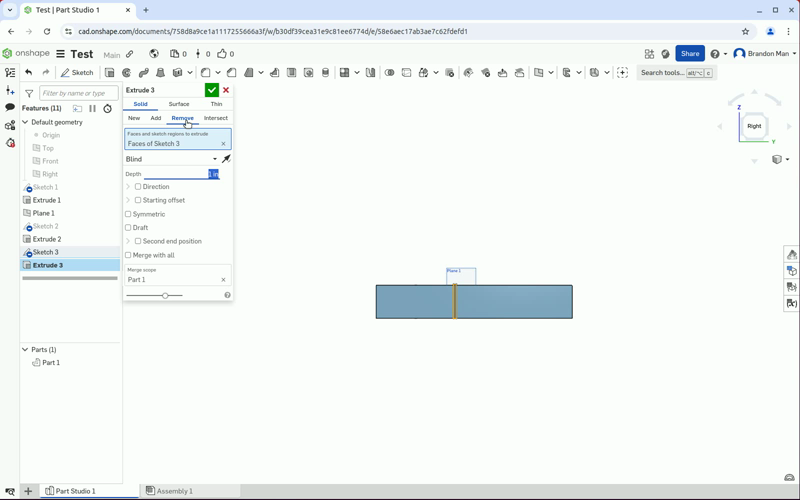
text(0.481)
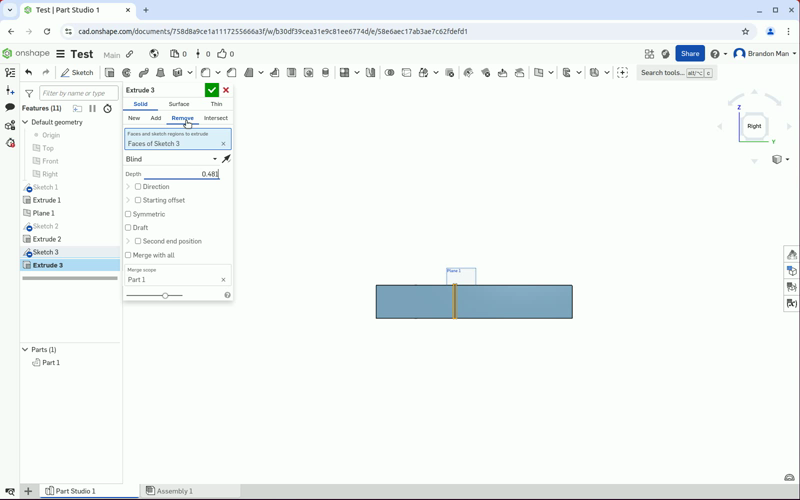
key(tab, 6)
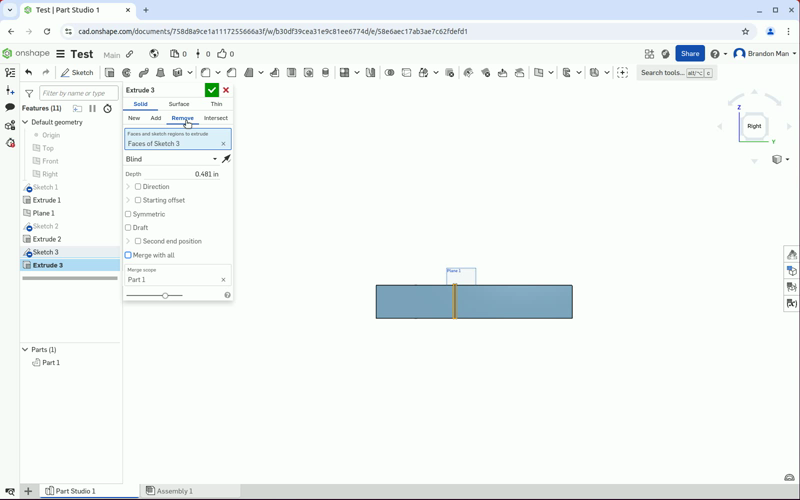
key(space)
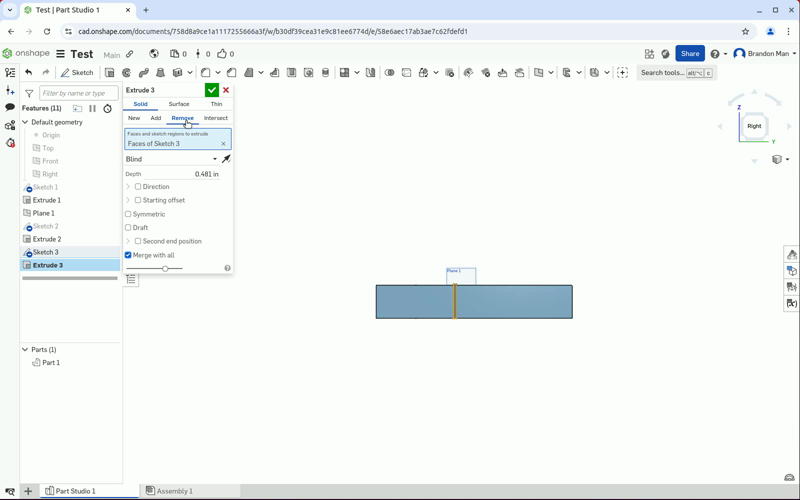
key(enter)
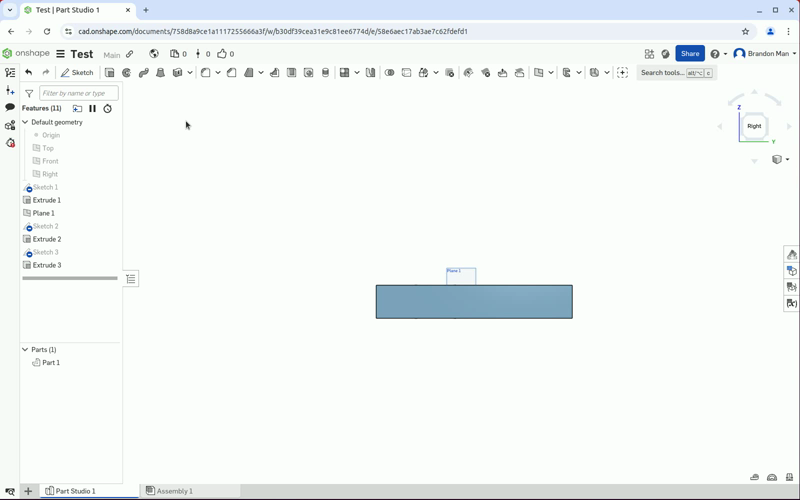
key(shift+h)
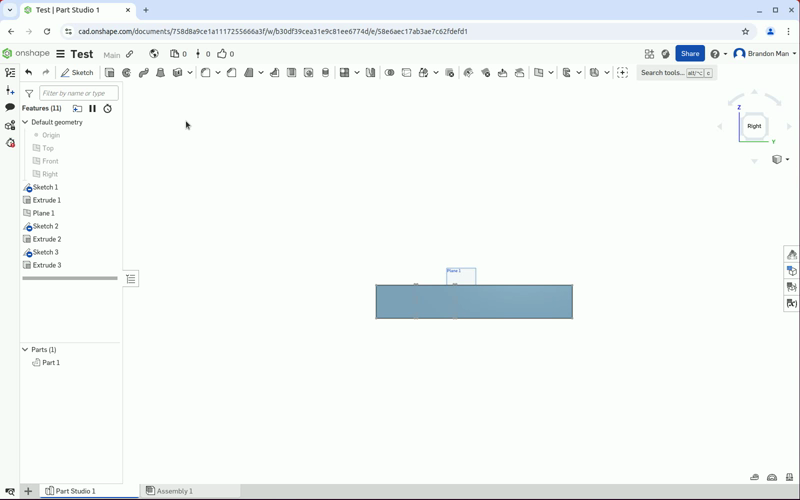
key(shift+h)
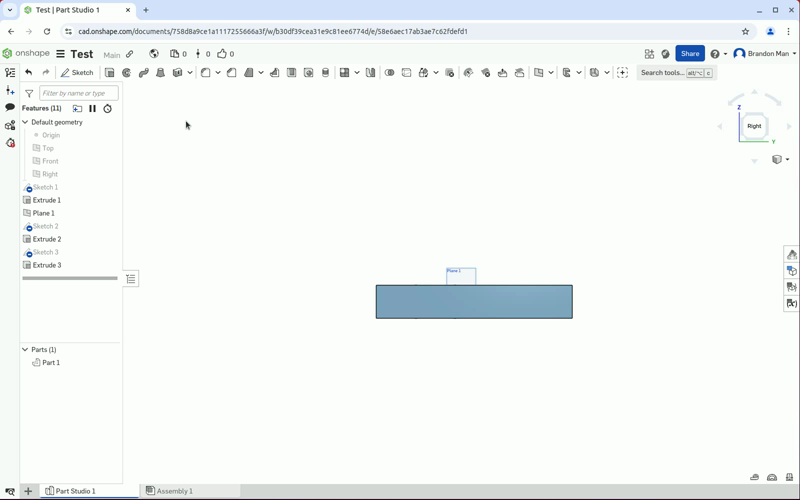
mouse_move(73, 189)
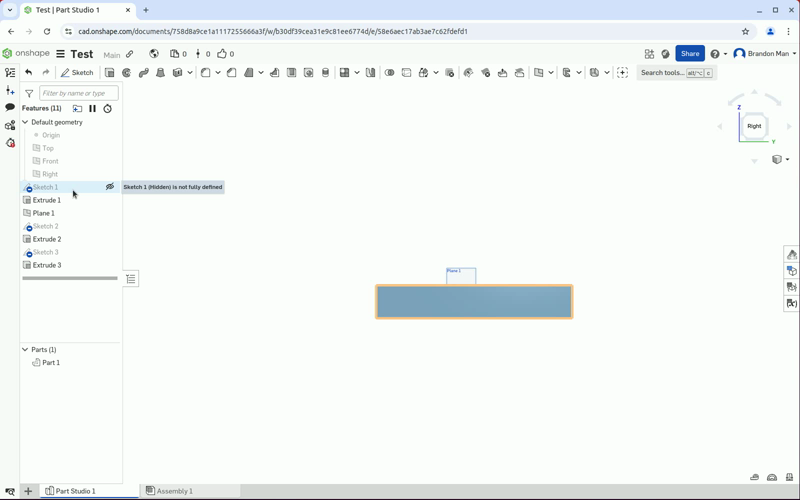
click(73, 189)
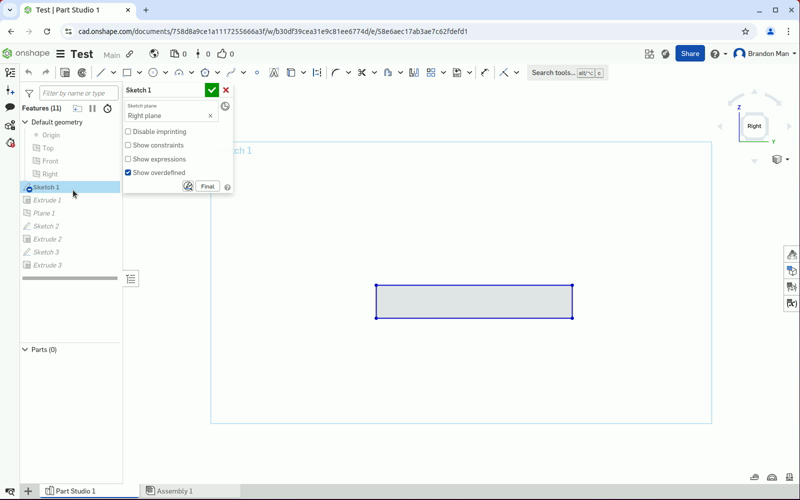
mouse_move(229, 92)
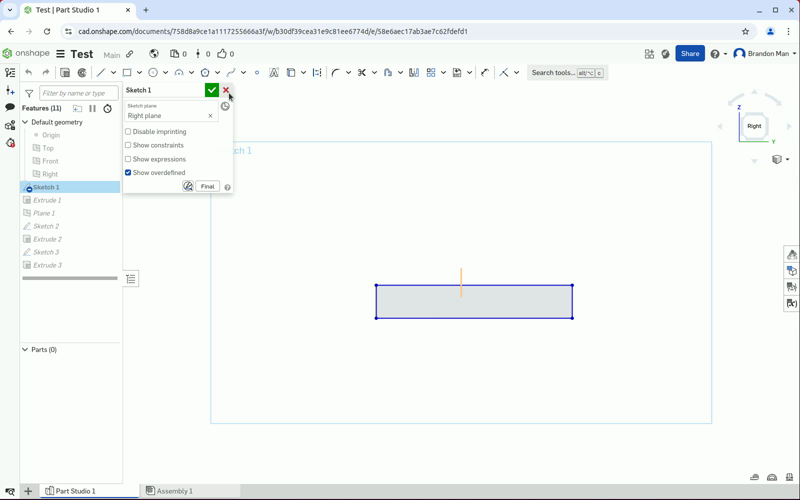
click(229, 92)
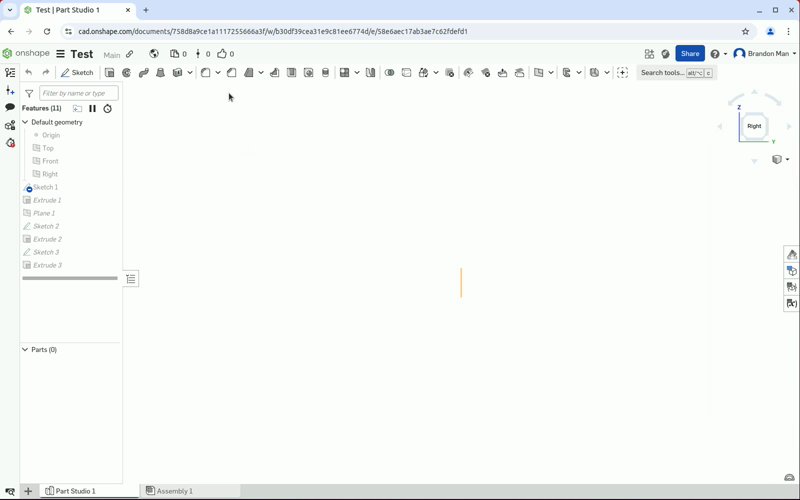
key(shift+s)
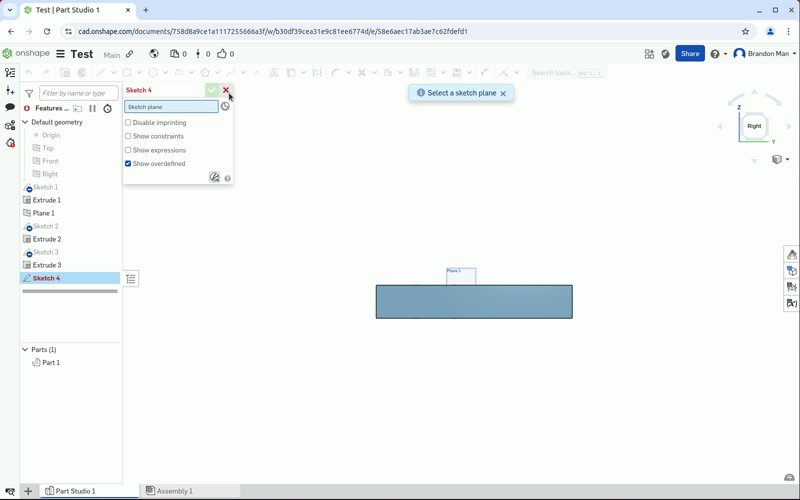
mouse_move(73, 215)
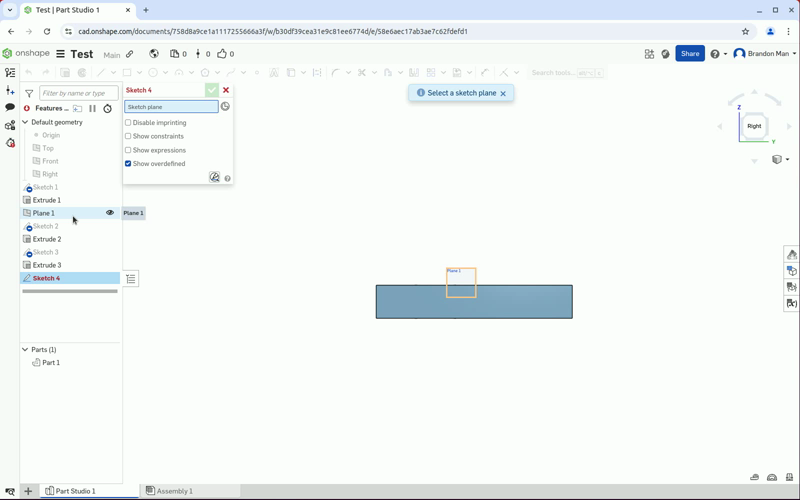
click(73, 215)
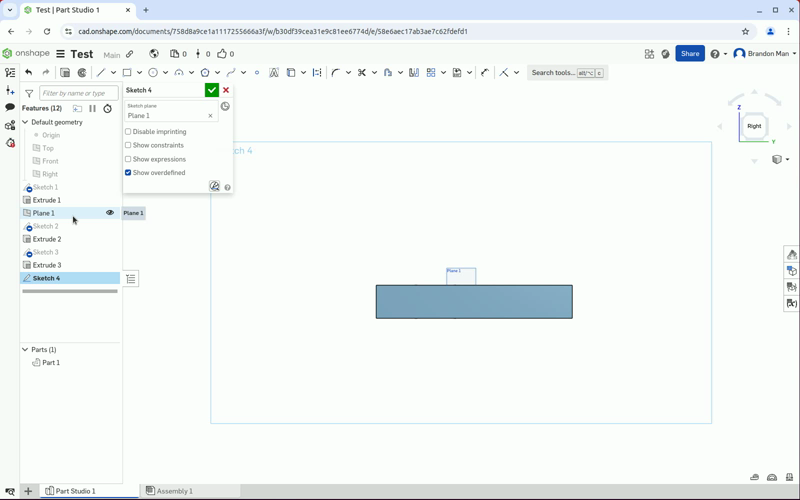
mouse_move(73, 352)
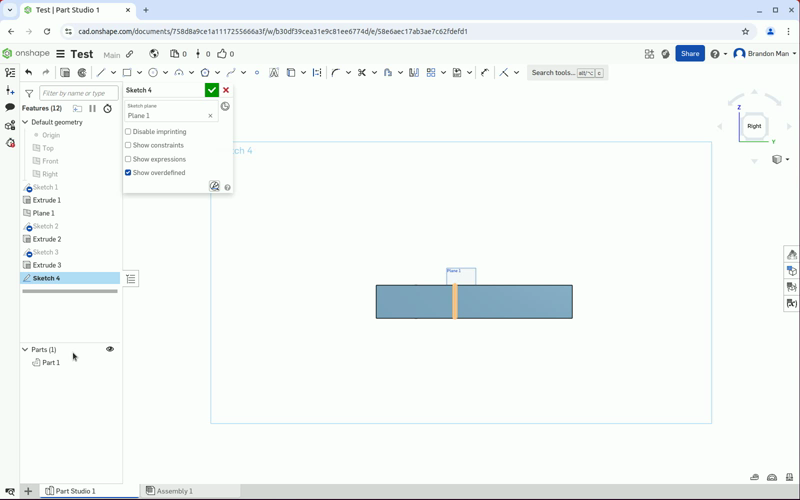
key(y)
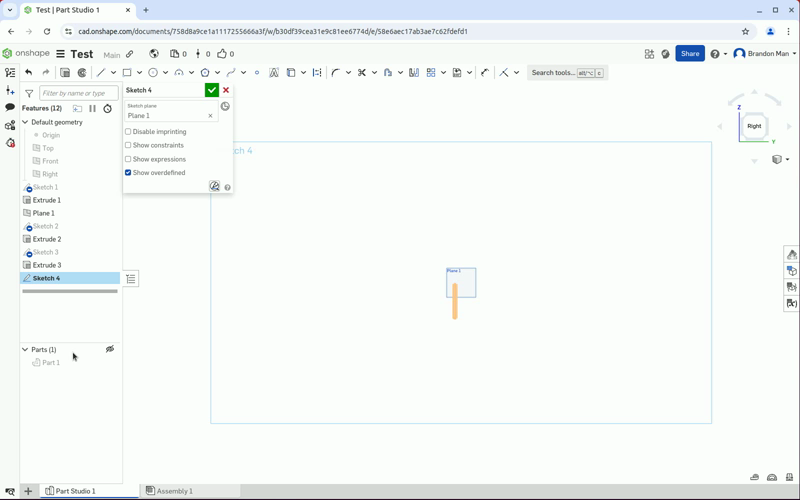
key(l)
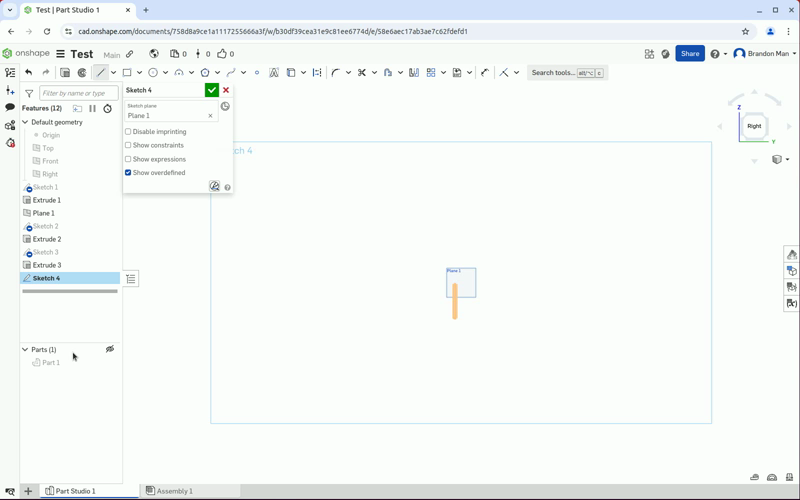
key_down(shift)
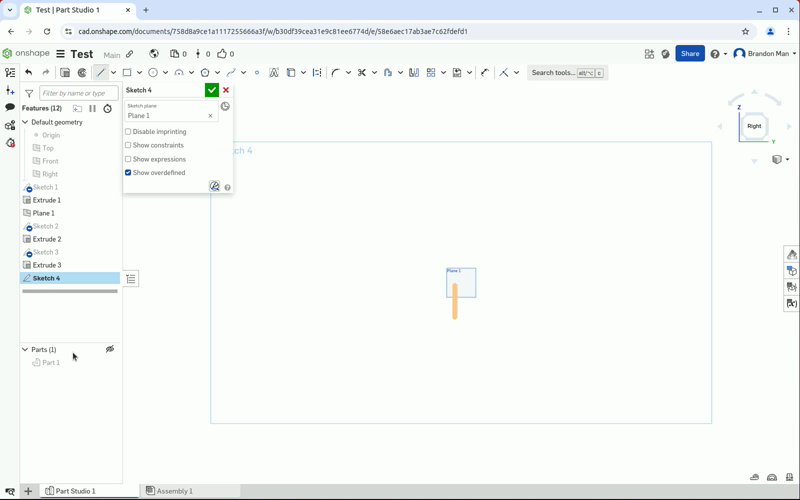
mouse_move(493, 318)
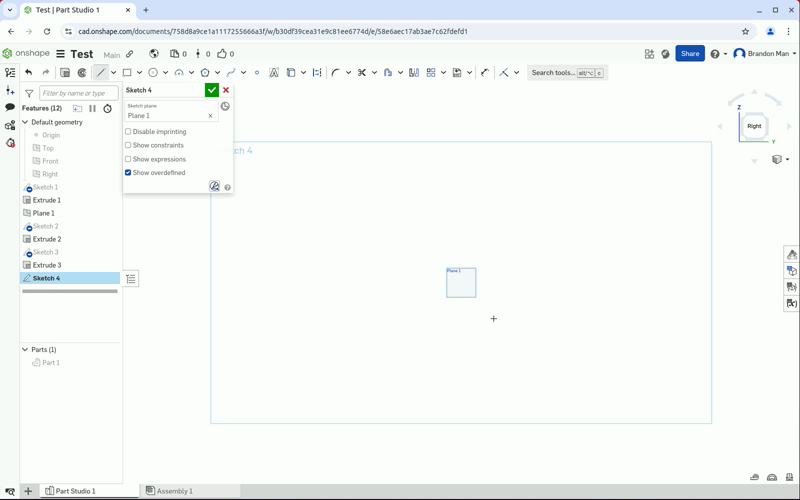
click(493, 318)
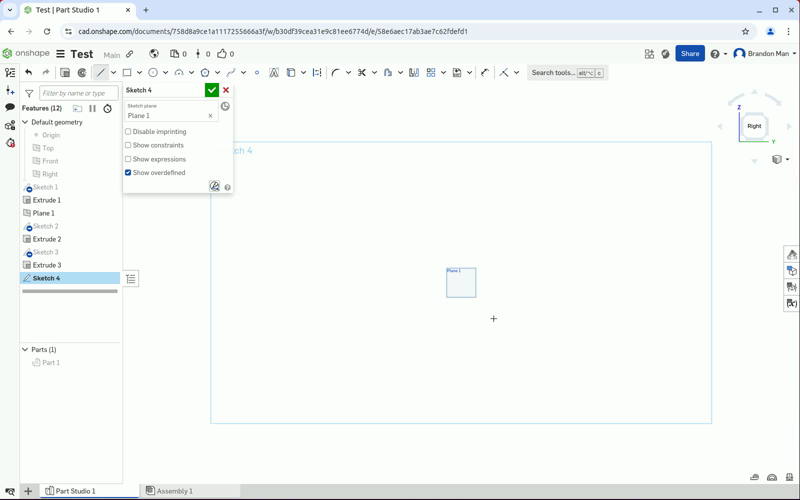
key_up(shift)
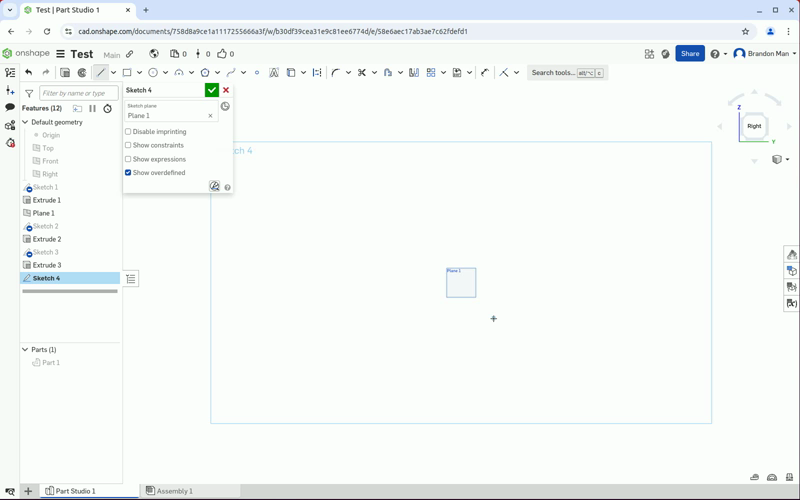
key_down(shift)
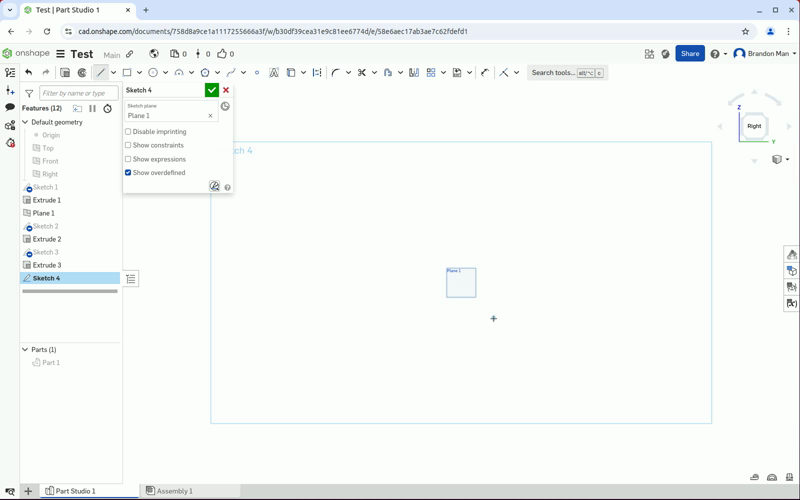
mouse_move(523, 318)
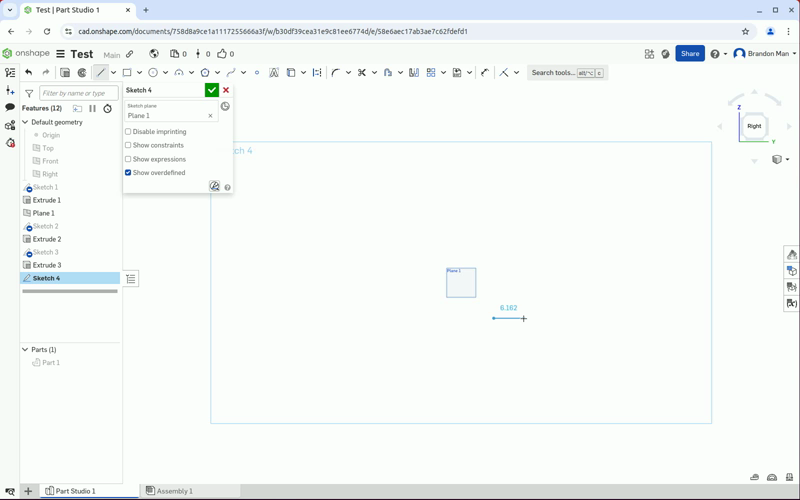
mouse_move(495, 318)
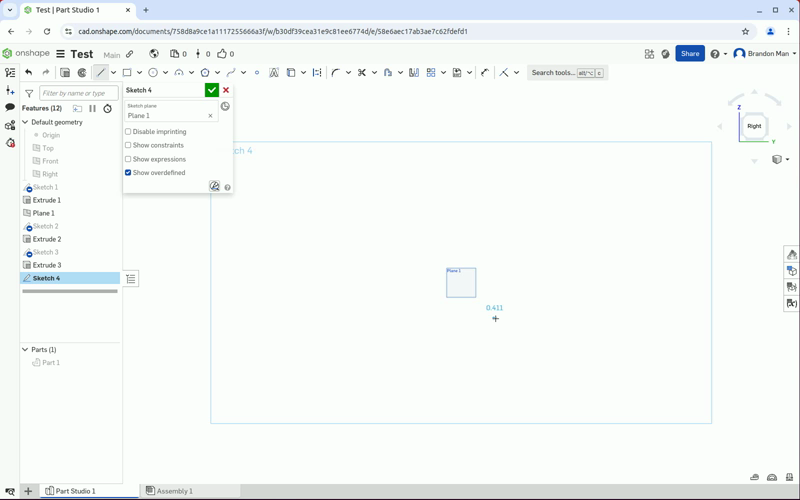
scroll(6)
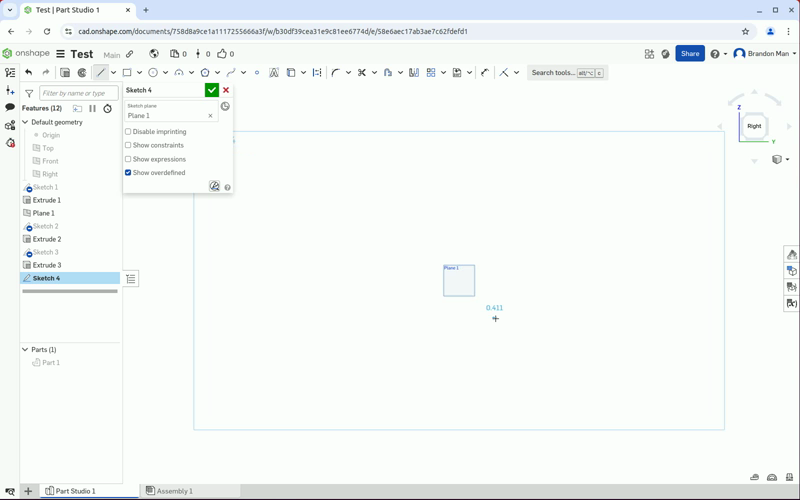
scroll(6)
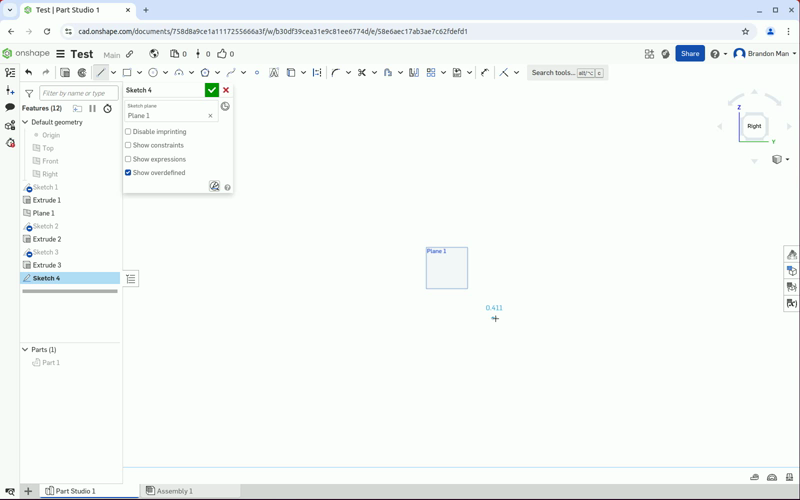
scroll(6)
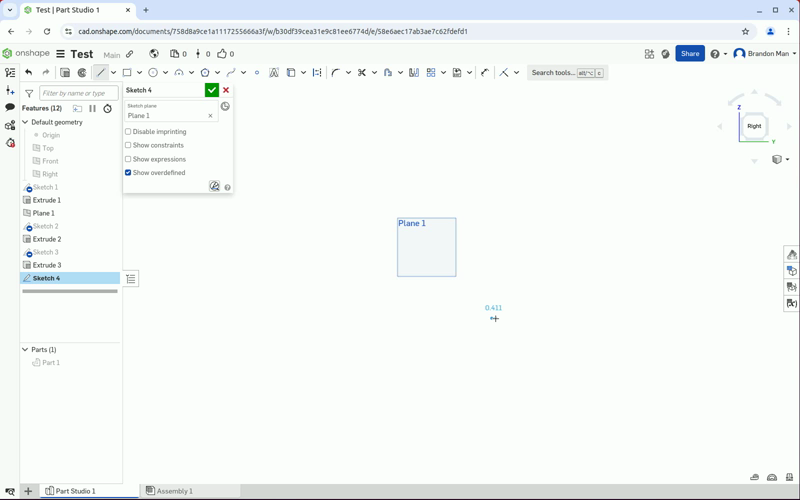
scroll(6)
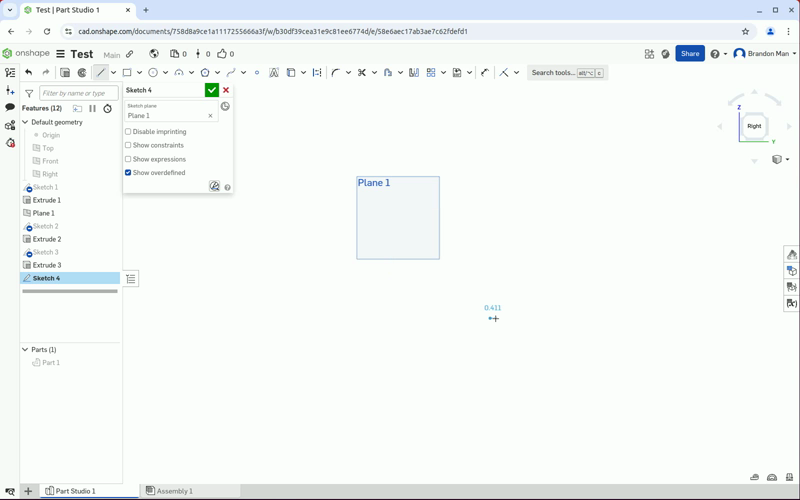
scroll(6)
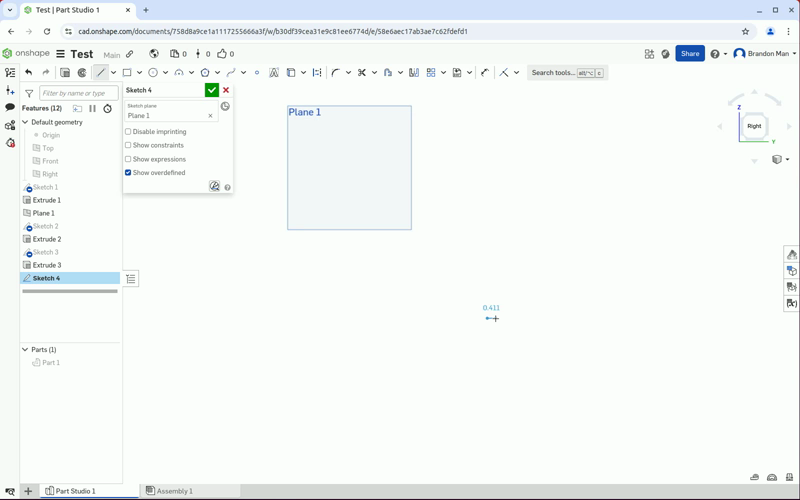
scroll(6)
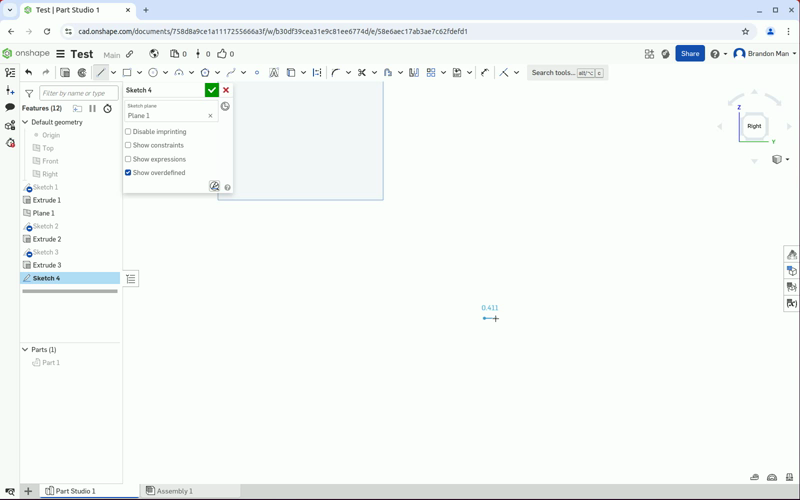
scroll(6)
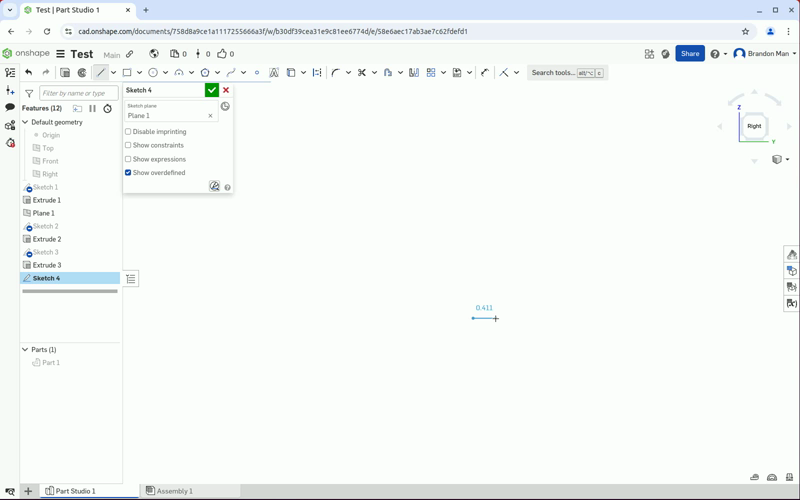
click(495, 318)
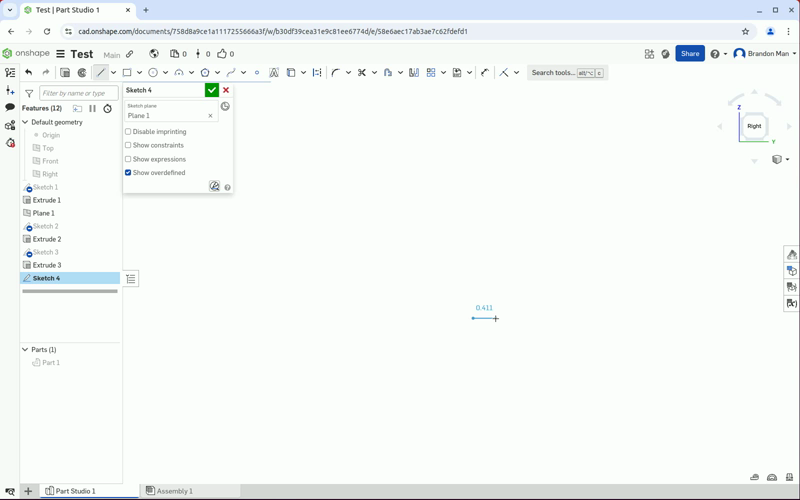
scroll(-6)
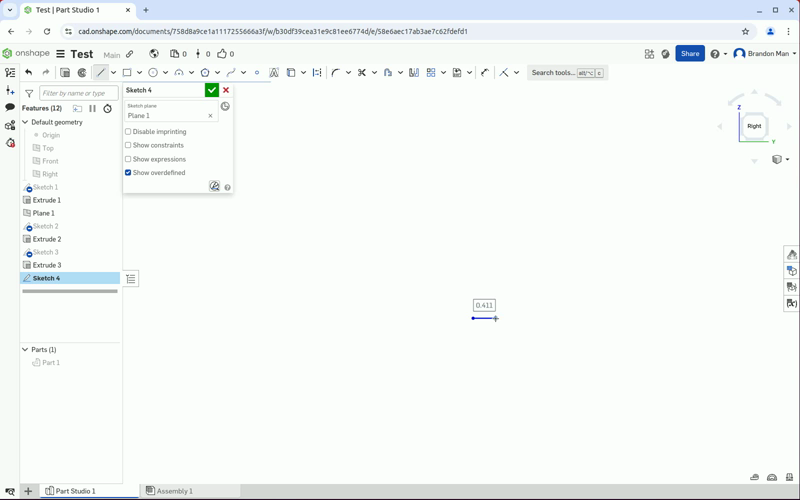
scroll(-6)
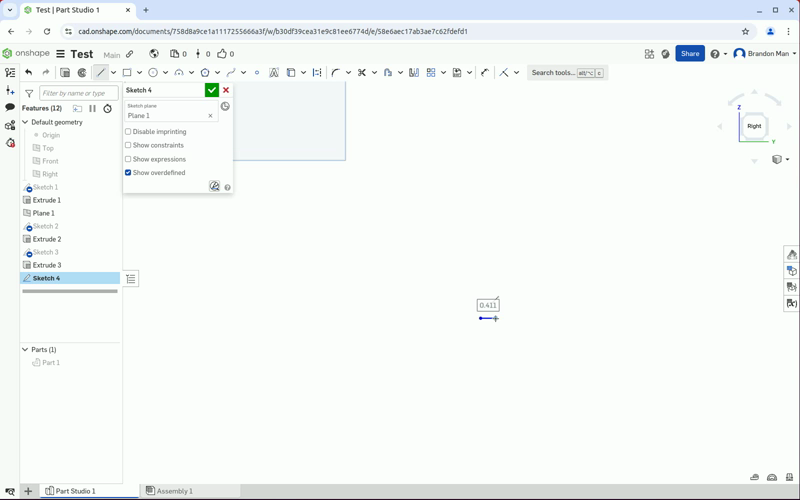
scroll(-6)
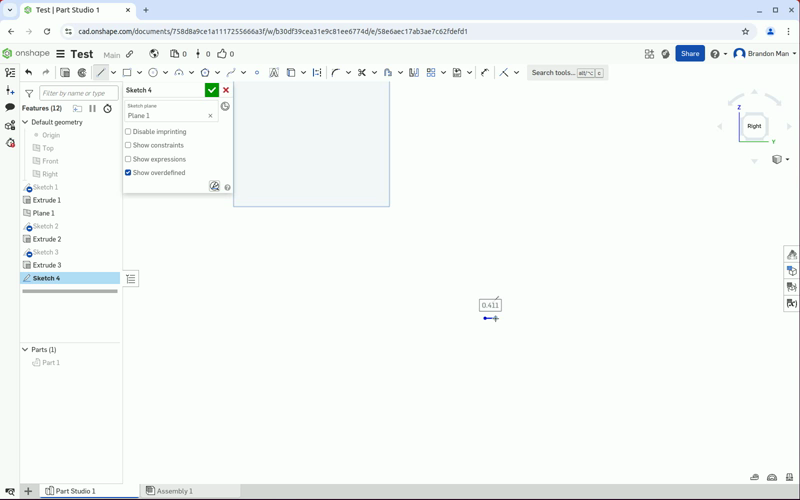
scroll(-6)
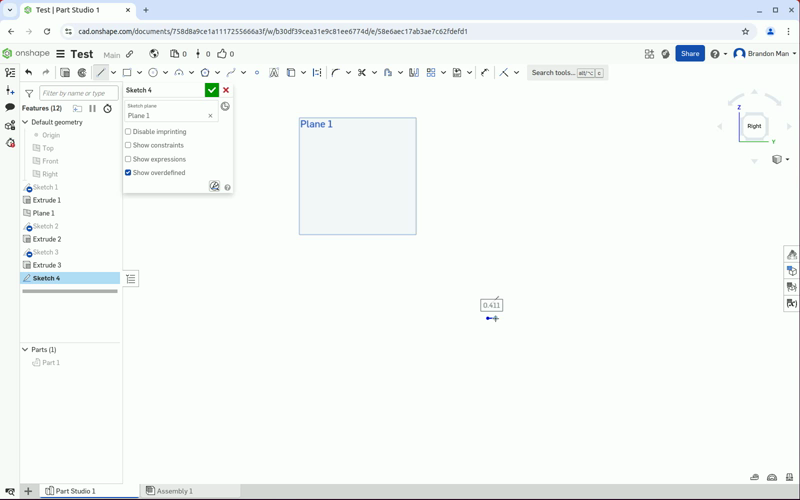
scroll(-6)
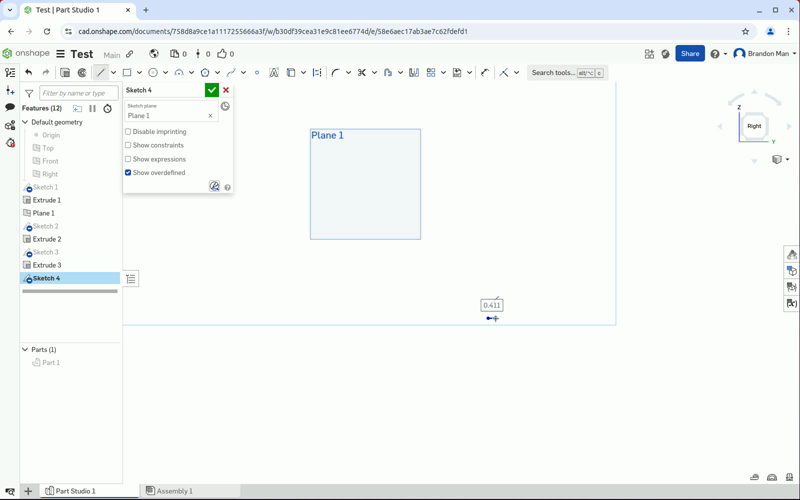
scroll(-6)
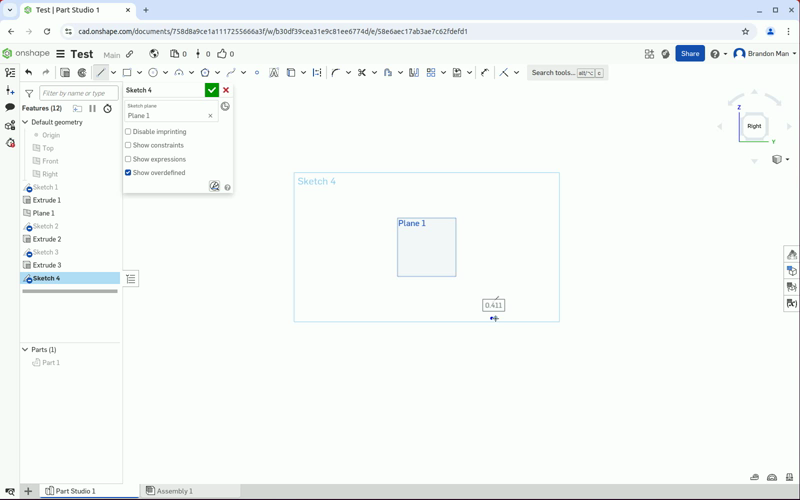
scroll(-6)
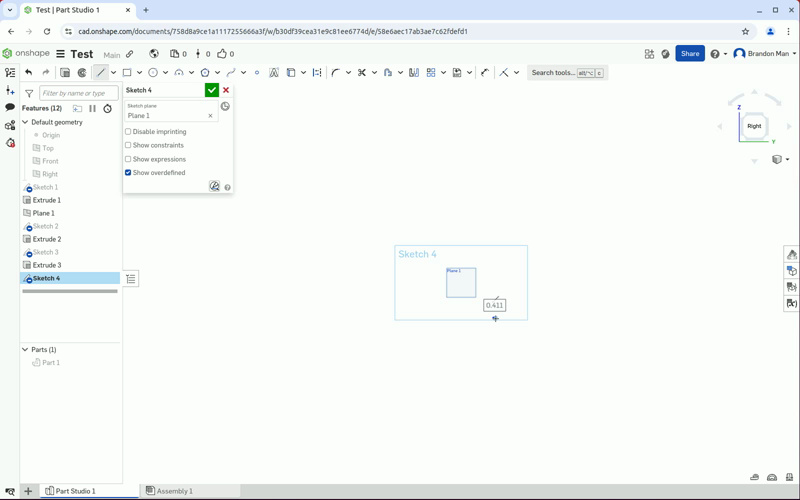
key_up(shift)
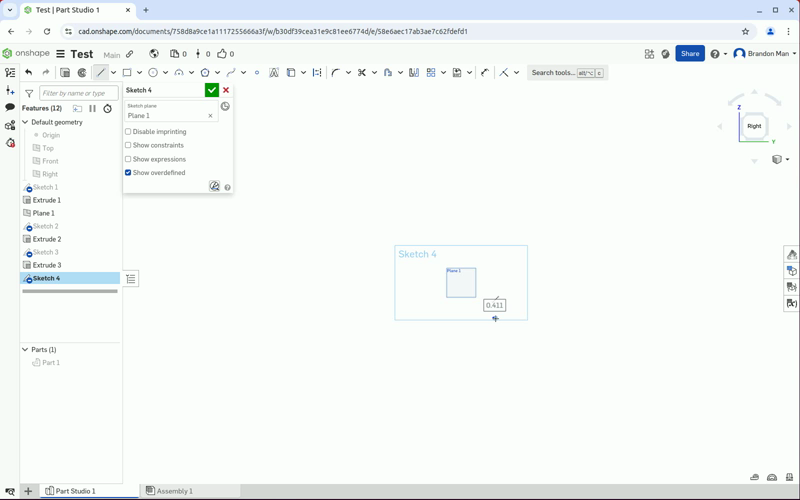
key_down(shift)
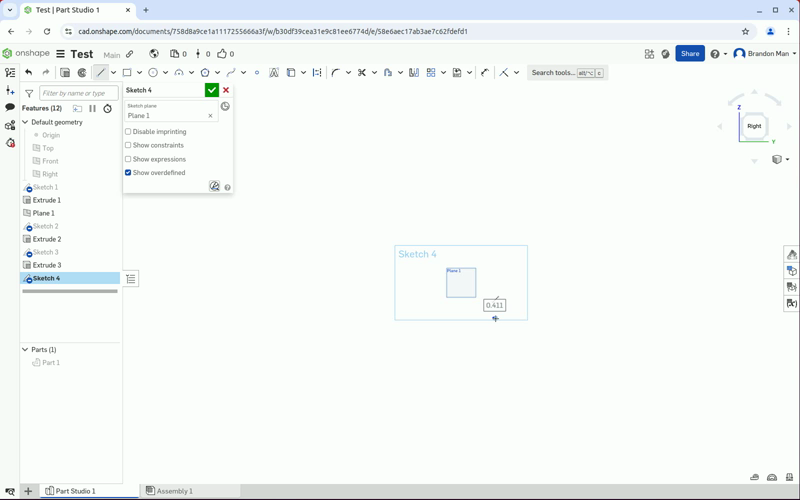
mouse_move(525, 318)
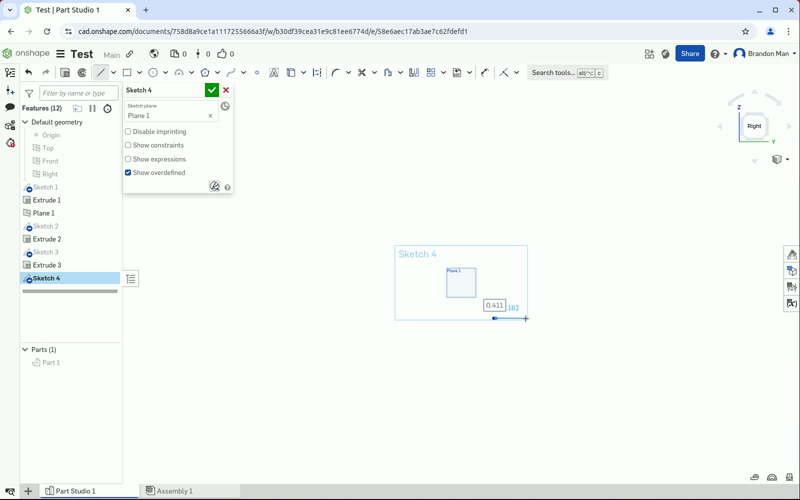
mouse_move(495, 284)
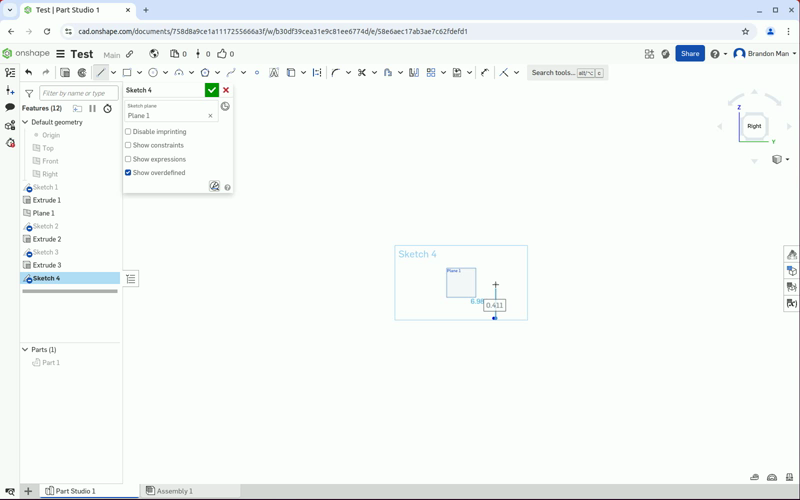
click(495, 284)
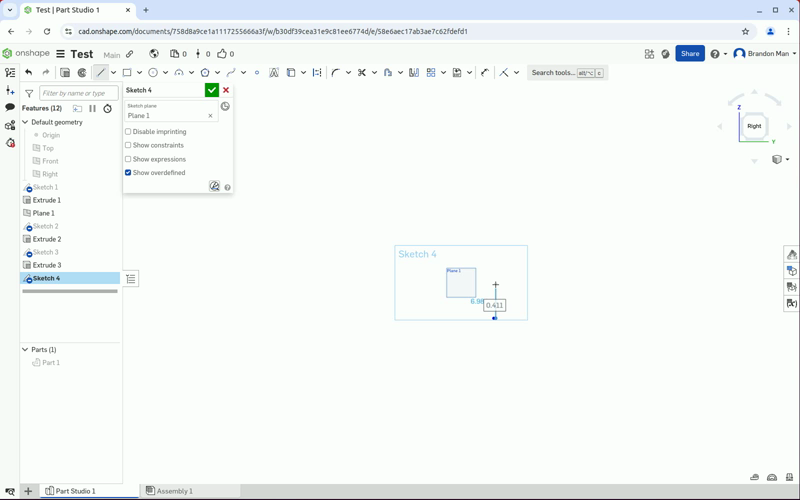
key_up(shift)
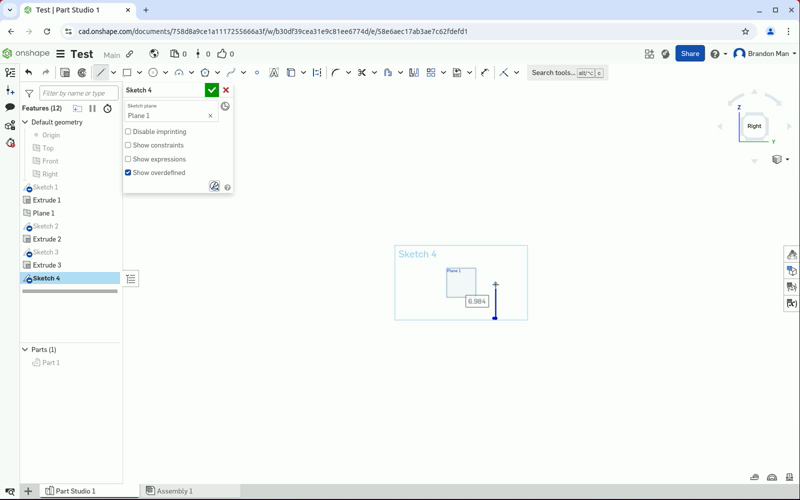
key_down(shift)
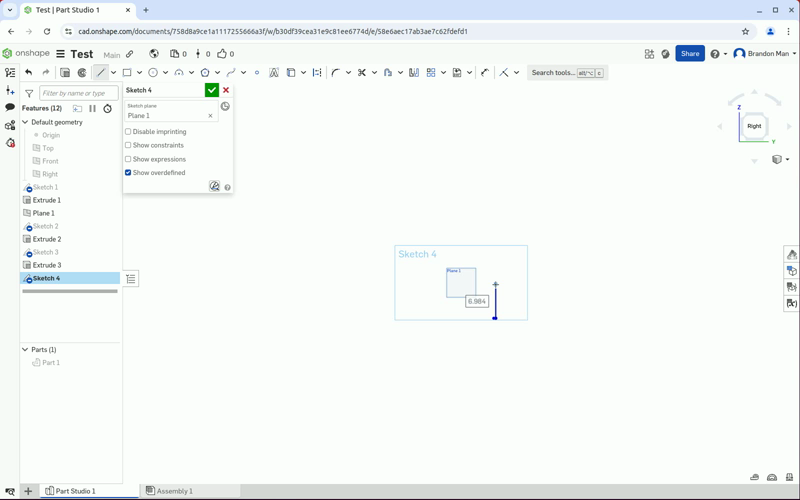
mouse_move(525, 284)
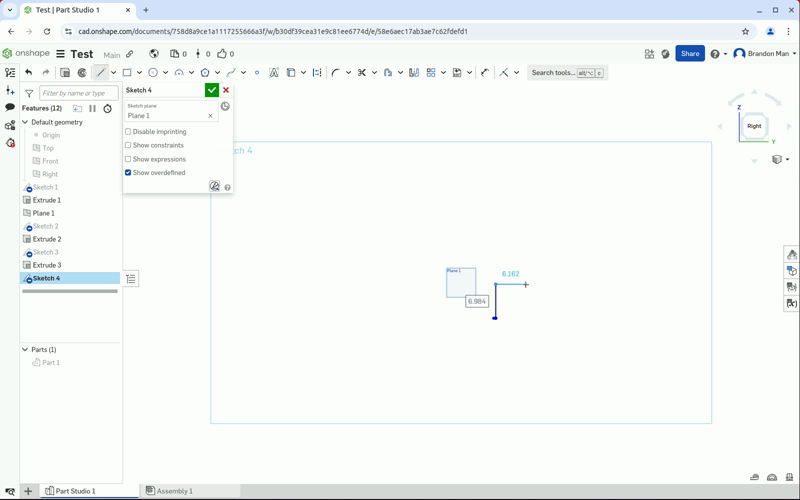
mouse_move(493, 284)
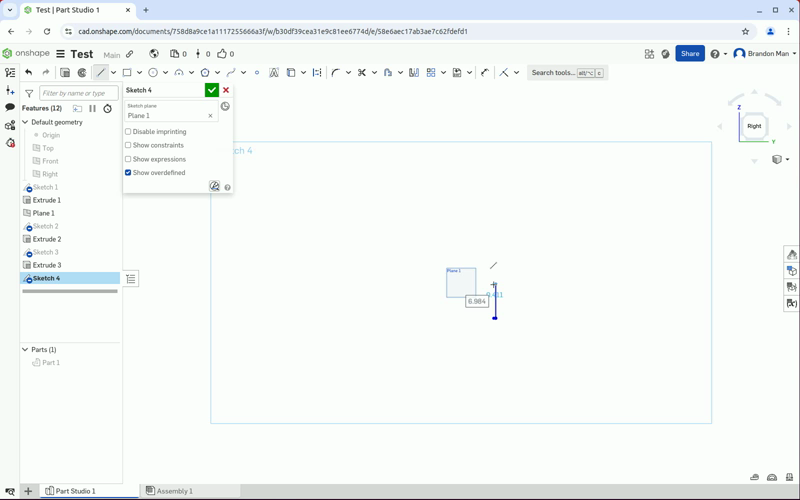
scroll(6)
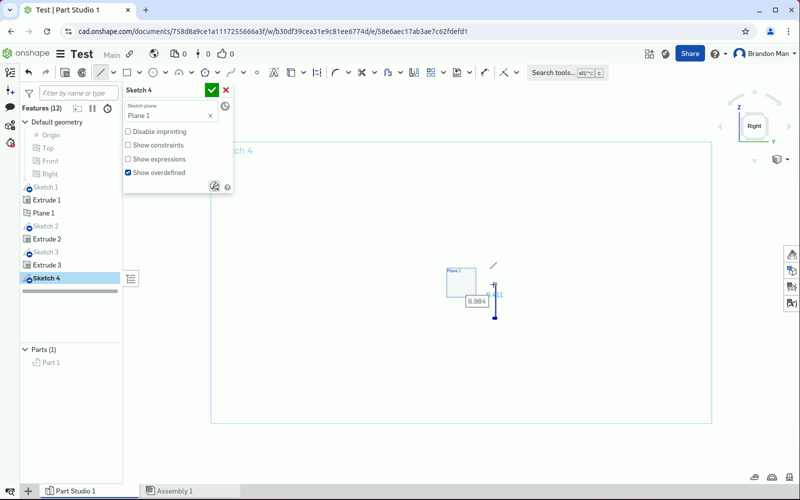
scroll(6)
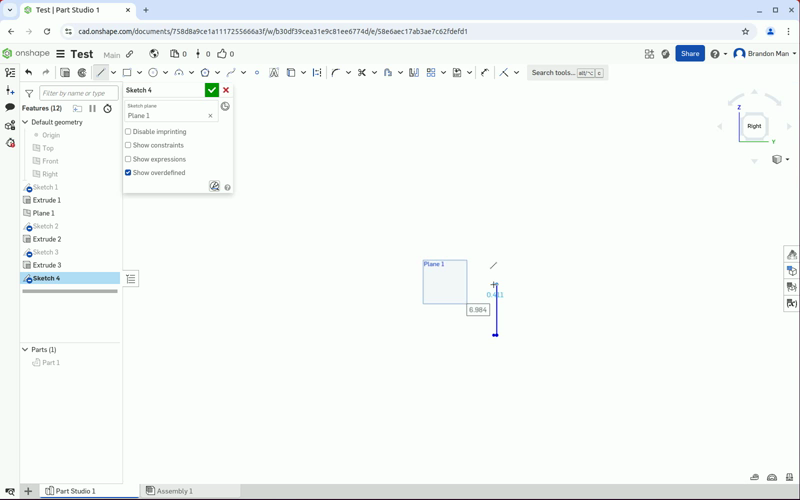
scroll(6)
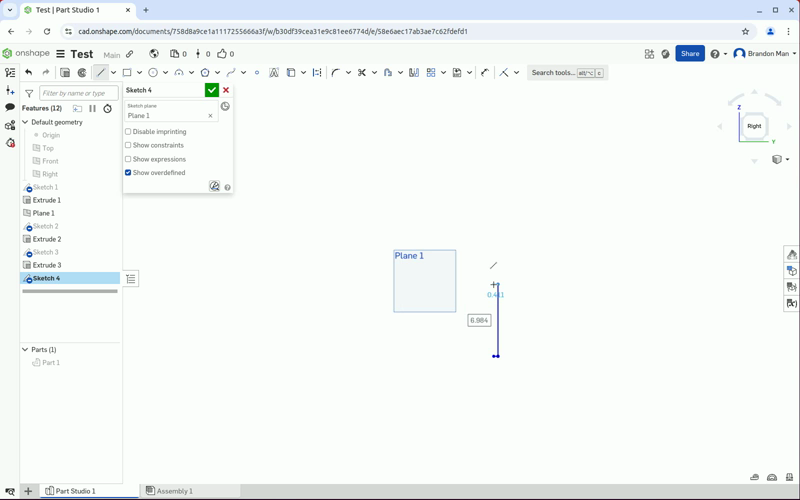
scroll(6)
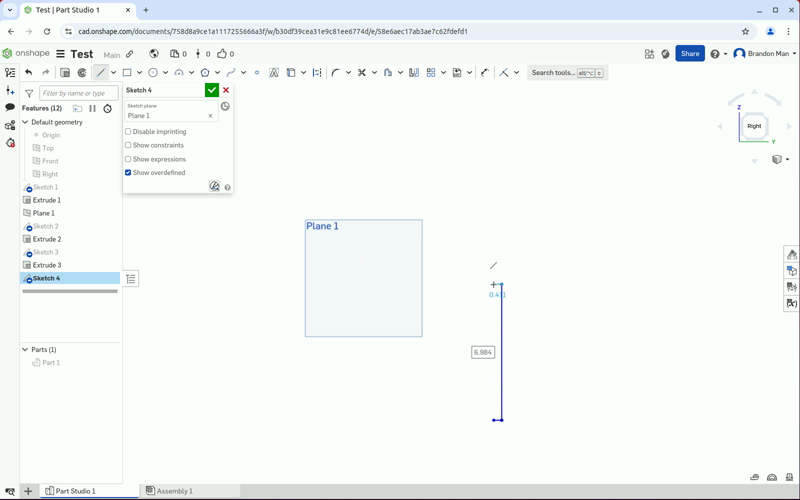
scroll(6)
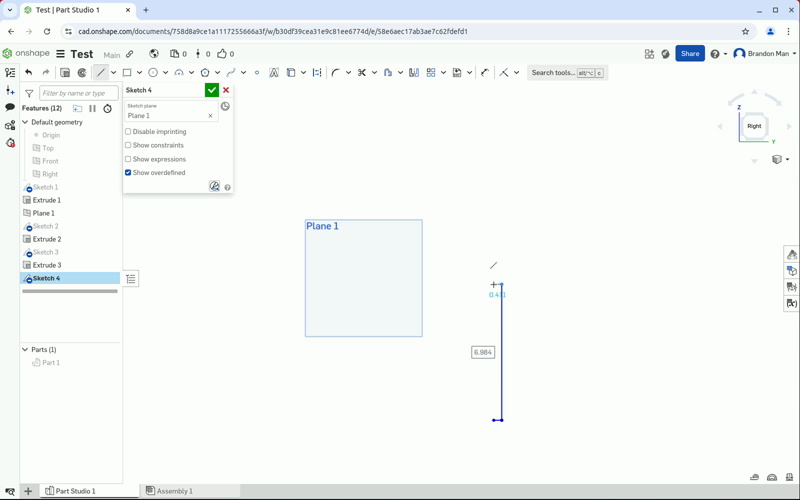
scroll(6)
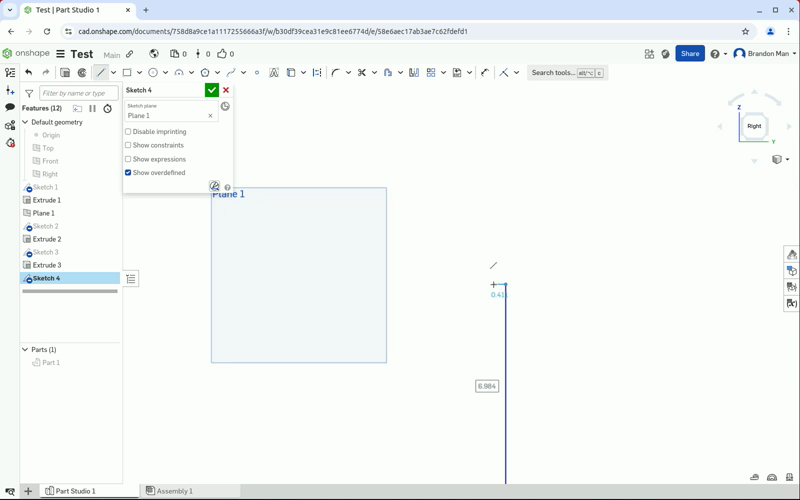
scroll(6)
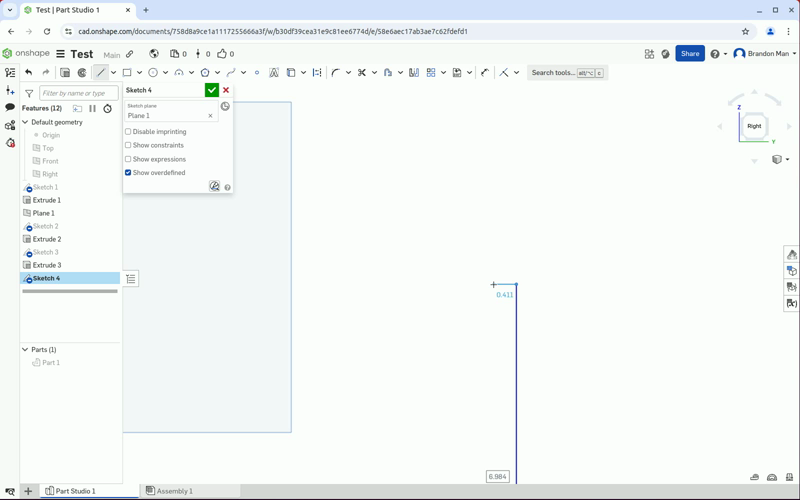
click(493, 284)
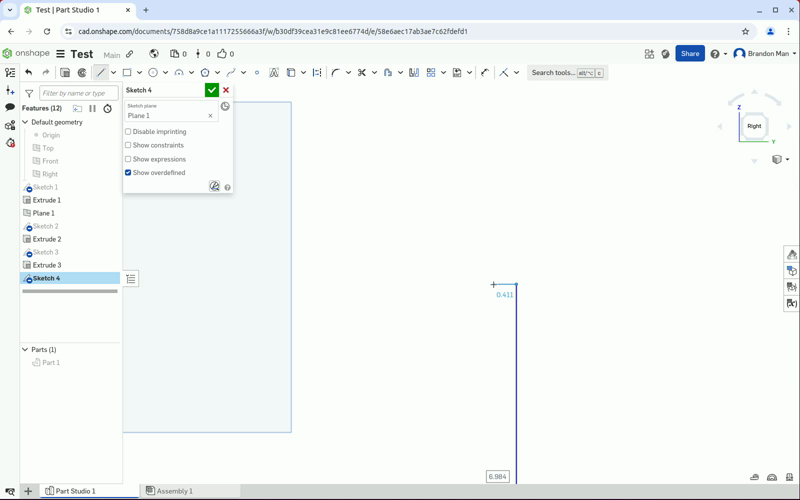
scroll(-6)
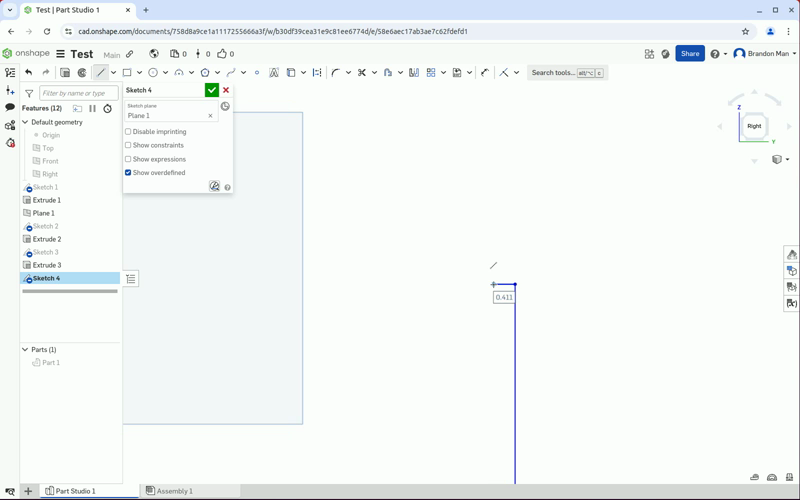
scroll(-6)
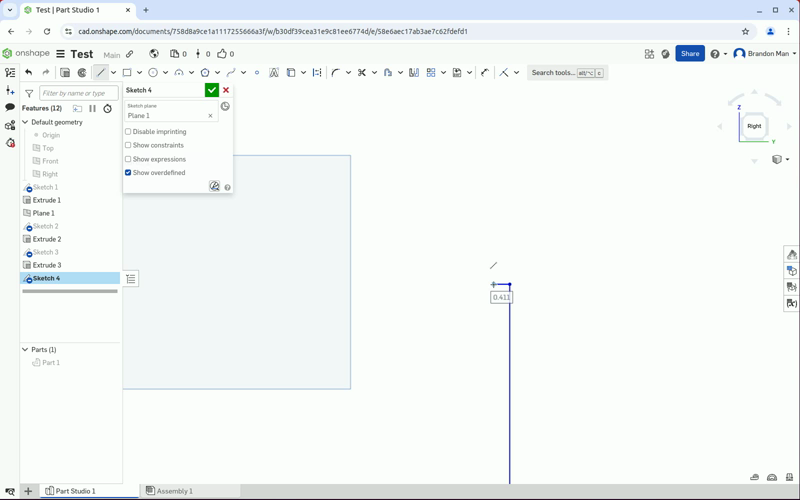
scroll(-6)
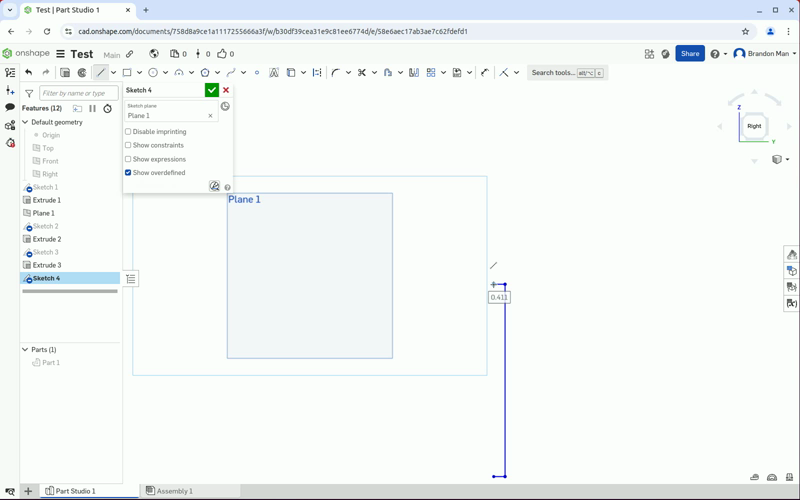
scroll(-6)
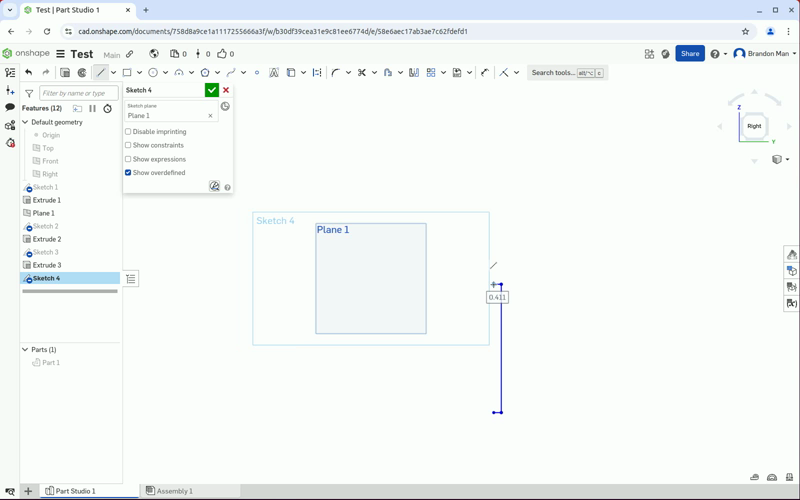
scroll(-6)
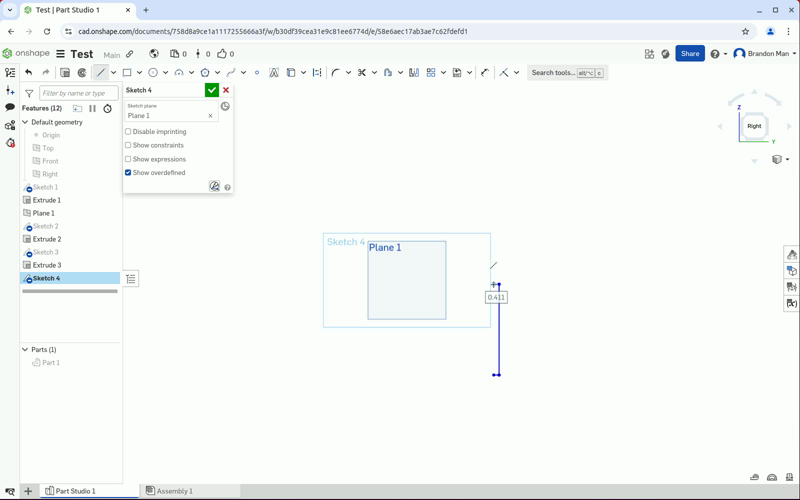
scroll(-6)
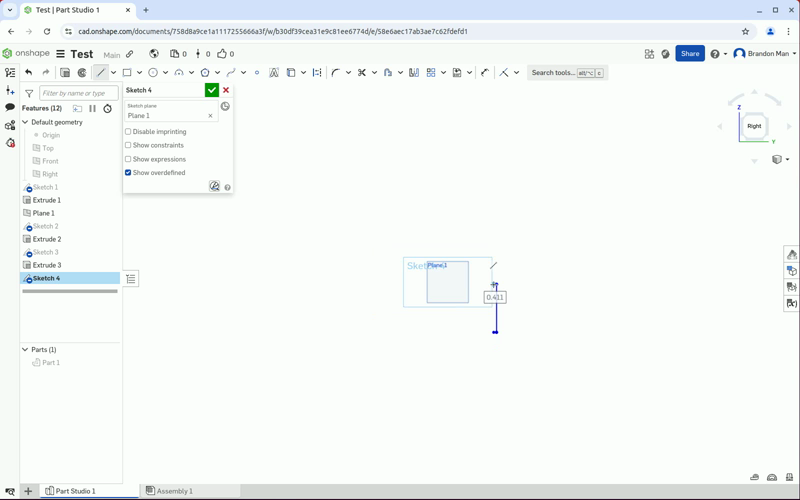
scroll(-6)
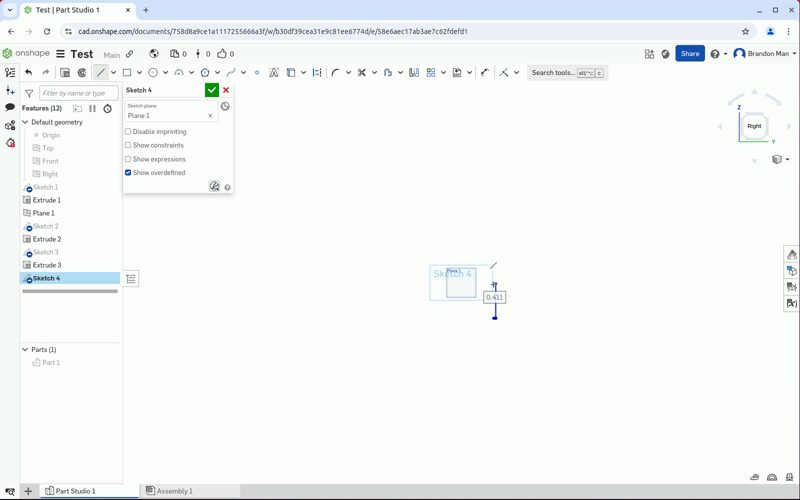
key_up(shift)
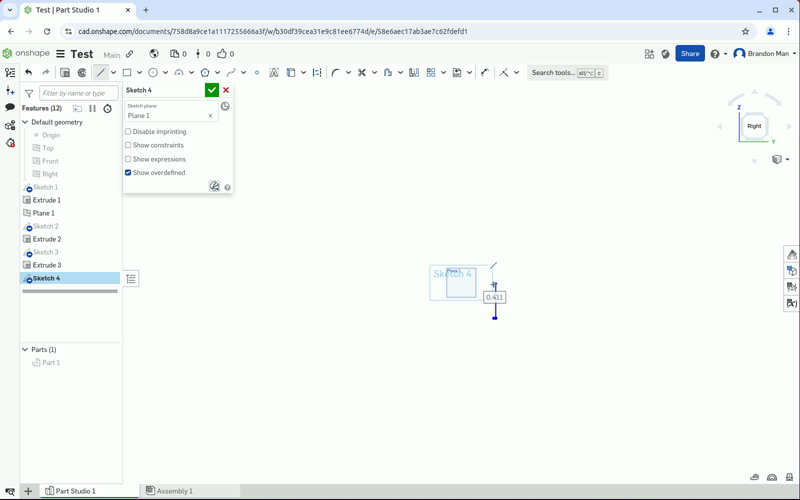
mouse_move(523, 284)
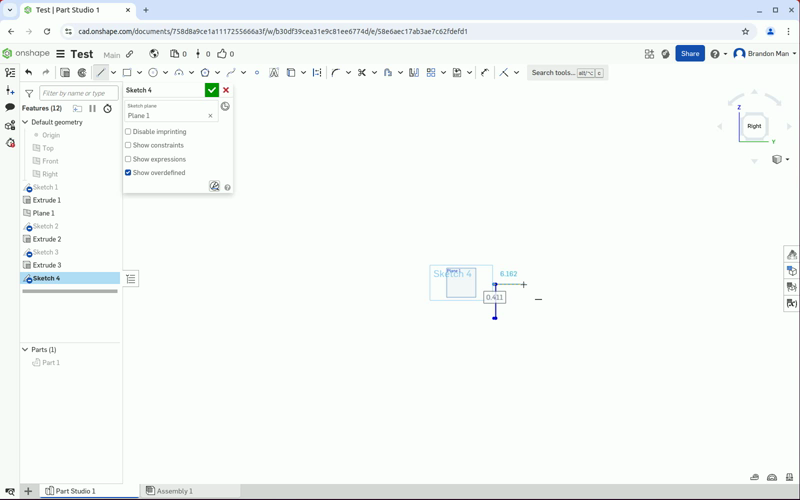
key_down(shift)
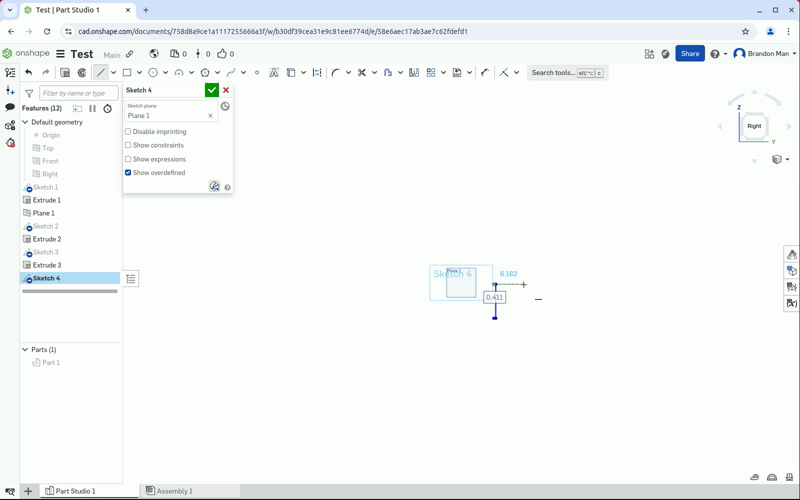
mouse_move(493, 318)
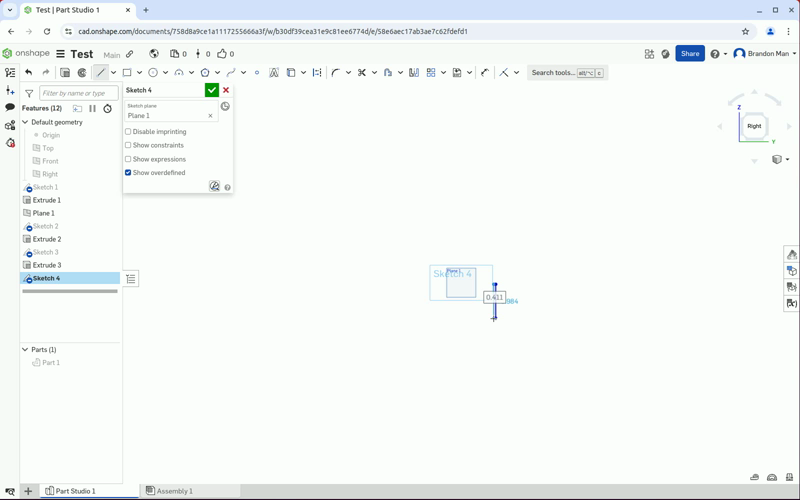
scroll(6)
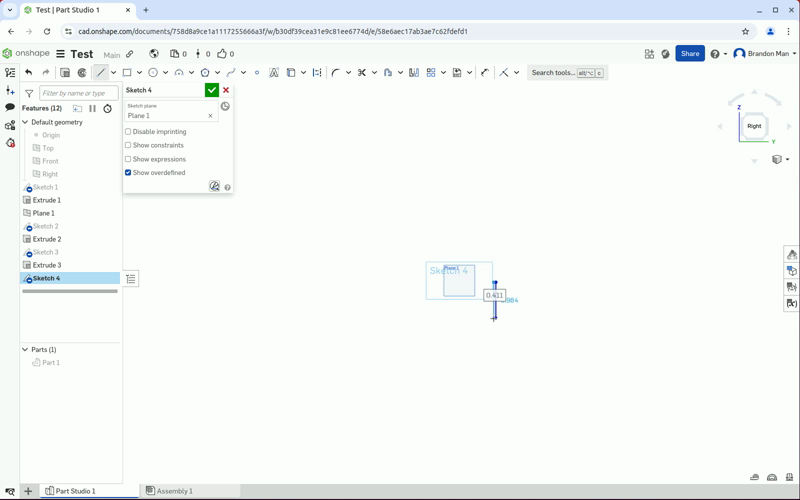
scroll(6)
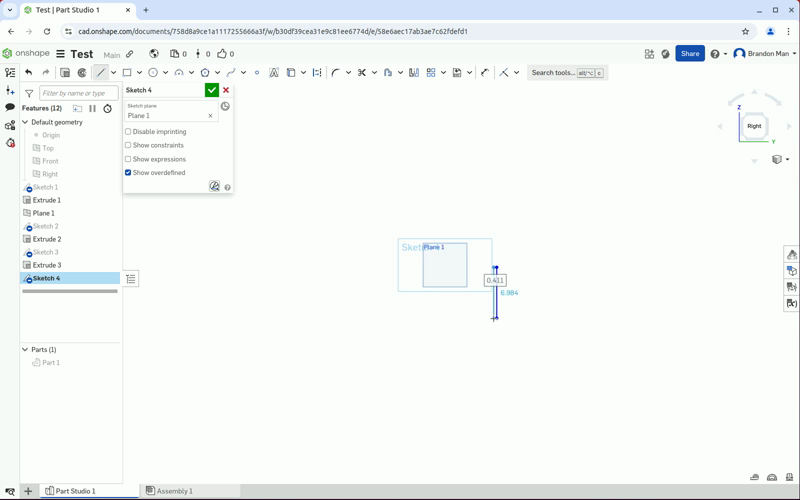
scroll(6)
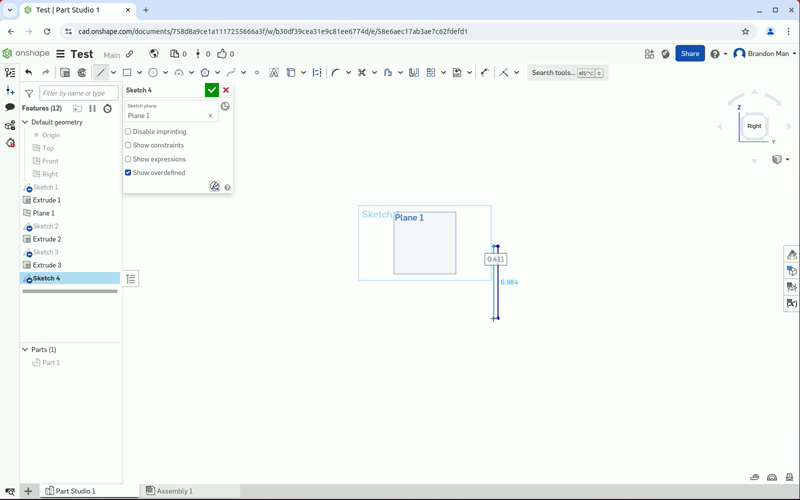
scroll(6)
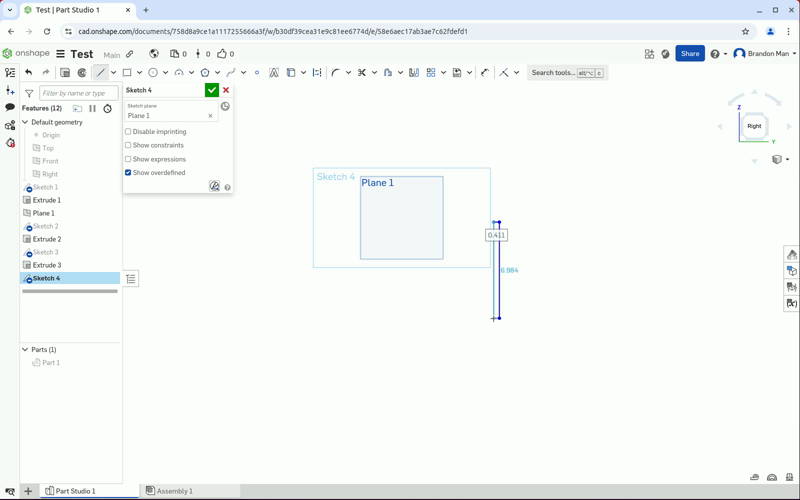
scroll(6)
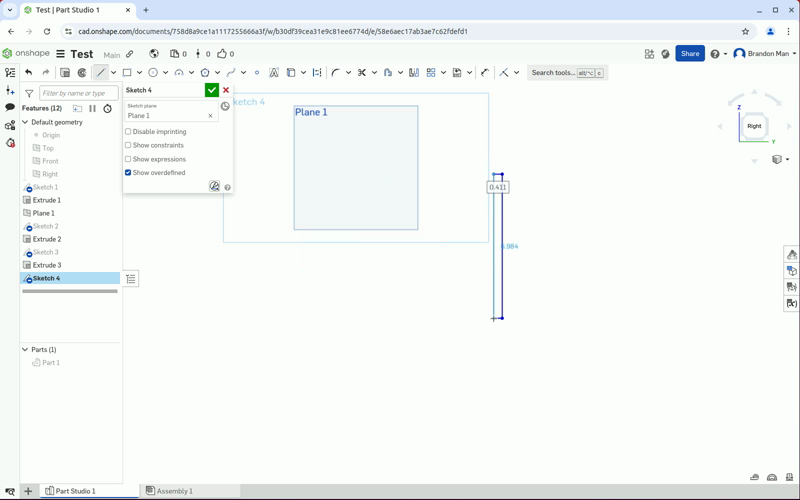
scroll(6)
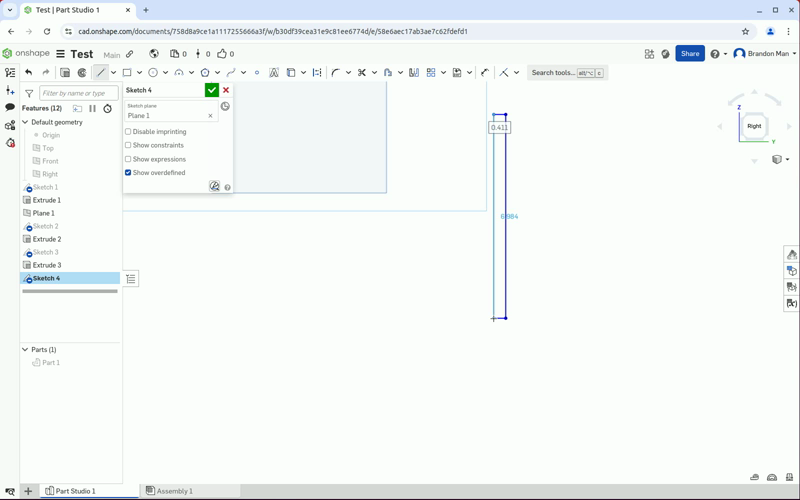
scroll(6)
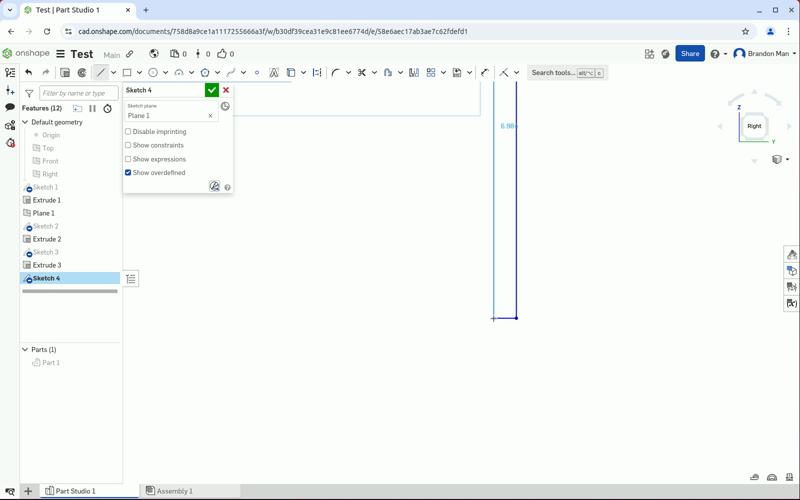
key_up(shift)
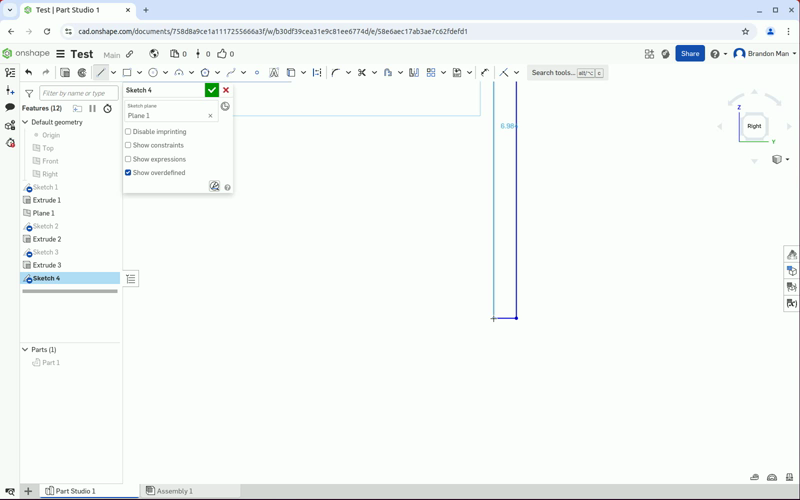
click(493, 318)
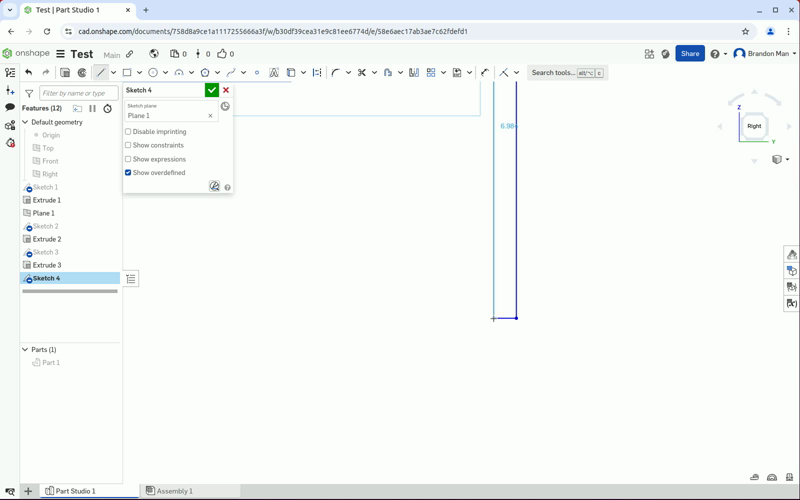
scroll(-6)
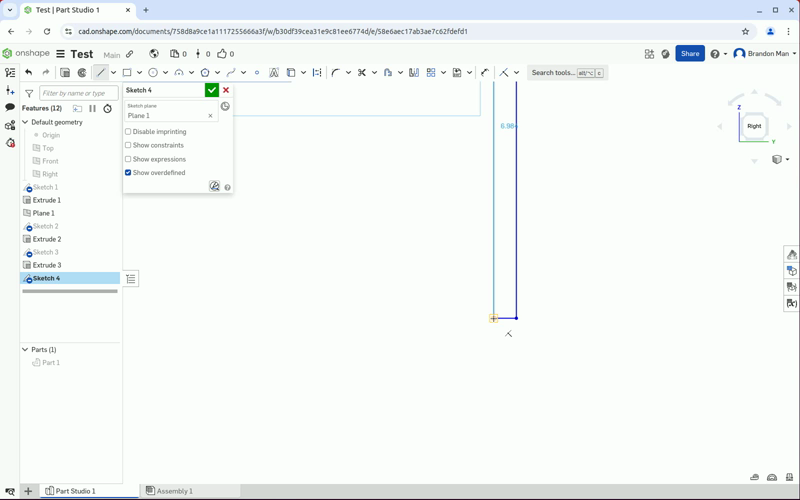
scroll(-6)
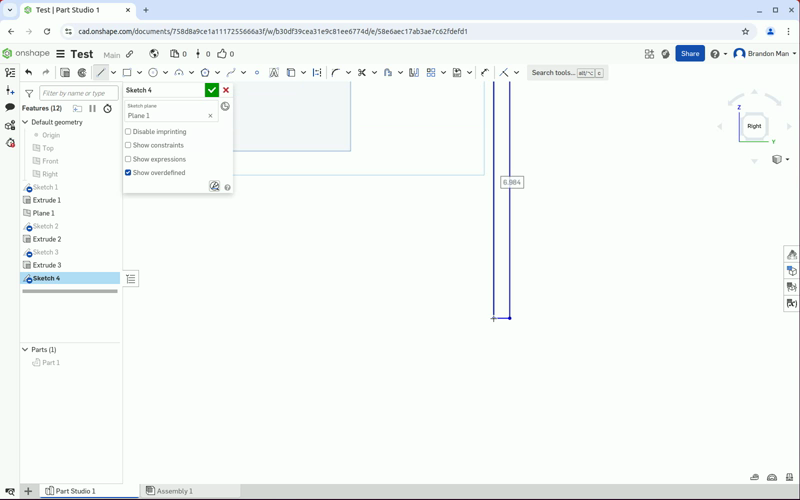
scroll(-6)
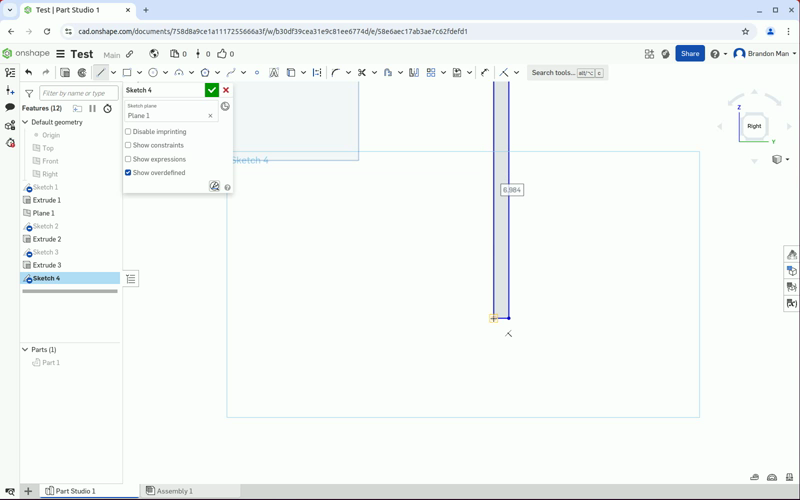
scroll(-6)
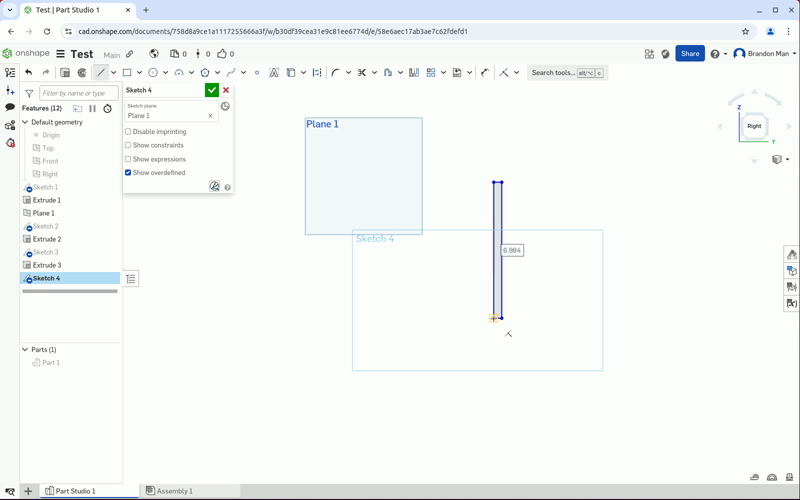
scroll(-6)
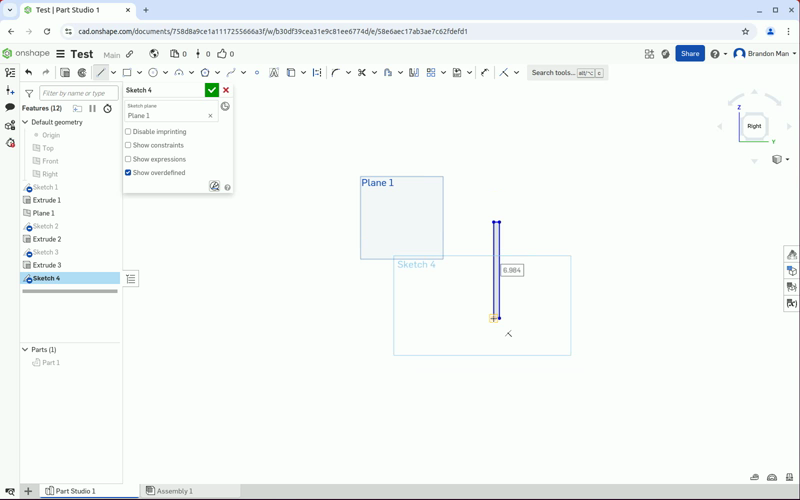
scroll(-6)
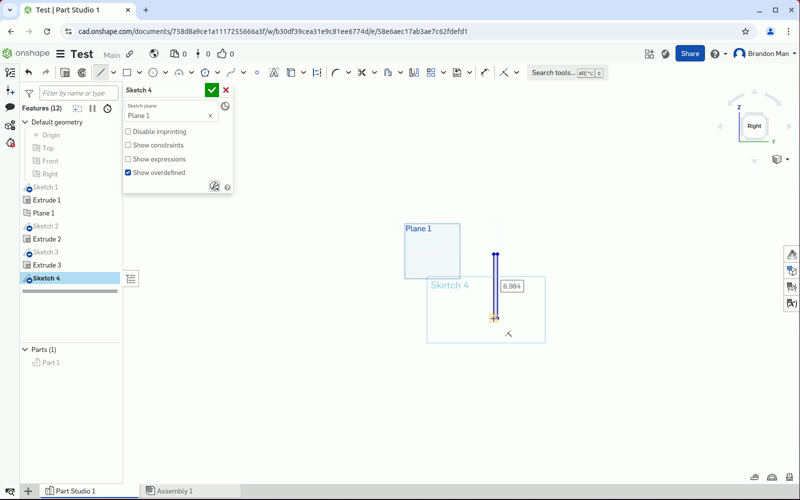
scroll(-6)
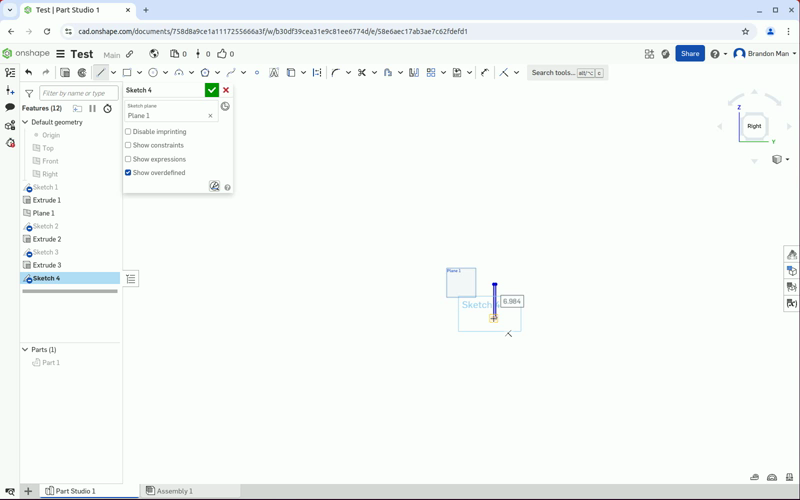
key(esc)
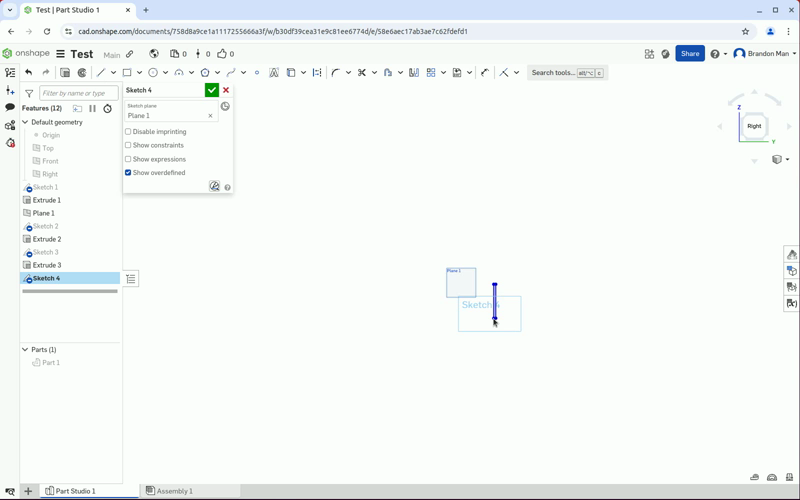
mouse_move(495, 309)
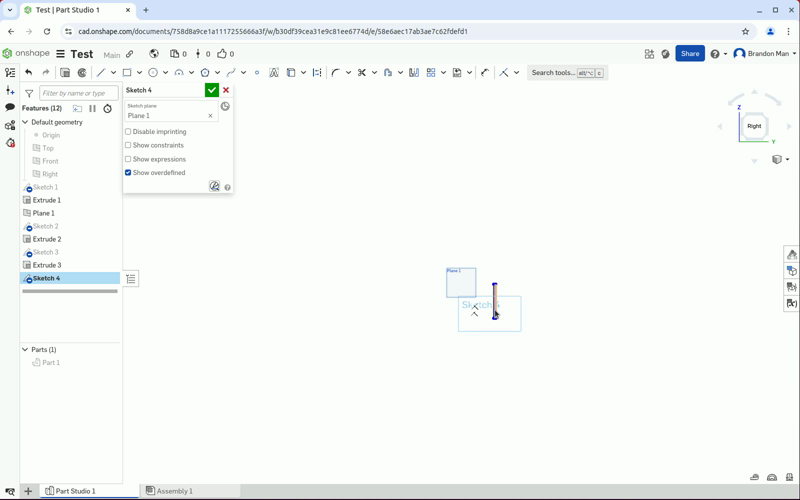
scroll(6)
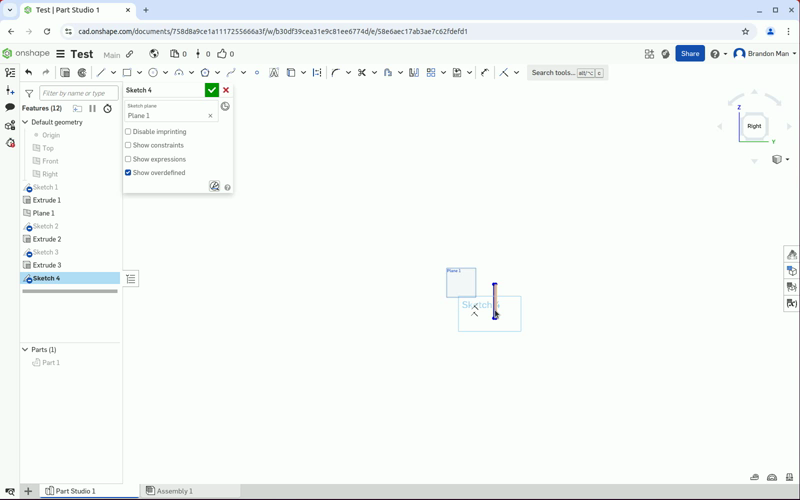
scroll(6)
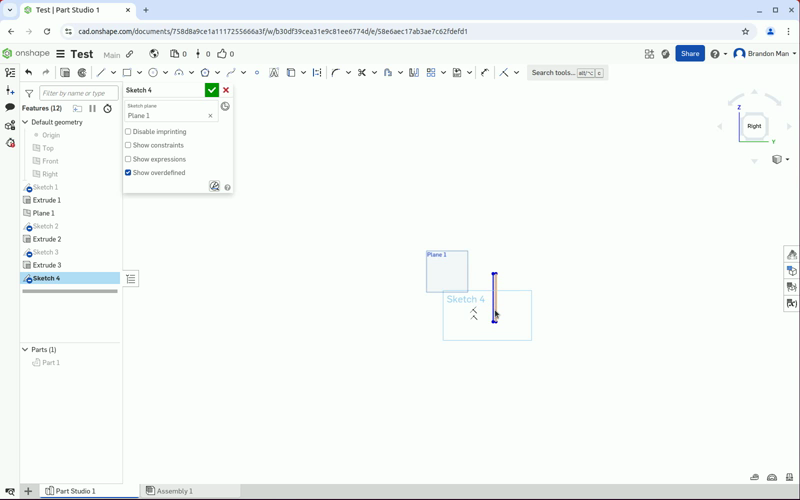
scroll(6)
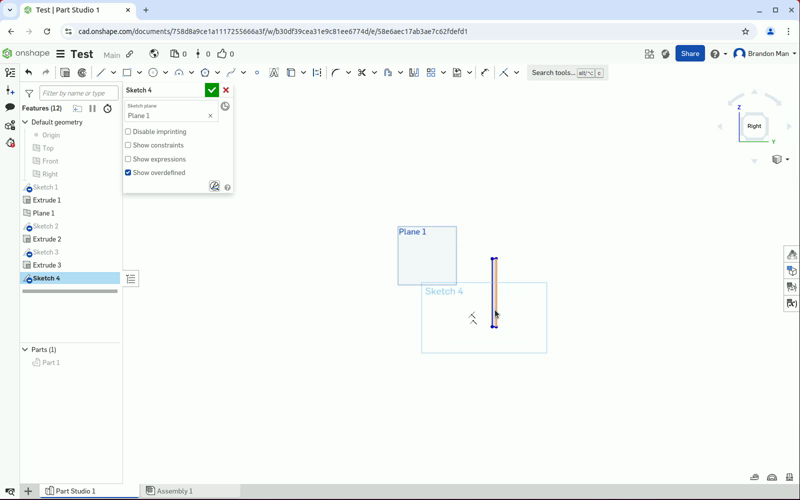
scroll(6)
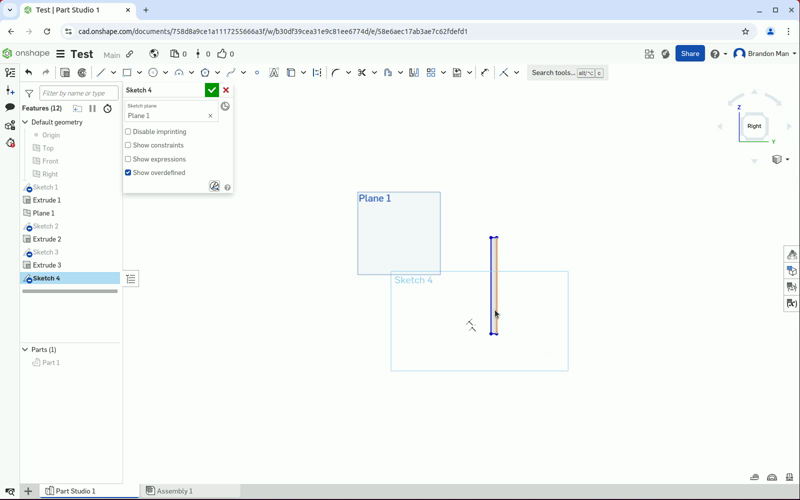
scroll(6)
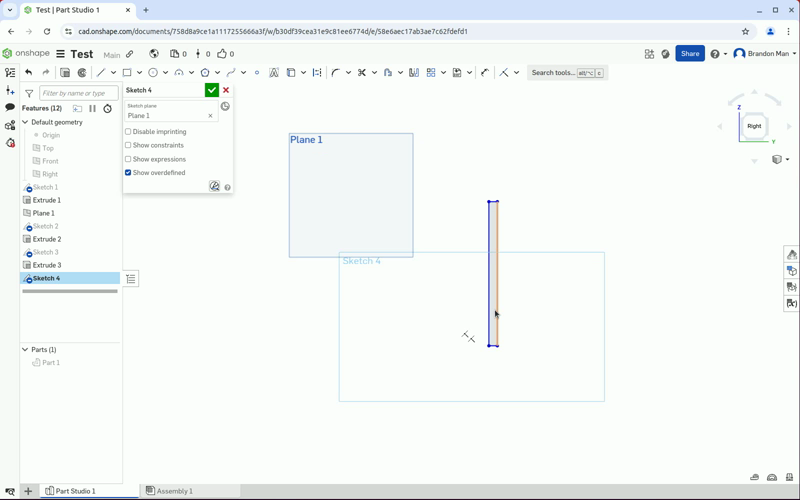
scroll(6)
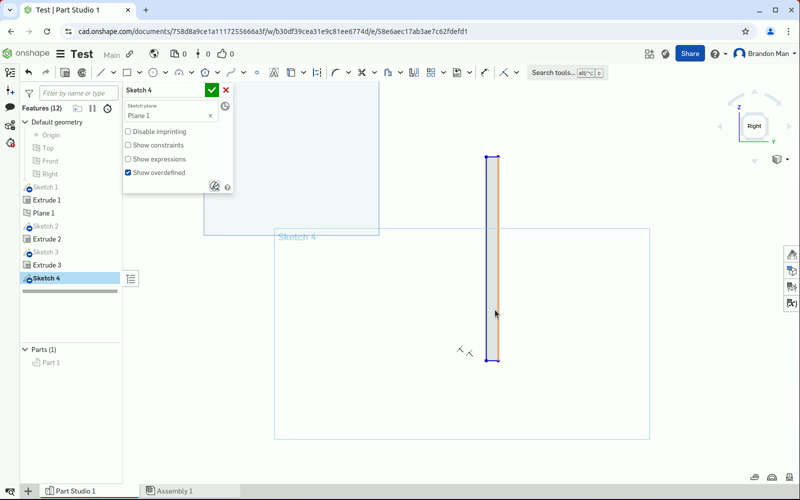
scroll(6)
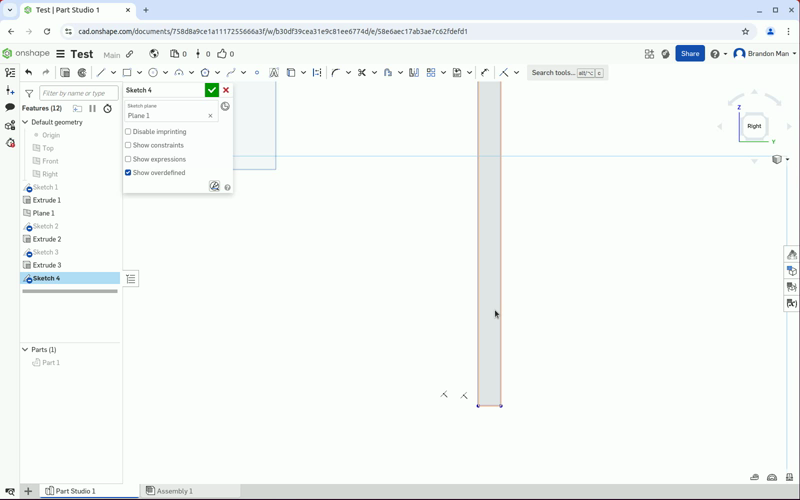
click(495, 309)
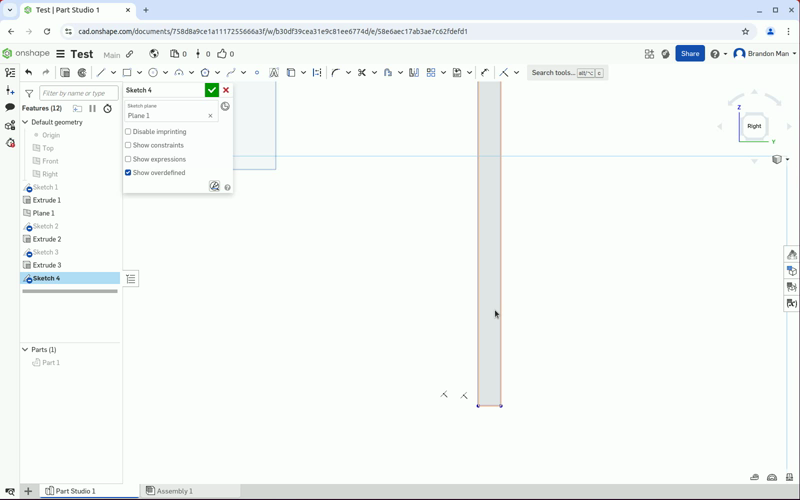
scroll(-6)
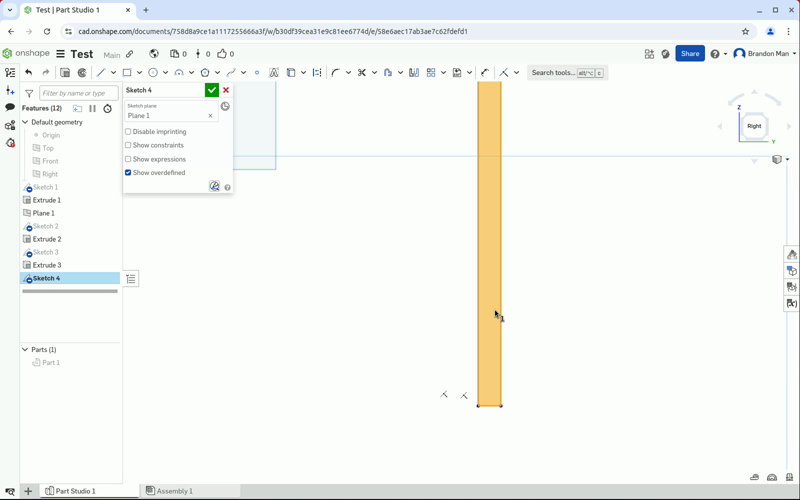
scroll(-6)
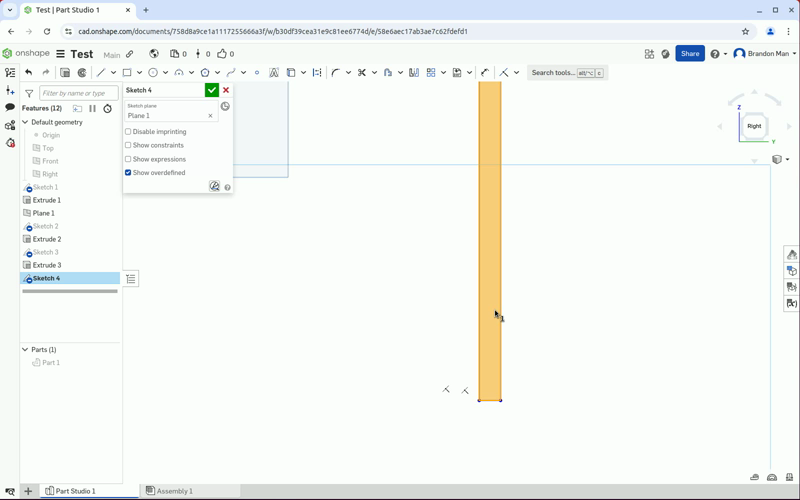
scroll(-6)
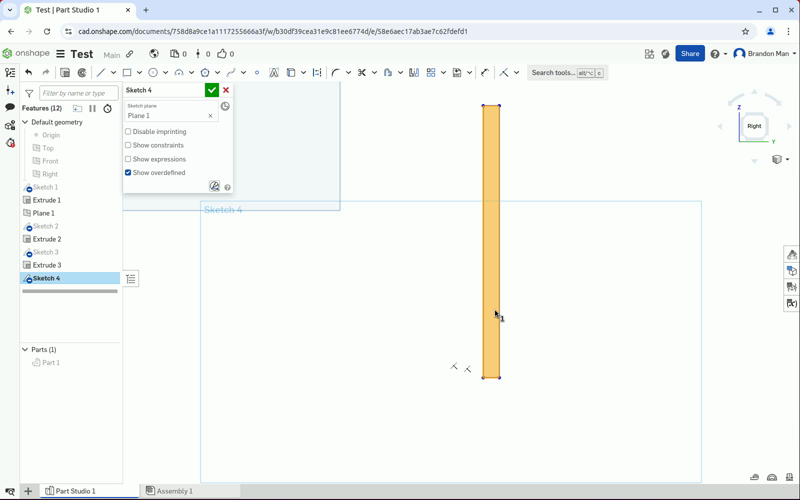
scroll(-6)
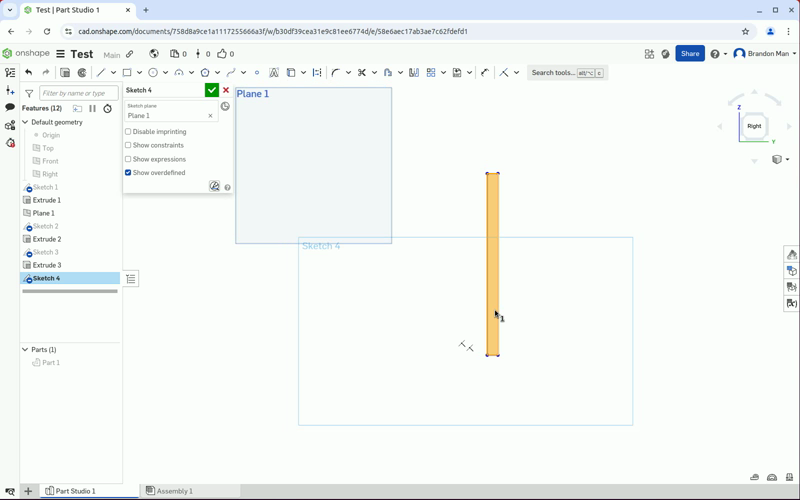
scroll(-6)
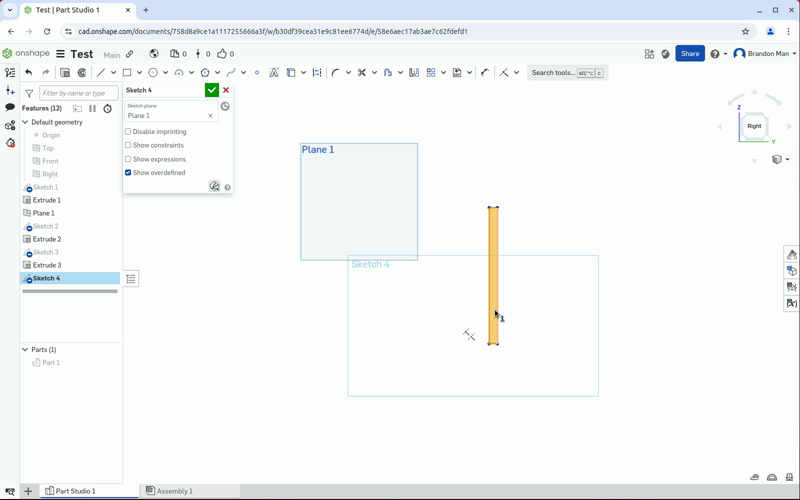
scroll(-6)
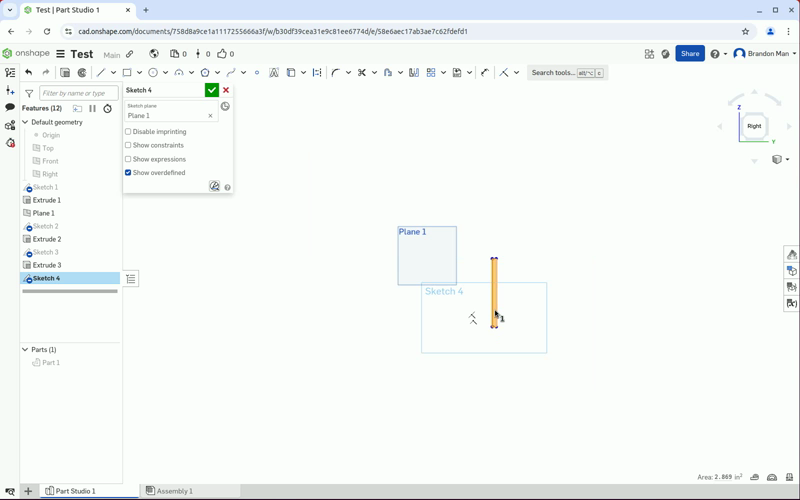
scroll(-6)
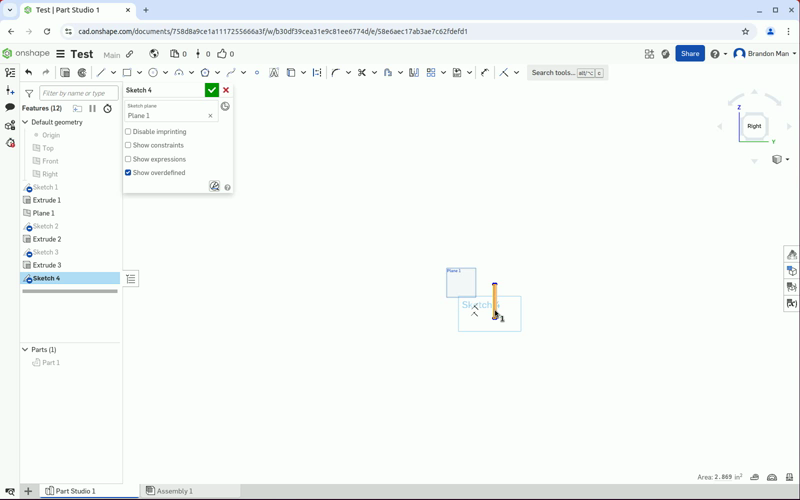
mouse_move(73, 352)
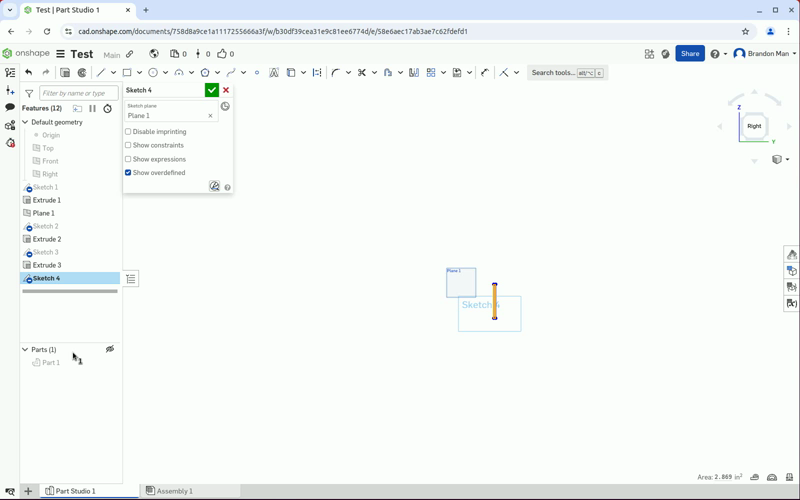
key(shift+y)
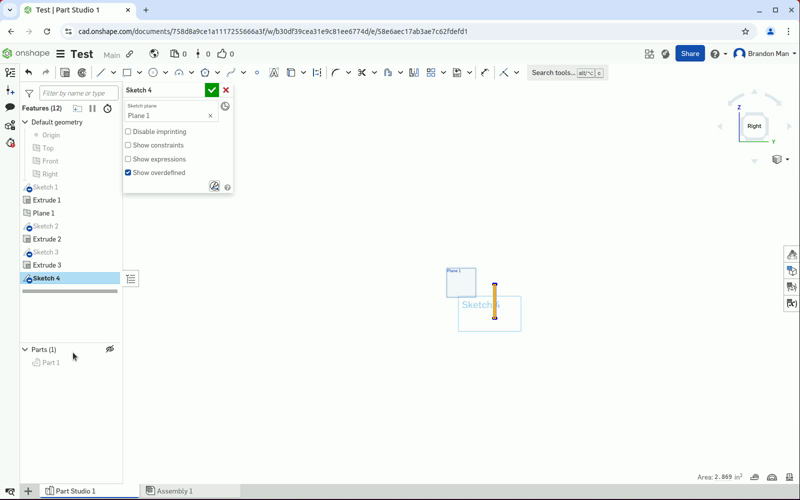
key(shift+e)
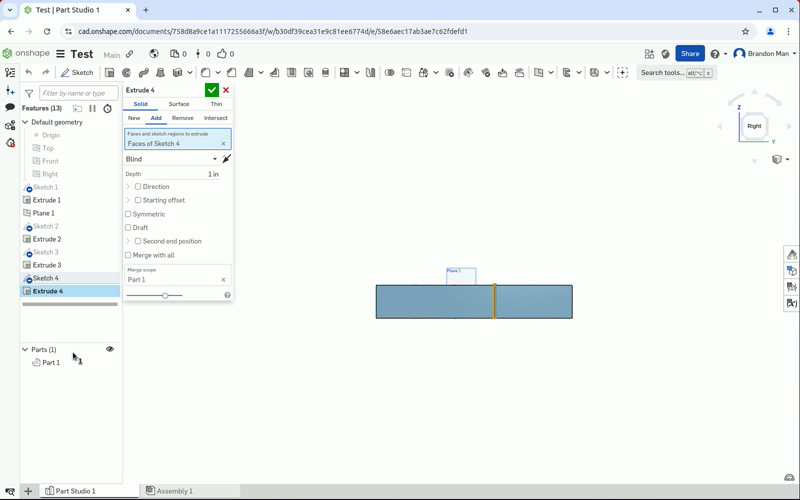
mouse_move(143, 106)
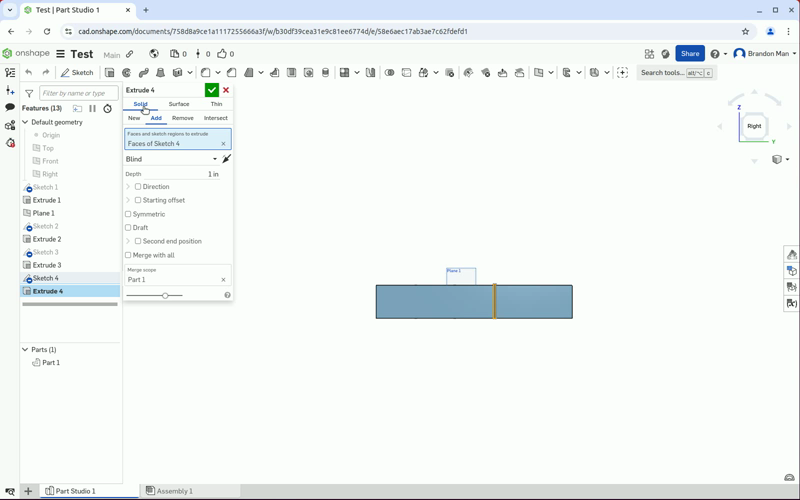
click(143, 106)
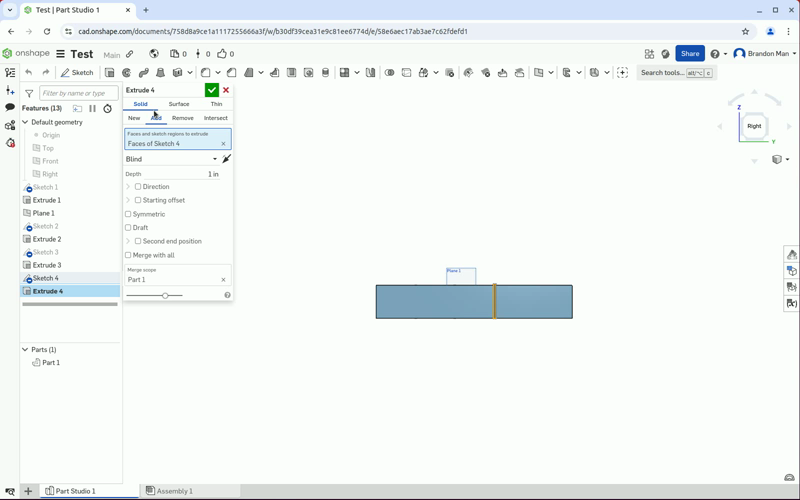
mouse_move(186, 120)
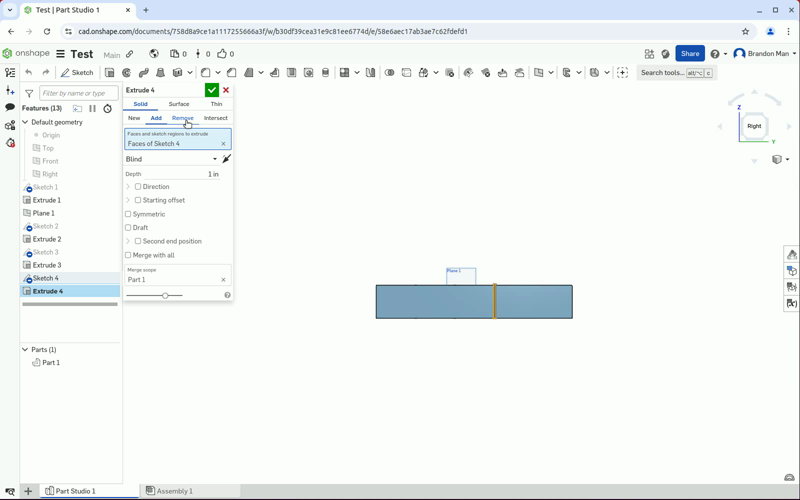
click(186, 120)
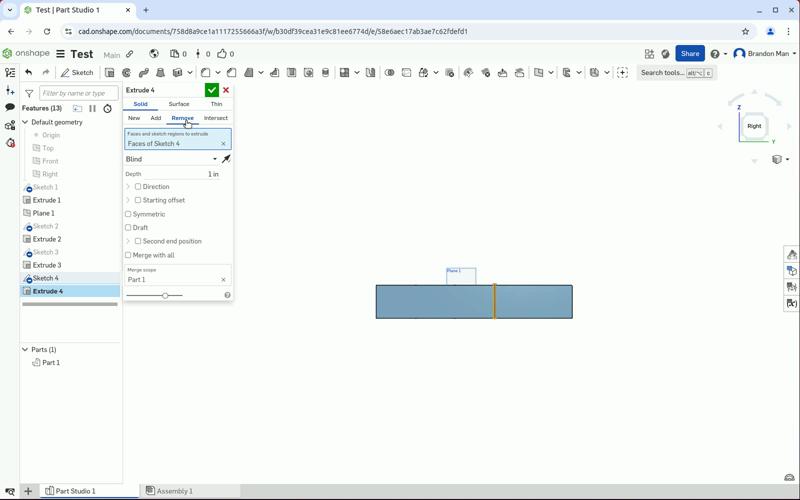
key(tab, 4)
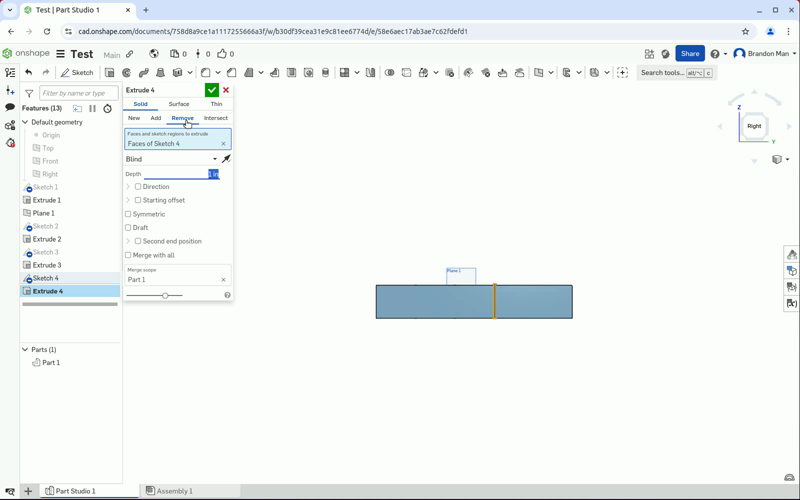
text(0.481)
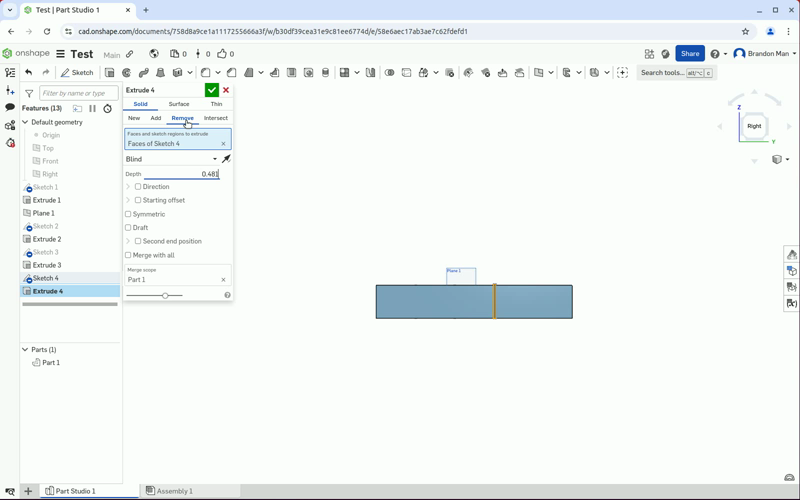
key(tab, 6)
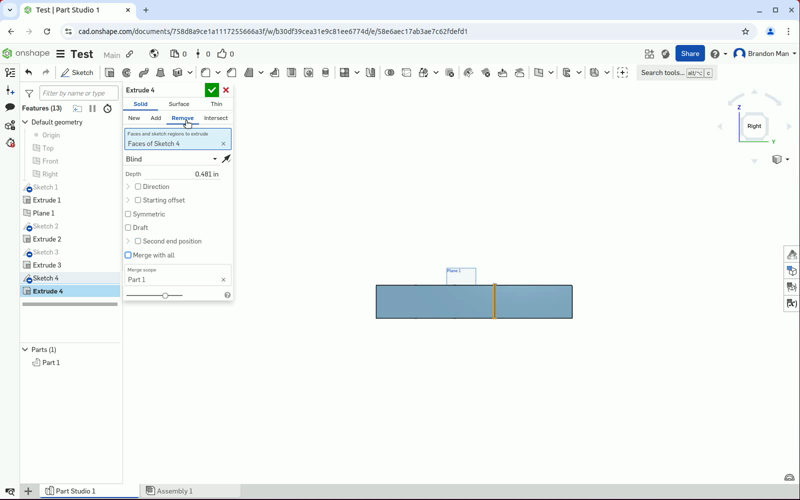
key(space)
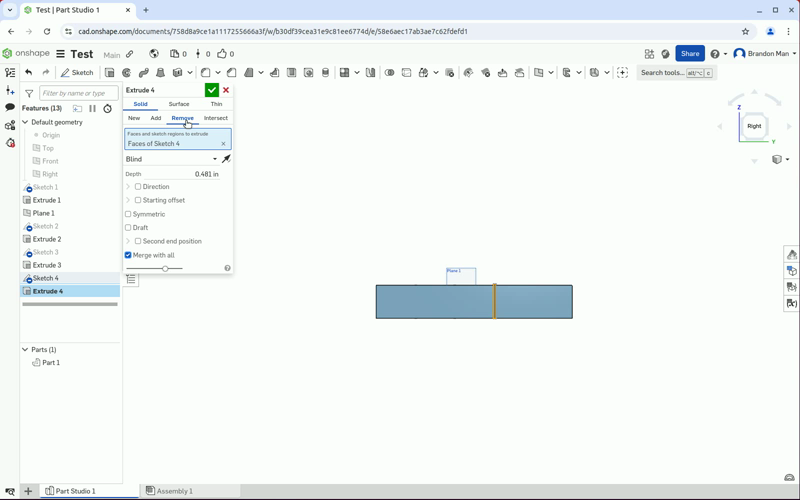
key(enter)
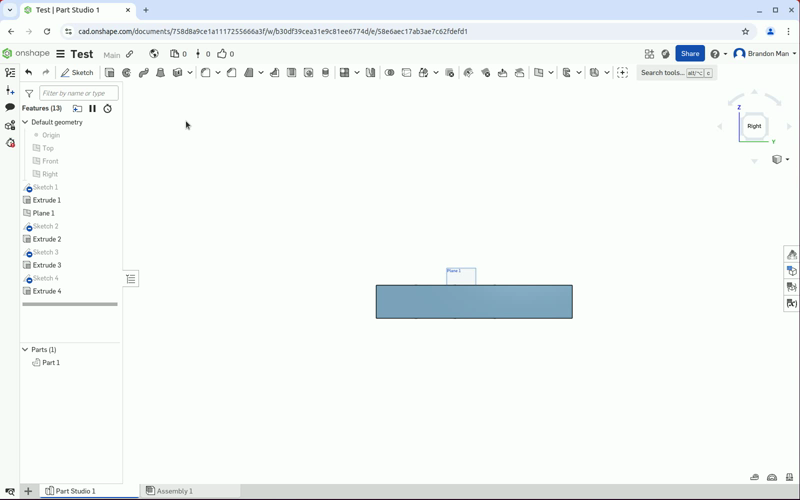
key(shift+h)
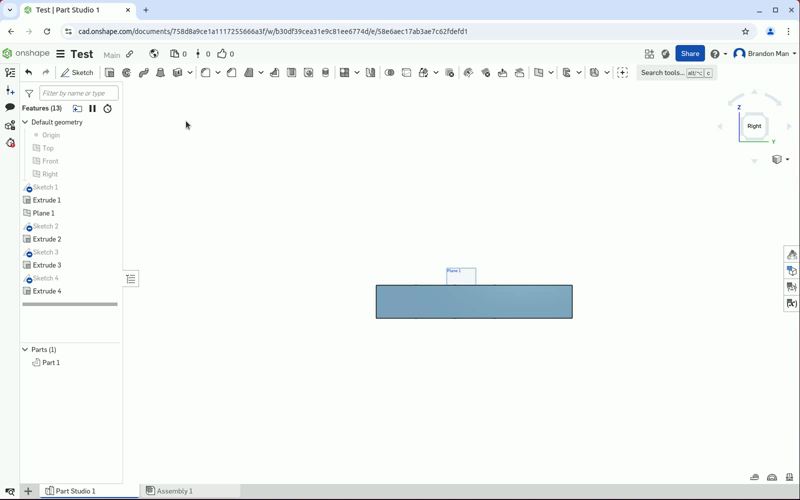
key(shift+h)
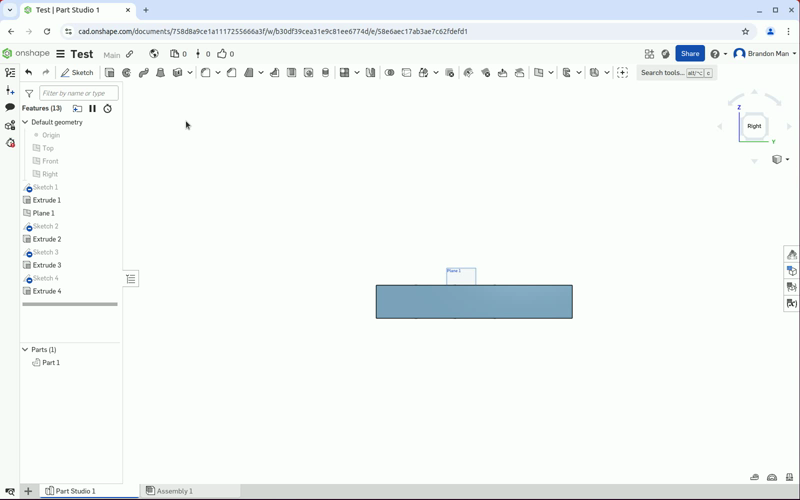
mouse_move(73, 189)
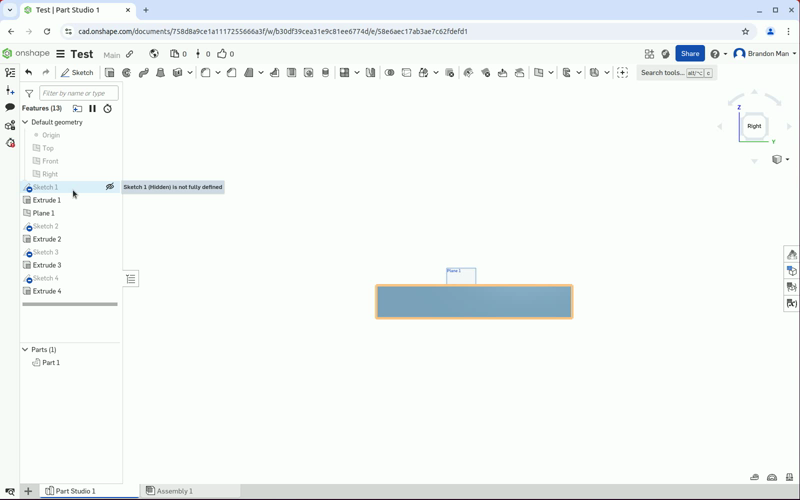
click(73, 189)
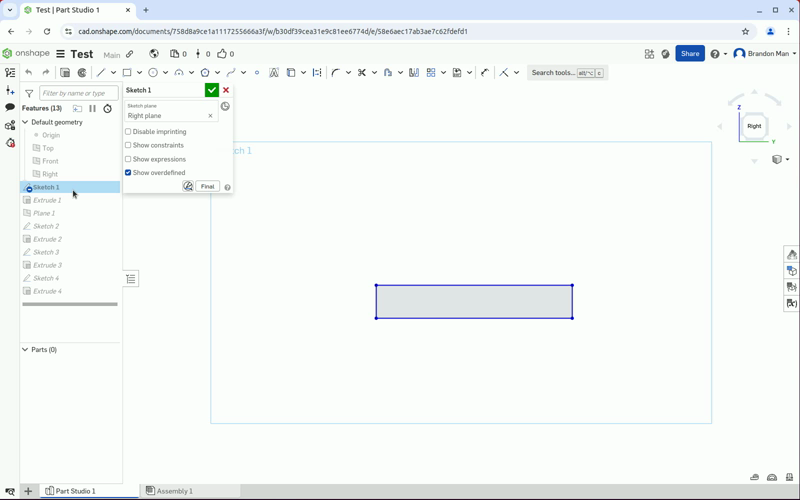
mouse_move(229, 92)
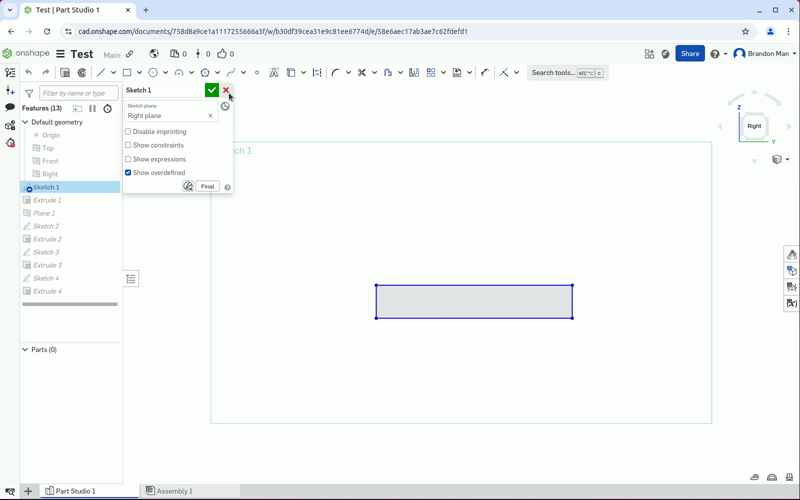
click(229, 92)
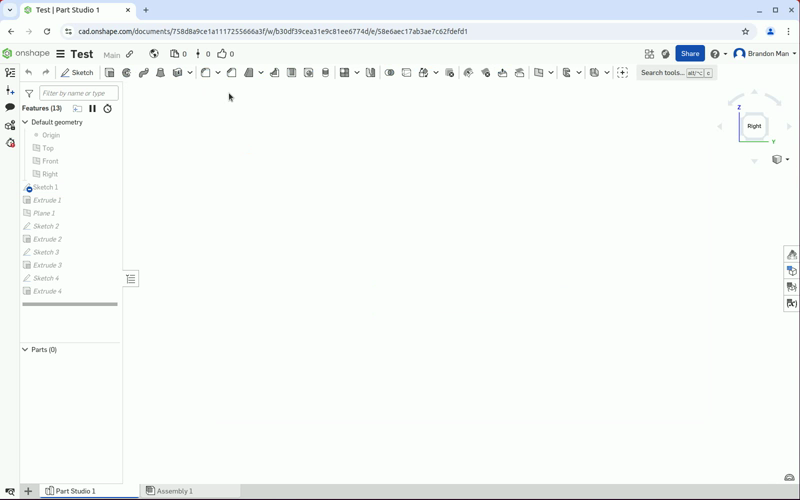
key(shift+s)
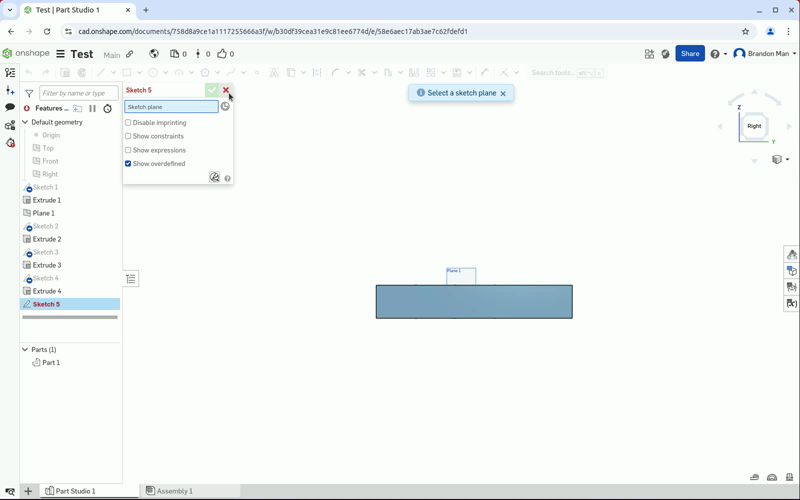
mouse_move(73, 215)
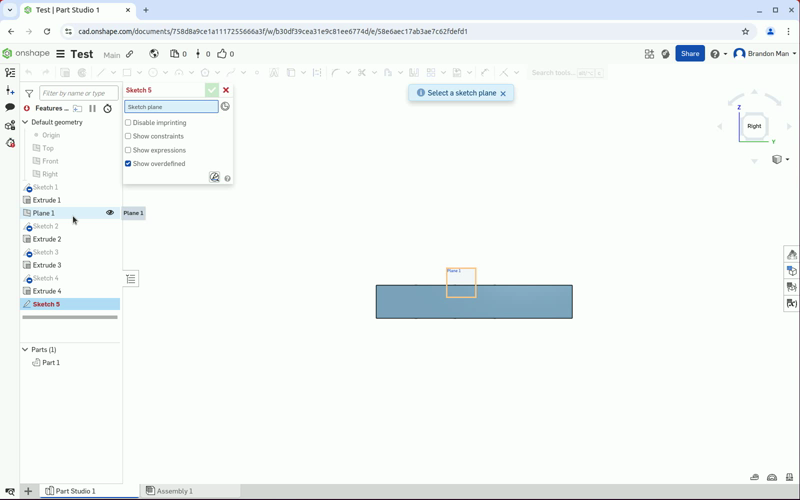
click(73, 215)
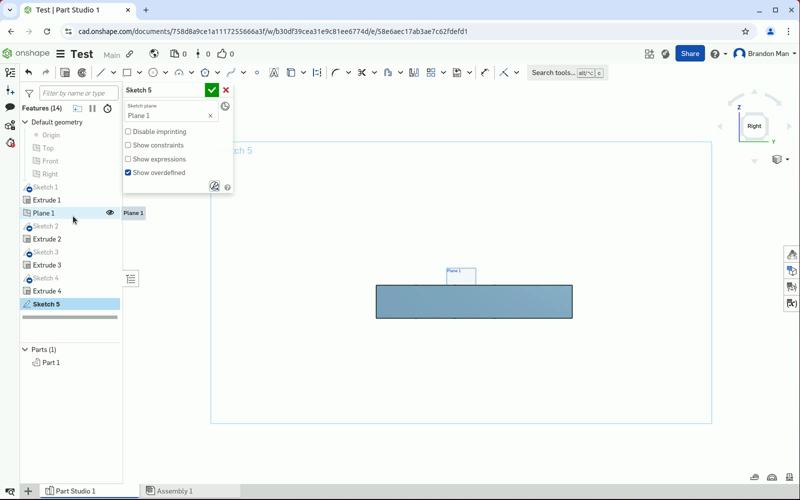
mouse_move(73, 352)
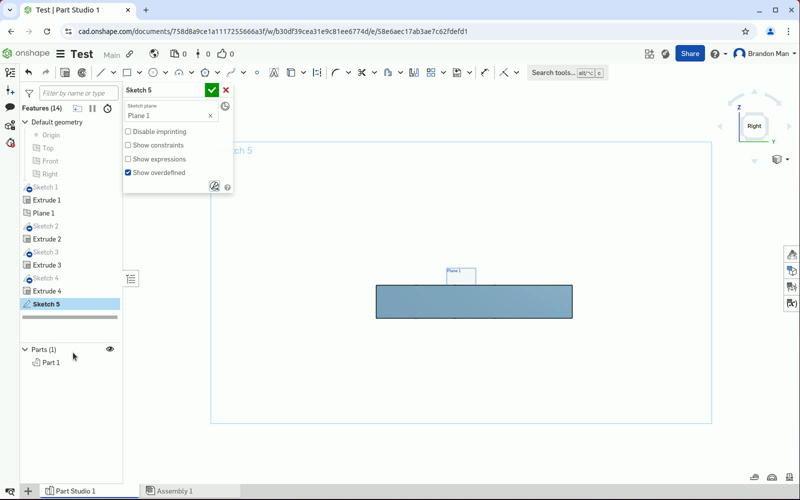
key(y)
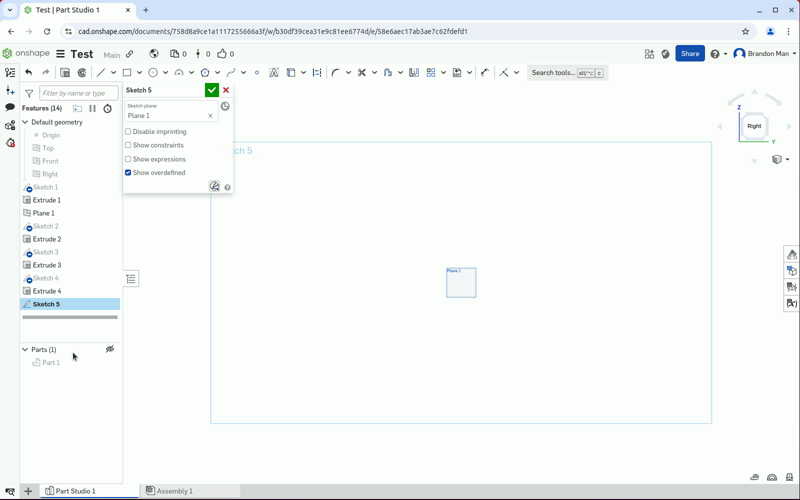
key(l)
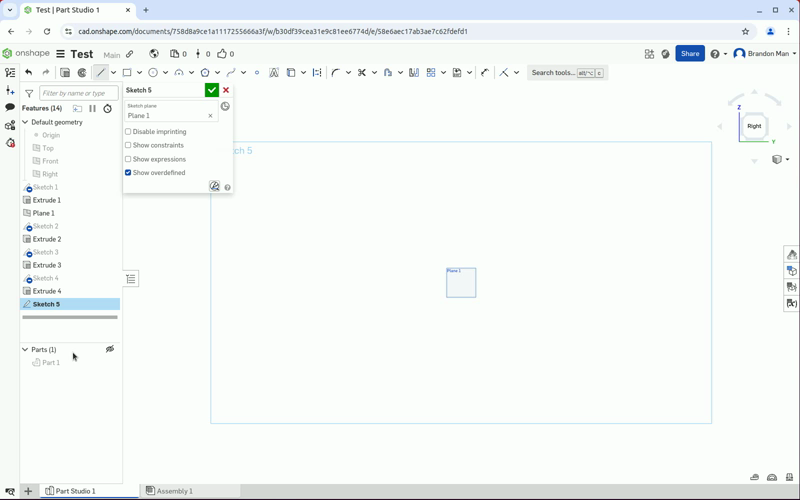
key_down(shift)
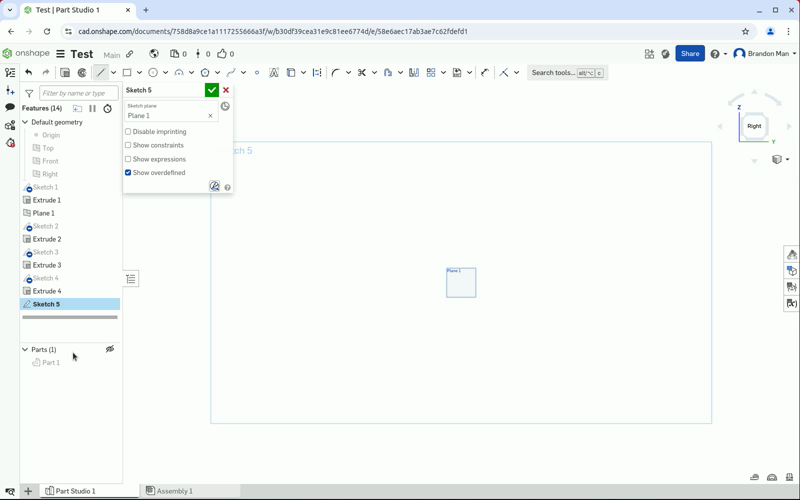
mouse_move(532, 318)
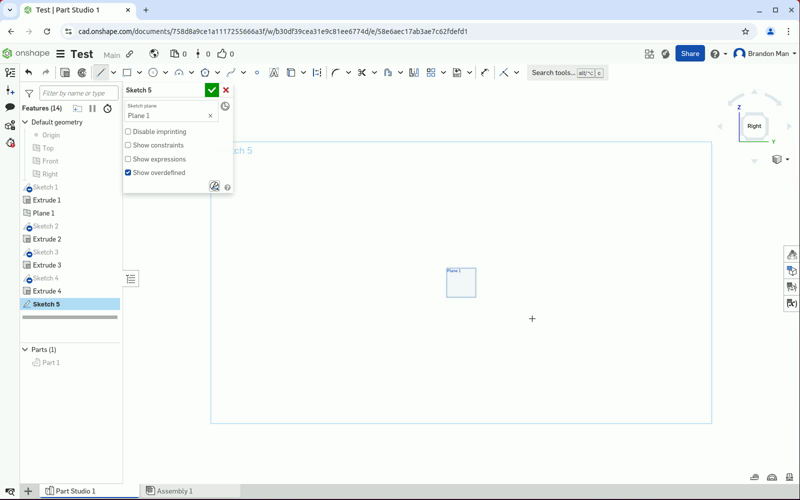
click(532, 318)
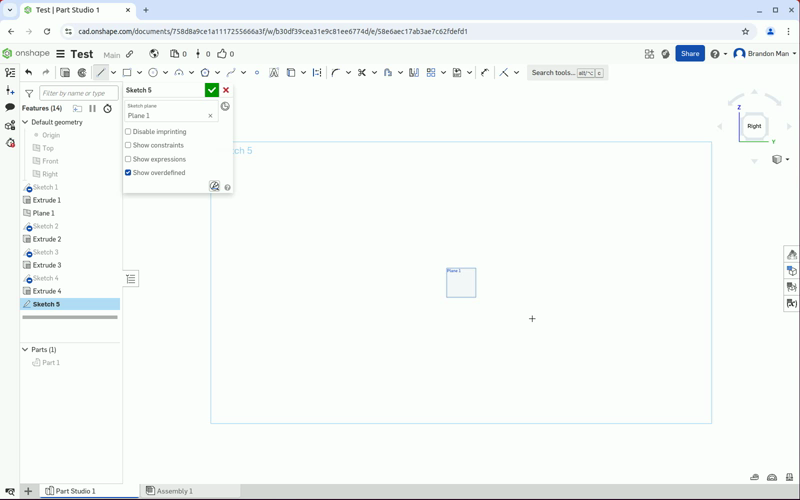
key_up(shift)
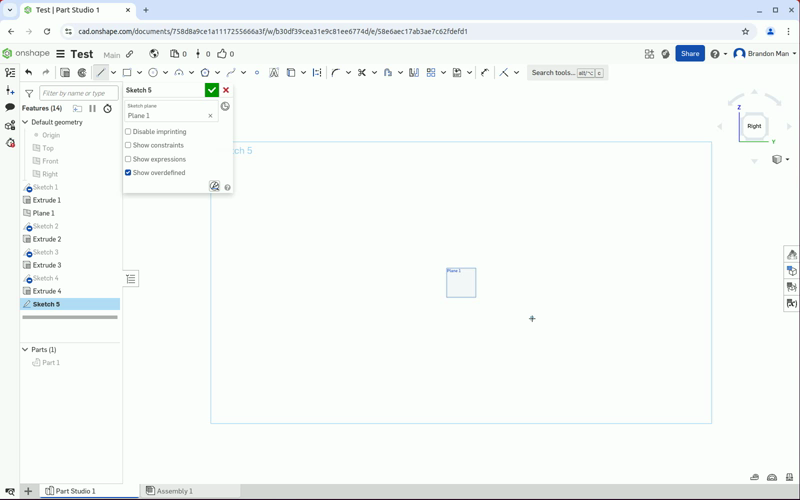
key_down(shift)
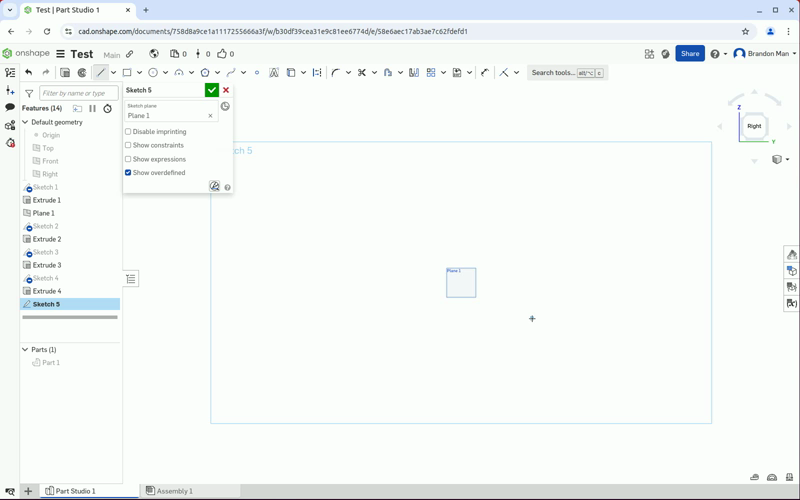
mouse_move(562, 318)
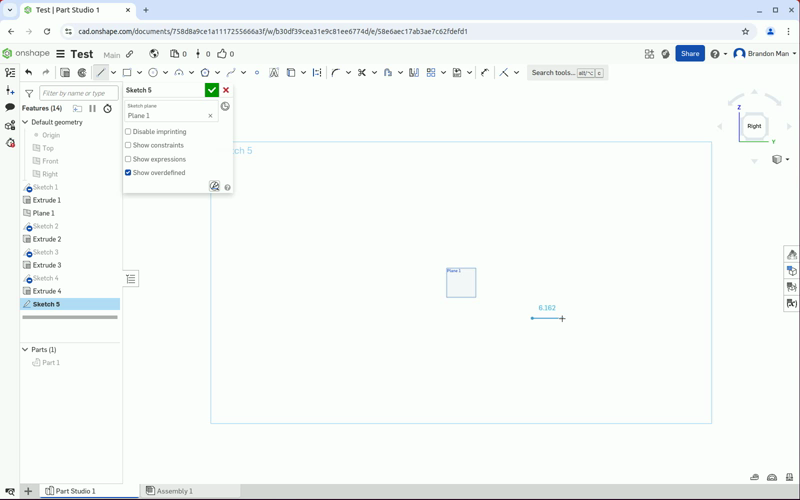
mouse_move(534, 318)
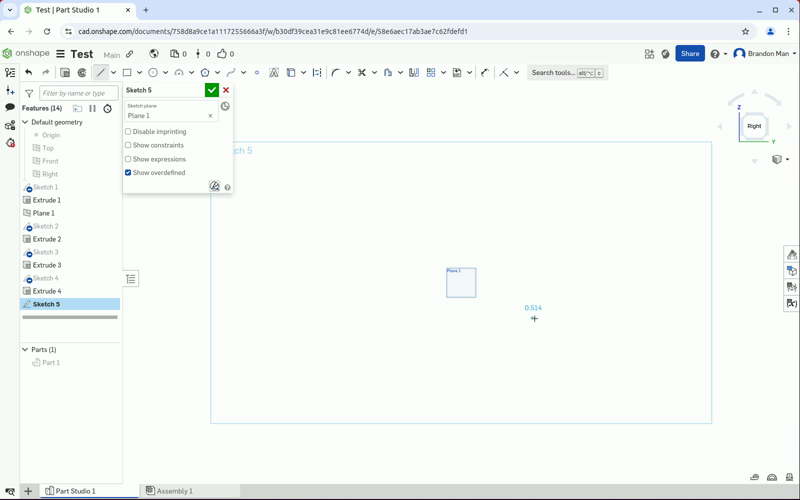
scroll(6)
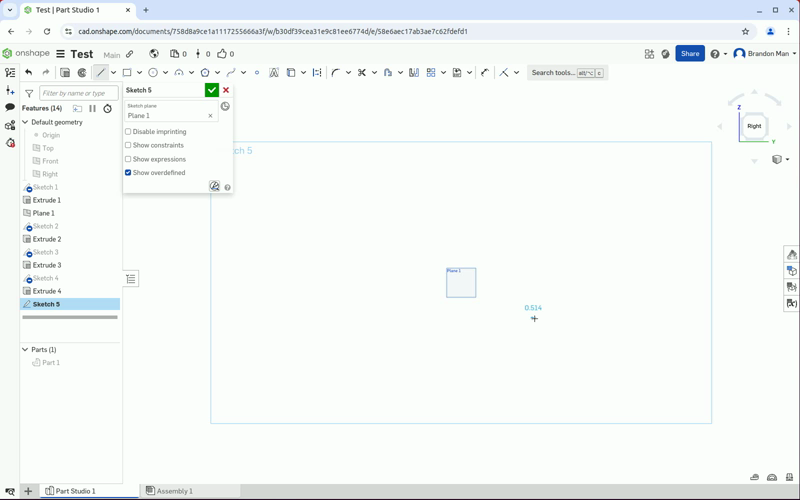
scroll(6)
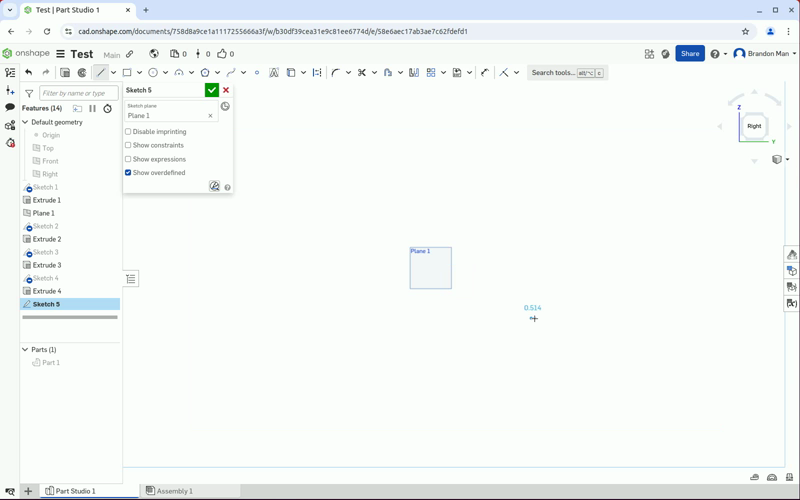
scroll(6)
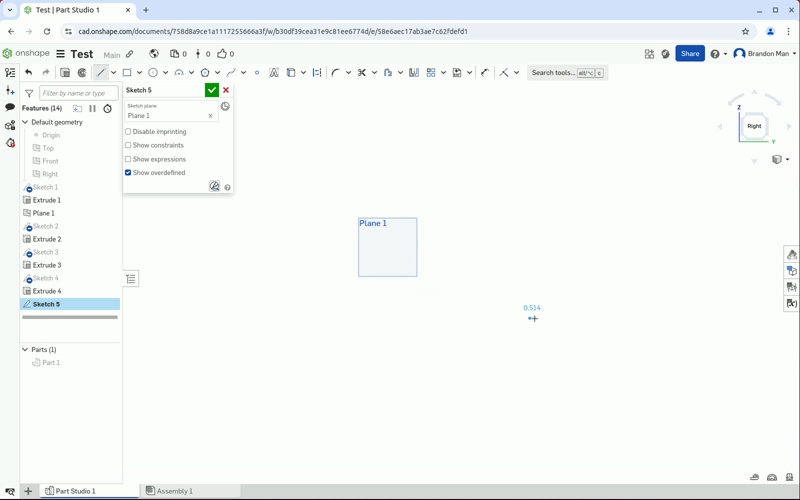
scroll(6)
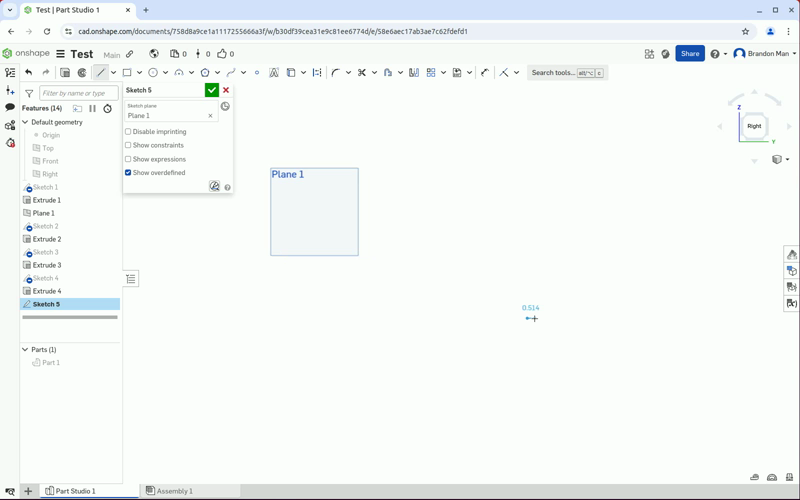
scroll(6)
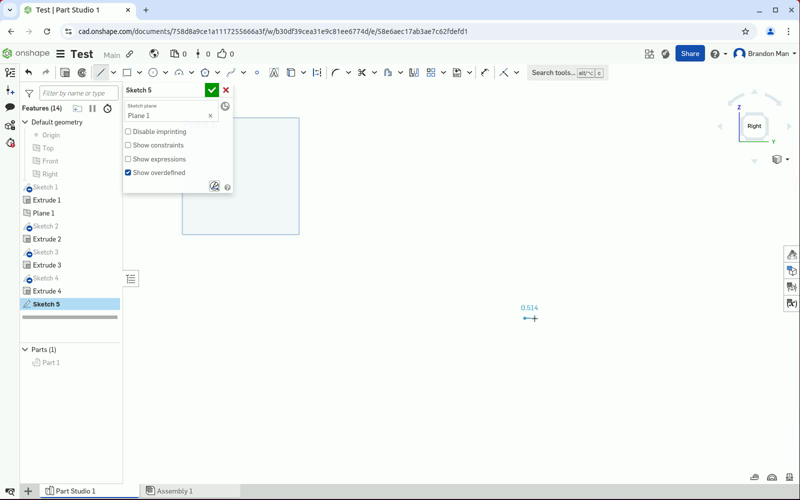
scroll(6)
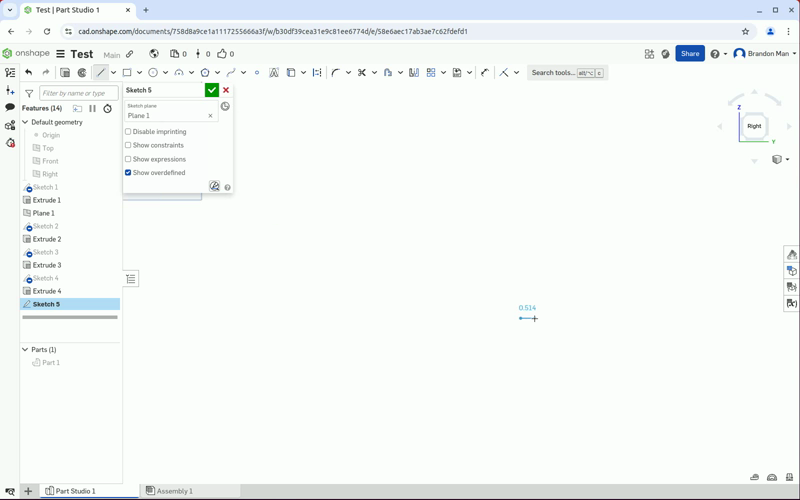
scroll(6)
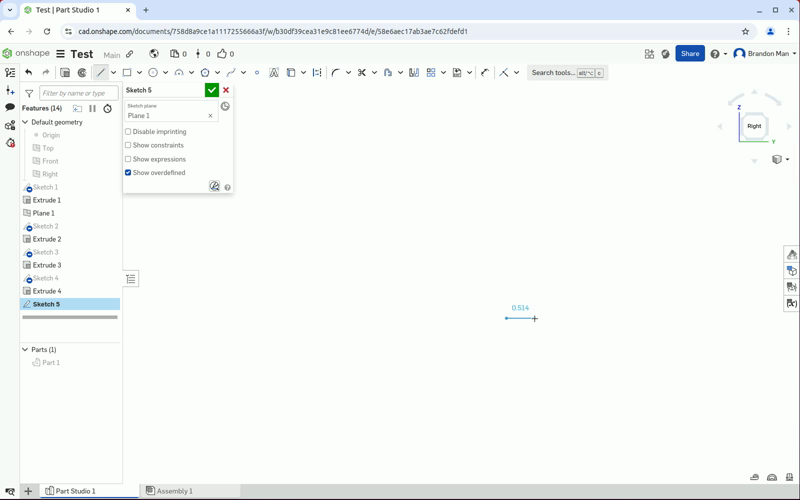
click(534, 318)
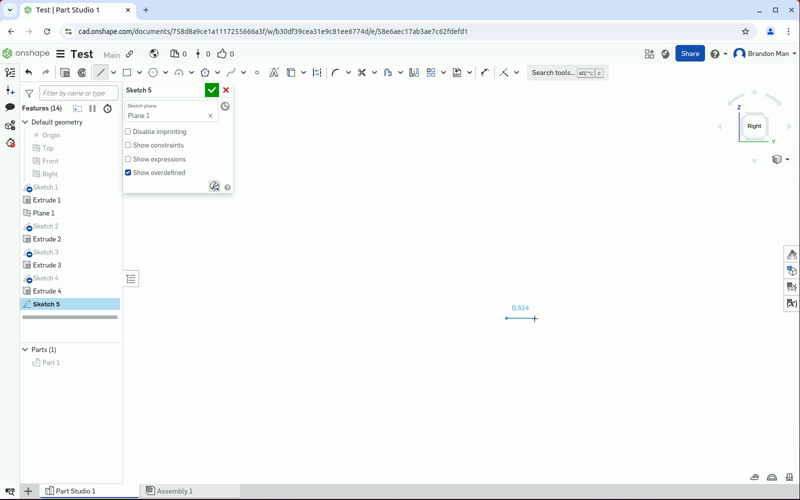
scroll(-6)
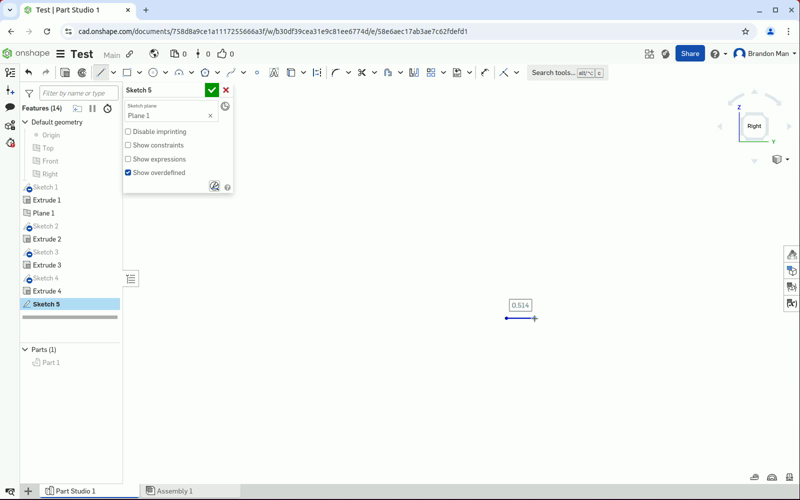
scroll(-6)
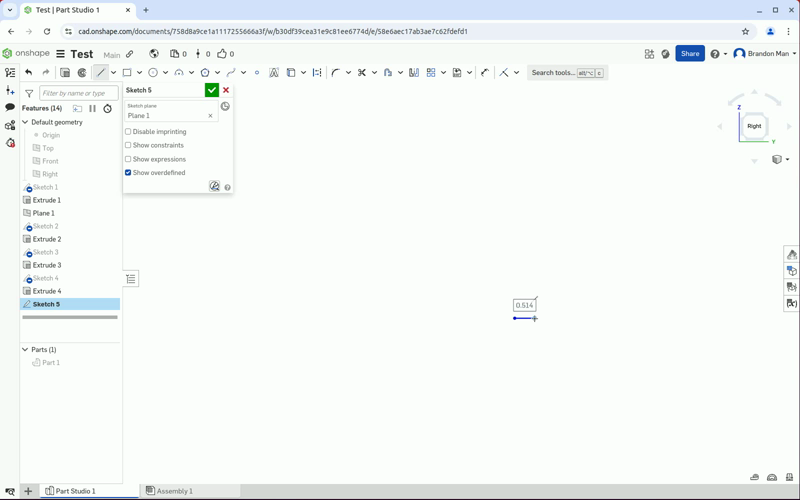
scroll(-6)
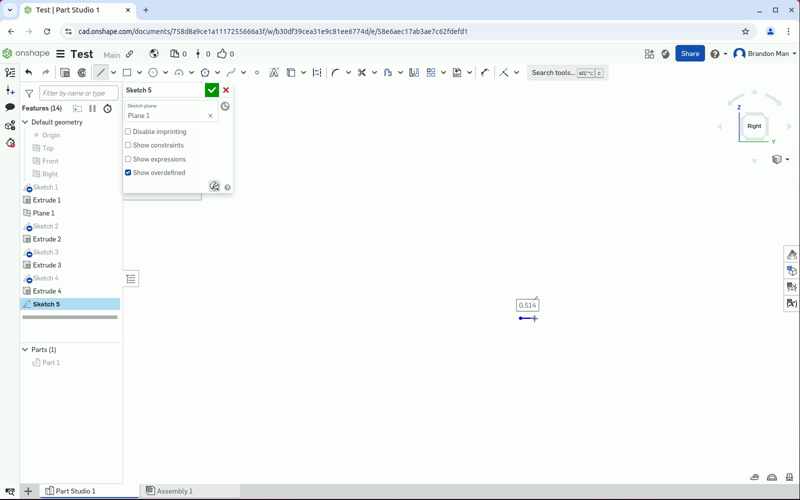
scroll(-6)
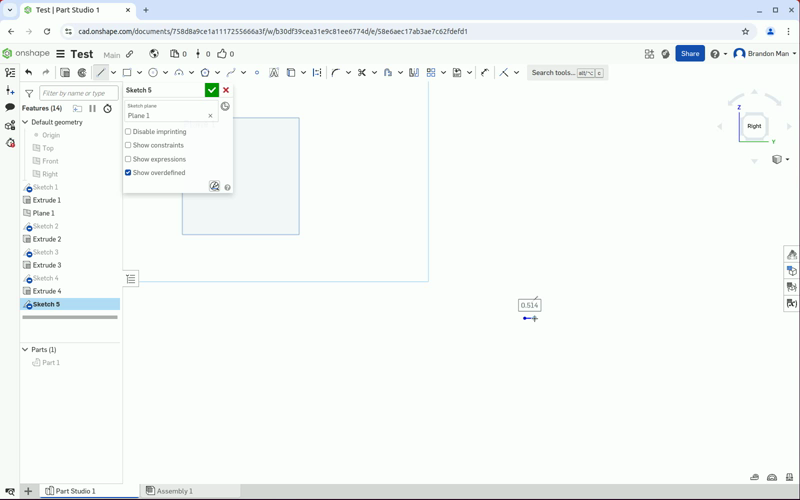
scroll(-6)
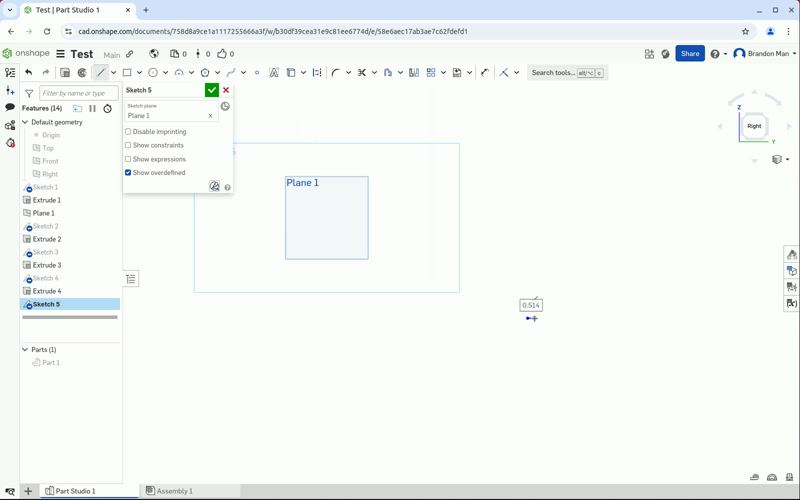
scroll(-6)
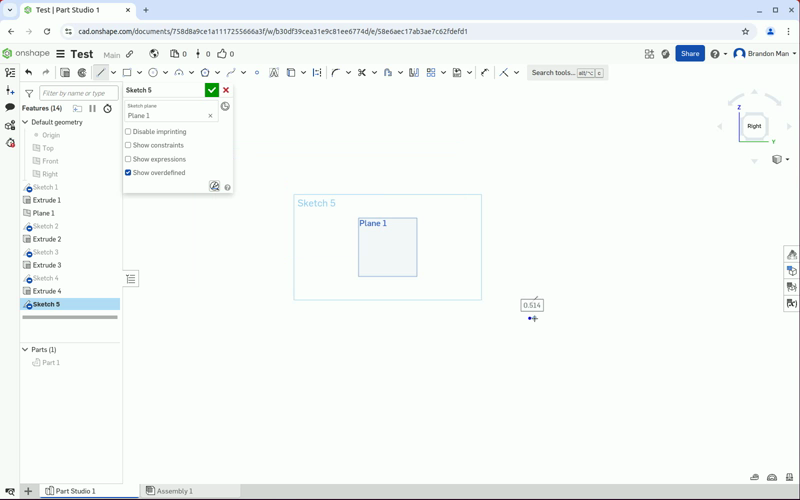
scroll(-6)
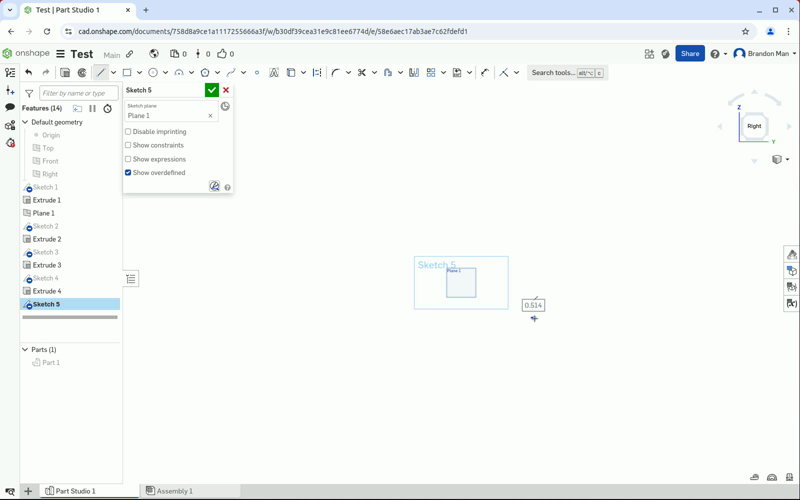
key_up(shift)
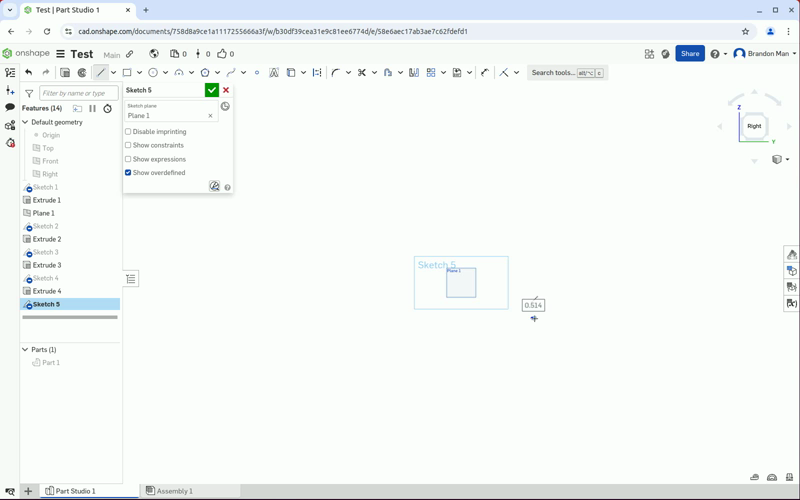
key_down(shift)
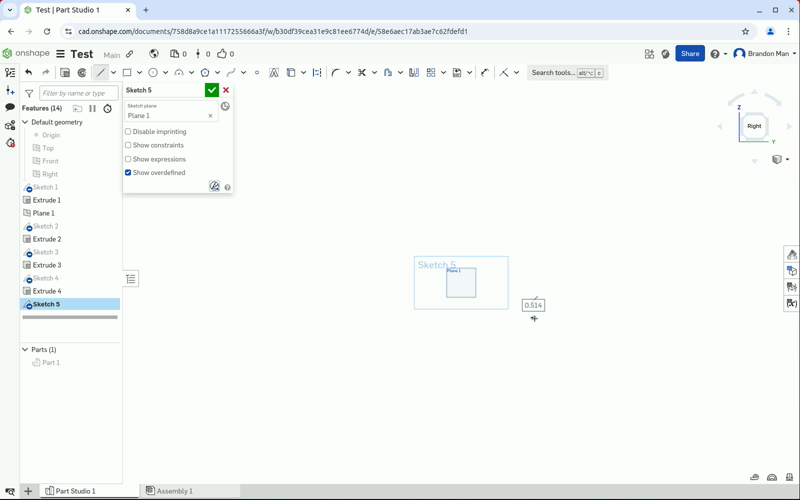
mouse_move(564, 318)
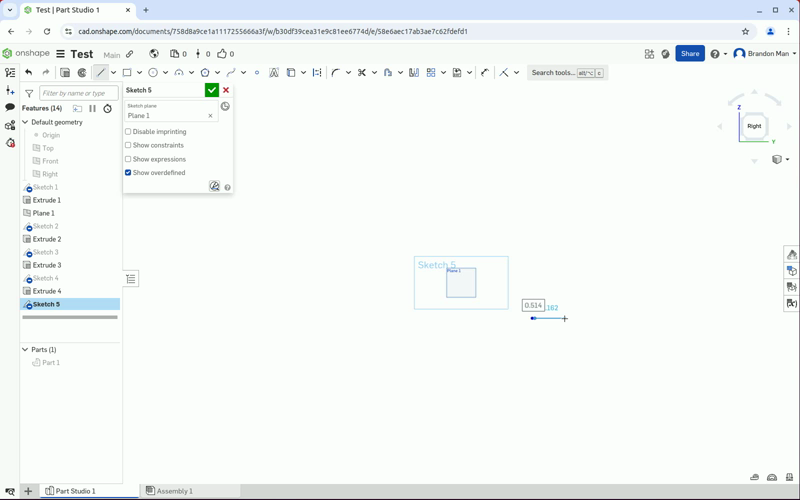
mouse_move(534, 284)
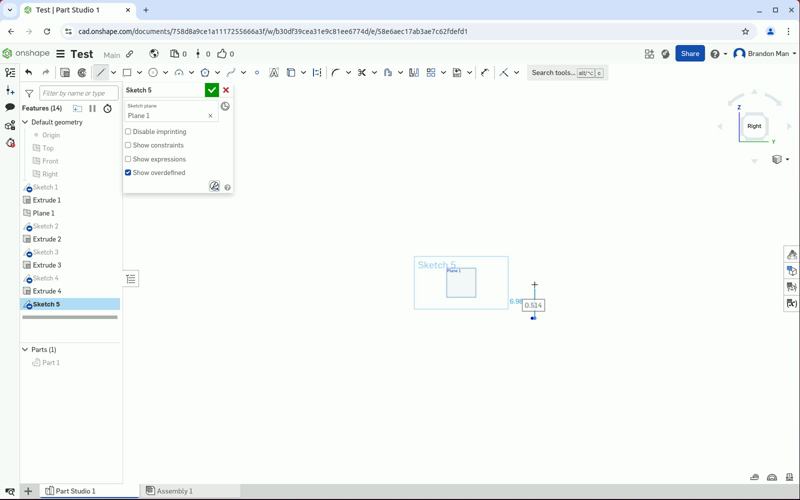
click(534, 284)
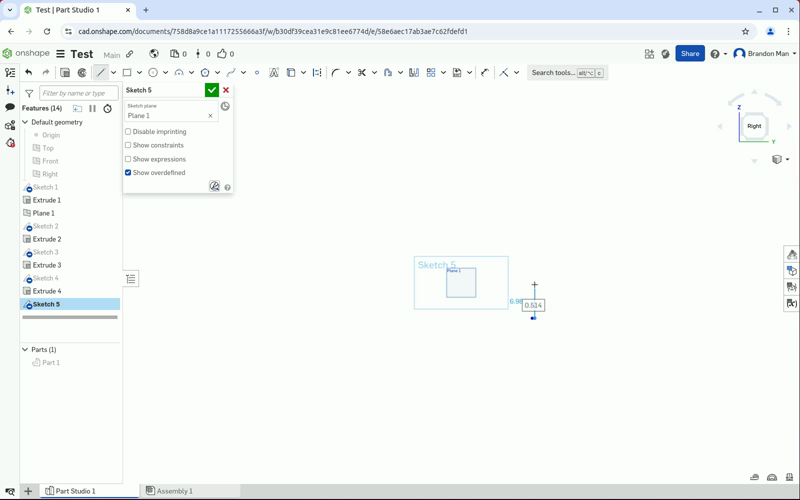
key_up(shift)
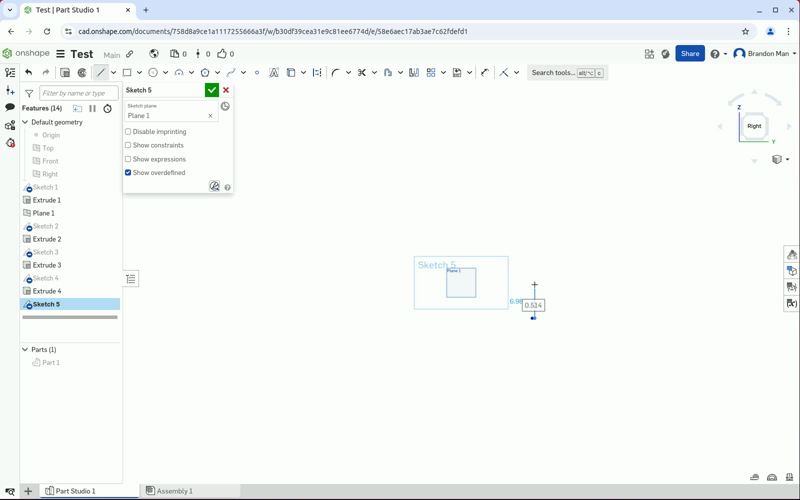
key_down(shift)
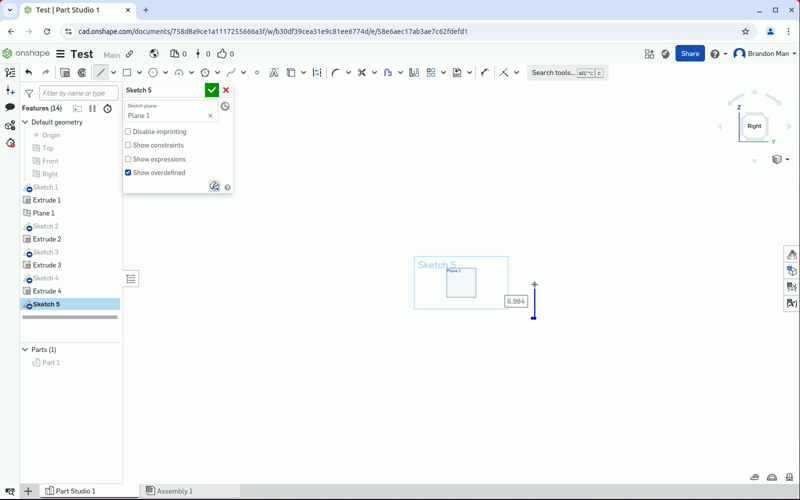
mouse_move(564, 284)
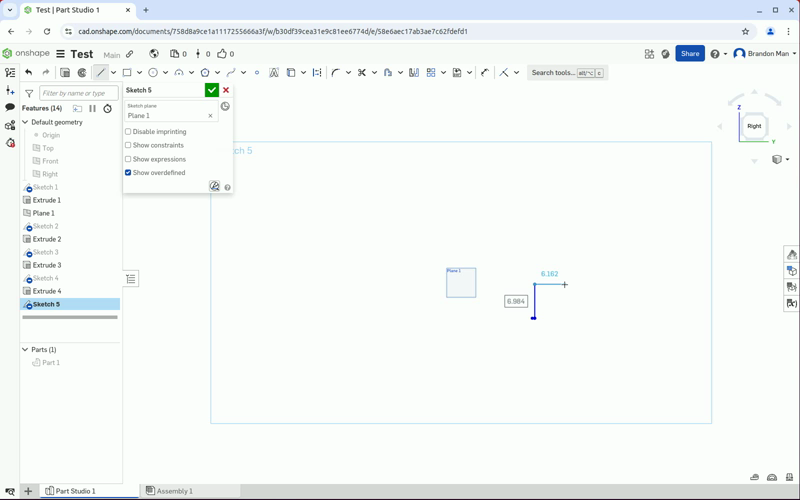
mouse_move(532, 284)
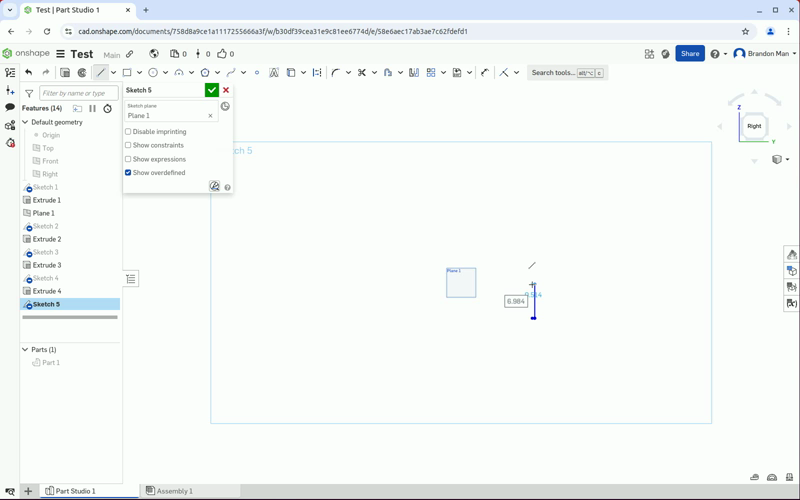
scroll(6)
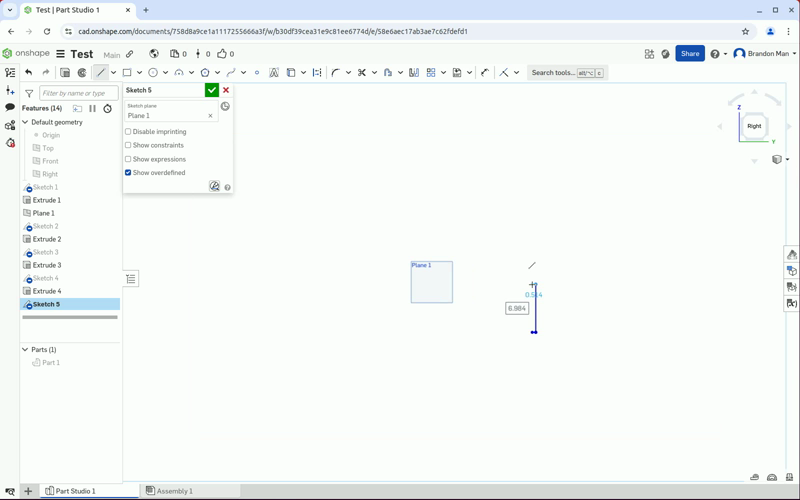
scroll(6)
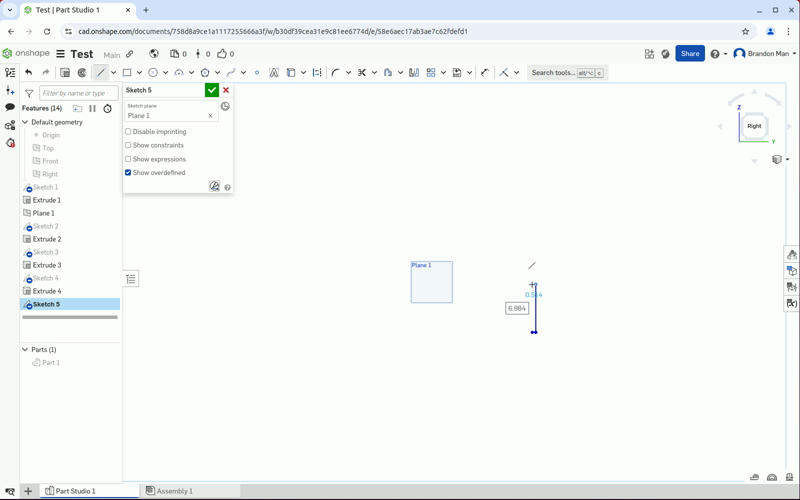
scroll(6)
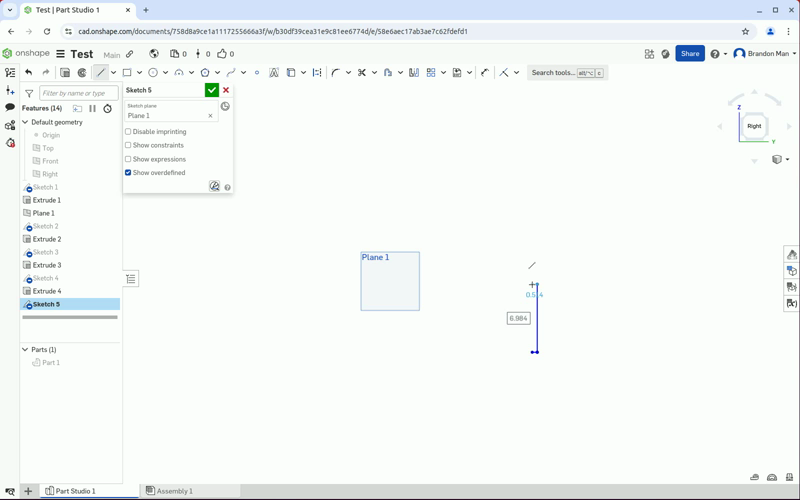
scroll(6)
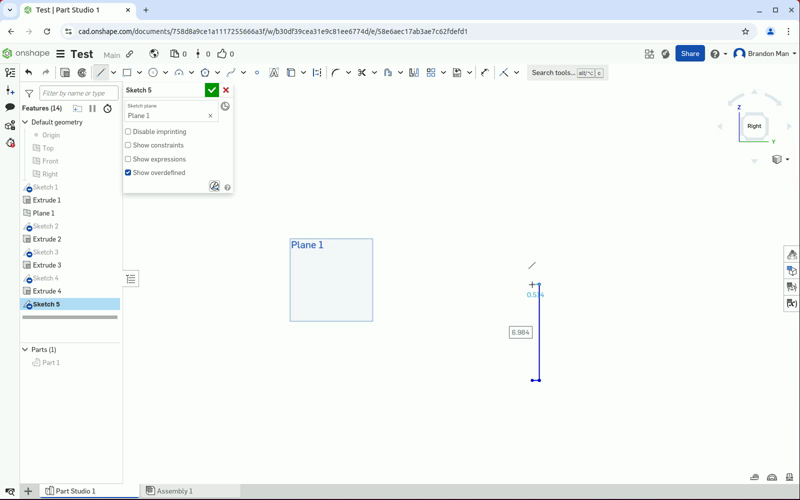
scroll(6)
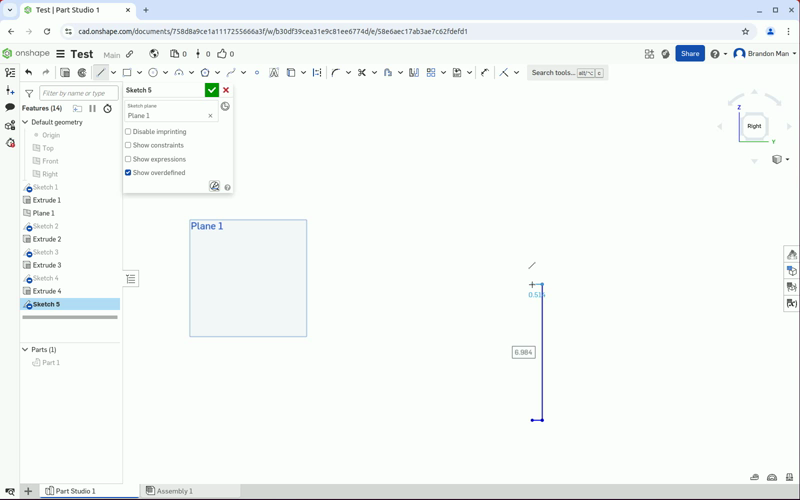
scroll(6)
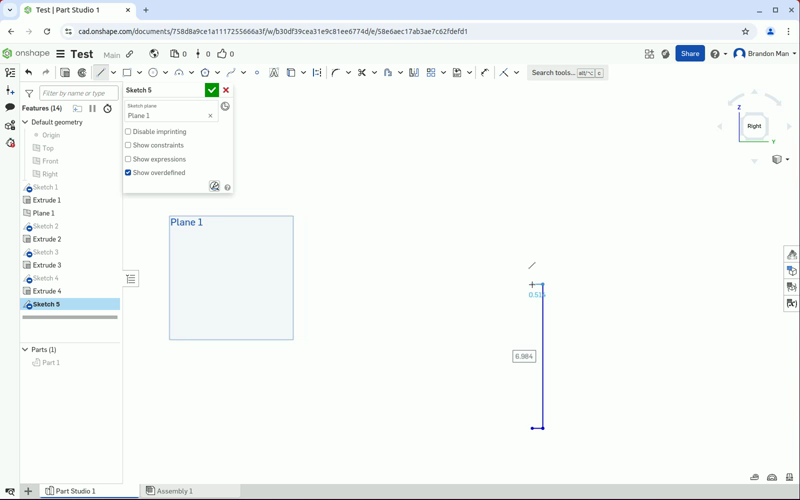
scroll(6)
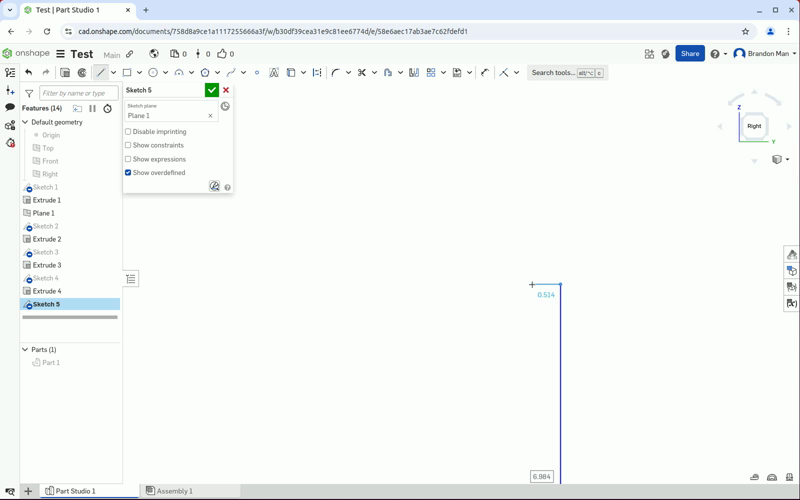
click(532, 284)
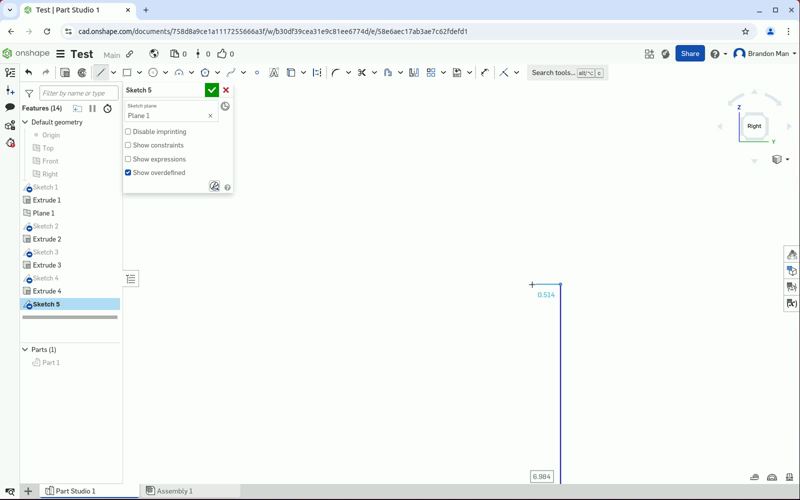
scroll(-6)
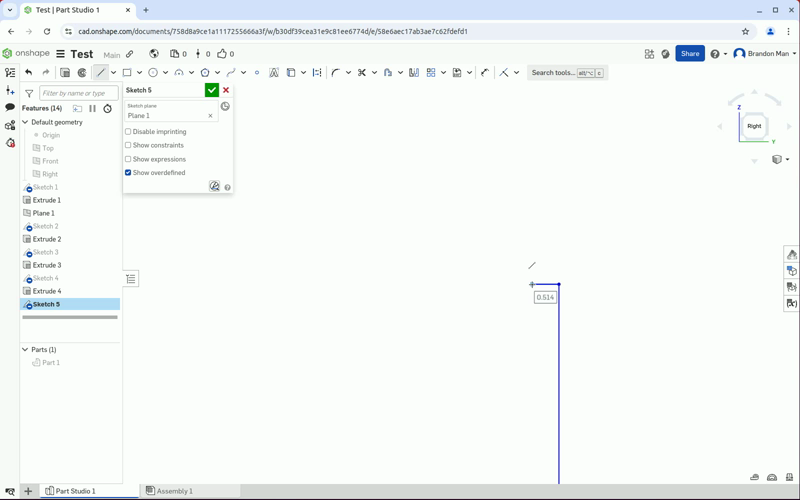
scroll(-6)
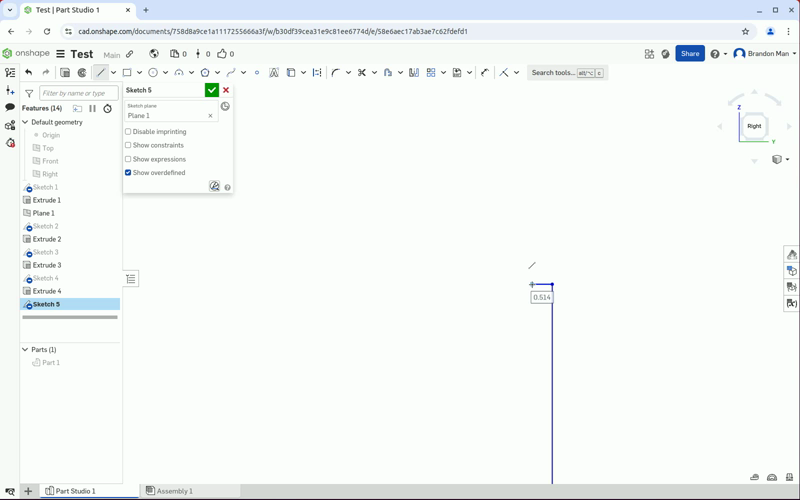
scroll(-6)
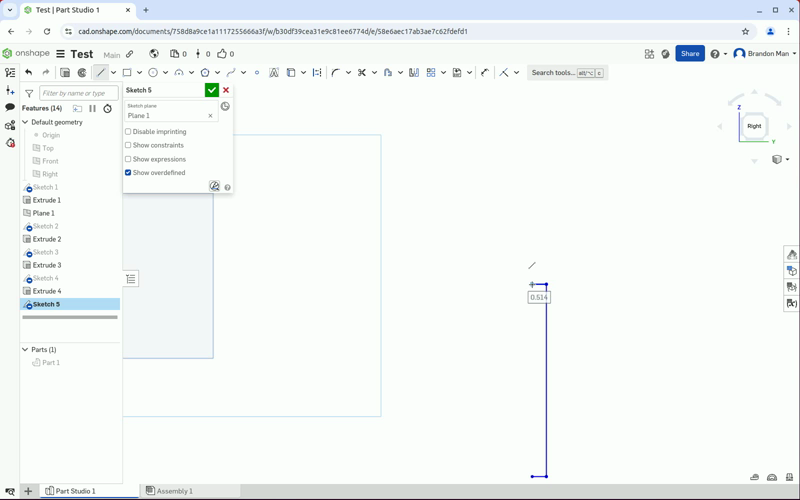
scroll(-6)
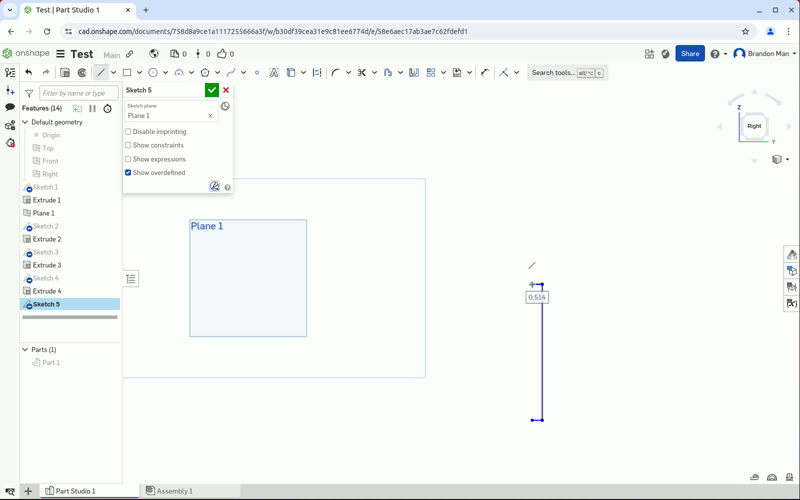
scroll(-6)
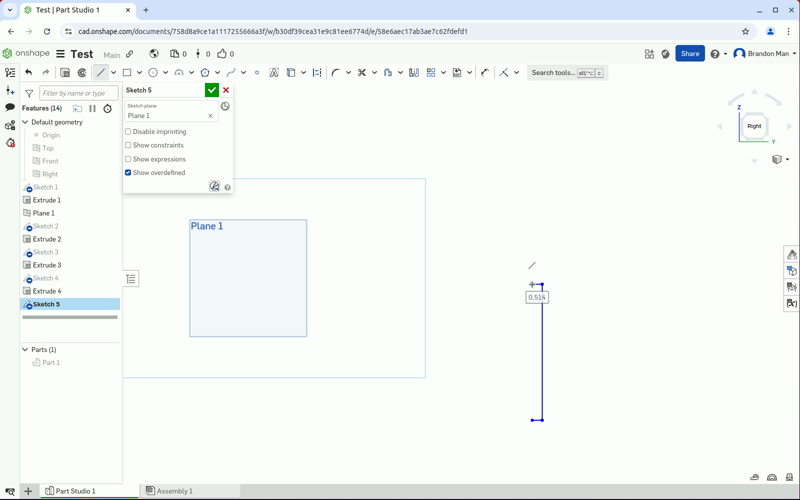
scroll(-6)
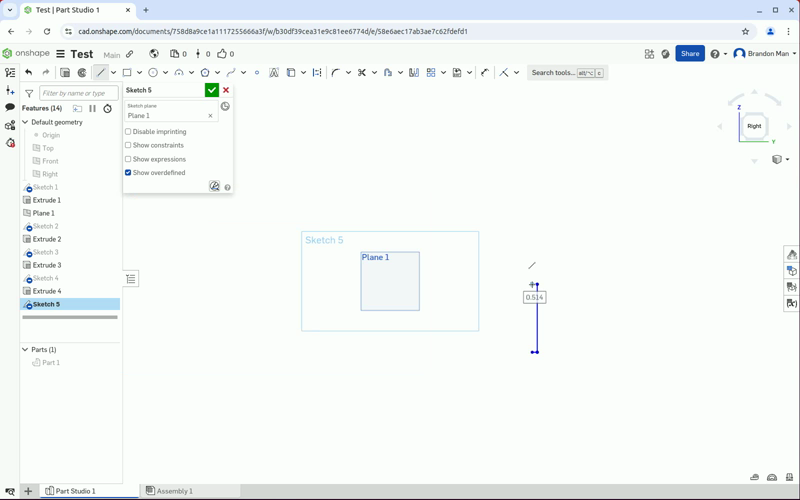
scroll(-6)
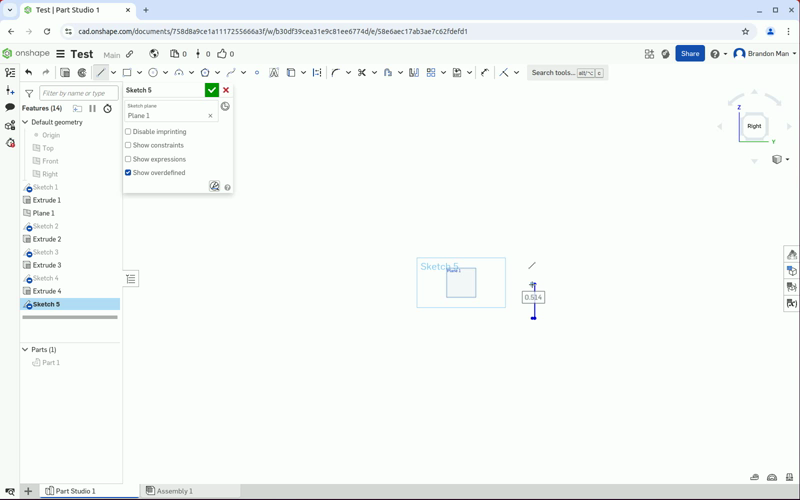
key_up(shift)
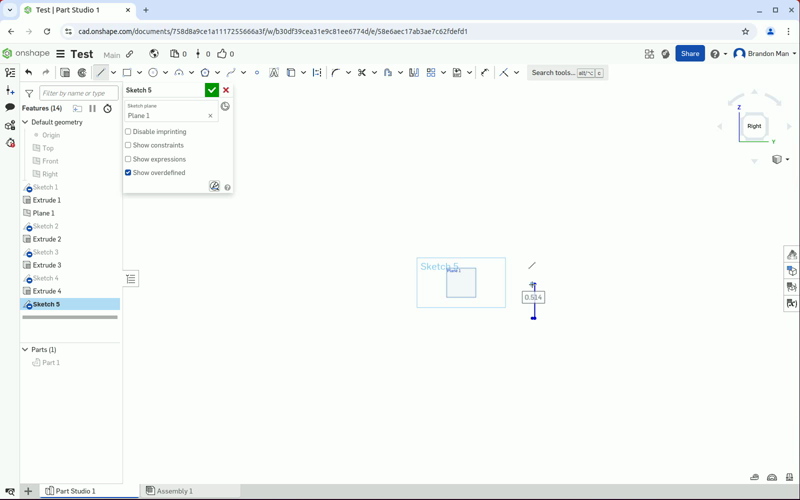
mouse_move(562, 284)
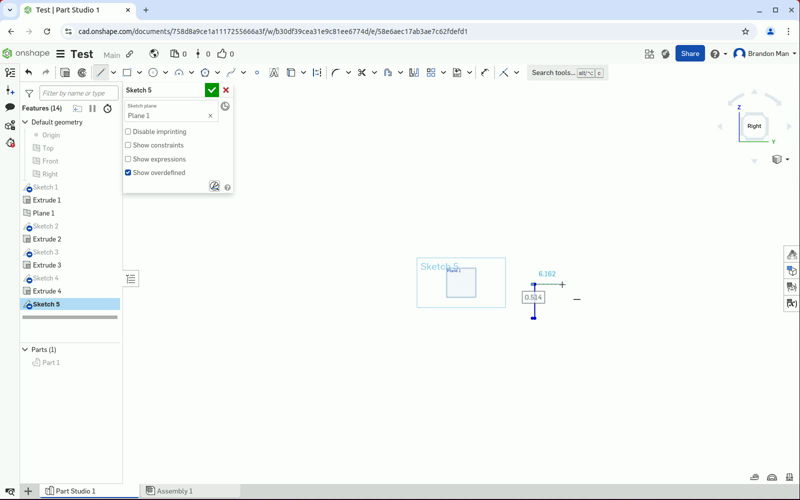
key_down(shift)
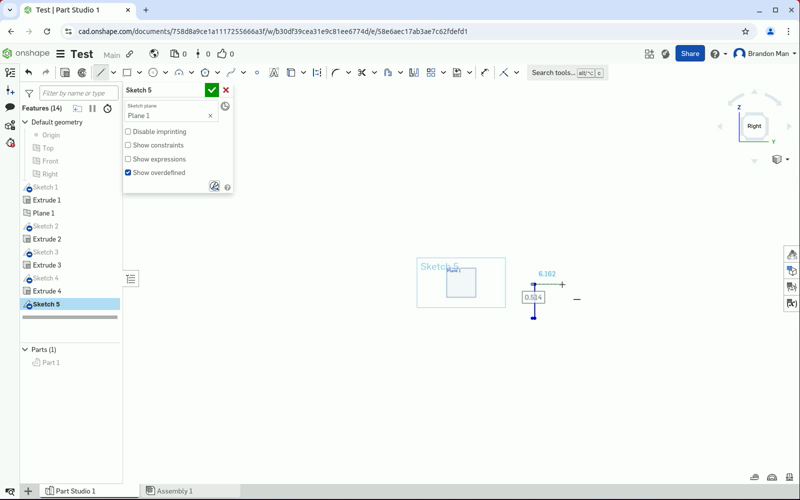
mouse_move(532, 318)
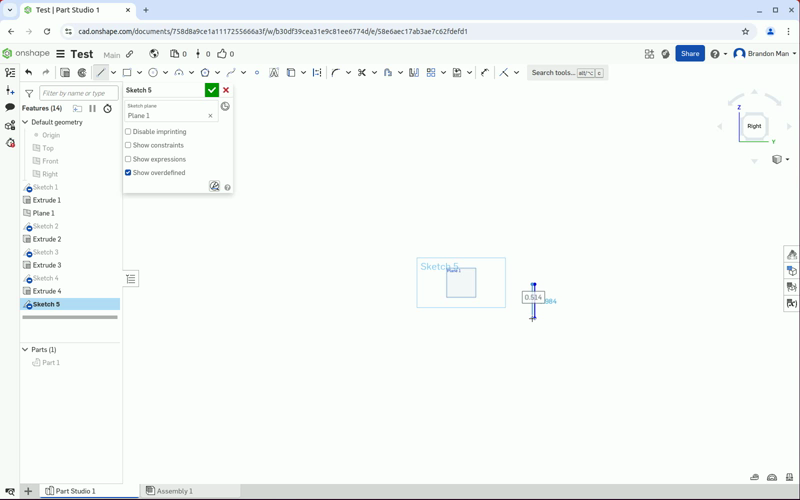
scroll(6)
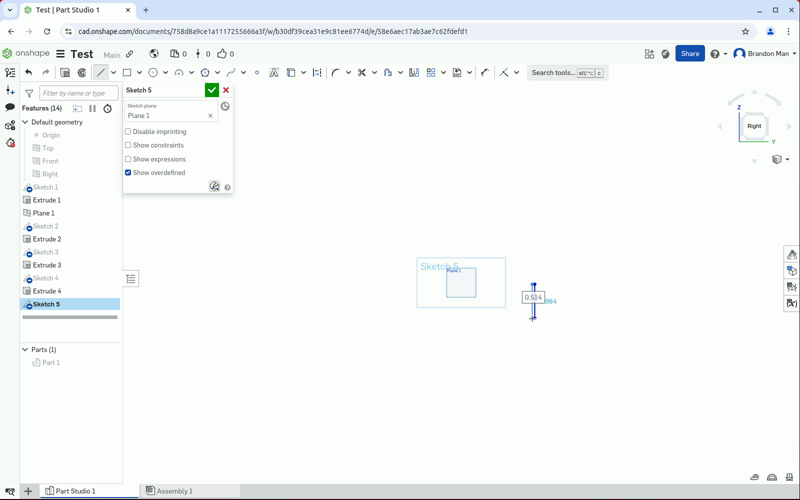
scroll(6)
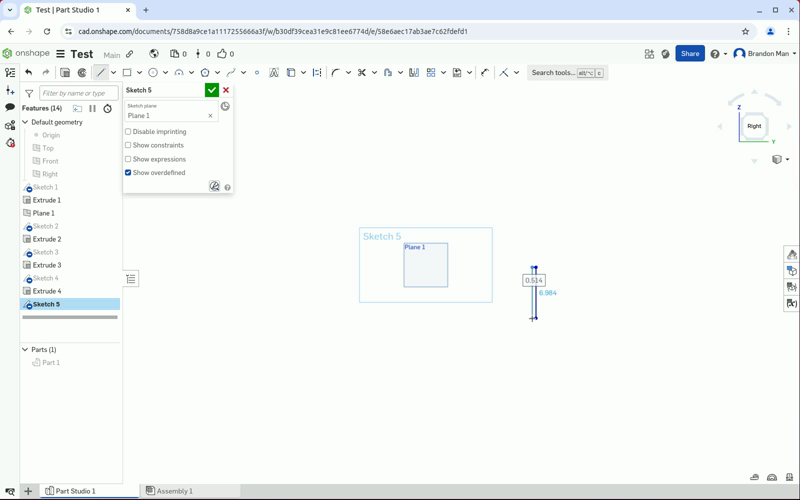
scroll(6)
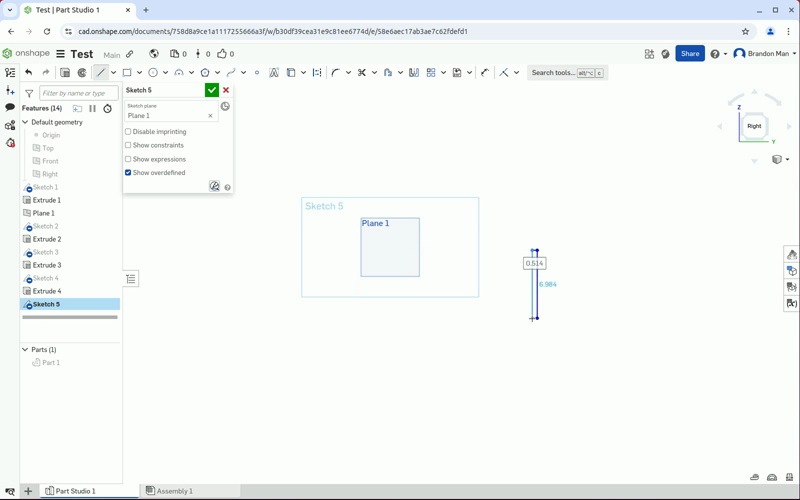
scroll(6)
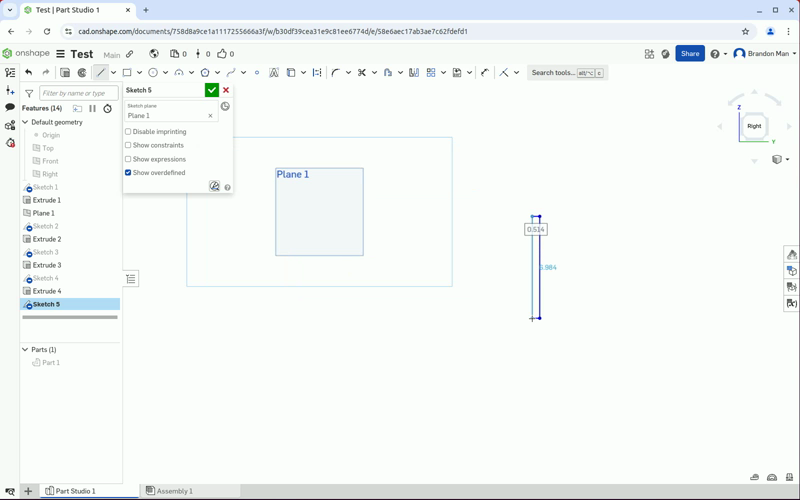
scroll(6)
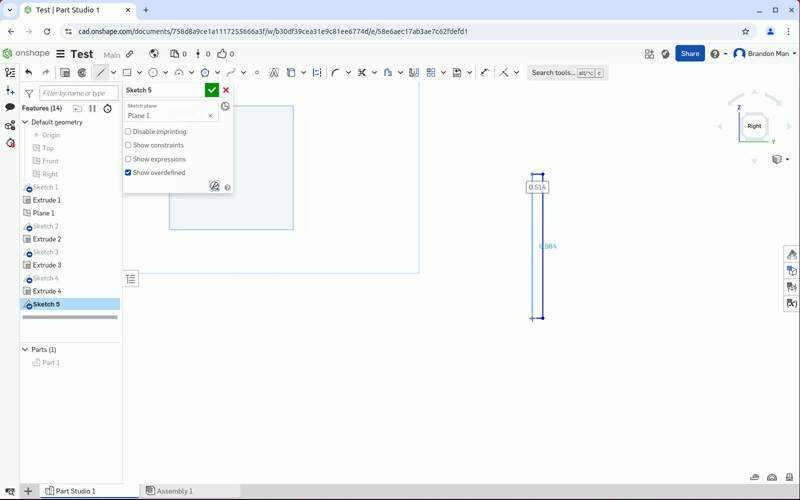
scroll(6)
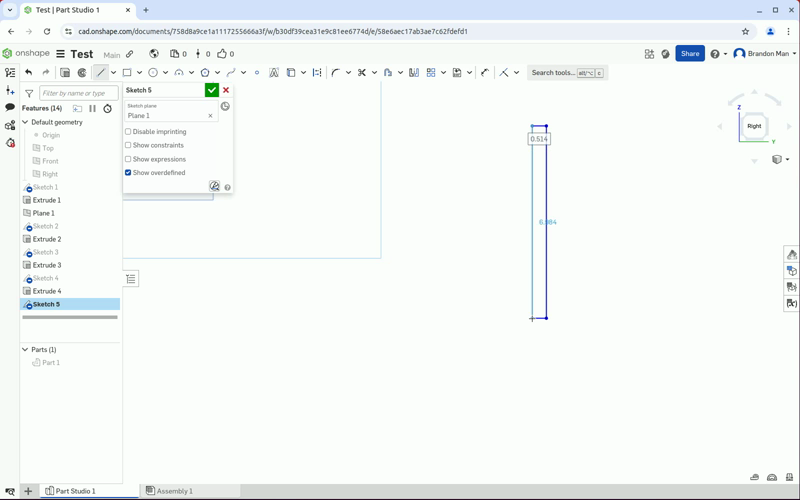
scroll(6)
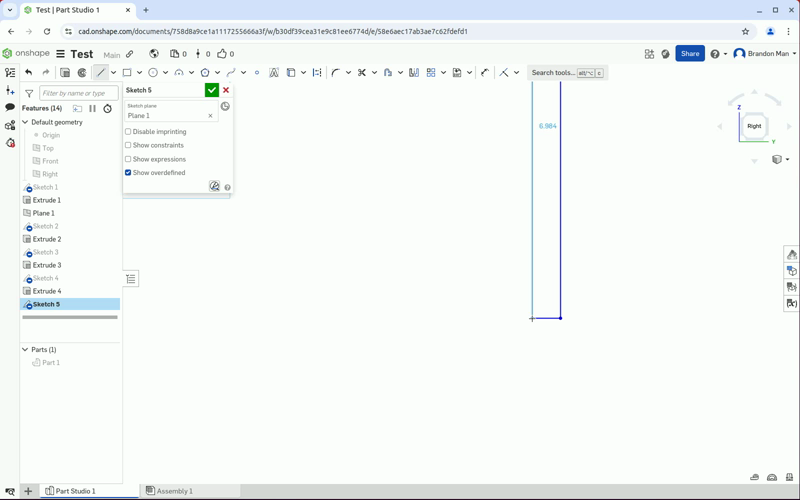
key_up(shift)
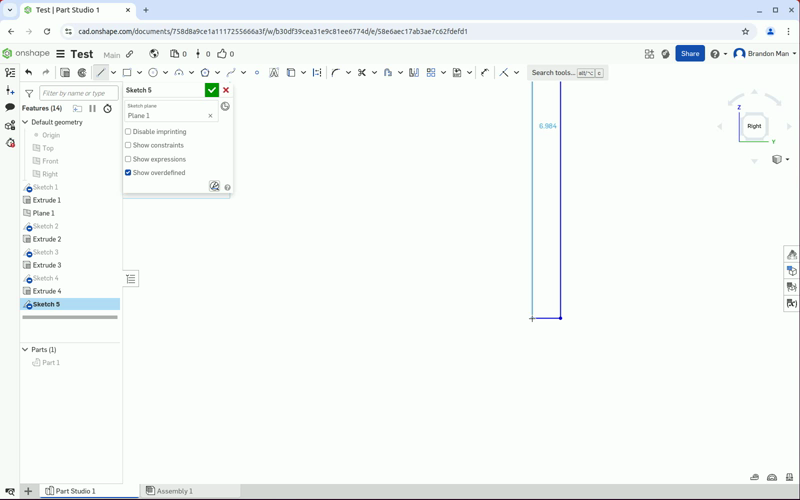
click(532, 318)
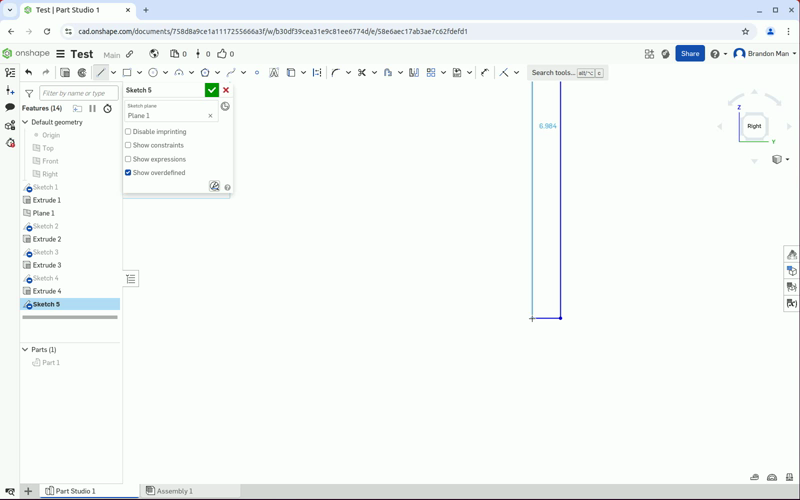
scroll(-6)
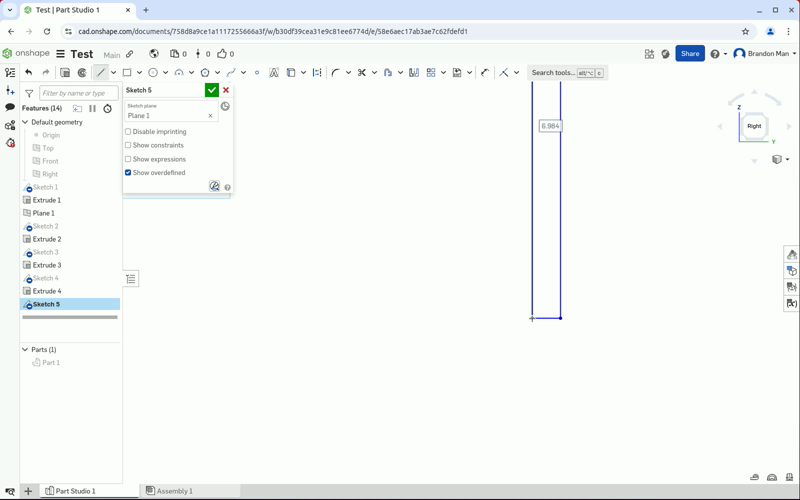
scroll(-6)
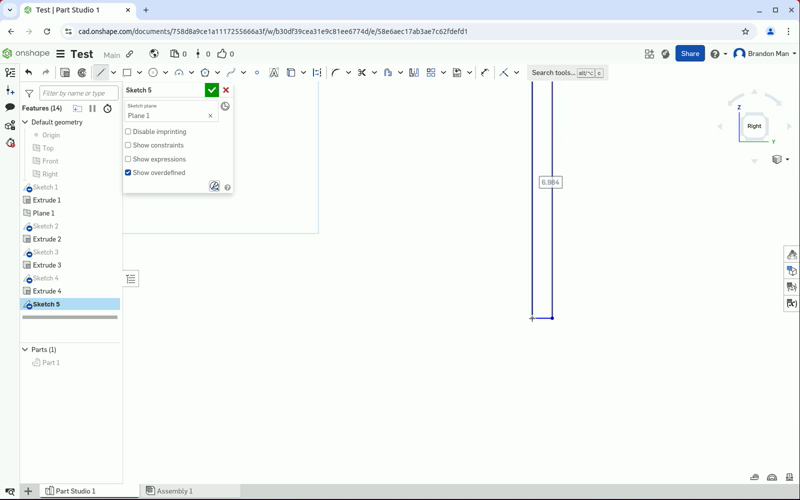
scroll(-6)
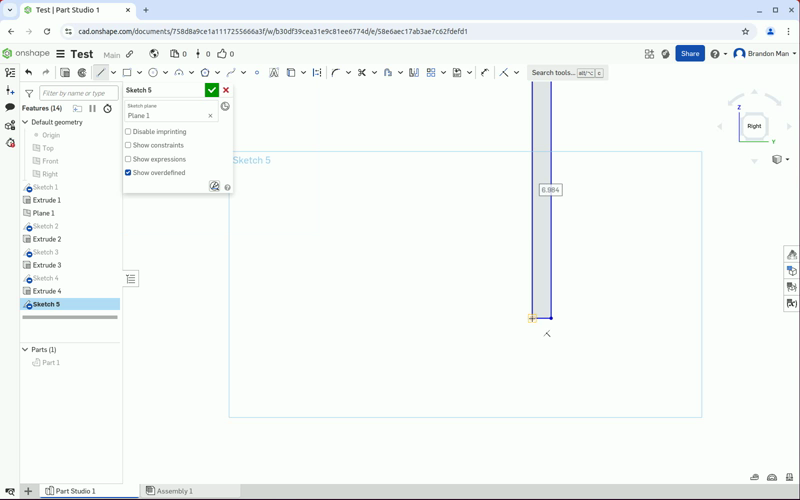
scroll(-6)
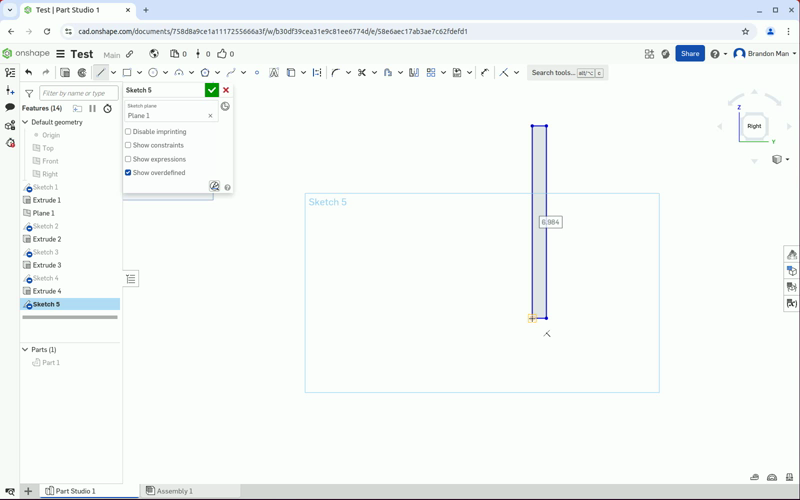
scroll(-6)
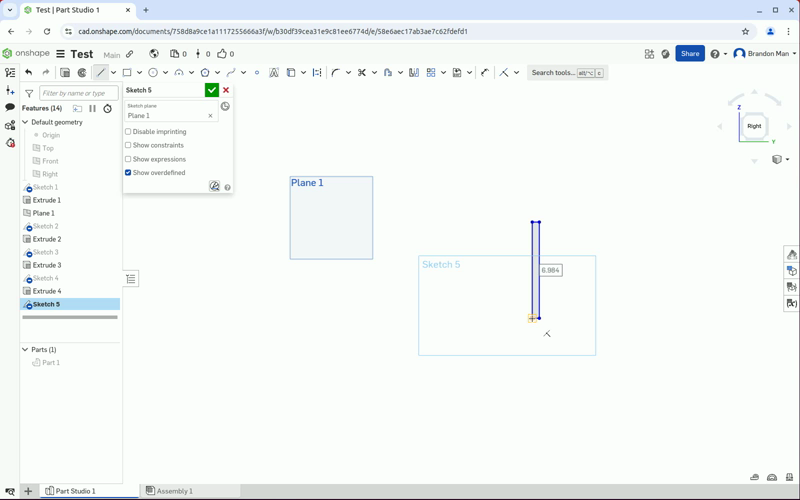
scroll(-6)
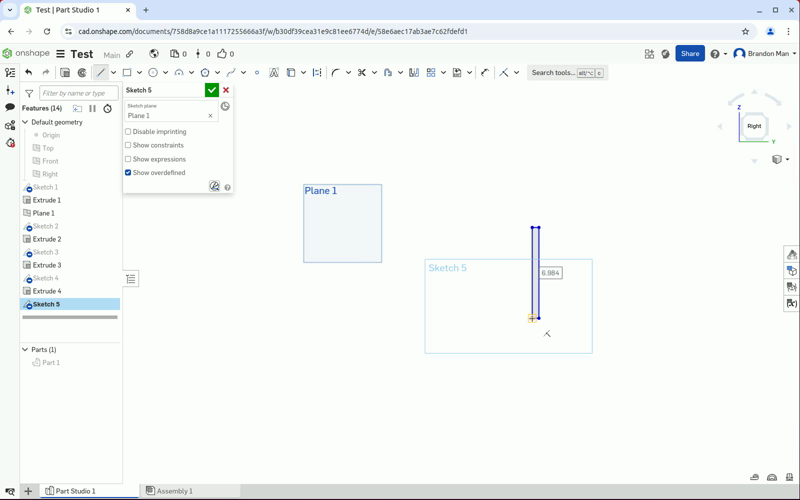
scroll(-6)
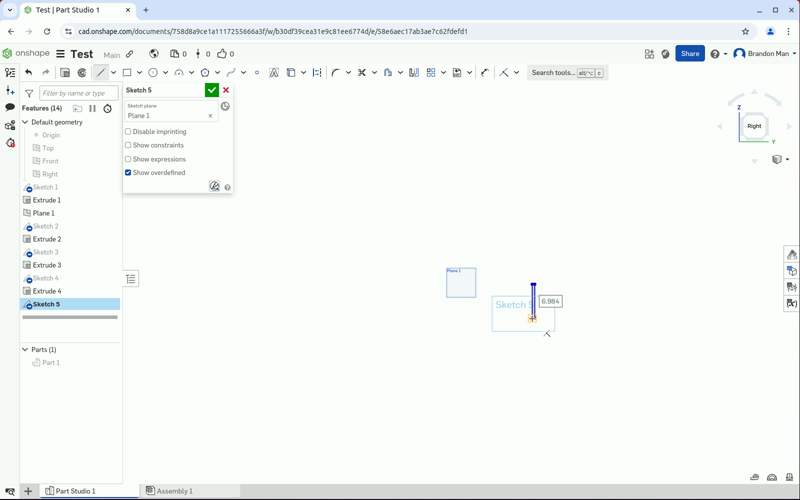
key(esc)
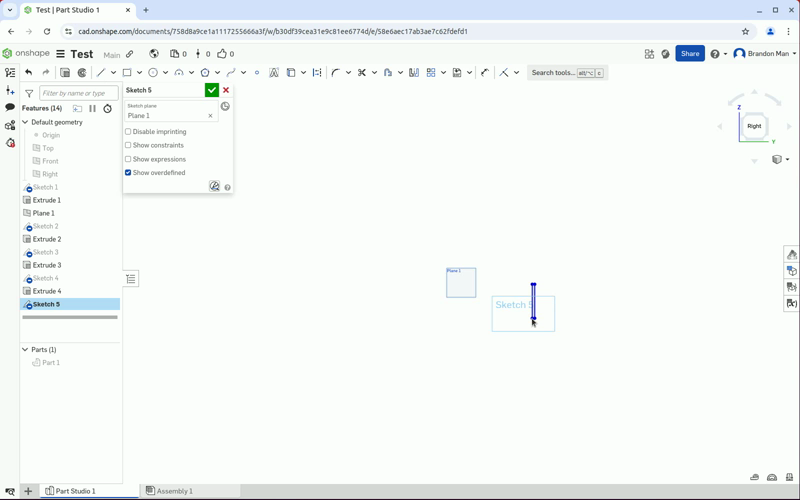
mouse_move(533, 300)
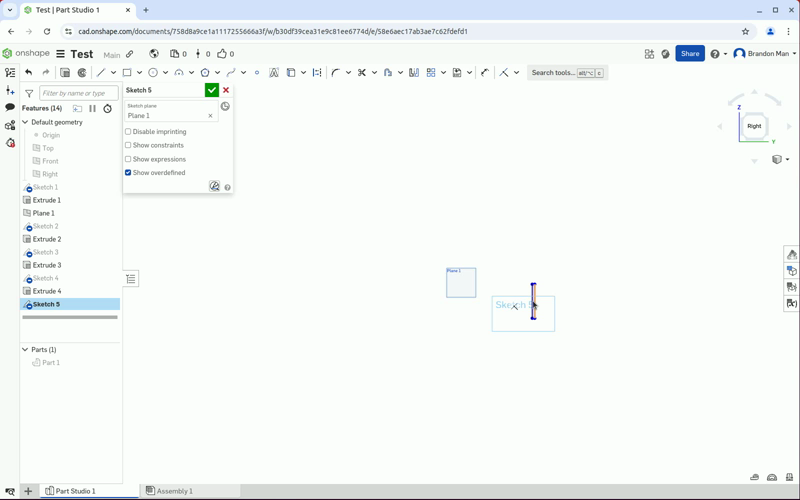
scroll(6)
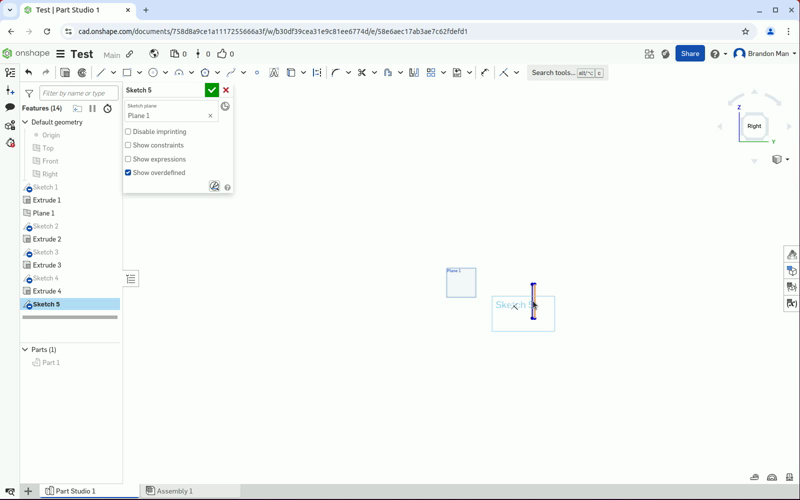
scroll(6)
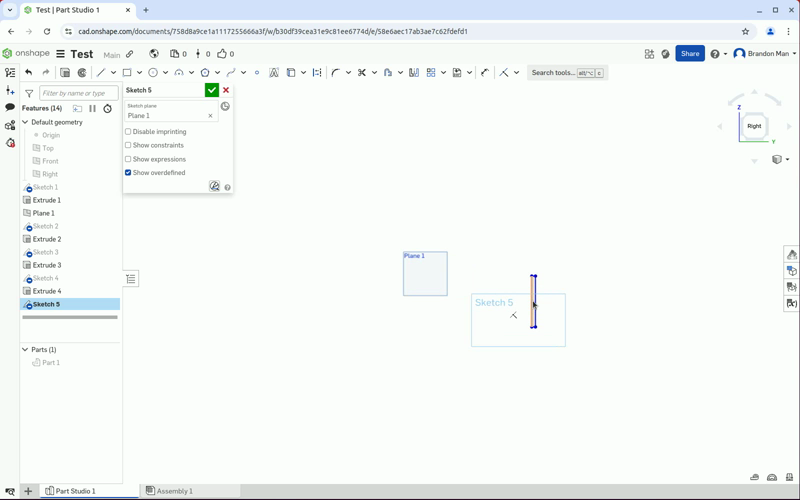
scroll(6)
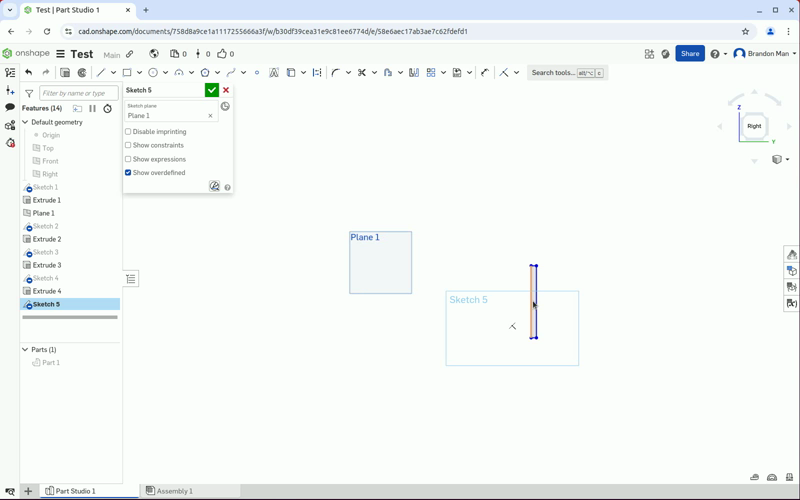
scroll(6)
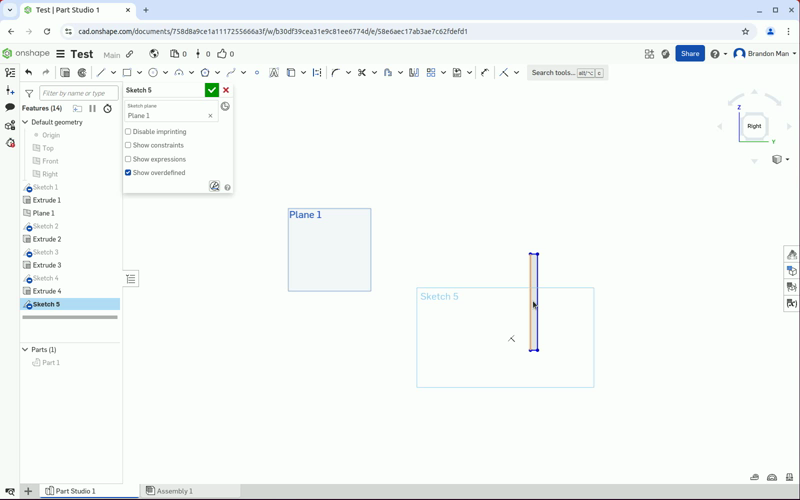
scroll(6)
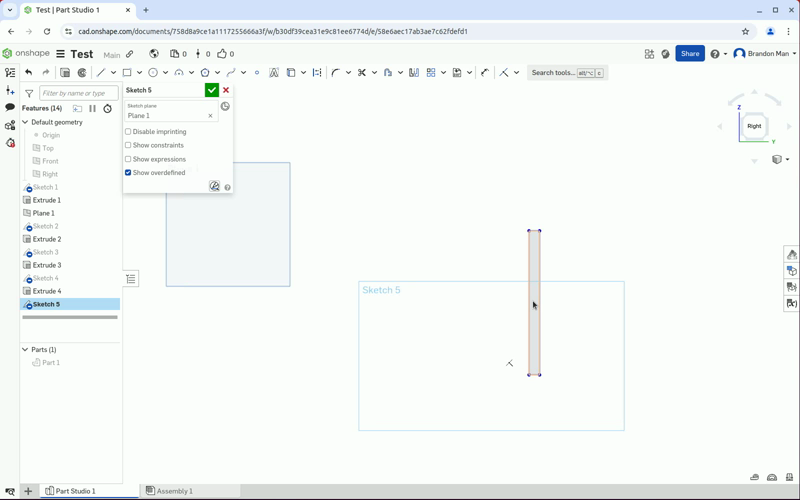
scroll(6)
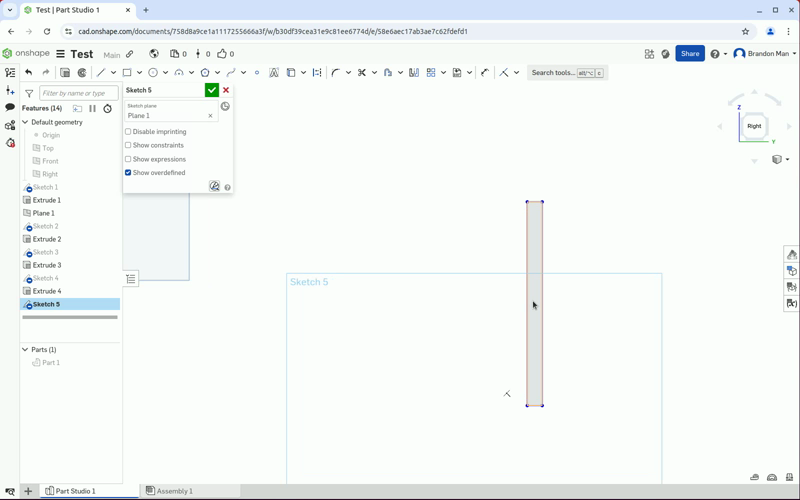
scroll(6)
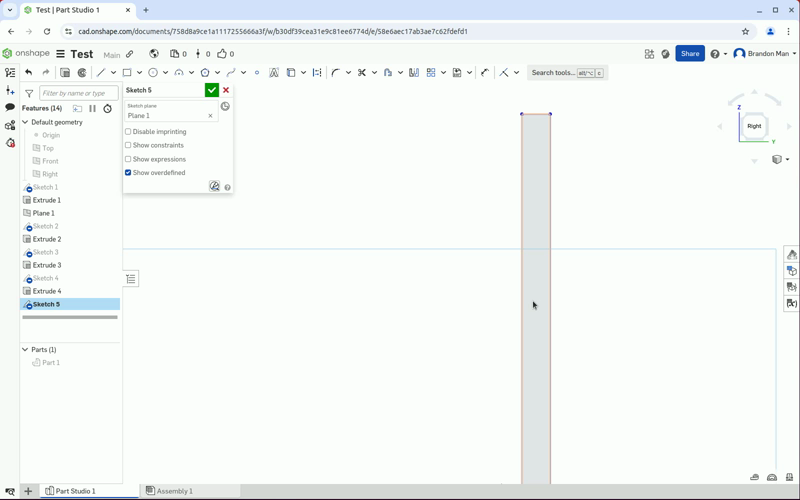
click(533, 300)
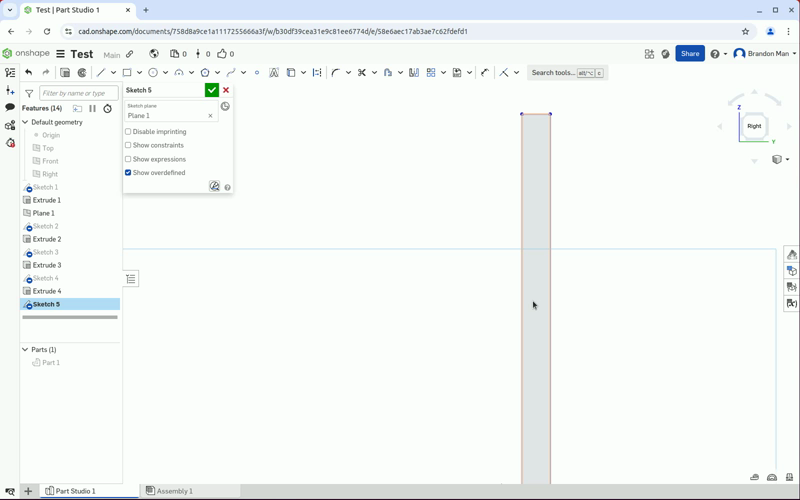
scroll(-6)
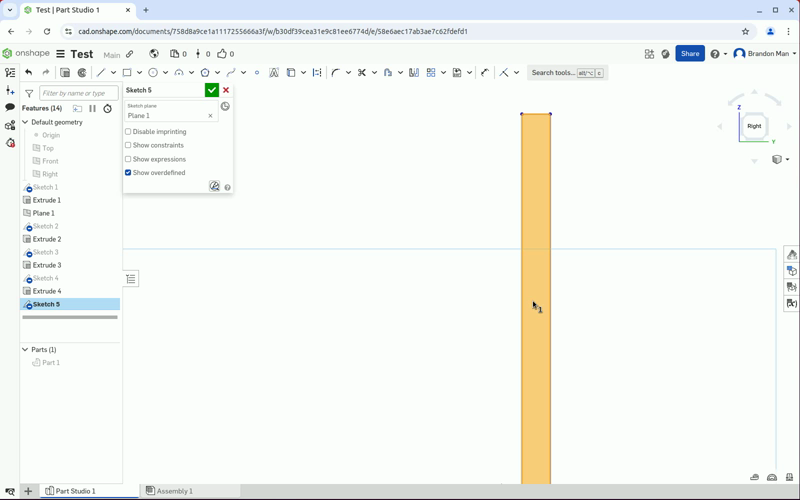
scroll(-6)
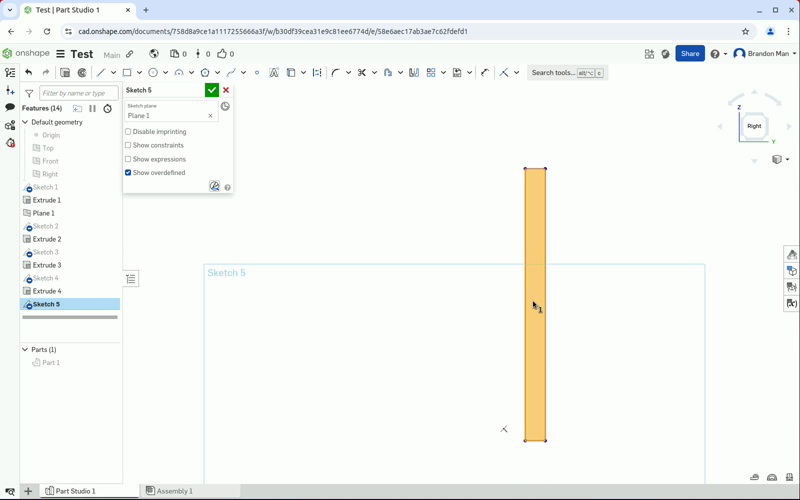
scroll(-6)
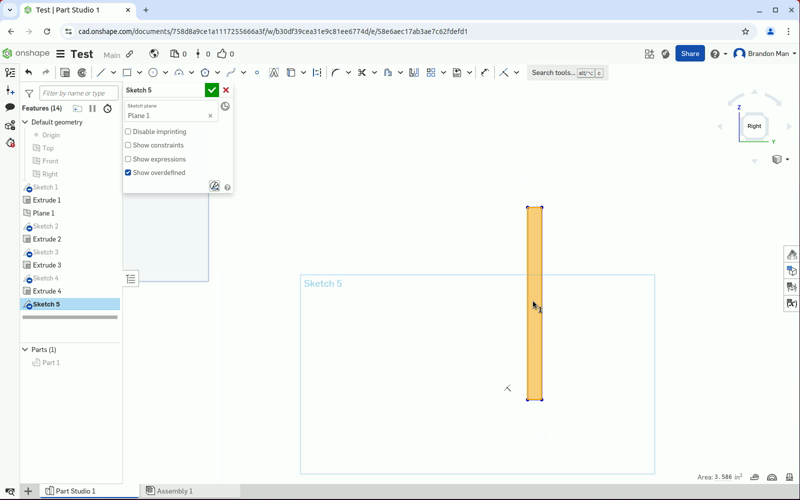
scroll(-6)
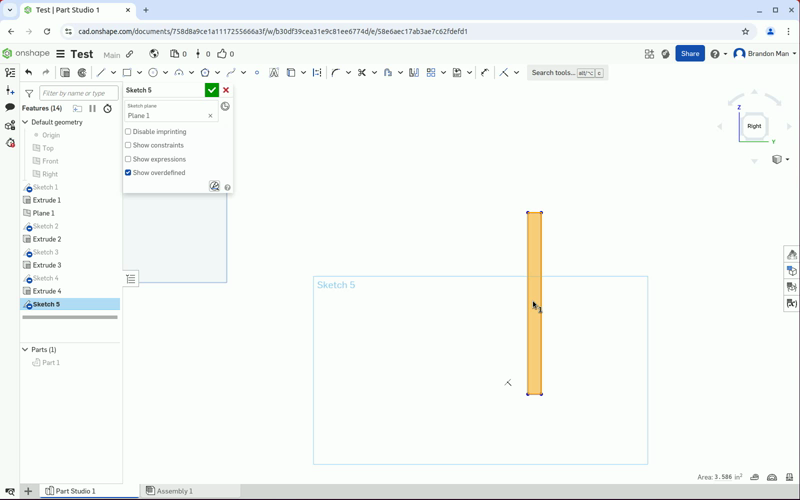
scroll(-6)
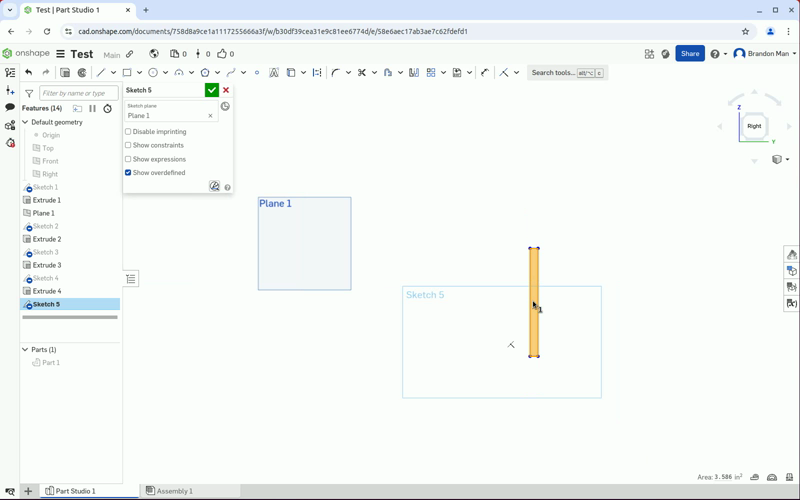
scroll(-6)
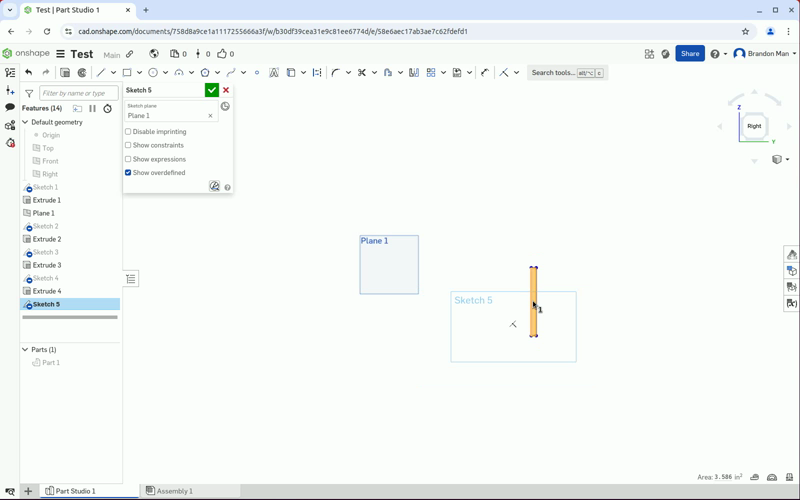
scroll(-6)
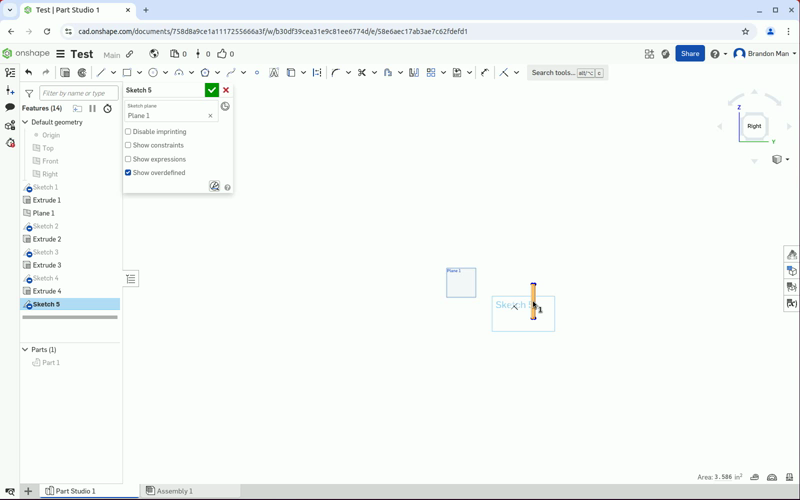
mouse_move(73, 352)
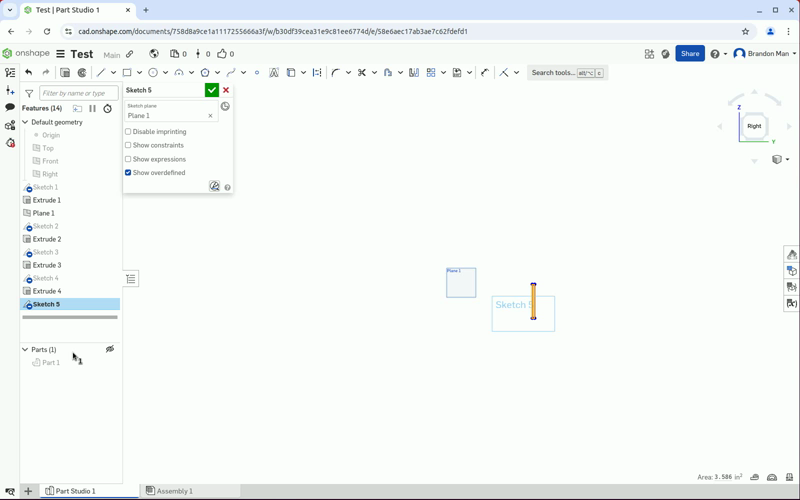
key(shift+y)
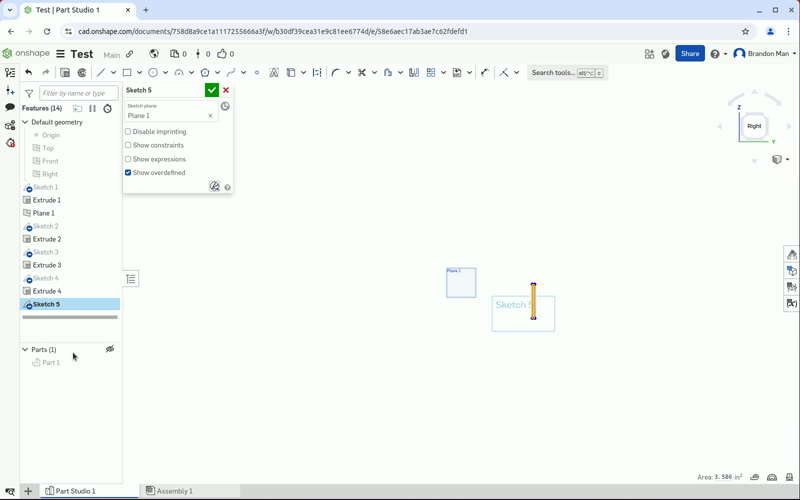
key(shift+e)
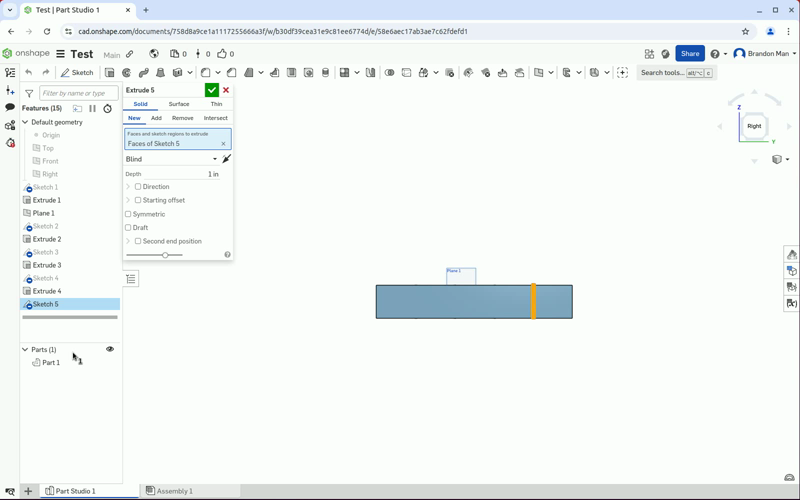
mouse_move(143, 106)
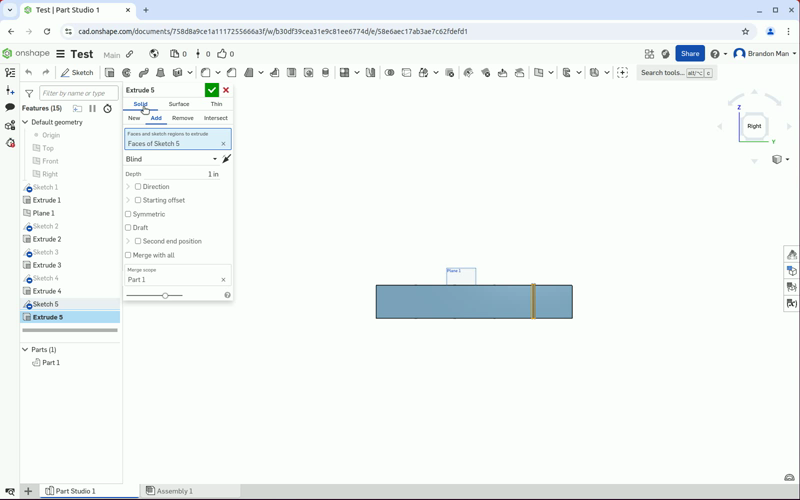
click(143, 106)
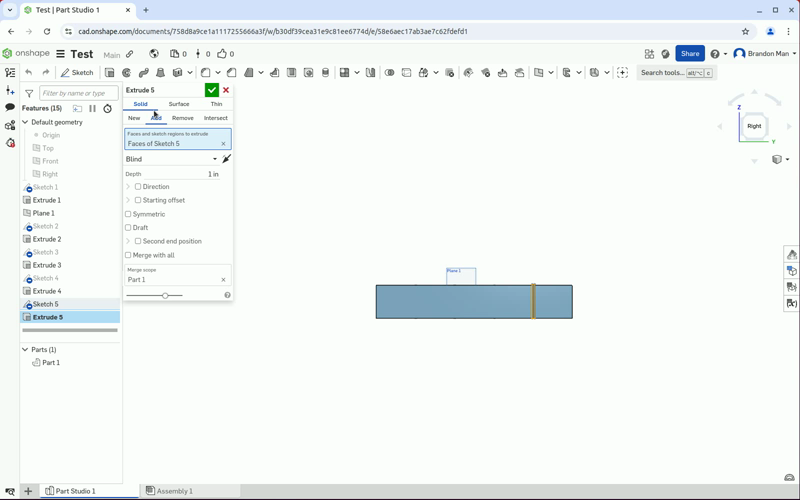
mouse_move(186, 120)
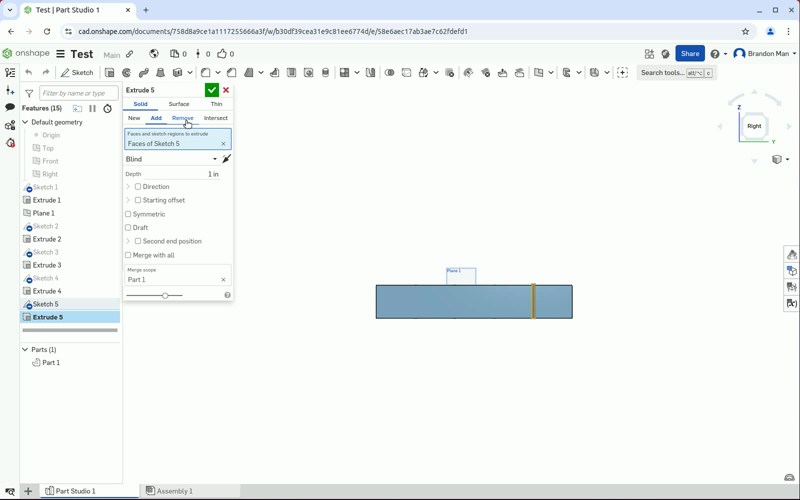
click(186, 120)
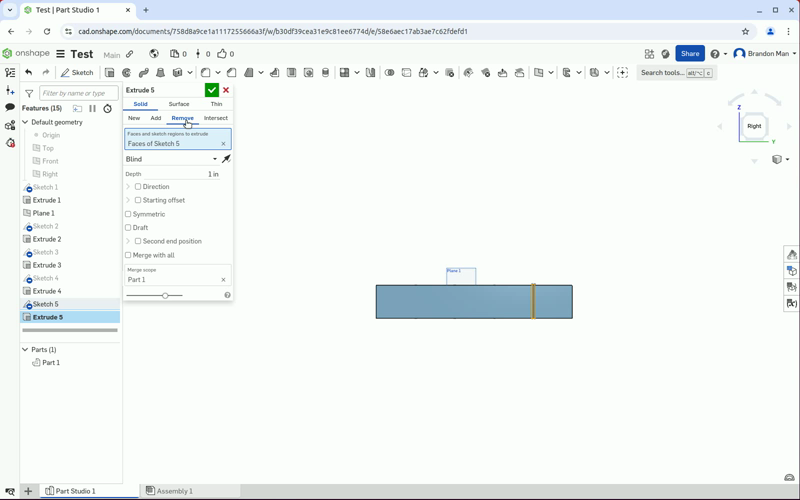
key(tab, 4)
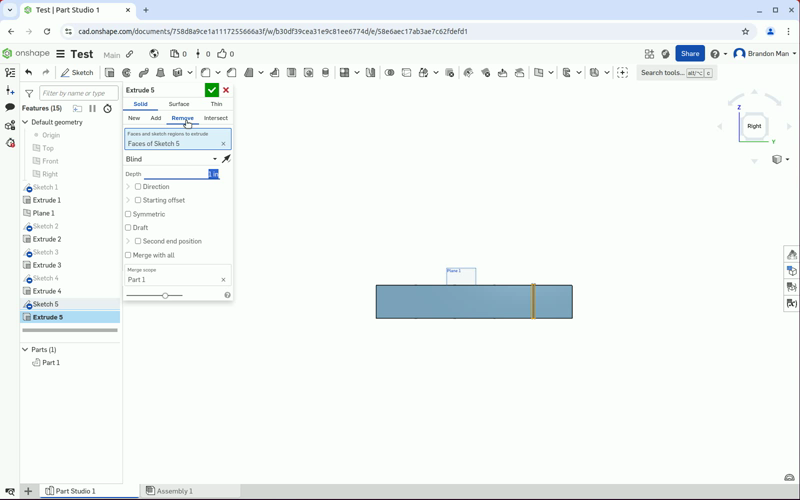
text(0.481)
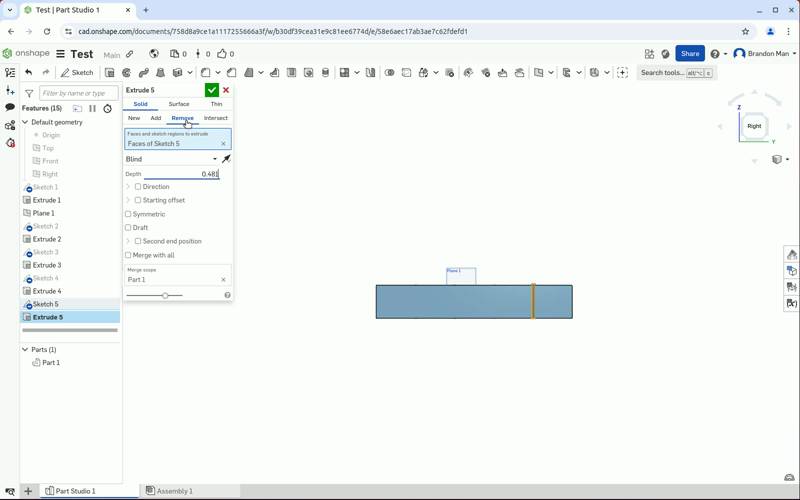
key(tab, 6)
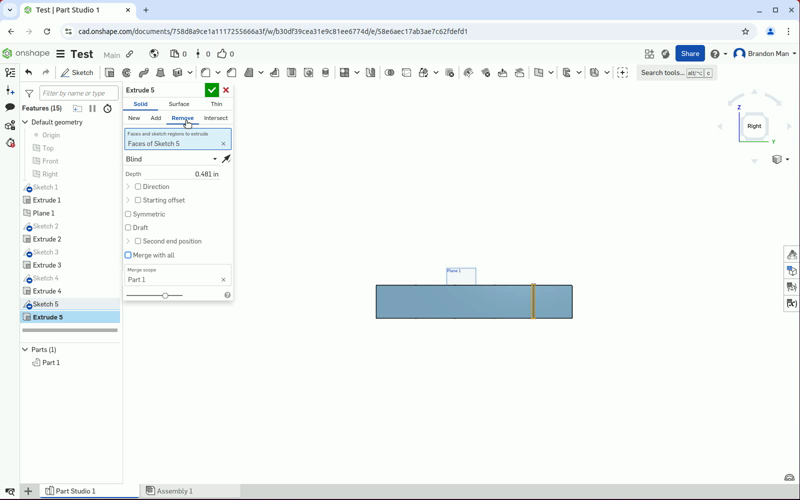
key(space)
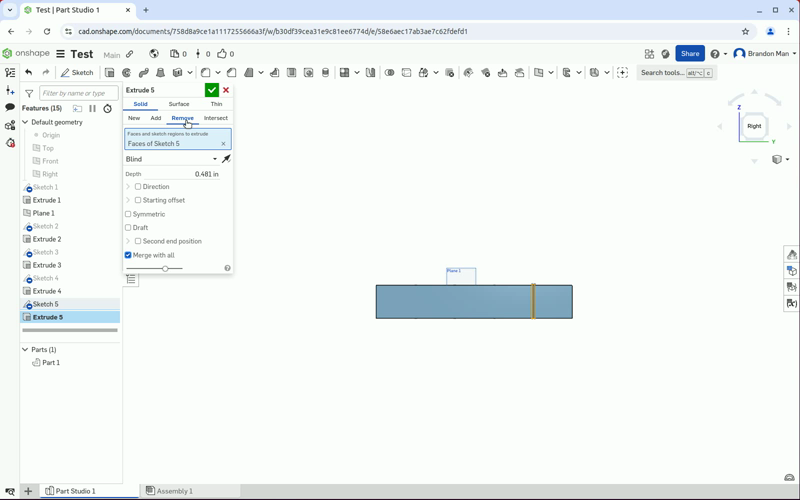
key(enter)
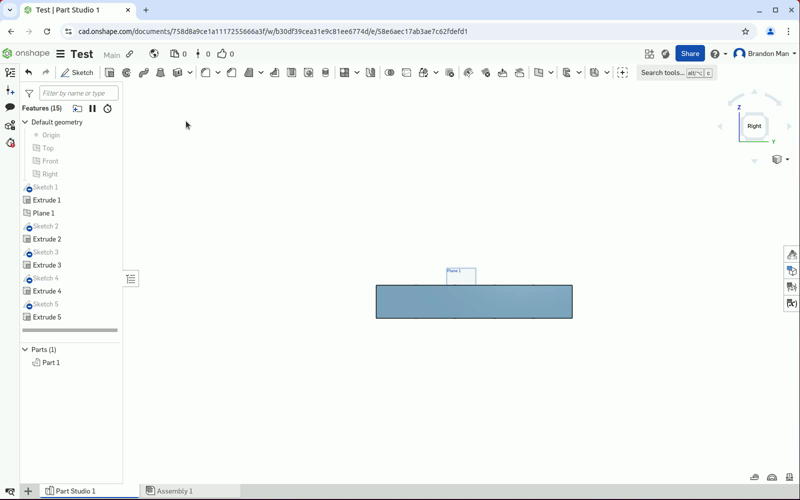
key(shift+h)
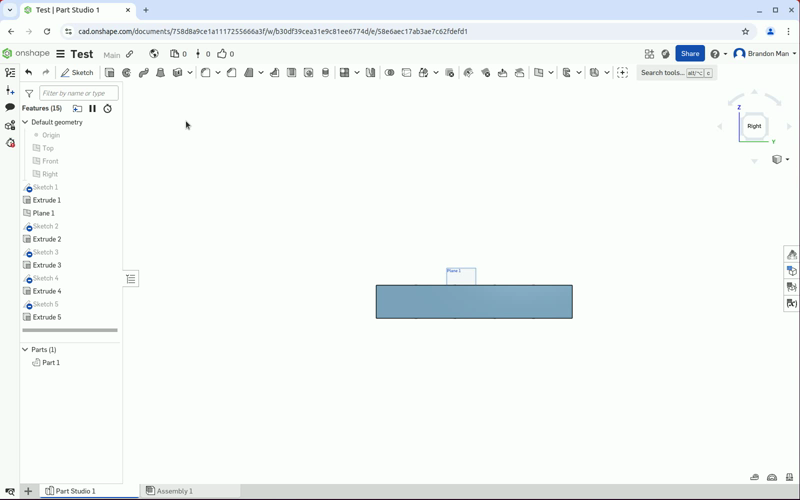
key(shift+h)
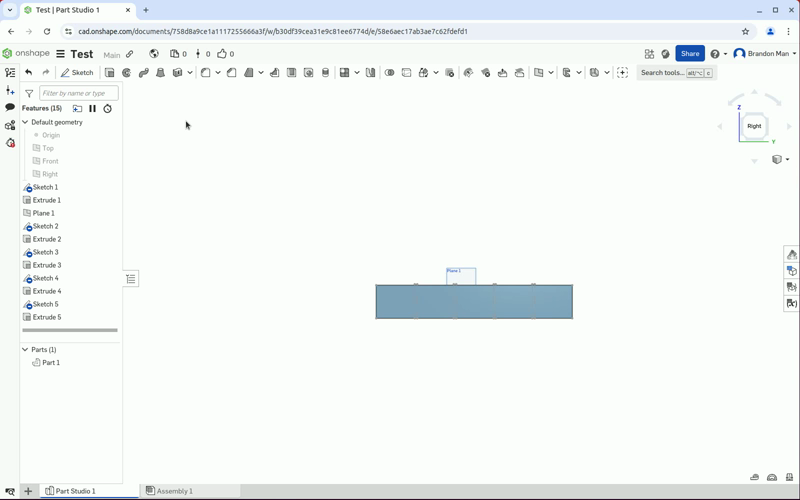
key(shift+7)
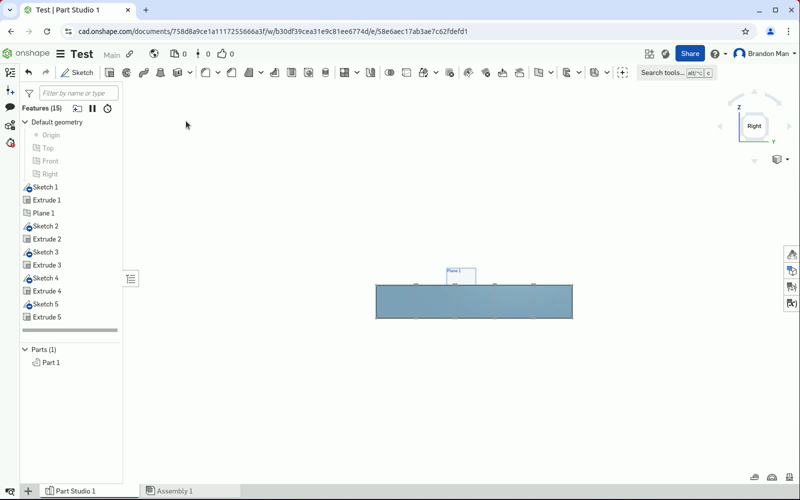
key(right, 2)
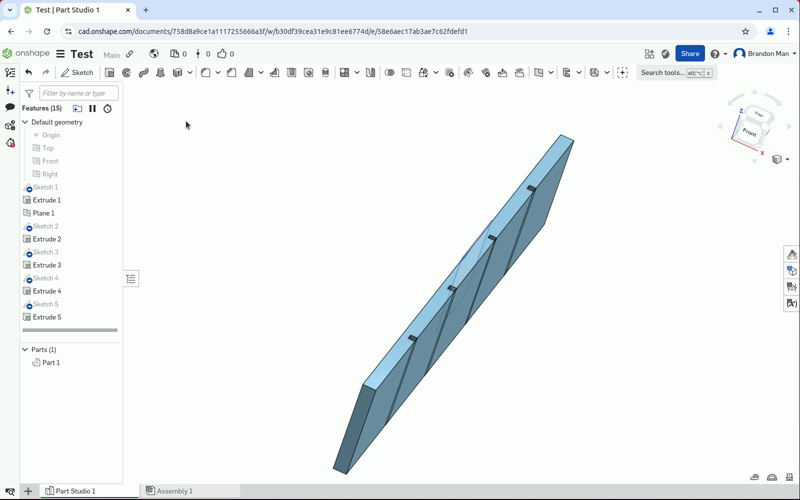
key(down, 2)
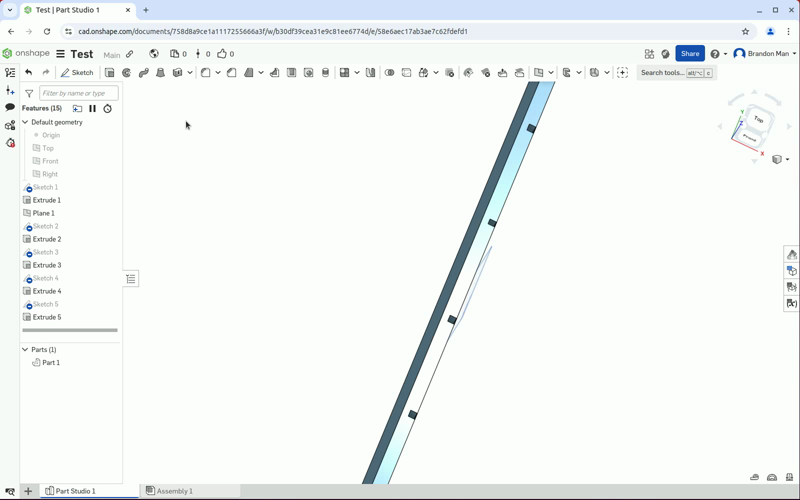
key(up, 2)
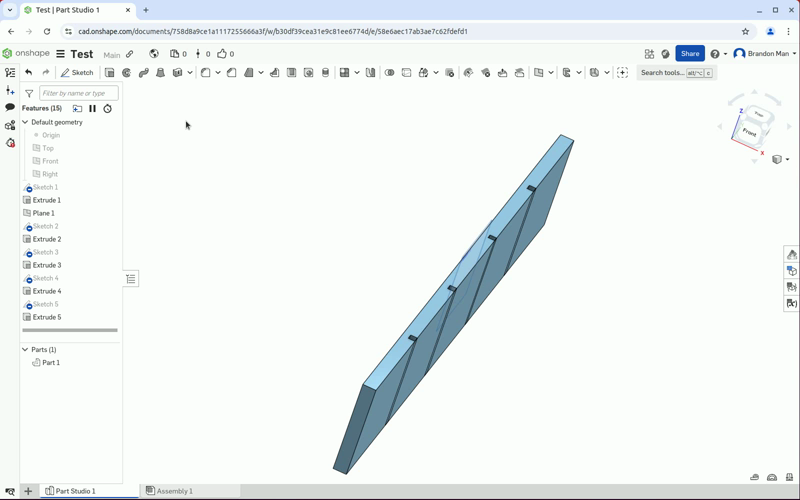
key(left, 2)
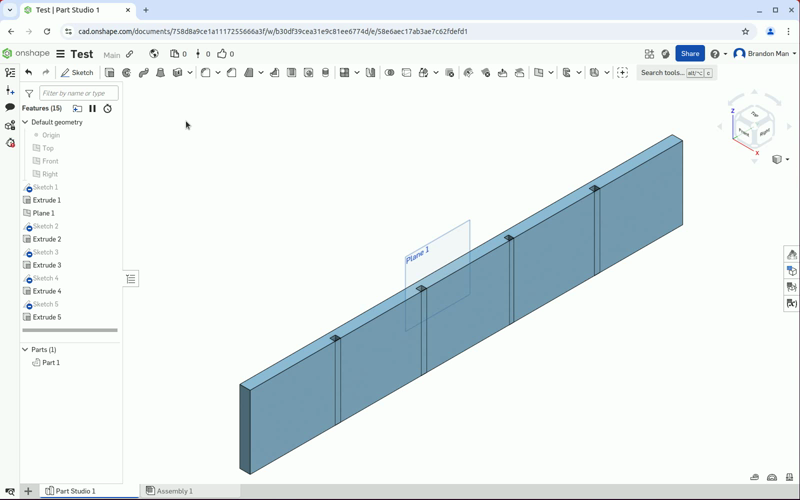
mouse_move(73, 189)
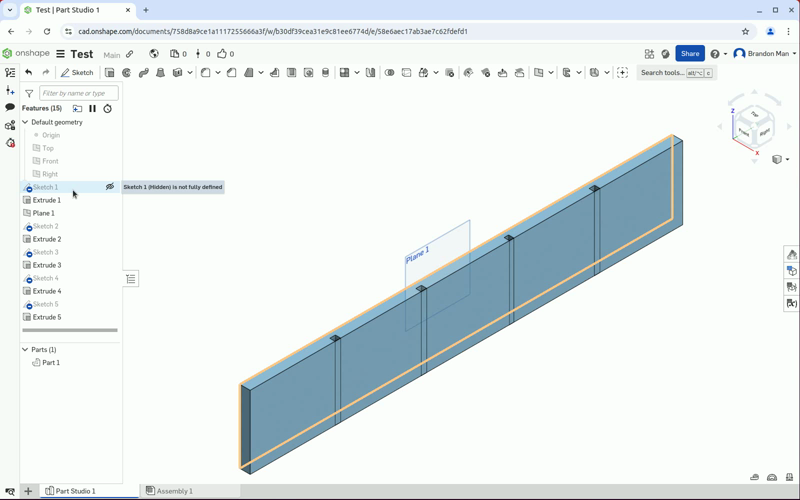
click(73, 189)